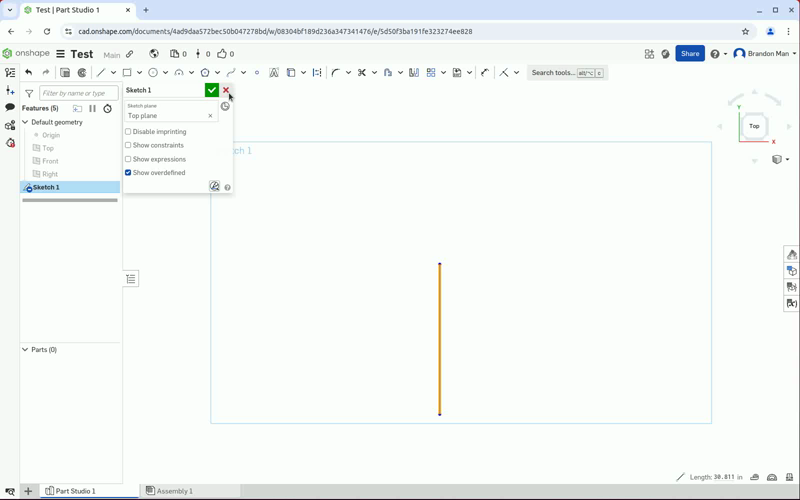
key(shift+h)
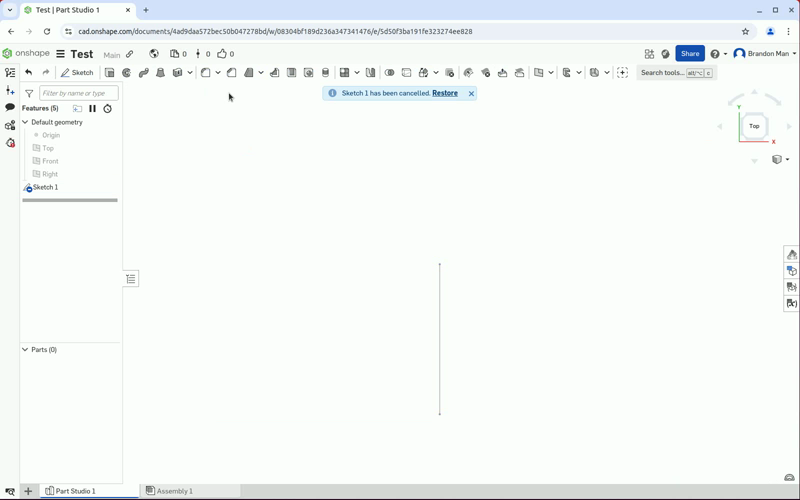
key(shift+s)
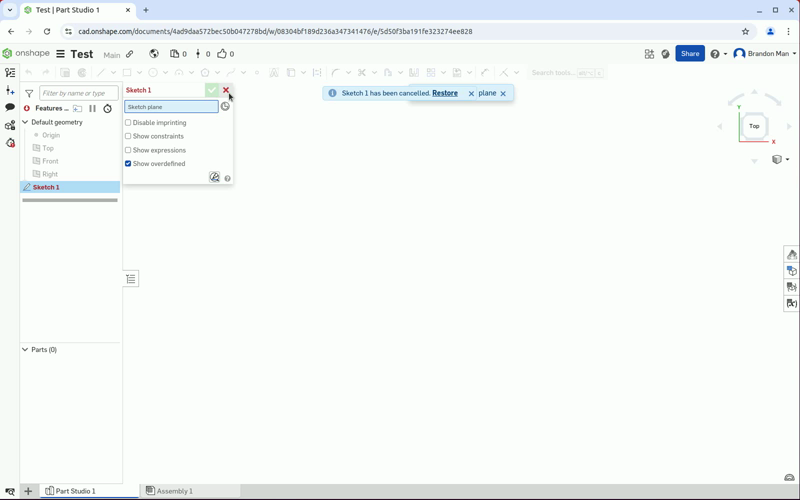
mouse_move(73, 150)
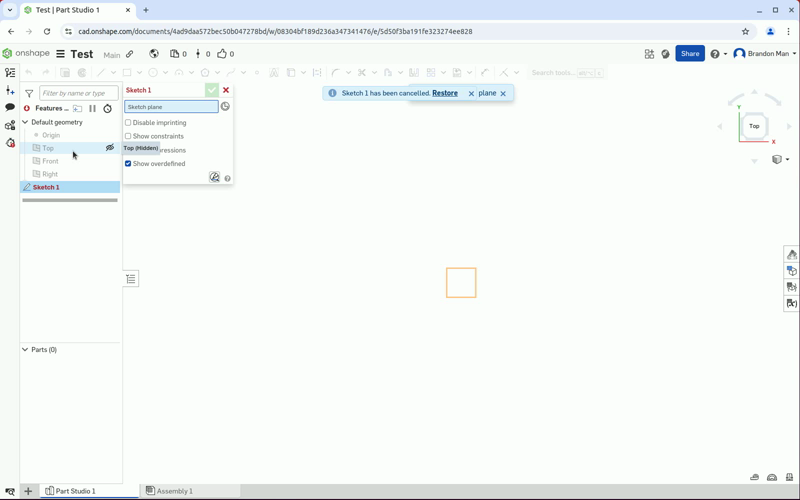
click(73, 150)
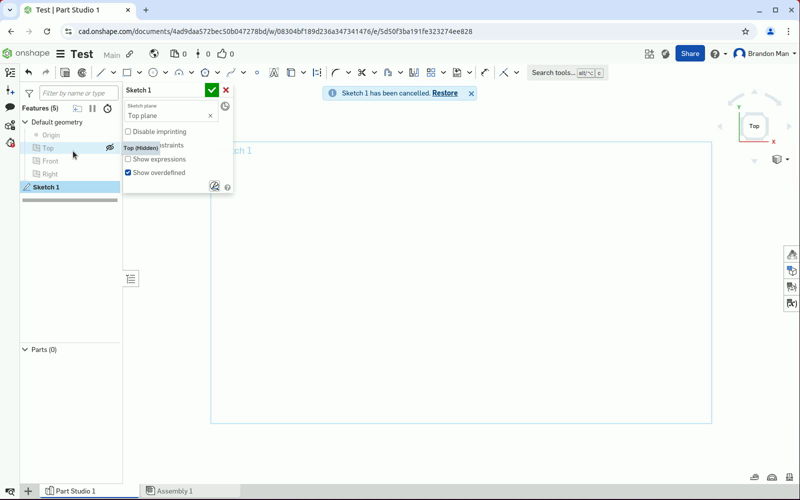
mouse_move(73, 352)
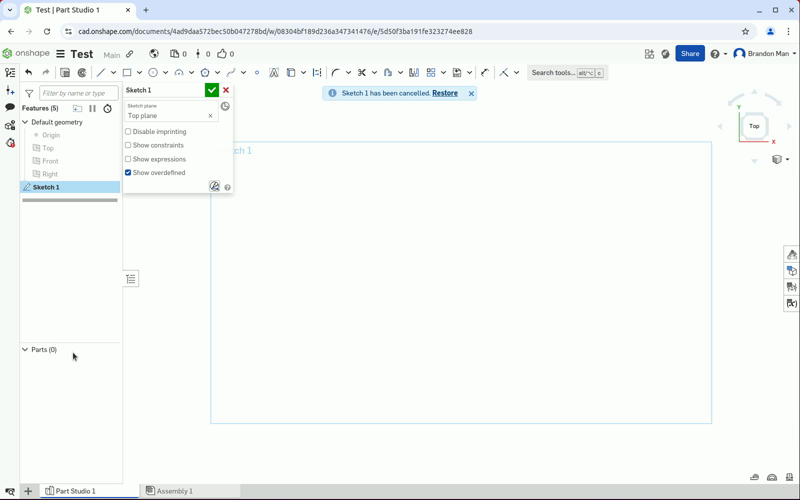
key(y)
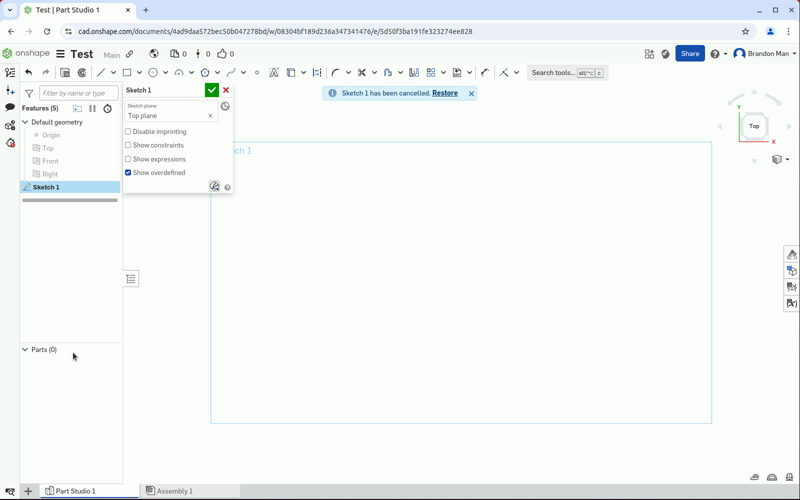
key(l)
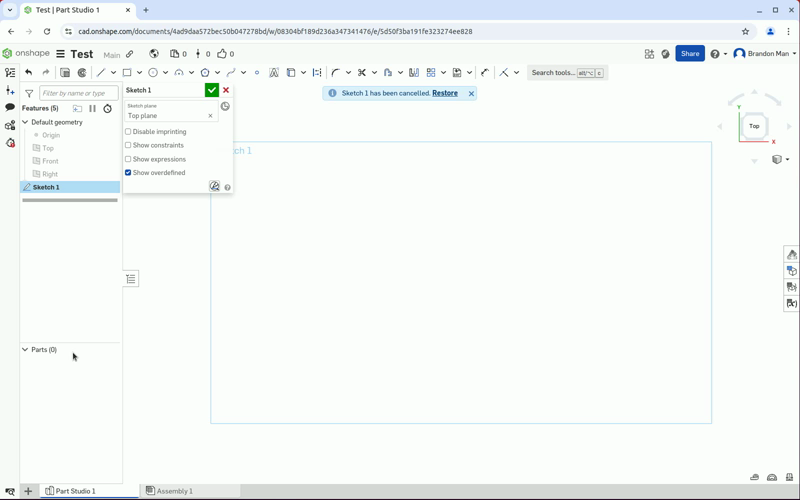
key_down(shift)
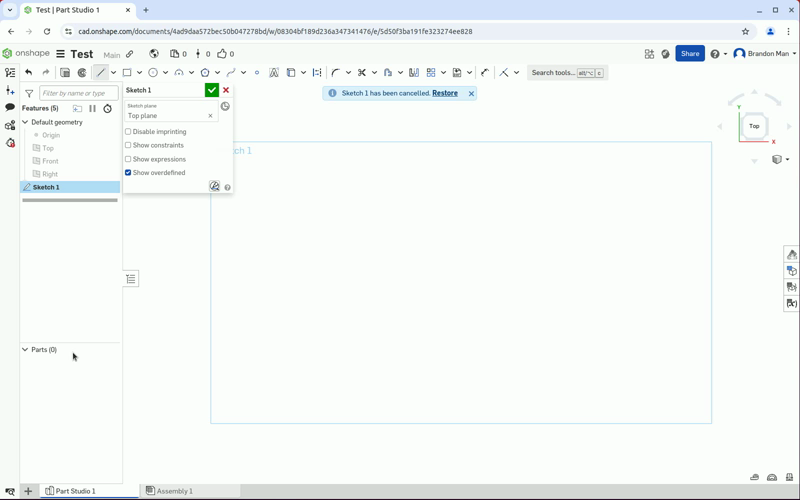
mouse_move(351, 335)
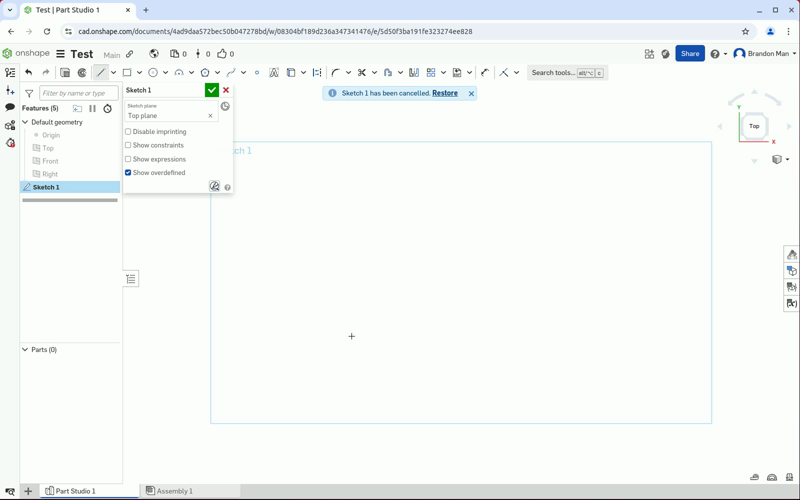
click(351, 335)
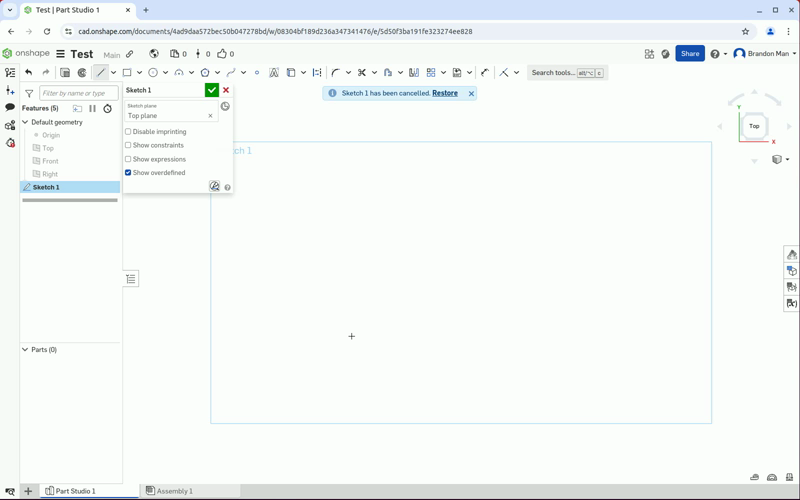
key_up(shift)
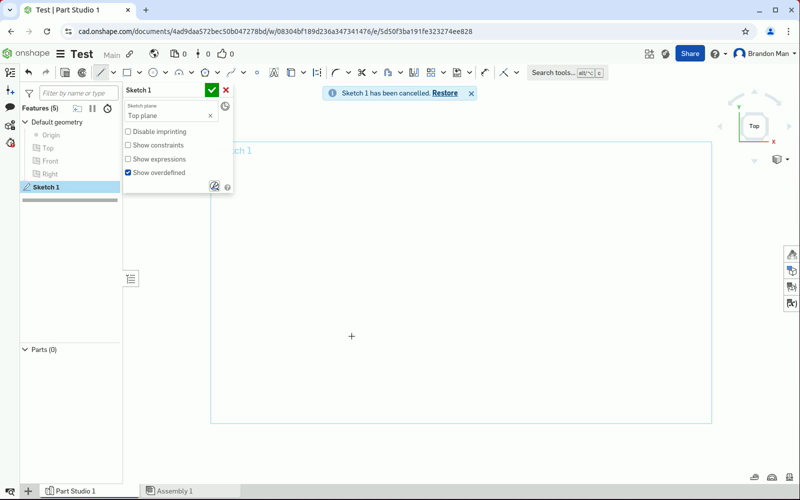
key_down(shift)
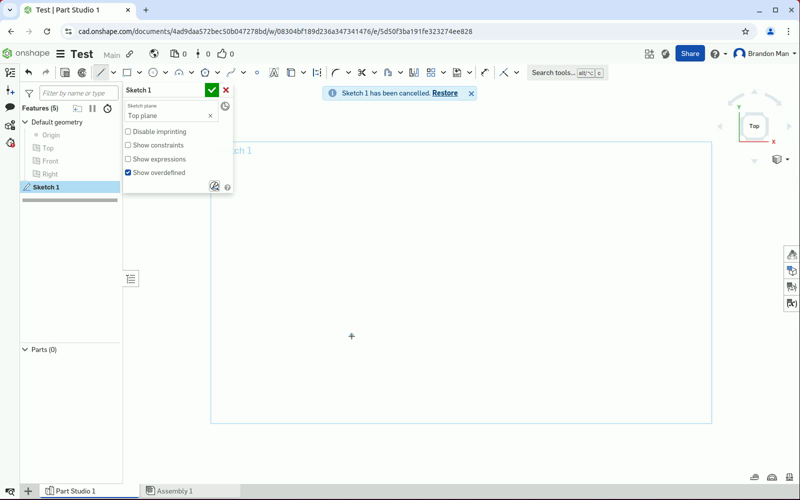
mouse_move(569, 335)
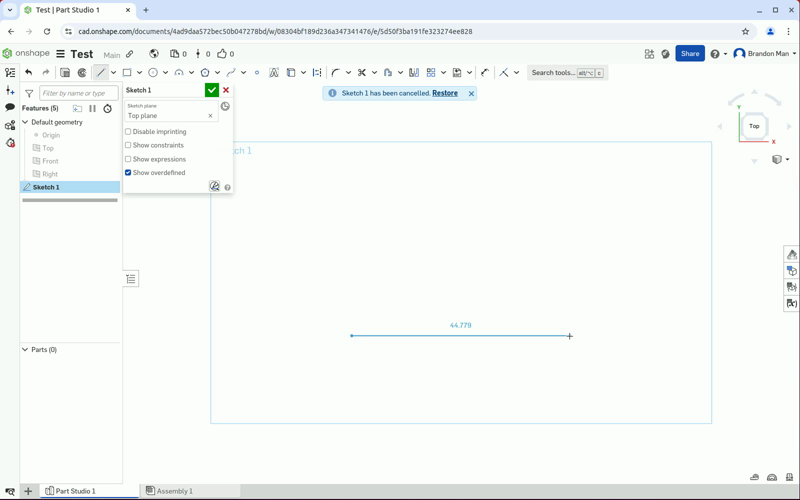
click(569, 335)
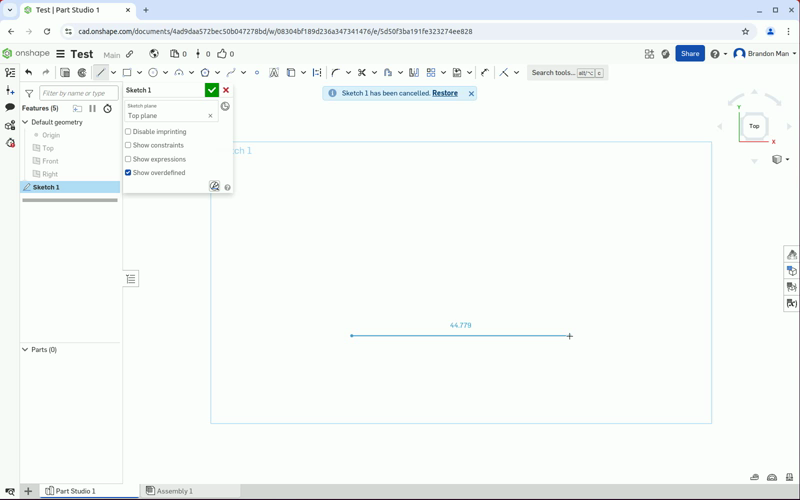
key_up(shift)
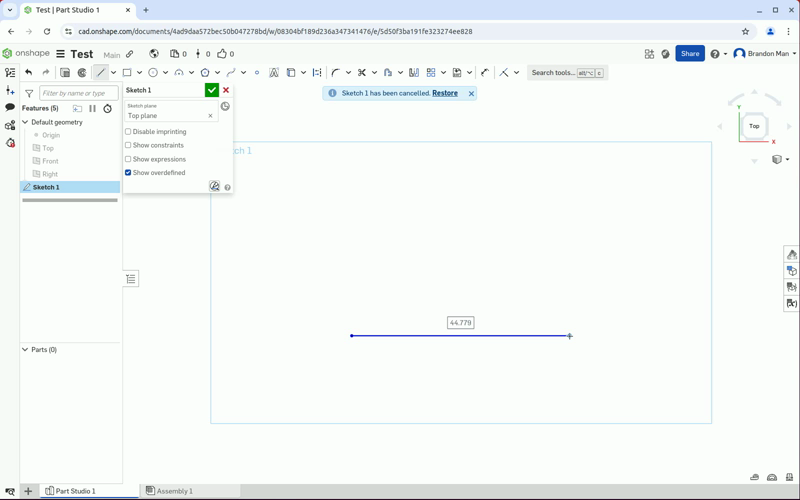
key_down(shift)
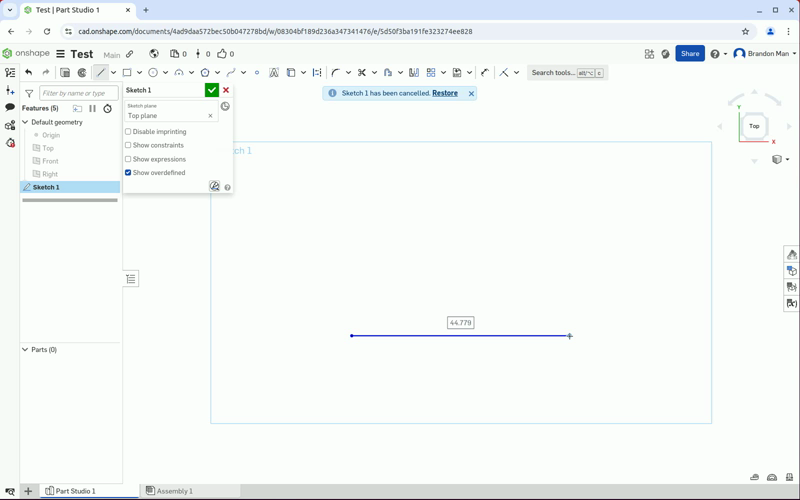
mouse_move(569, 230)
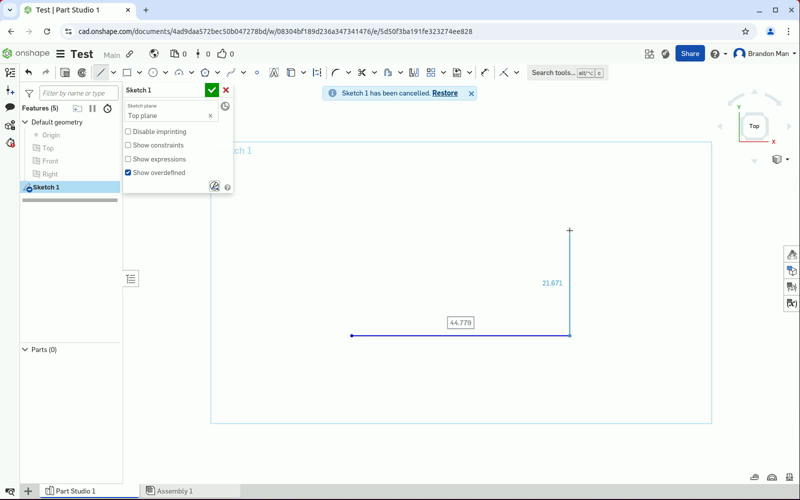
click(569, 230)
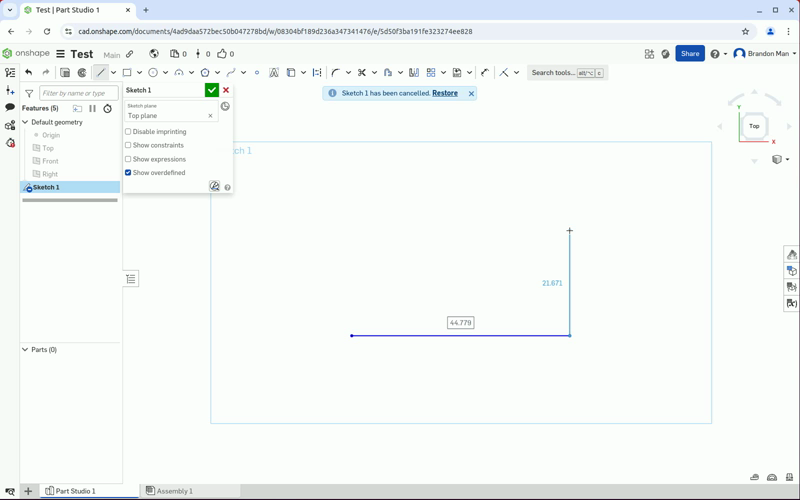
key_up(shift)
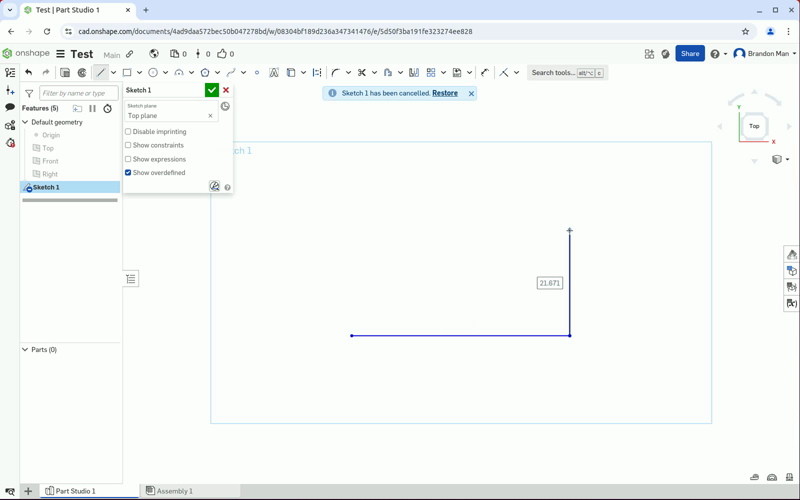
key_down(shift)
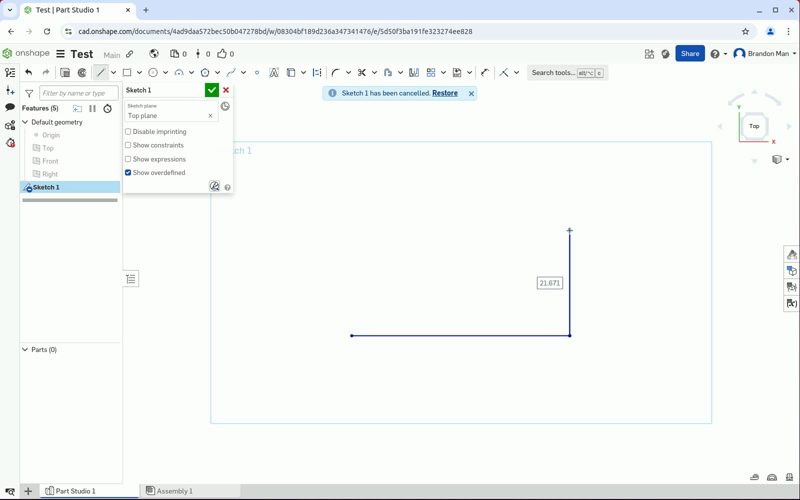
mouse_move(351, 230)
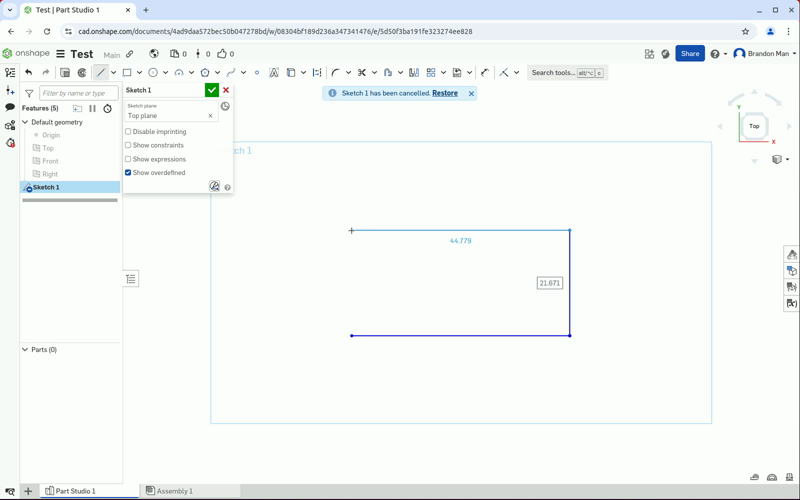
click(351, 230)
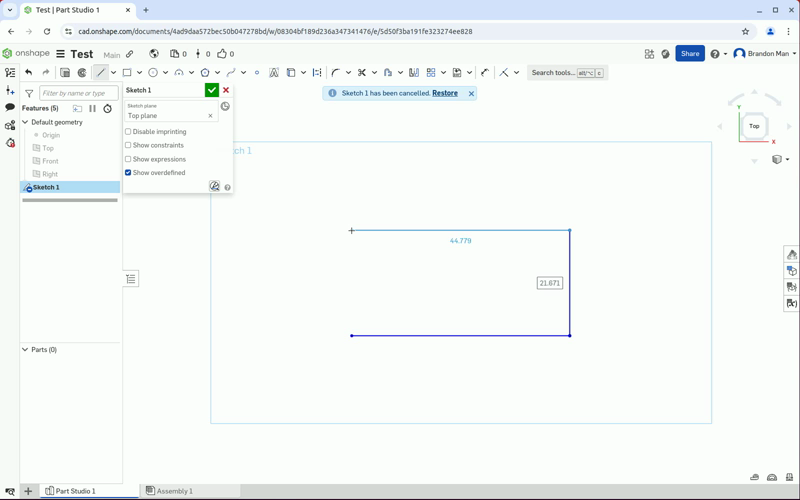
key_up(shift)
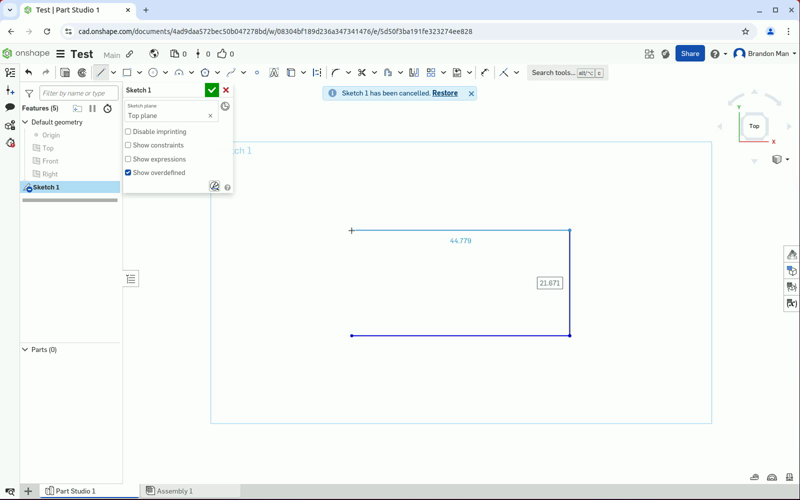
key_down(shift)
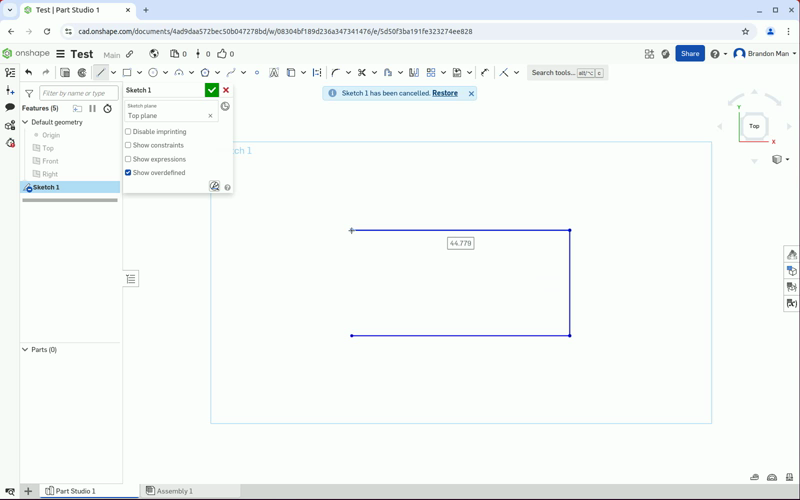
mouse_move(351, 335)
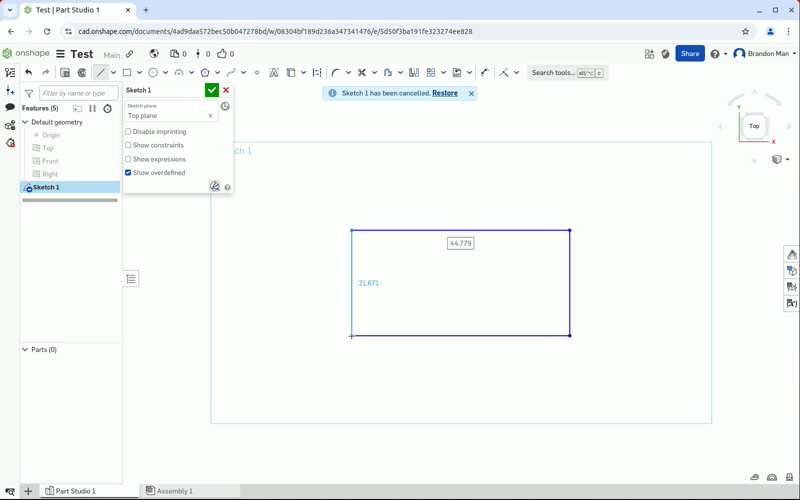
key_up(shift)
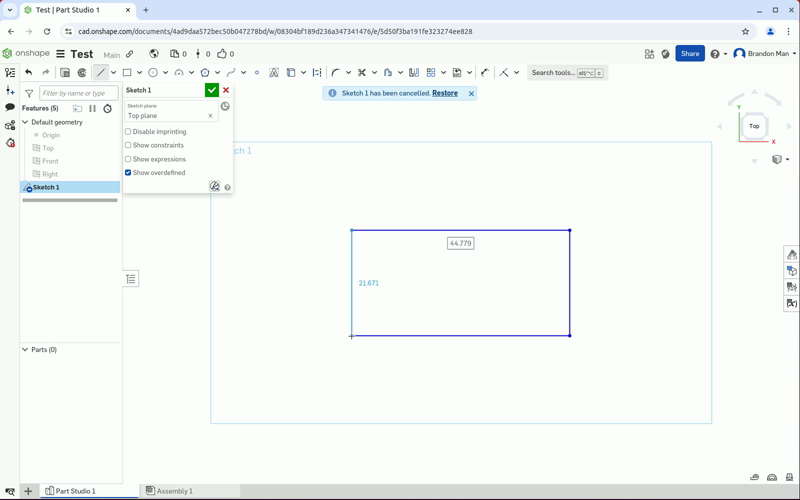
click(351, 335)
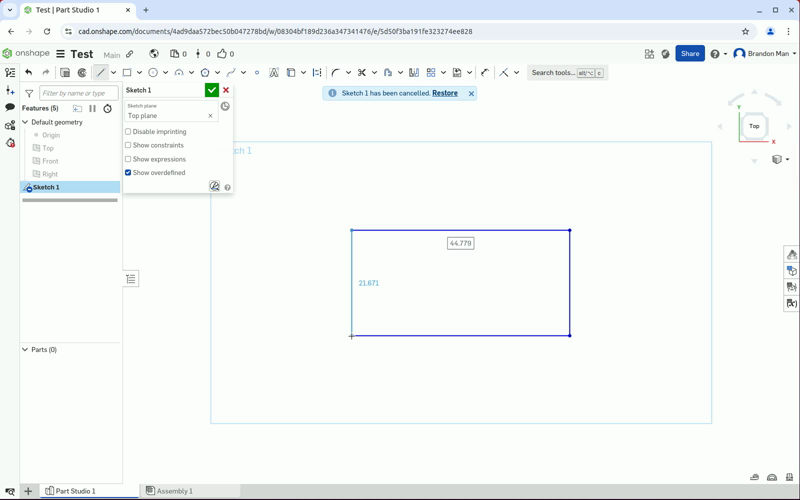
key(esc)
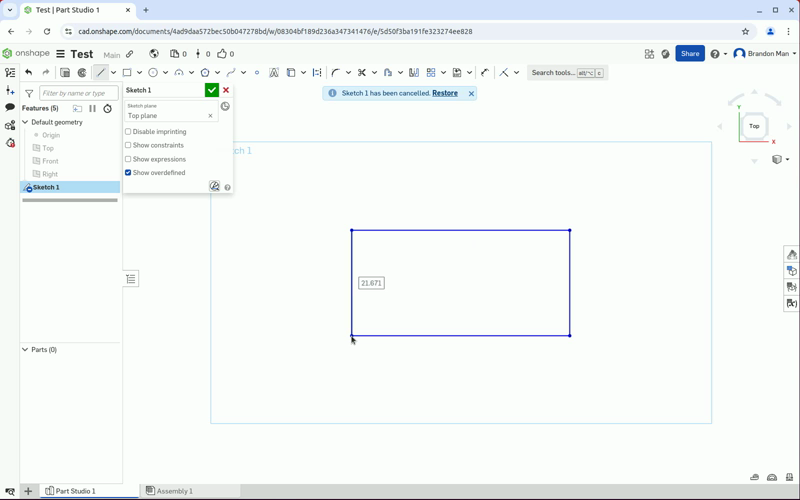
mouse_move(409, 248)
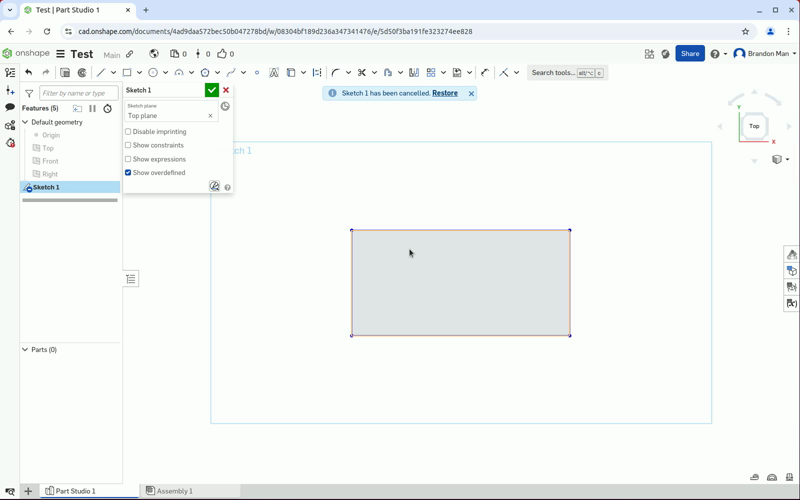
click(409, 248)
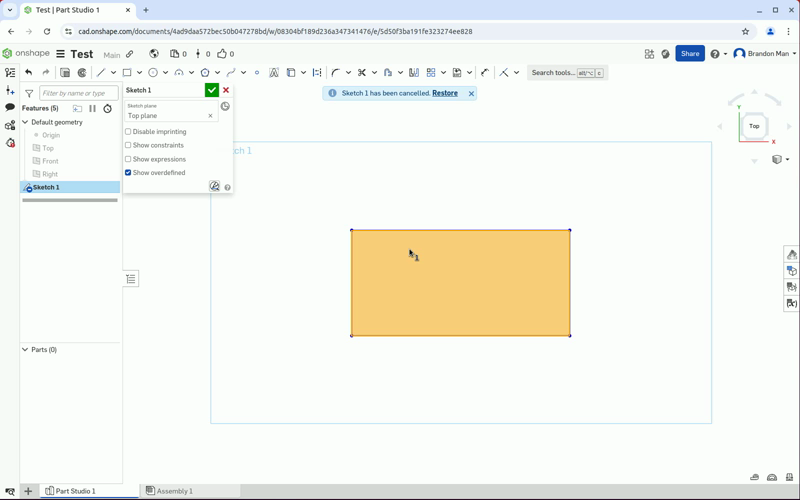
mouse_move(73, 352)
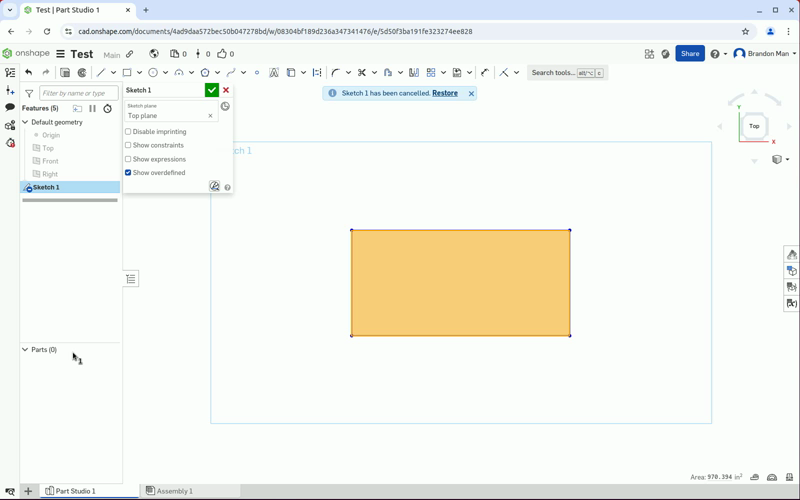
key(shift+y)
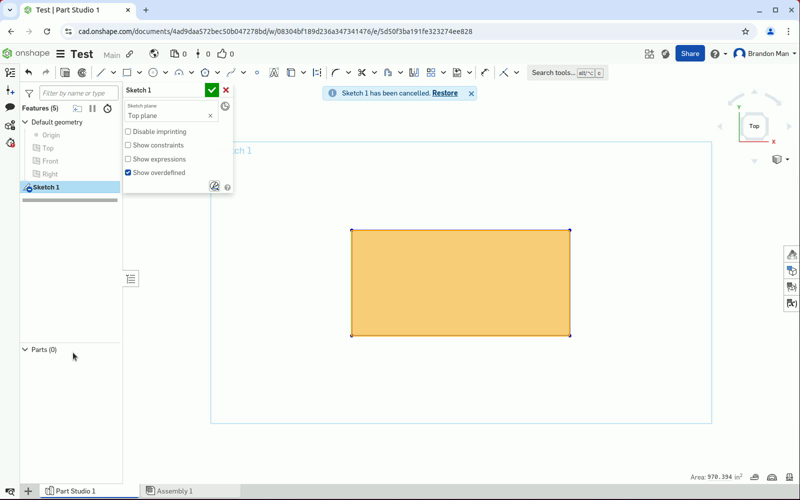
key(shift+e)
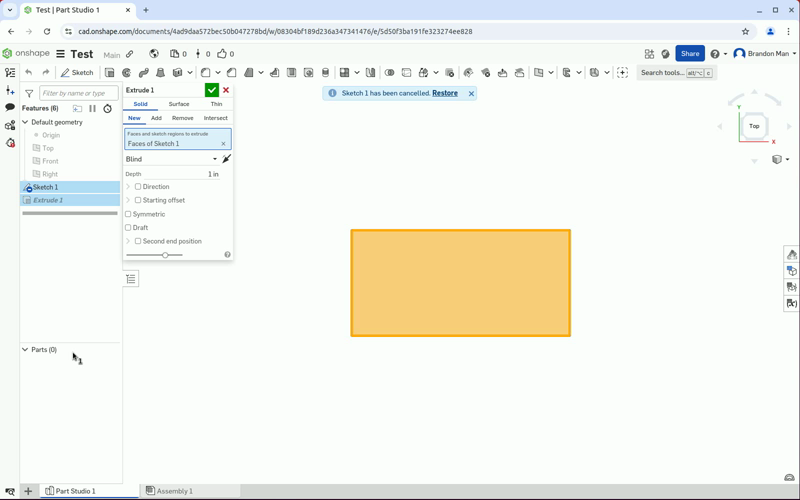
mouse_move(143, 106)
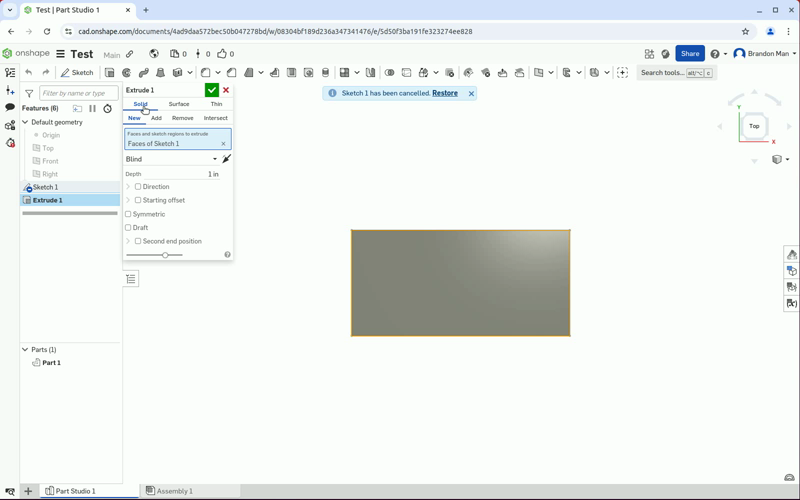
click(143, 106)
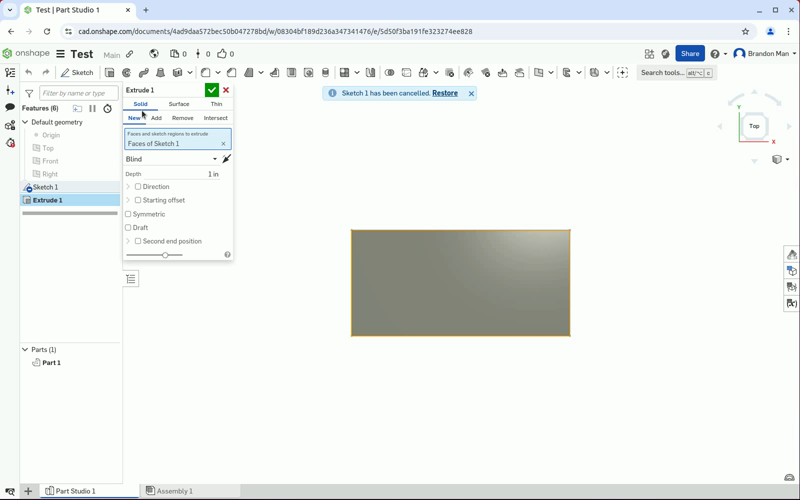
mouse_move(137, 120)
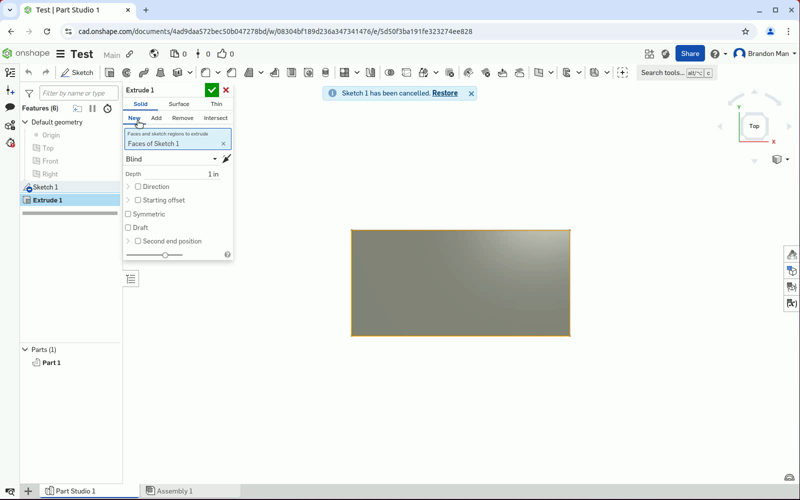
click(137, 120)
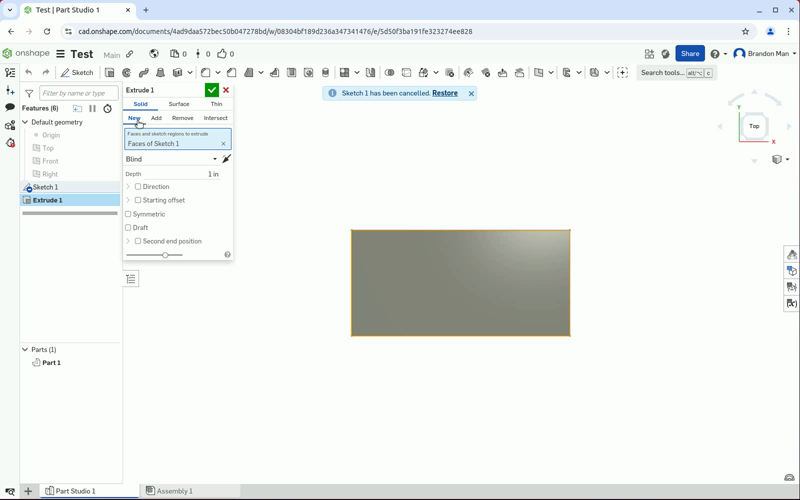
key(tab, 4)
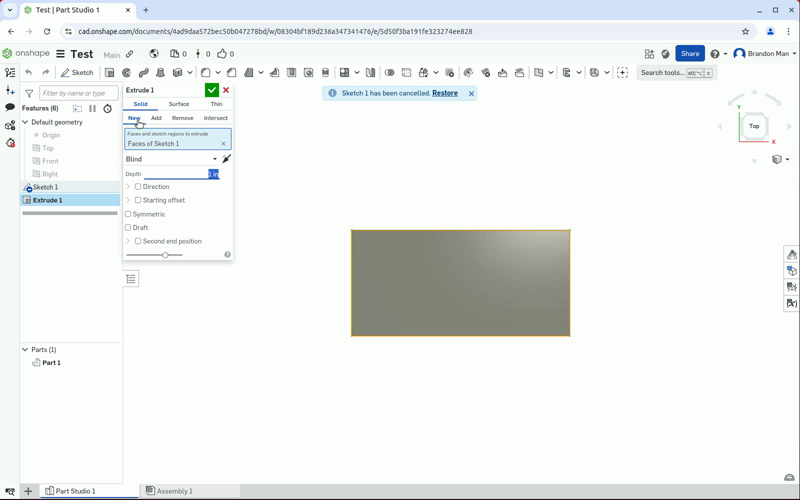
text(4.574)
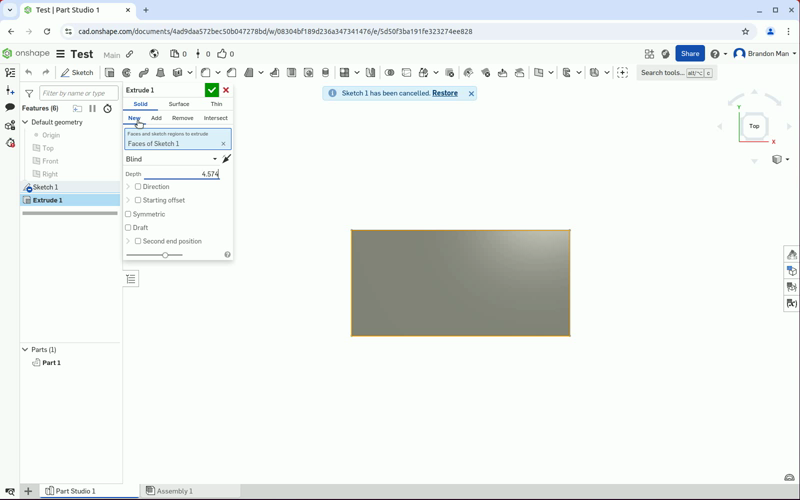
key(enter)
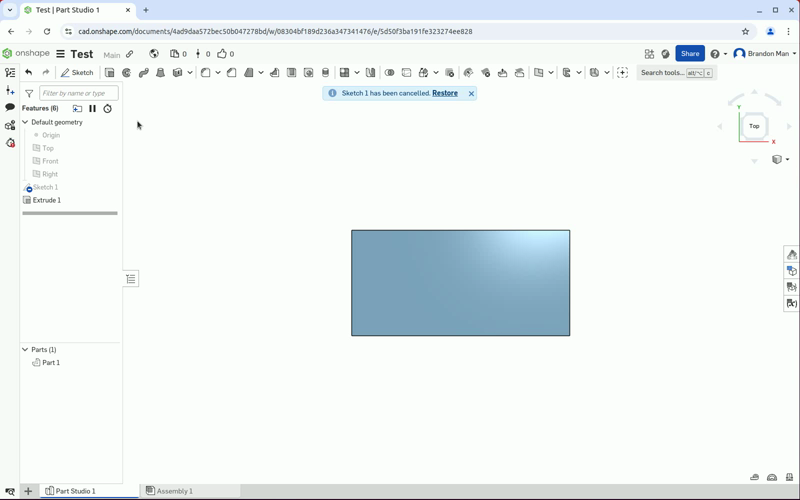
key(shift+h)
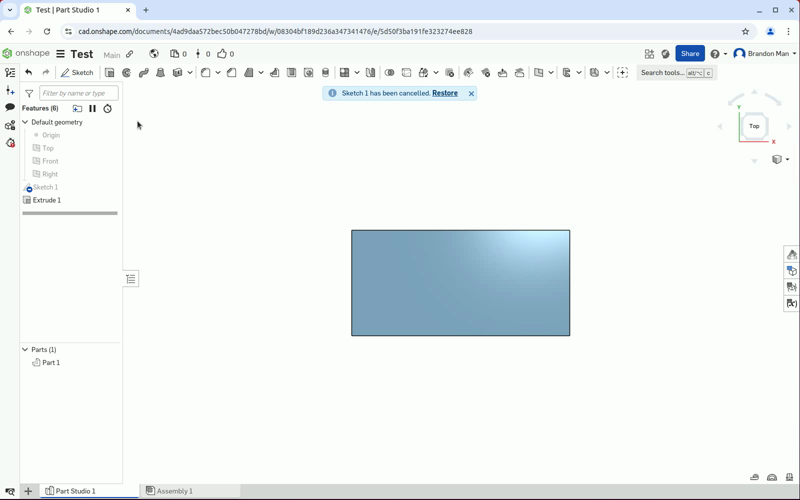
key(shift+h)
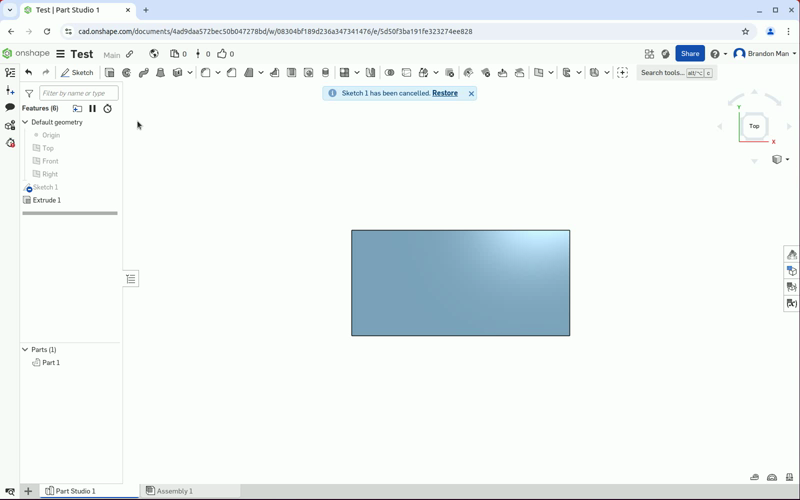
mouse_move(73, 189)
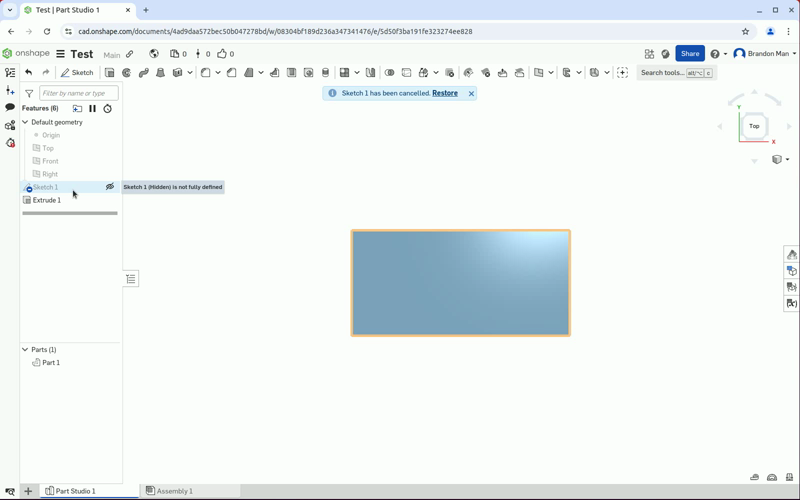
click(73, 189)
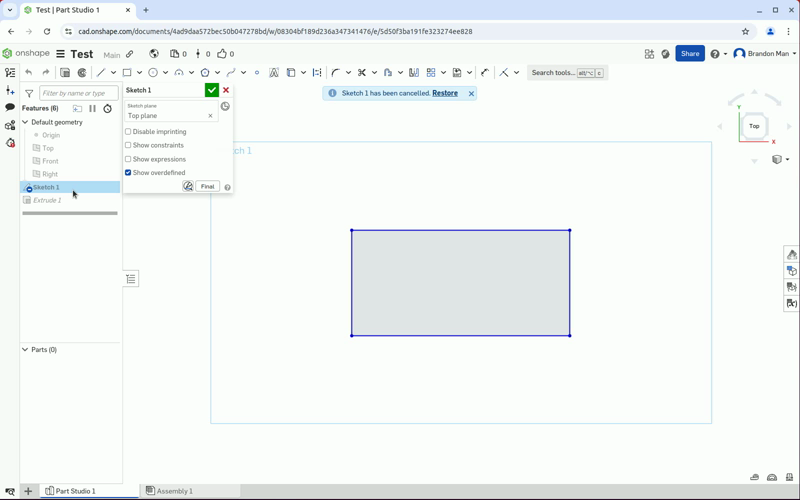
mouse_move(229, 92)
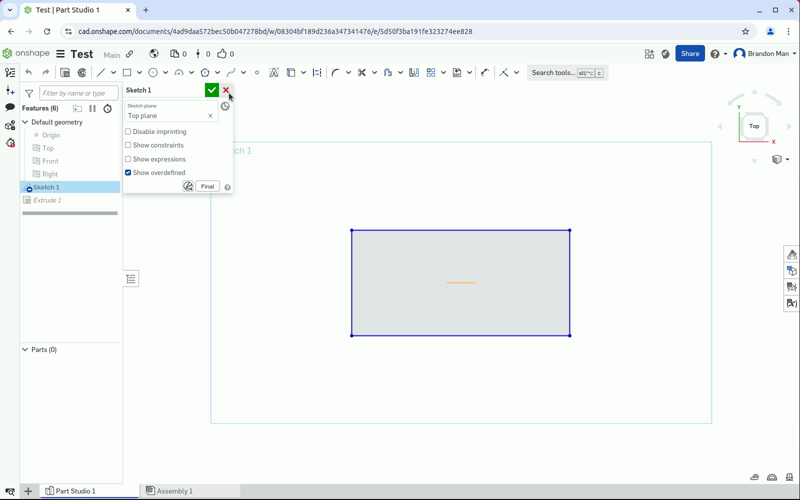
click(229, 92)
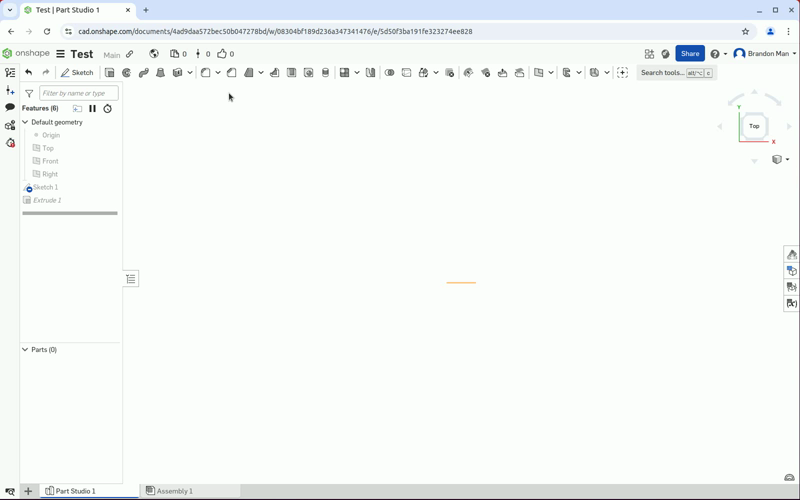
mouse_move(73, 352)
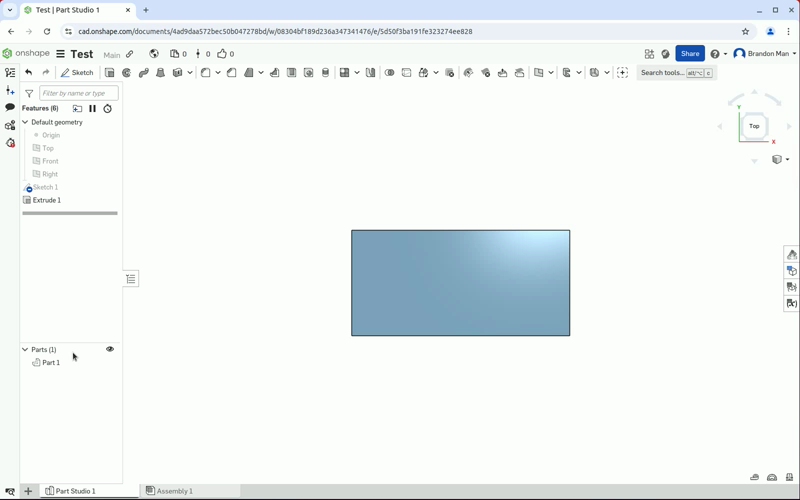
key(y)
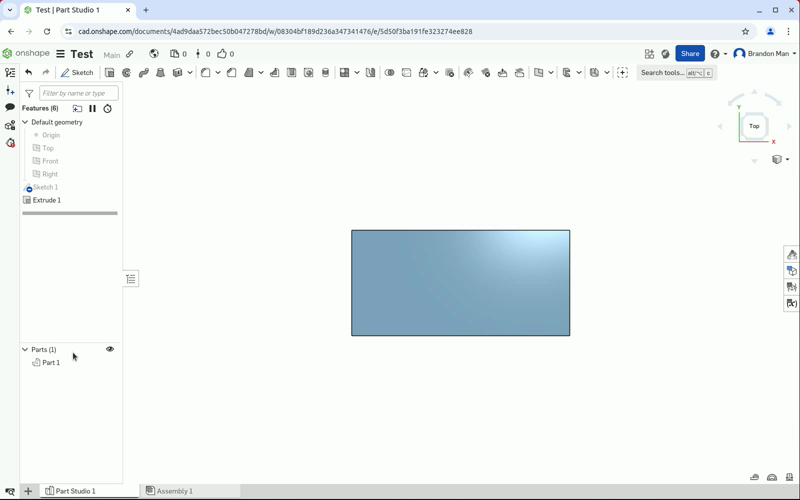
key(shift+p)
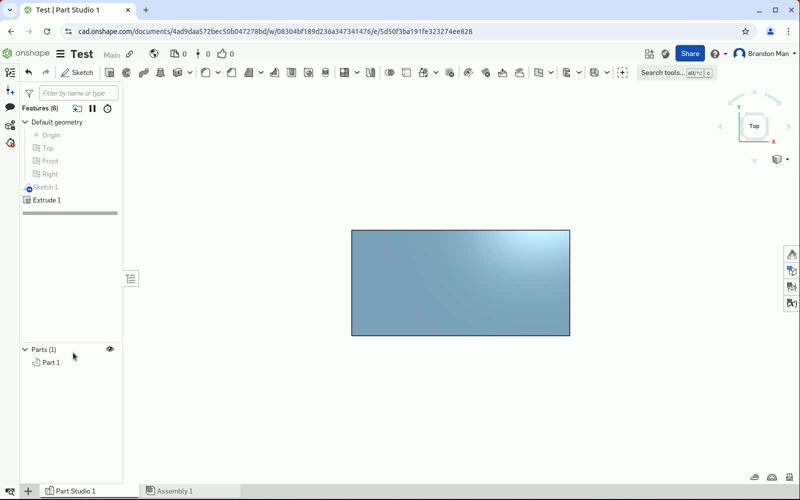
key(space)
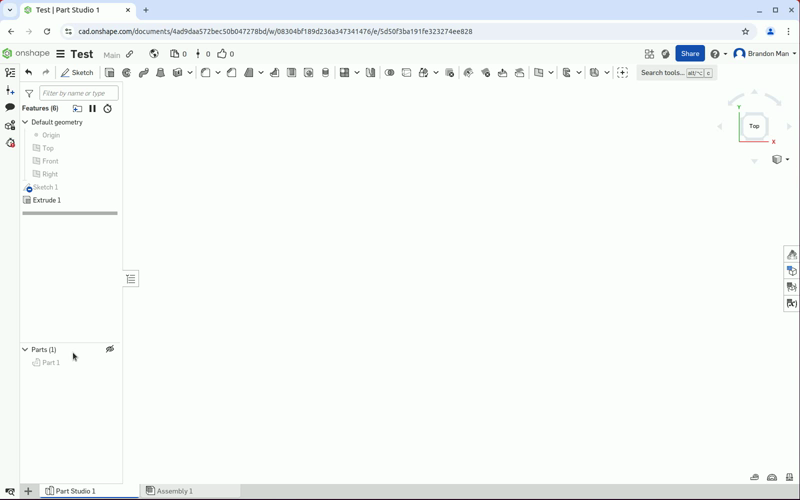
key_down(shift)
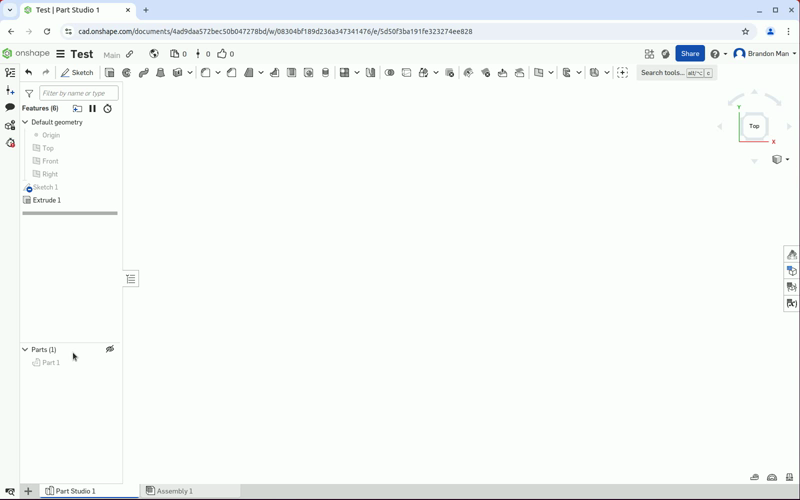
key(up)
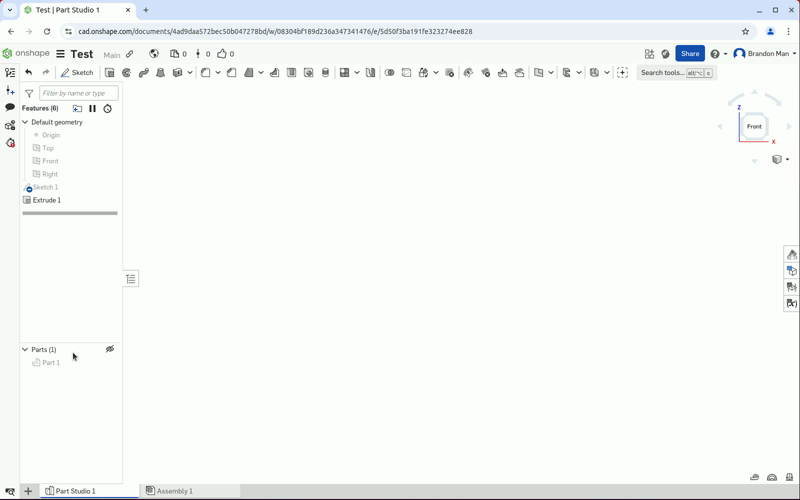
key_up(shift)
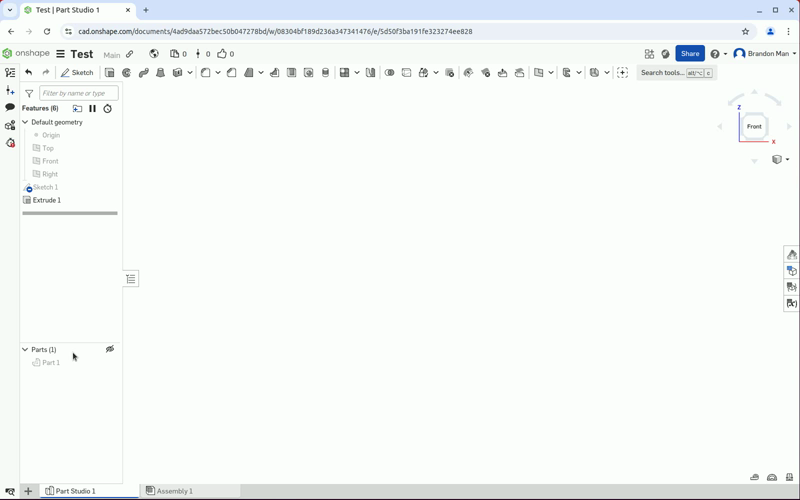
key(space)
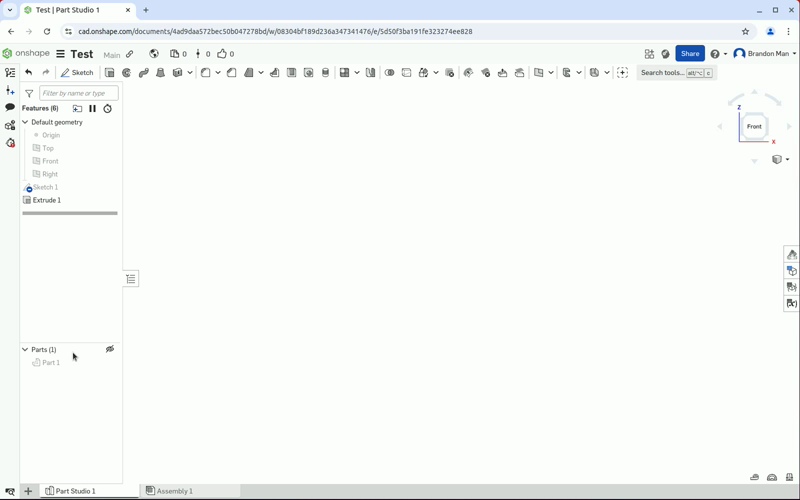
key_down(shift)
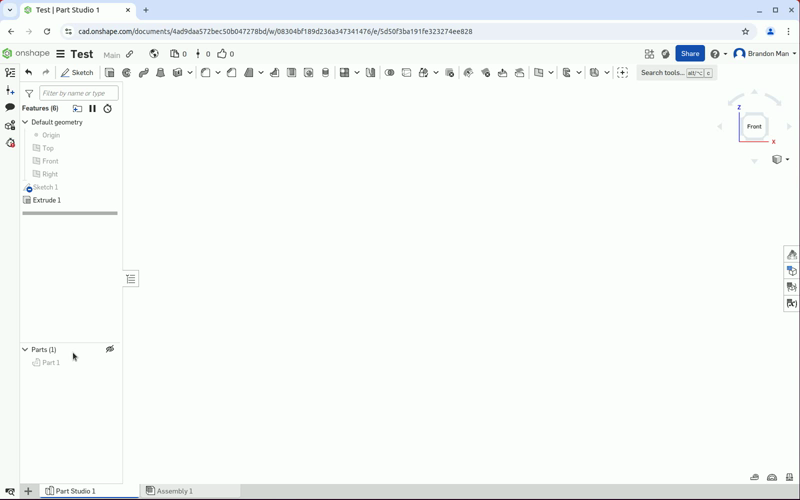
key(left)
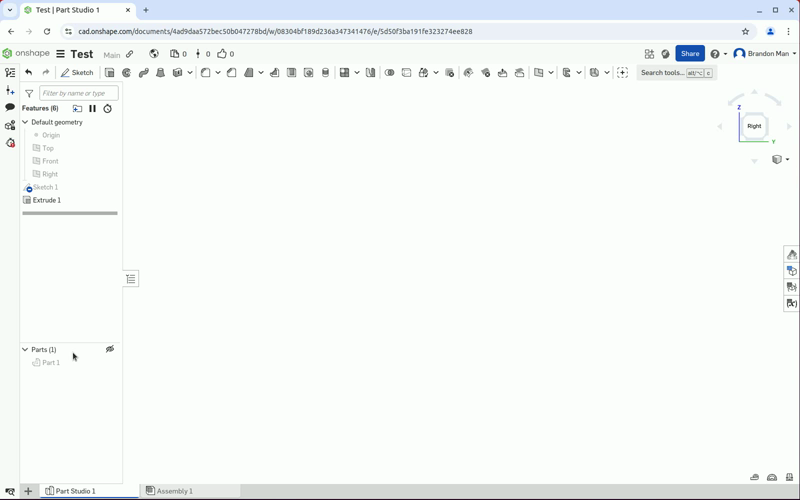
key_up(shift)
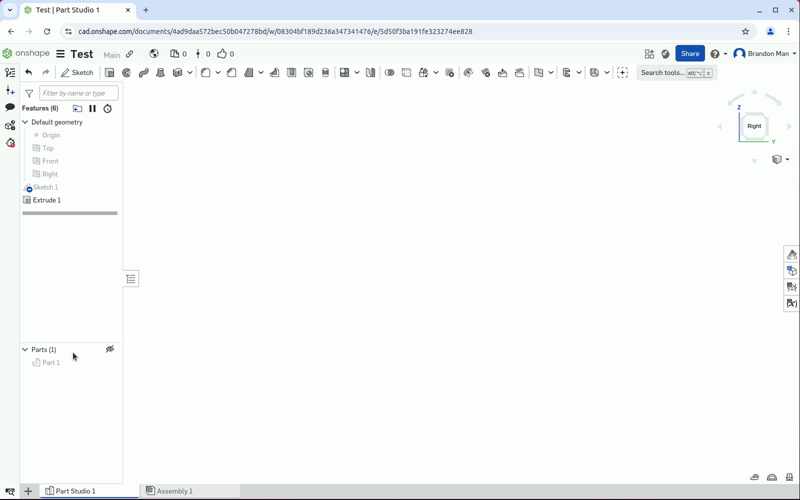
mouse_move(73, 352)
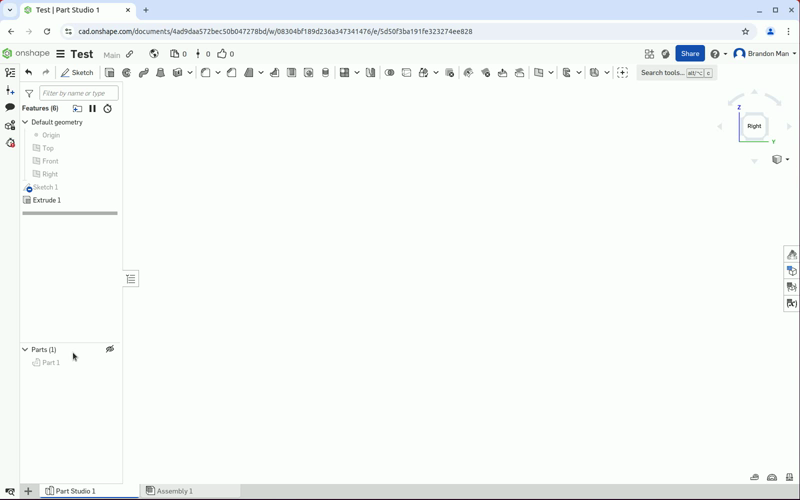
key(shift+y)
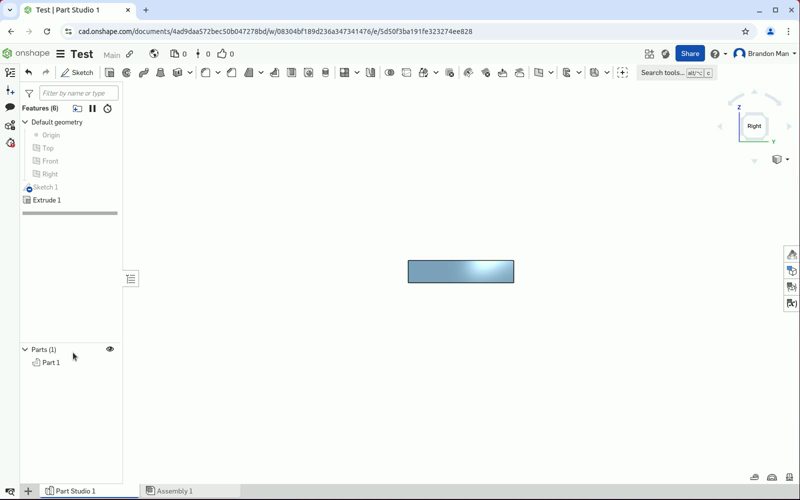
mouse_move(541, 75)
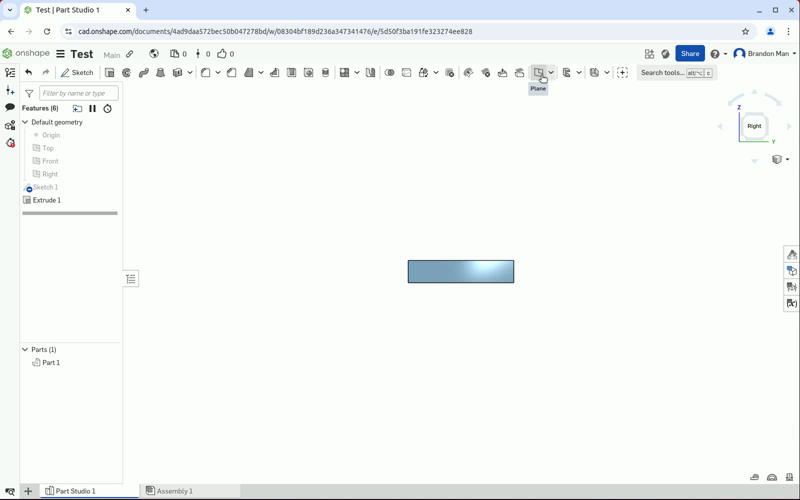
click(541, 75)
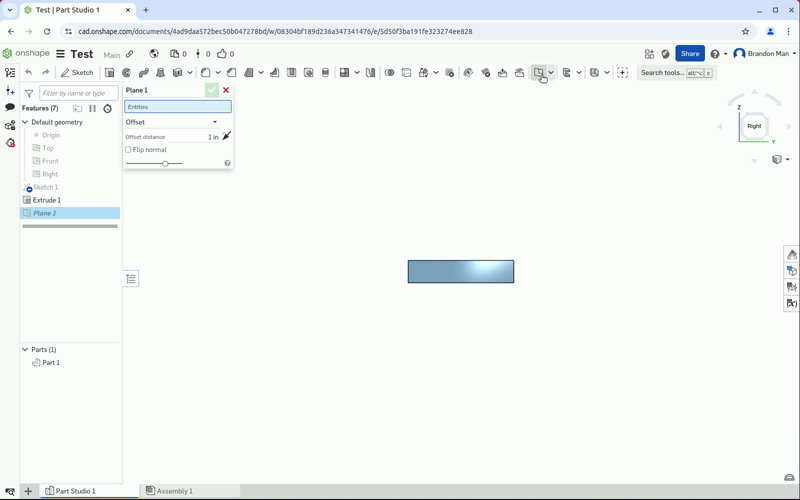
mouse_move(73, 176)
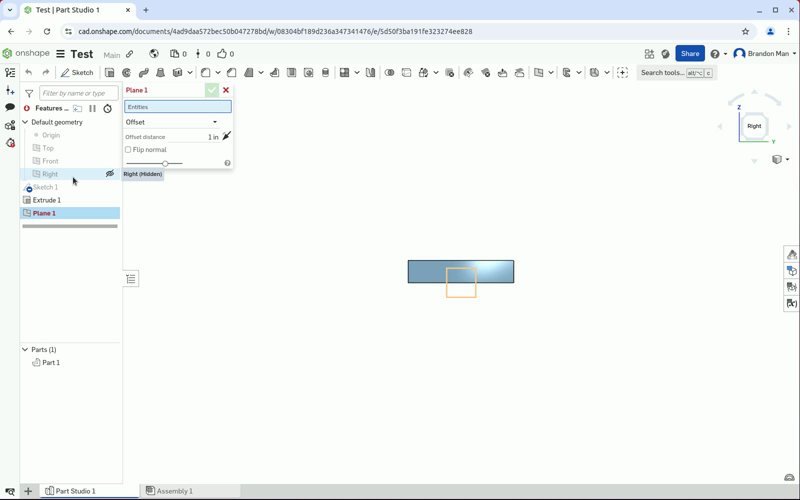
click(73, 176)
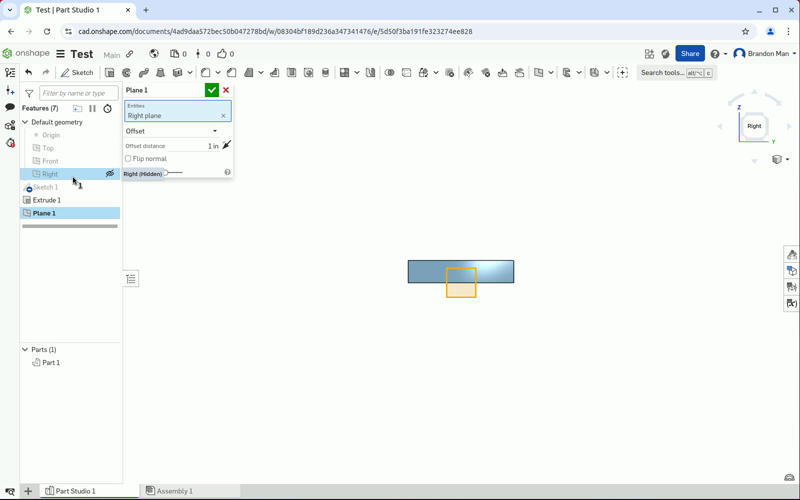
key(tab, 2)
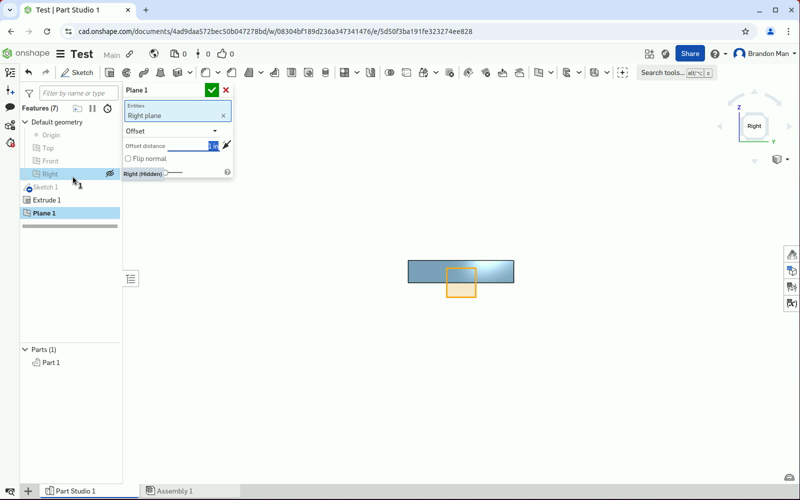
text(22.4)
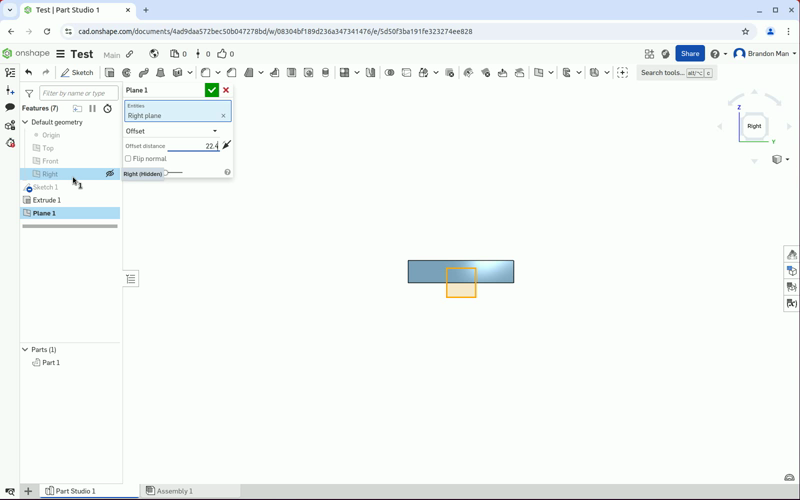
key(enter, 2)
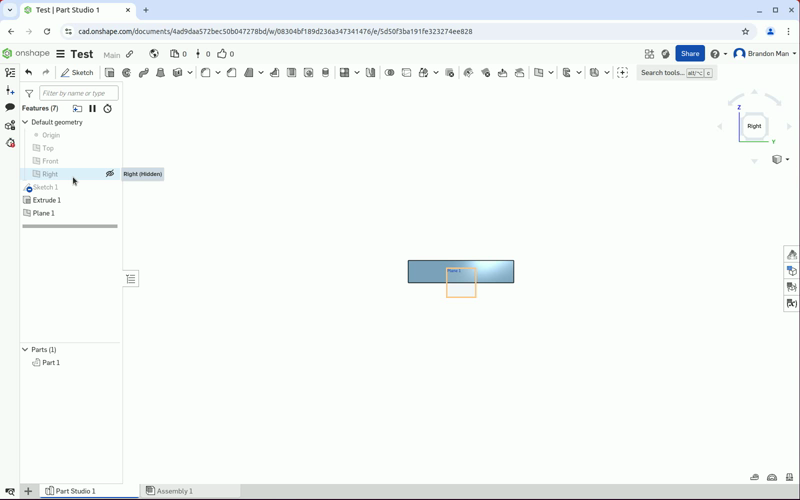
key(shift+s)
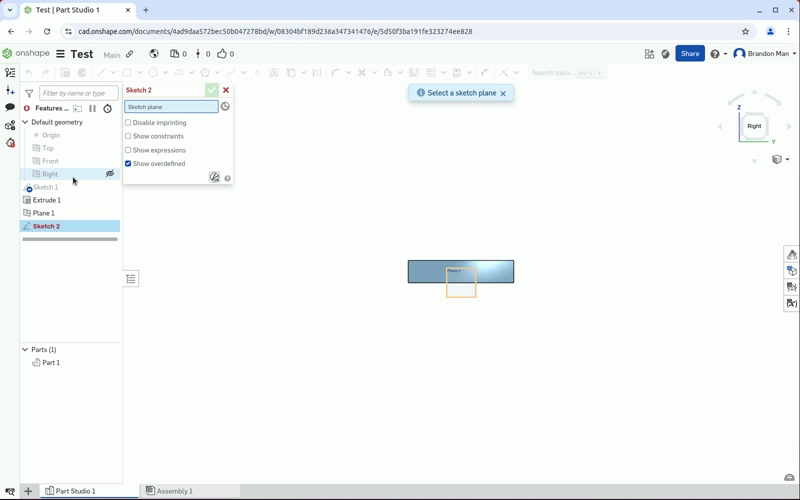
mouse_move(73, 215)
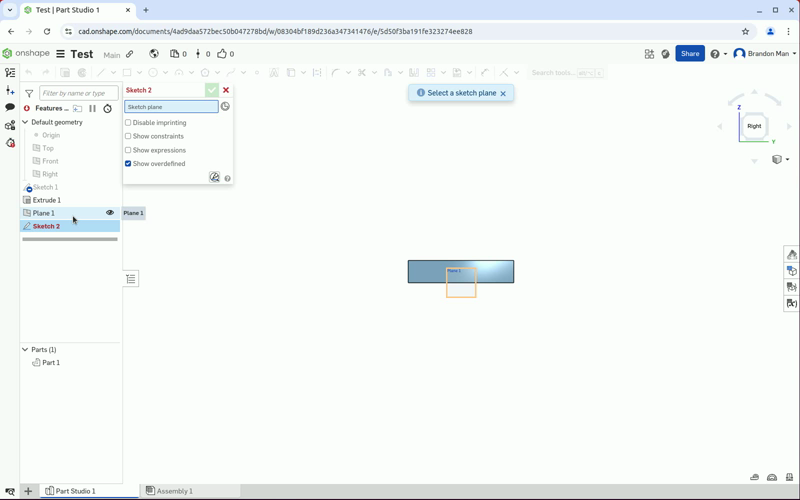
click(73, 215)
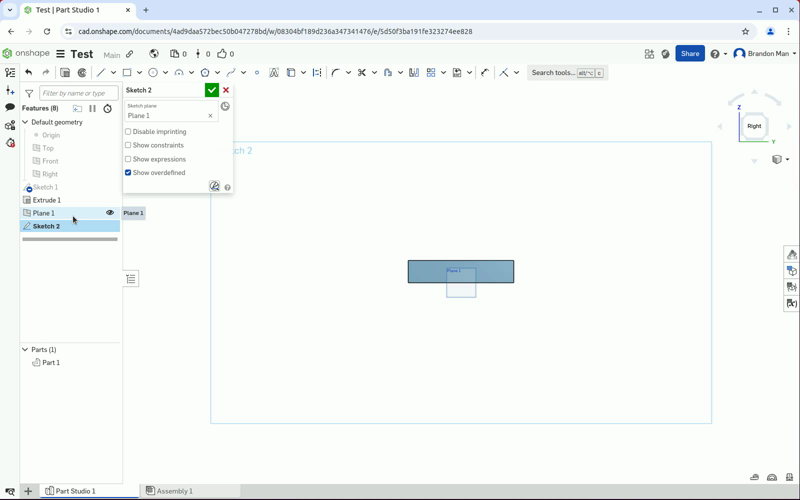
mouse_move(73, 352)
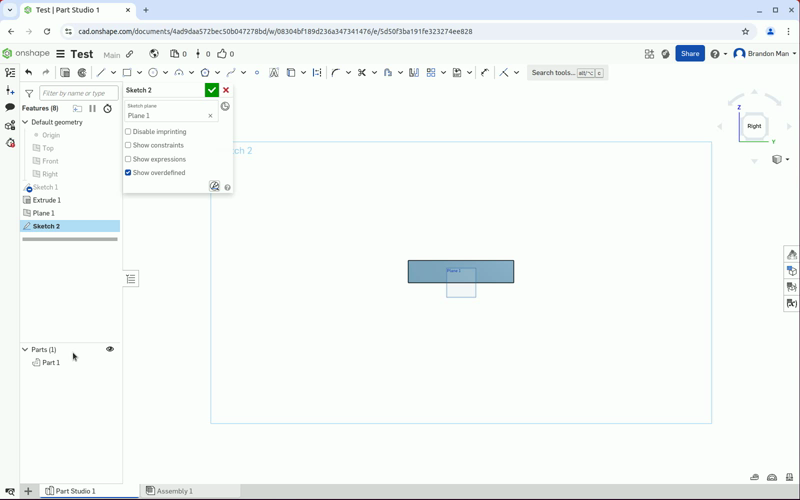
key(y)
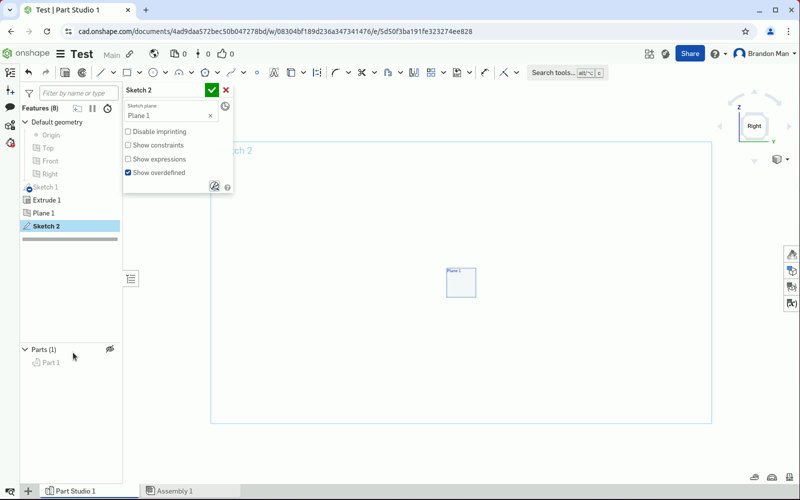
key(l)
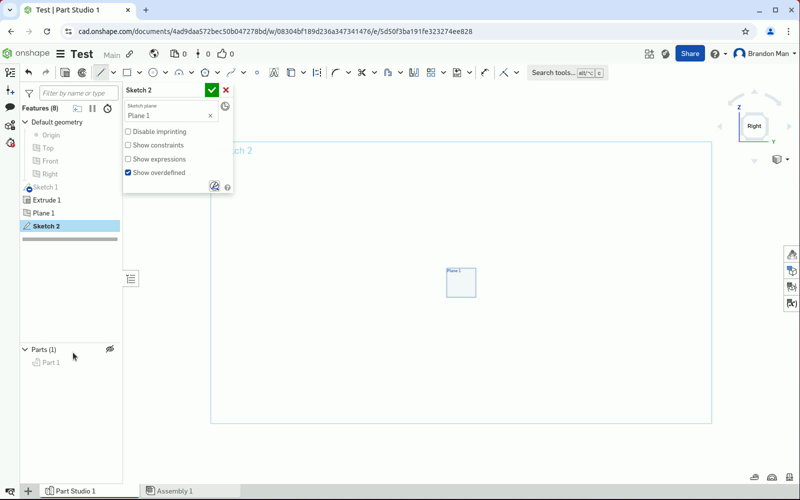
key_down(shift)
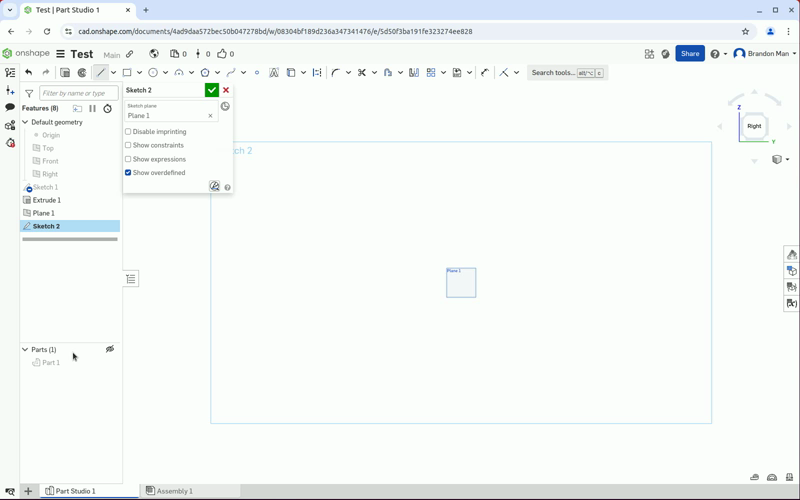
mouse_move(407, 282)
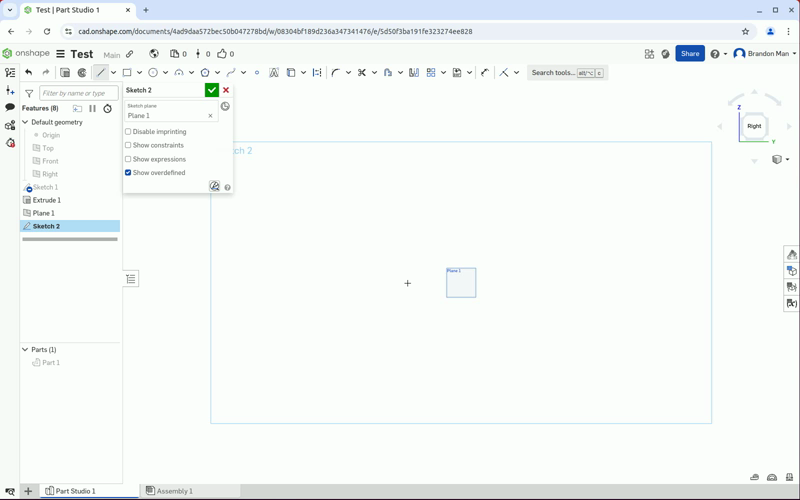
click(407, 282)
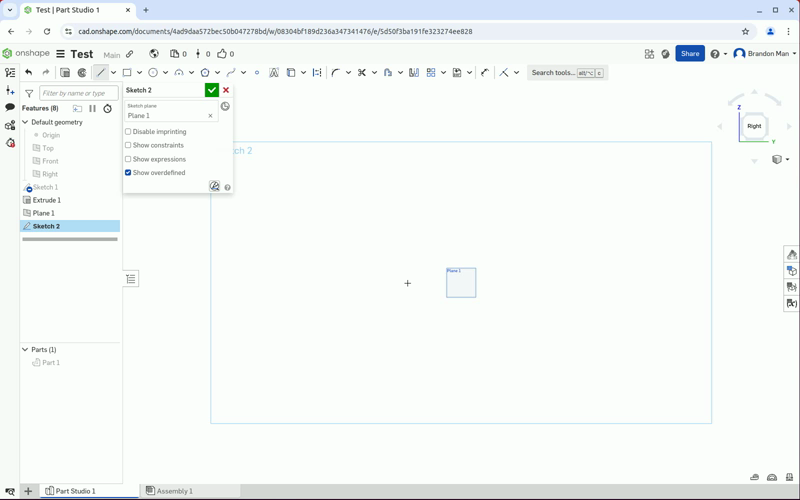
key_up(shift)
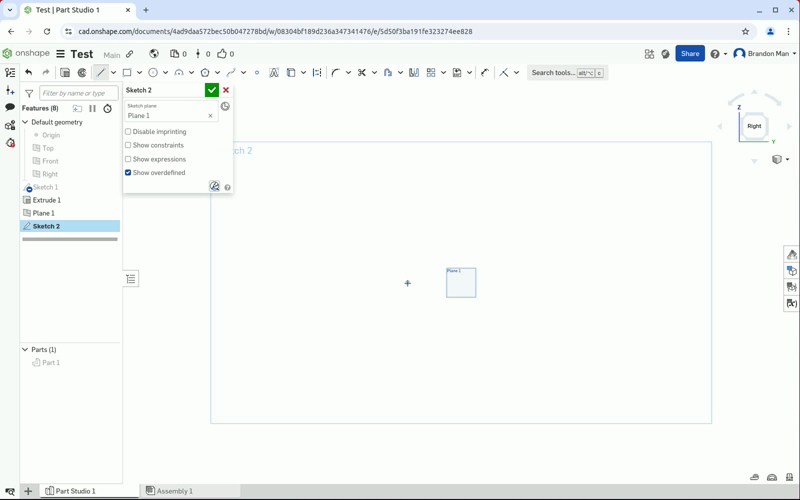
key_down(shift)
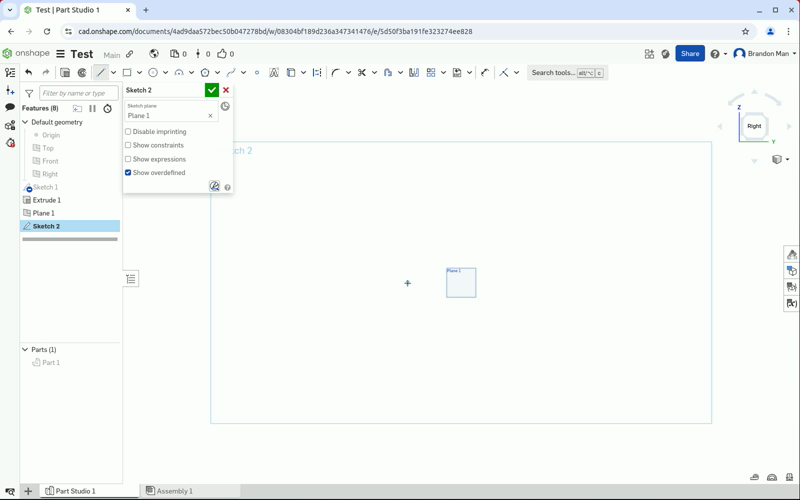
mouse_move(513, 282)
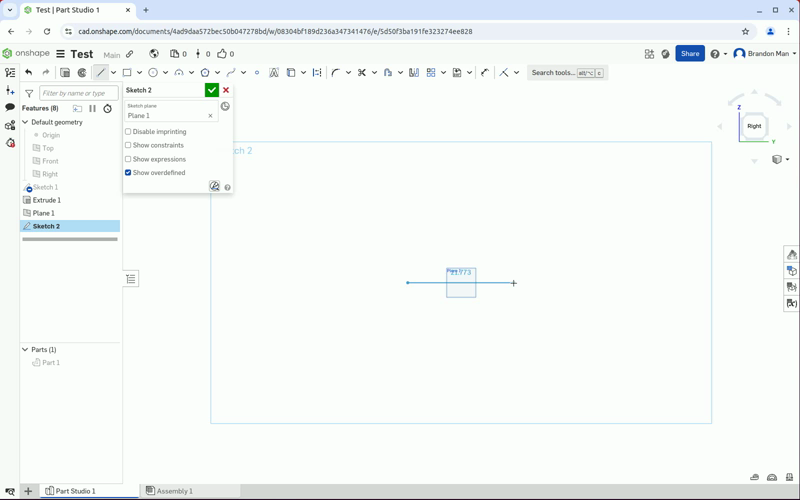
click(513, 282)
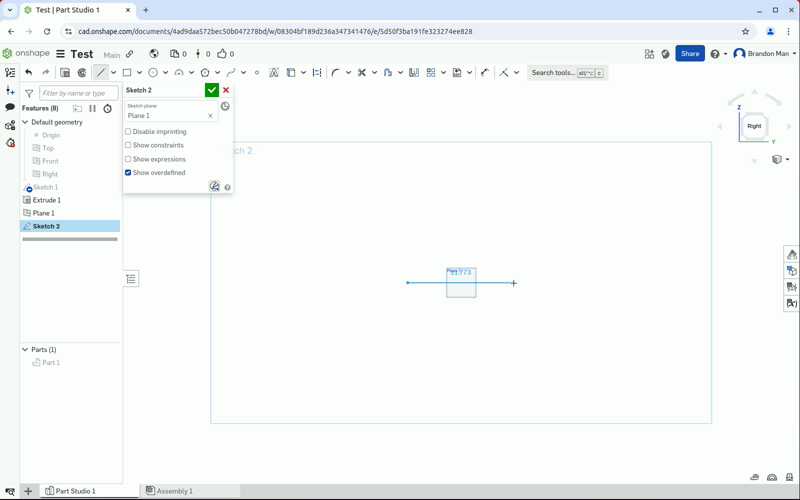
key_up(shift)
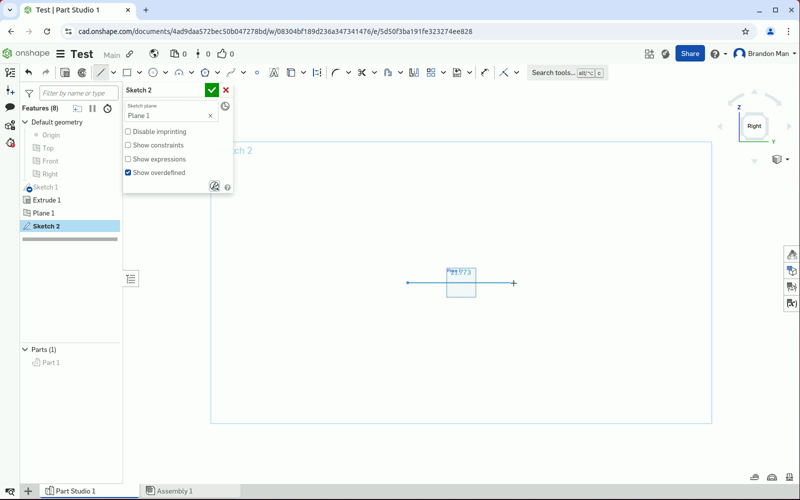
key_down(shift)
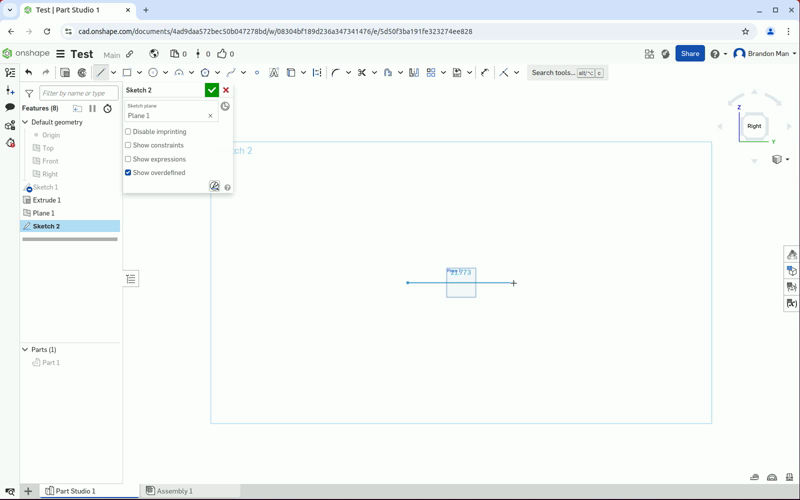
mouse_move(543, 282)
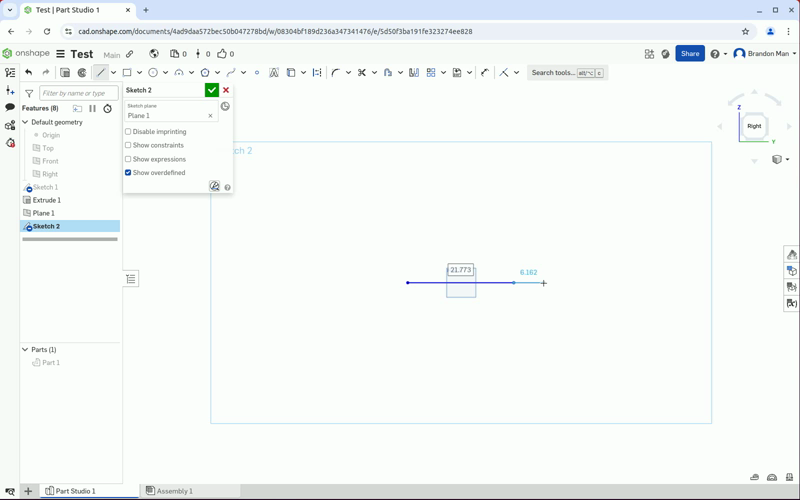
mouse_move(513, 260)
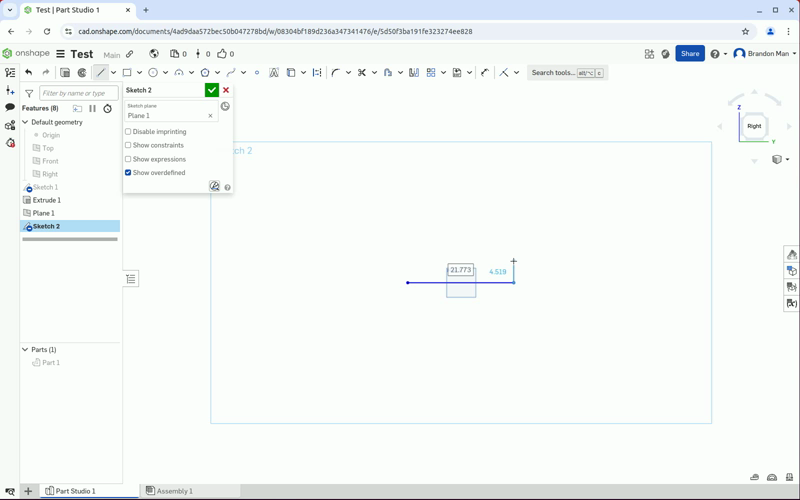
click(513, 260)
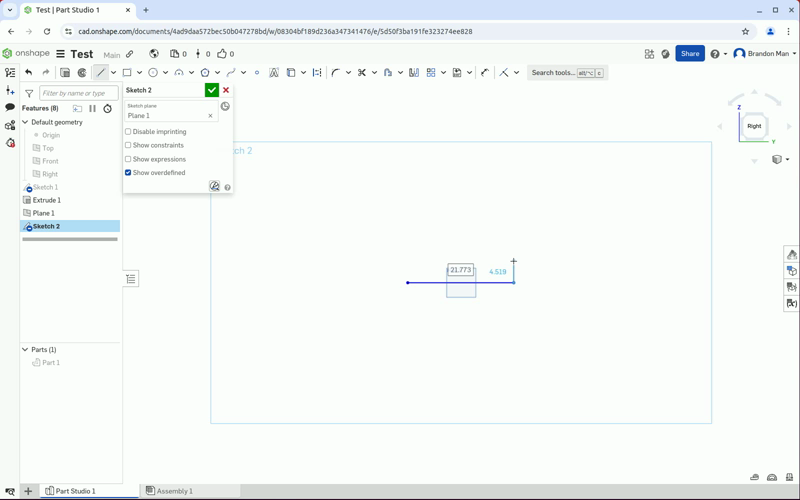
key_up(shift)
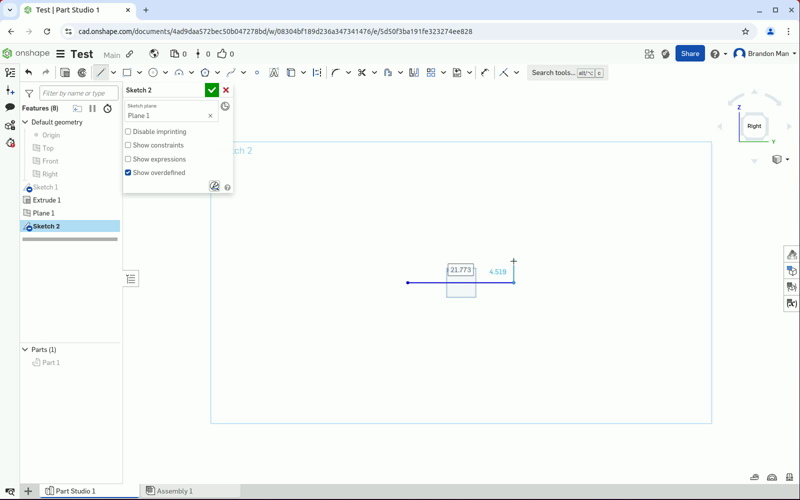
key_down(shift)
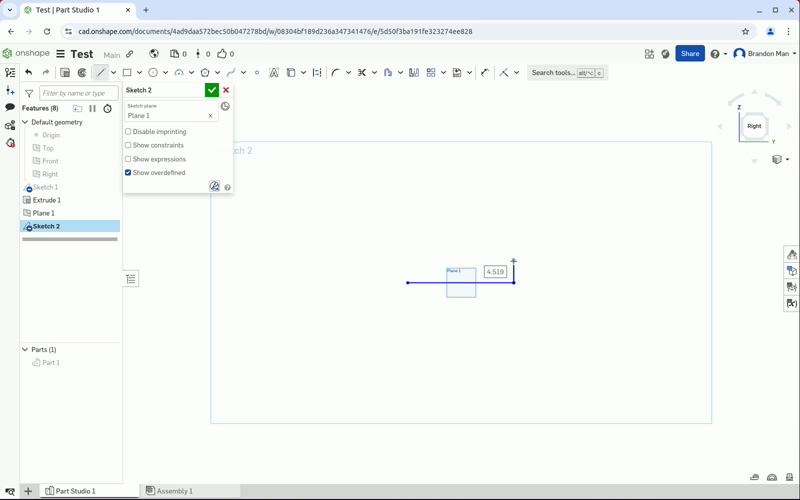
mouse_move(407, 260)
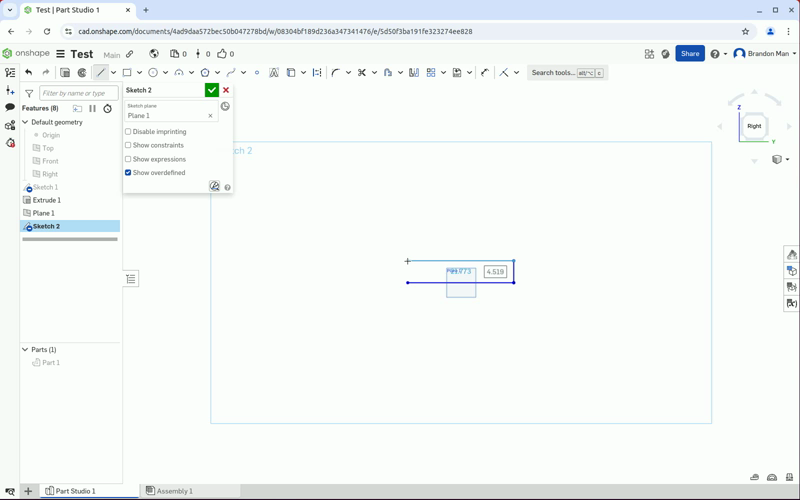
click(407, 260)
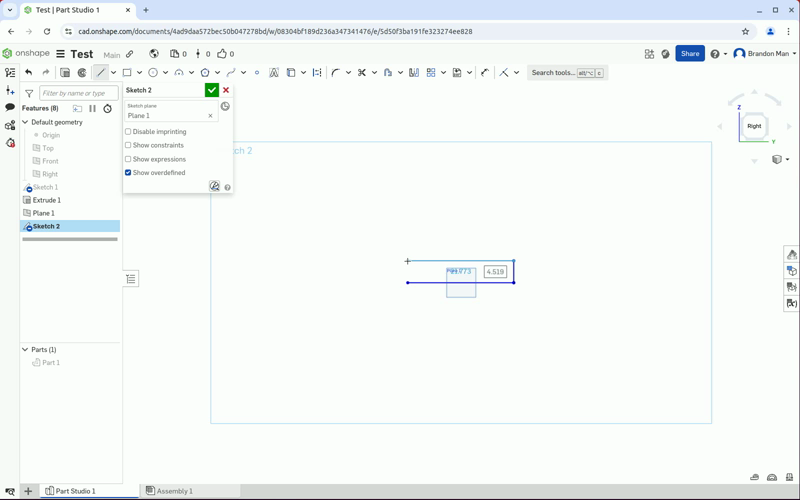
key_up(shift)
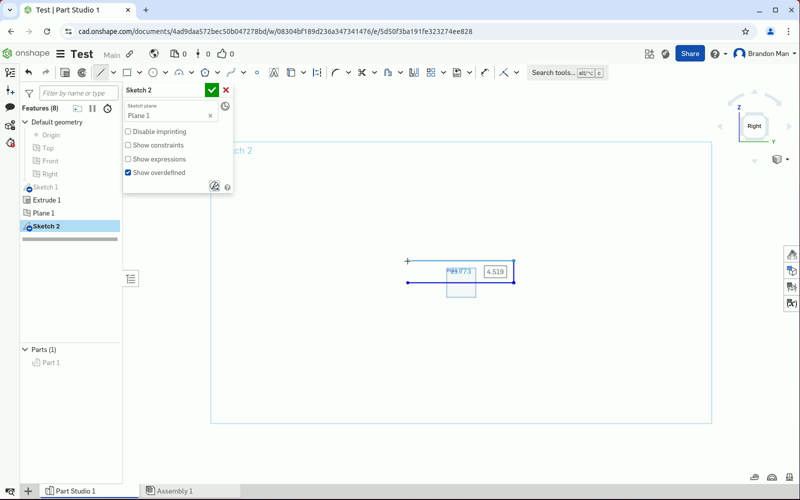
mouse_move(437, 260)
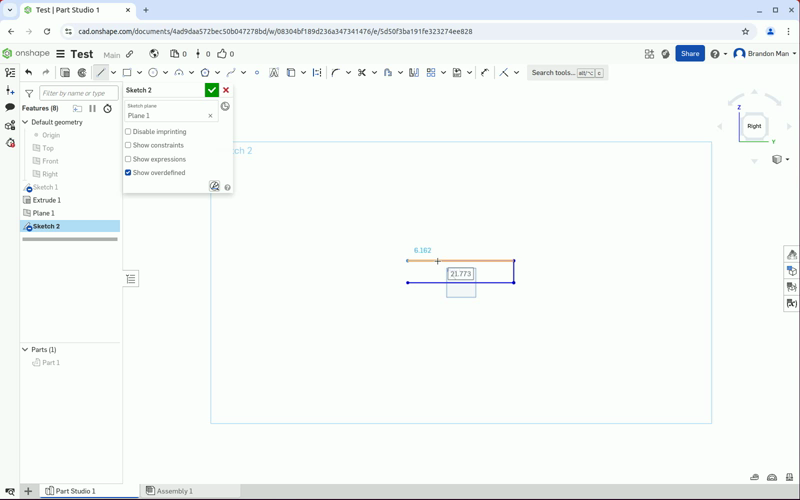
key_down(shift)
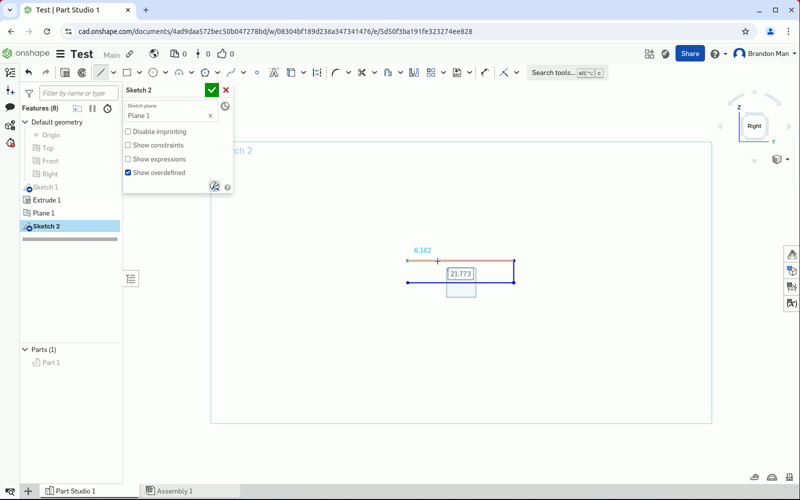
mouse_move(407, 282)
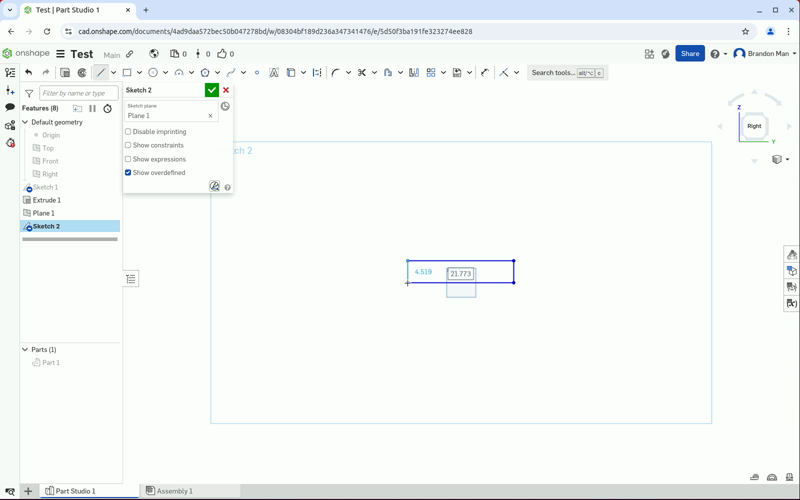
key_up(shift)
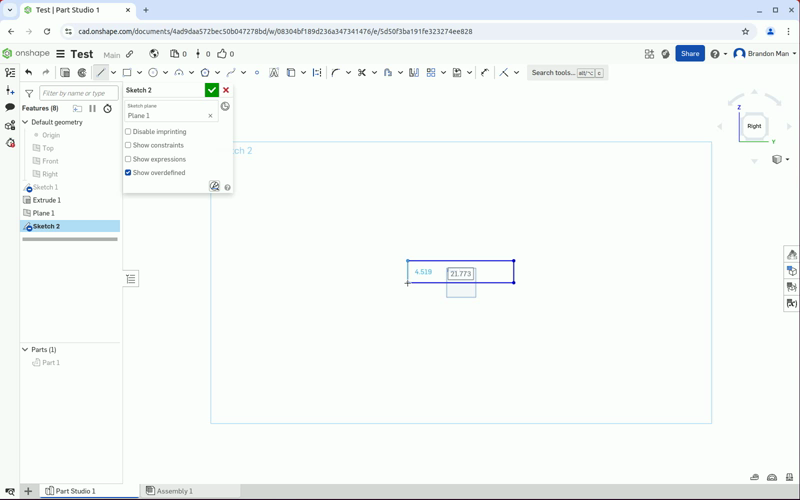
click(407, 282)
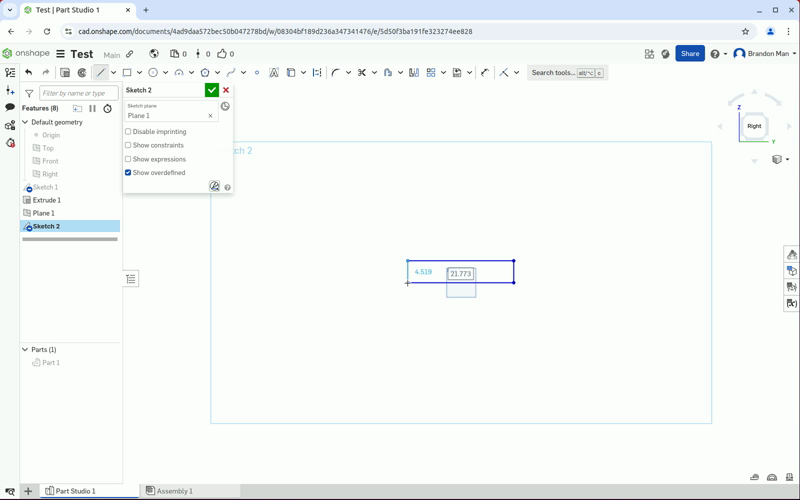
key(esc)
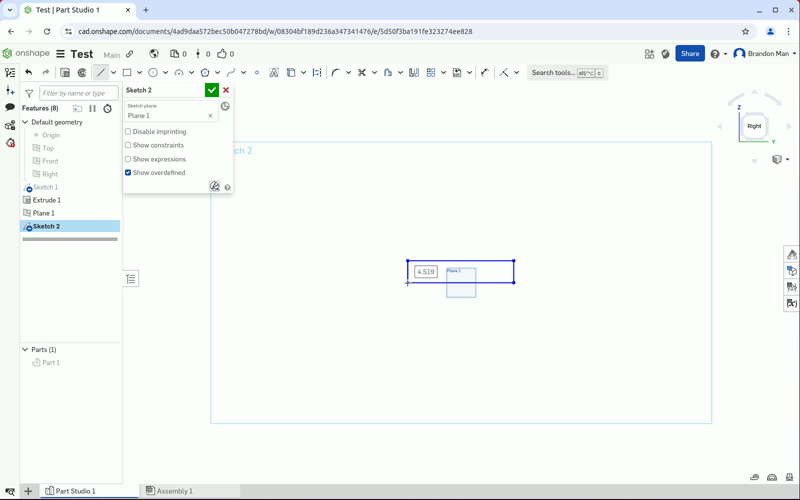
mouse_move(443, 271)
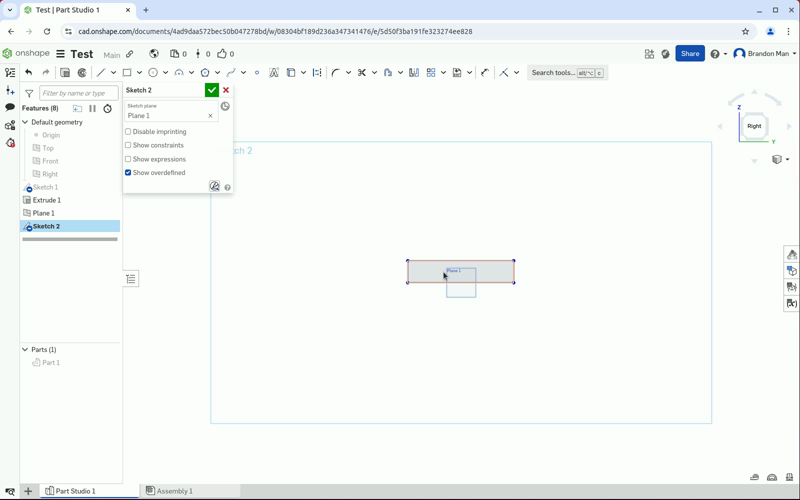
click(443, 271)
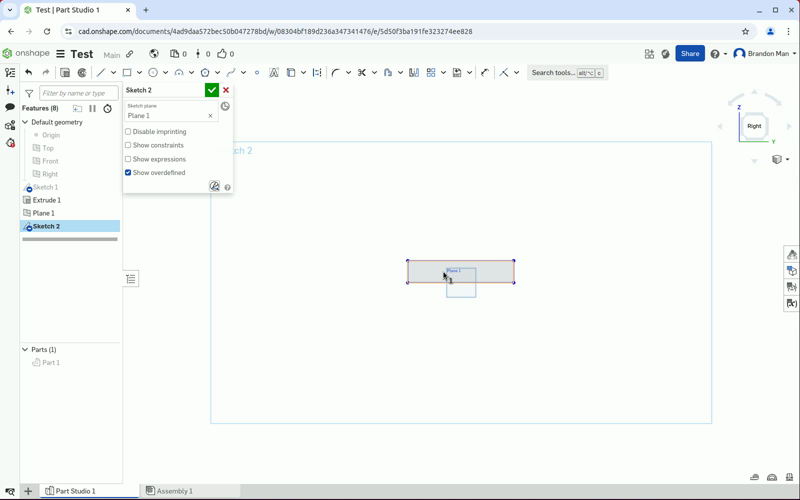
mouse_move(73, 352)
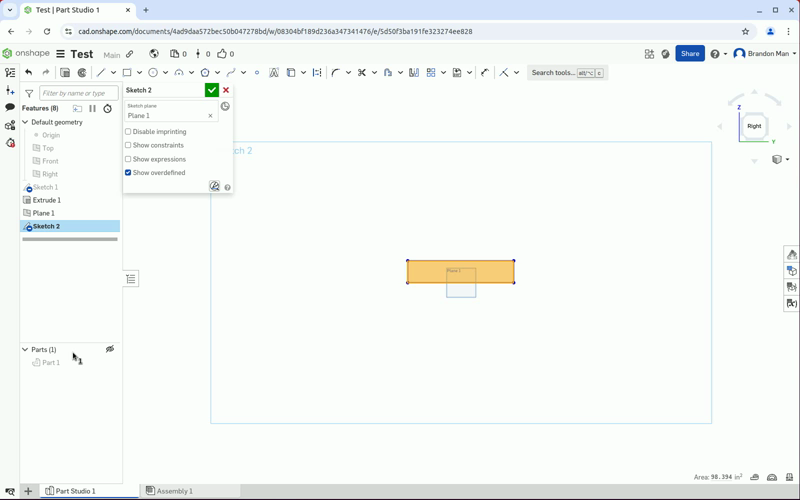
key(shift+y)
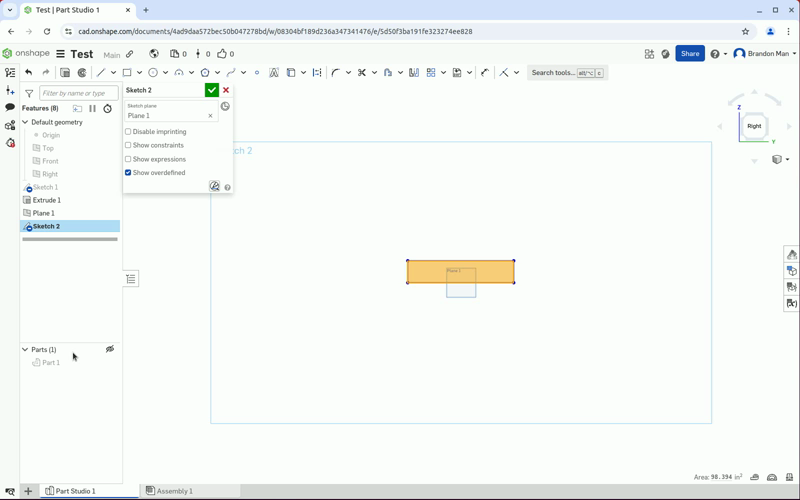
key(shift+e)
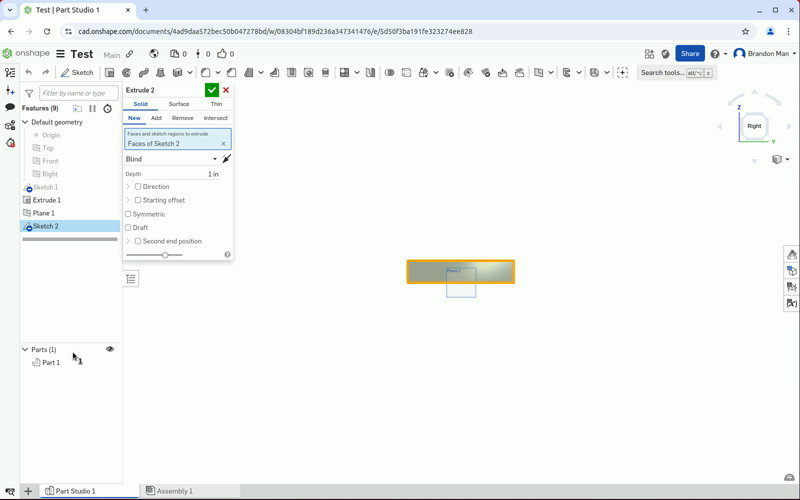
mouse_move(143, 106)
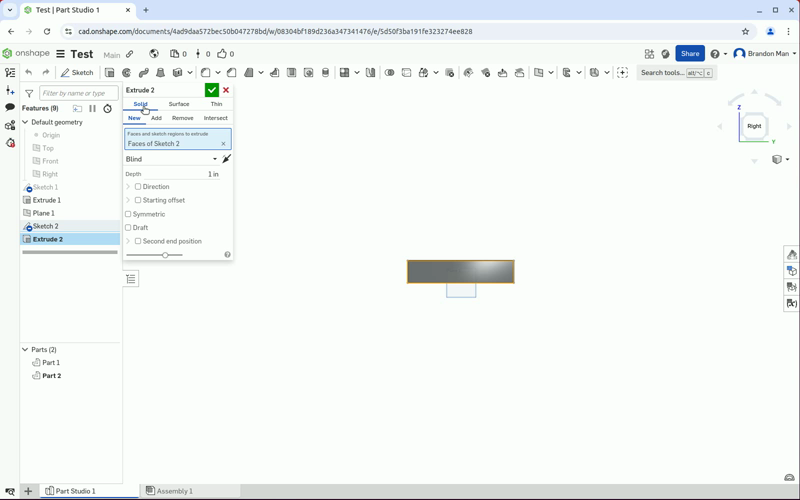
click(143, 106)
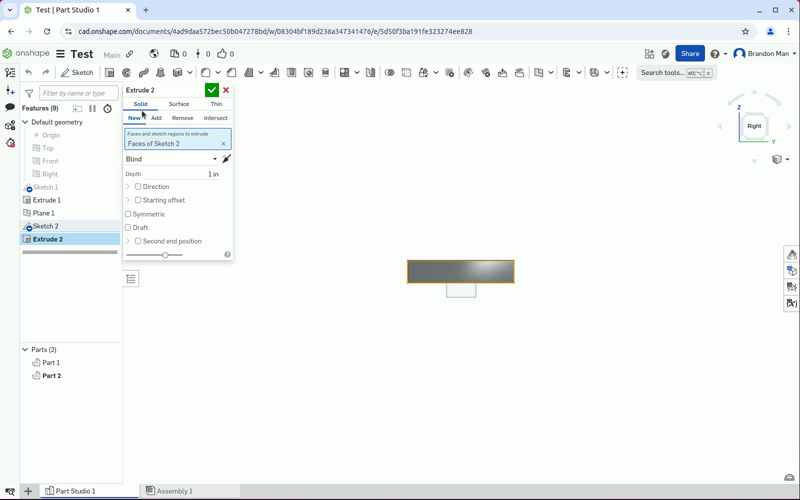
mouse_move(137, 120)
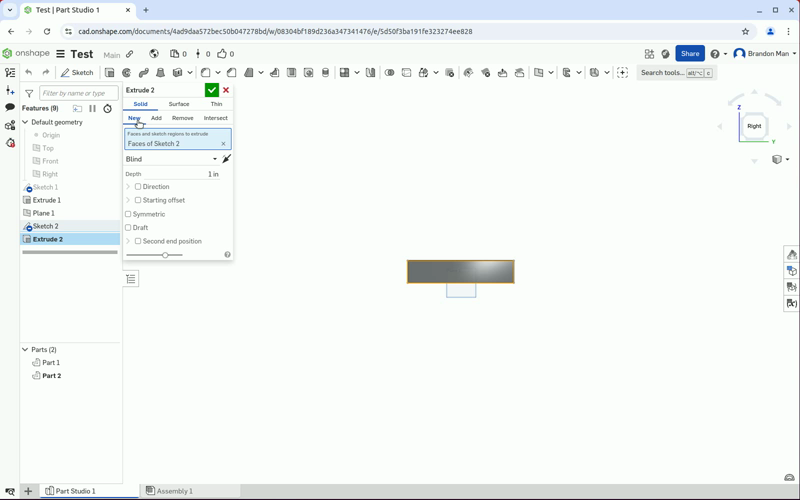
click(137, 120)
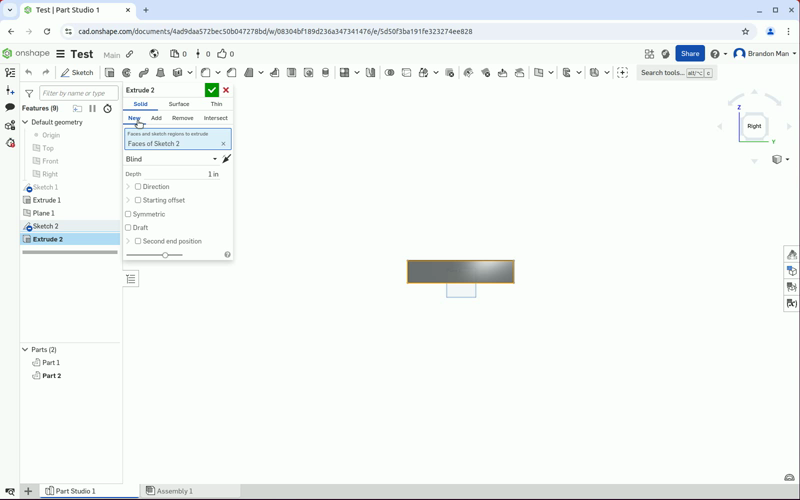
key(tab, 4)
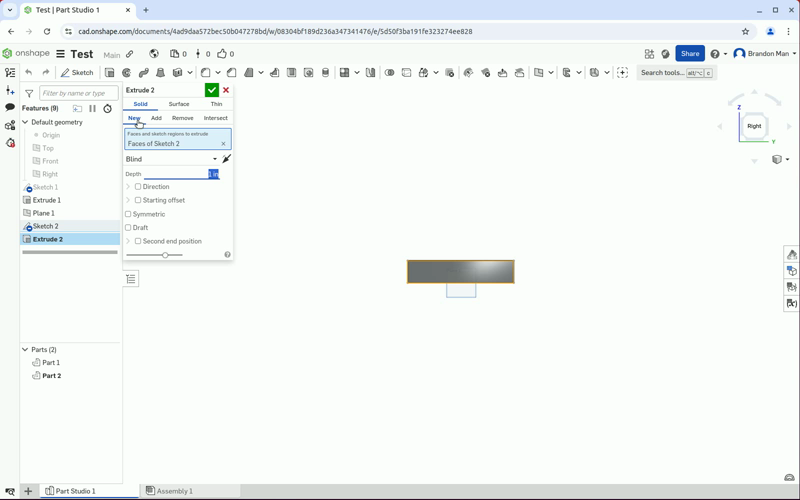
text(0.722)
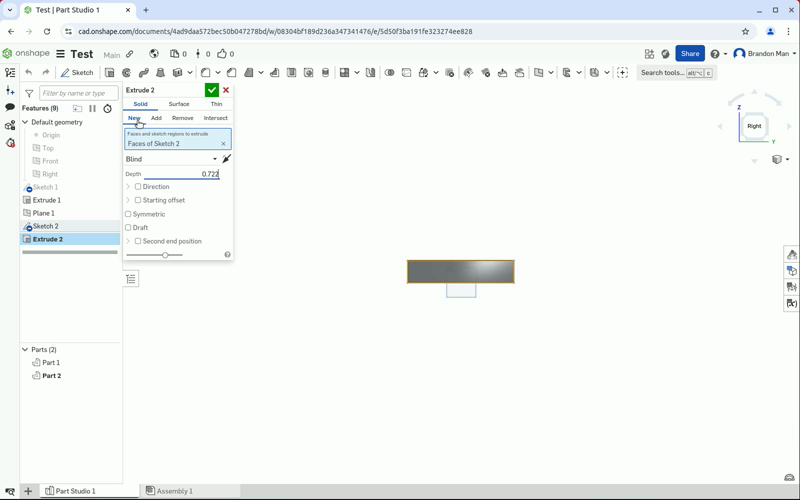
key(enter)
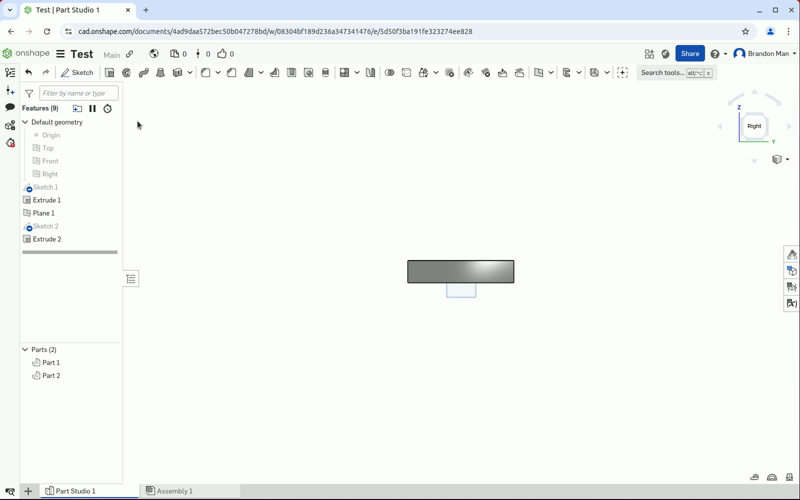
key(shift+h)
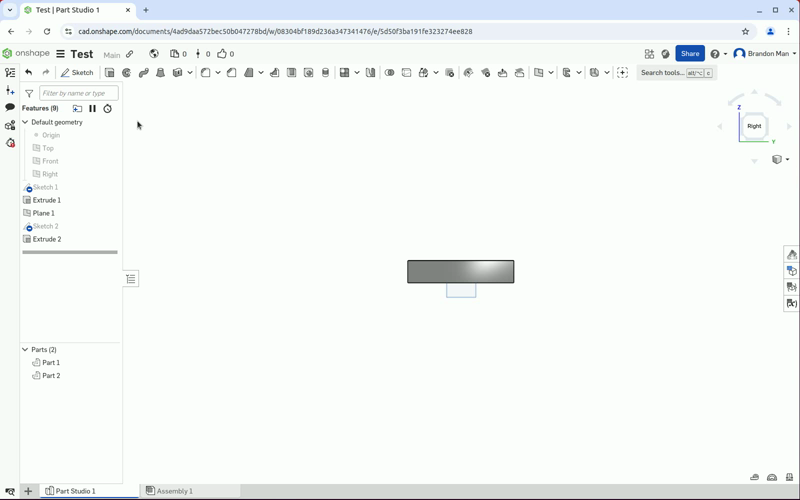
key(shift+h)
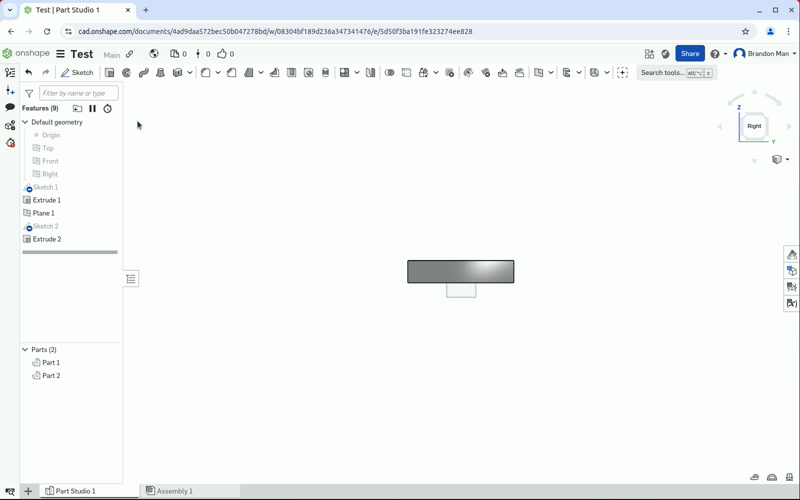
mouse_move(73, 189)
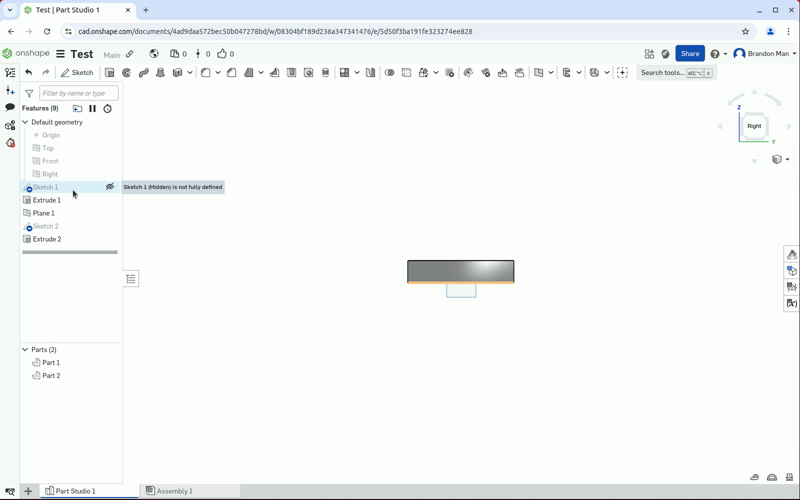
click(73, 189)
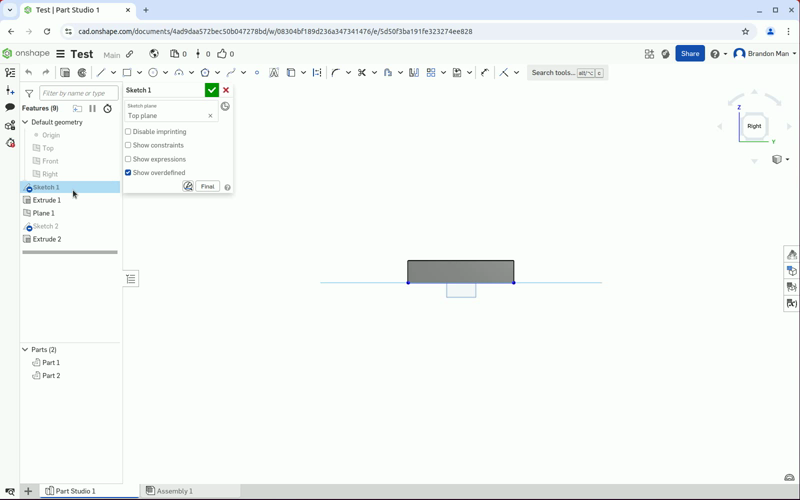
mouse_move(229, 92)
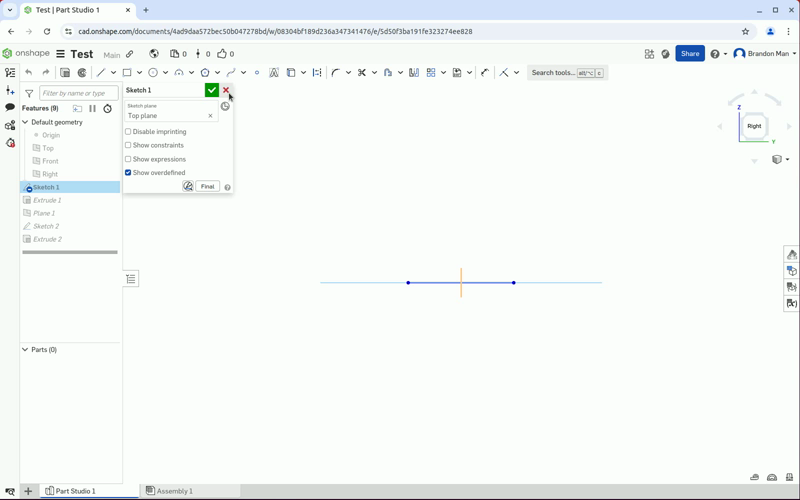
click(229, 92)
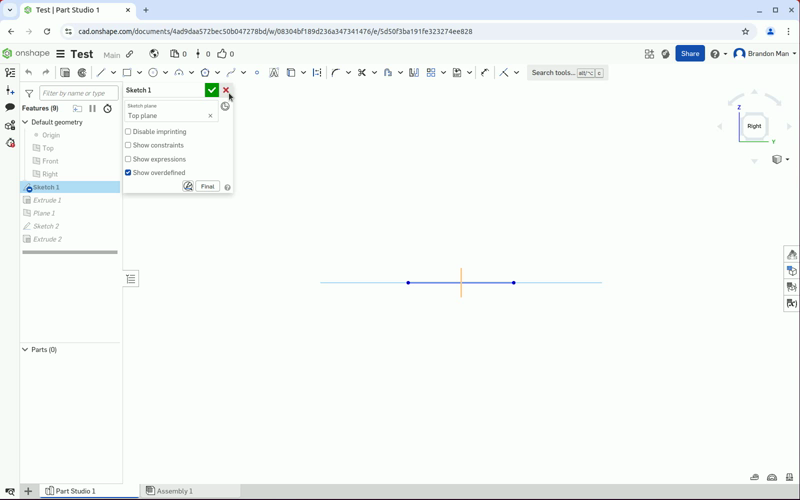
key(shift+s)
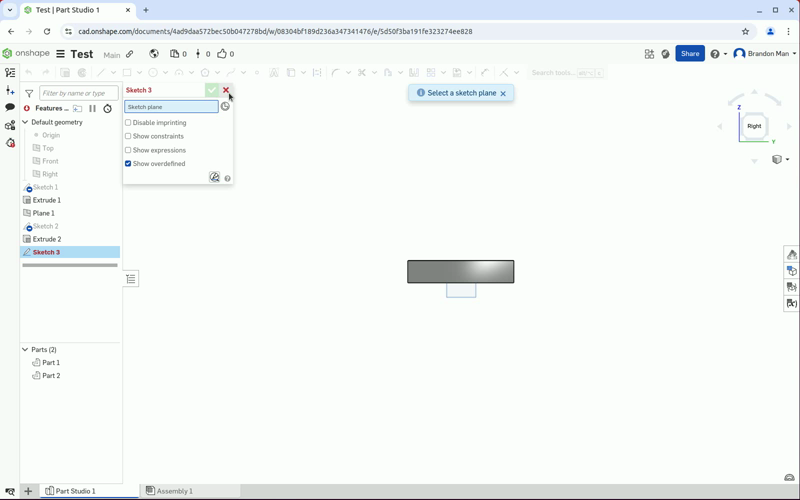
mouse_move(73, 215)
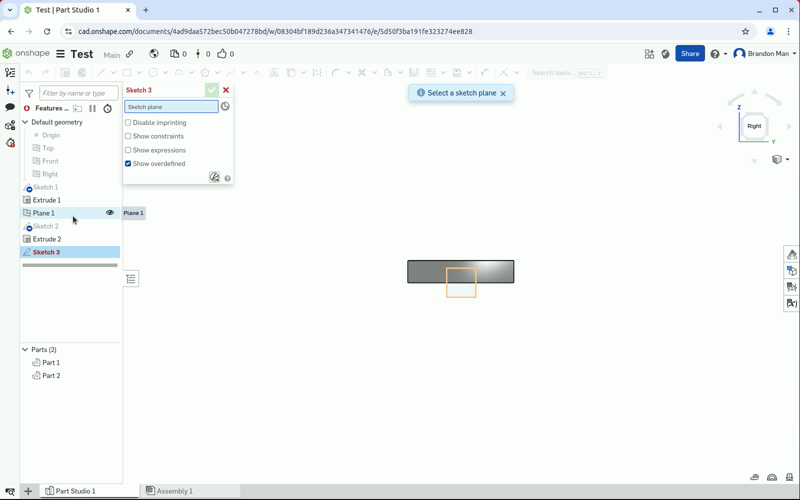
click(73, 215)
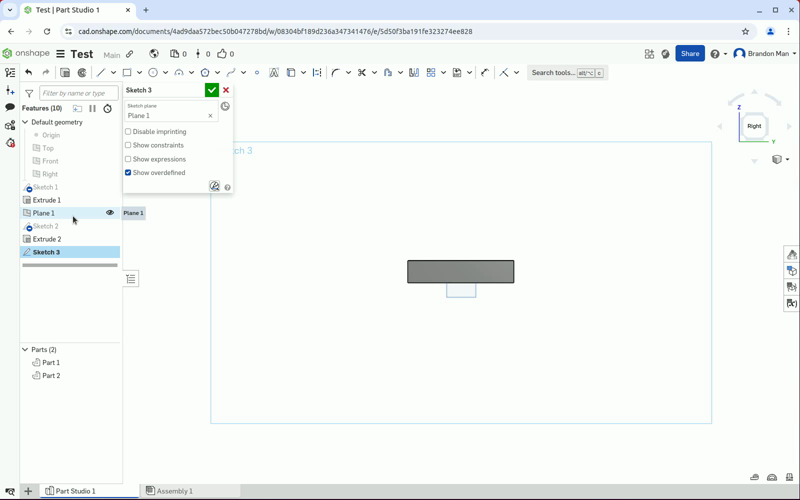
mouse_move(73, 352)
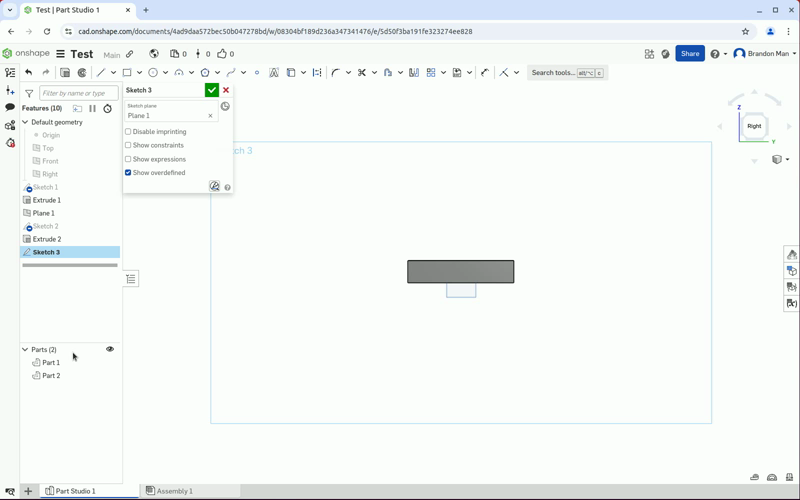
key(y)
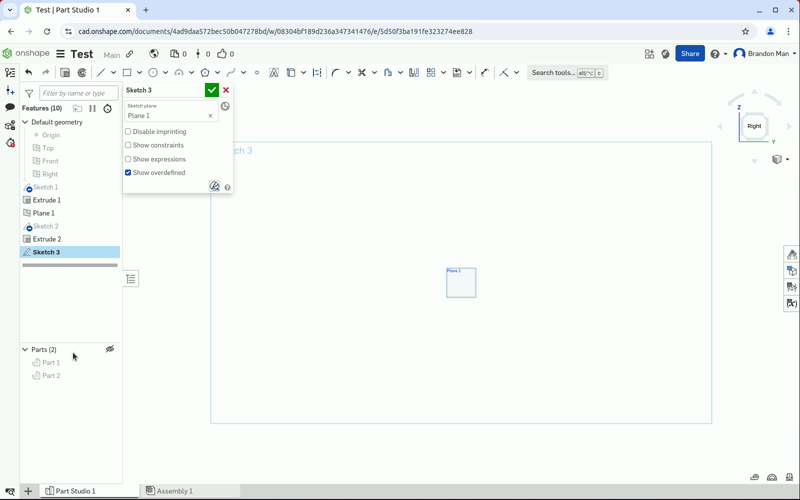
key(l)
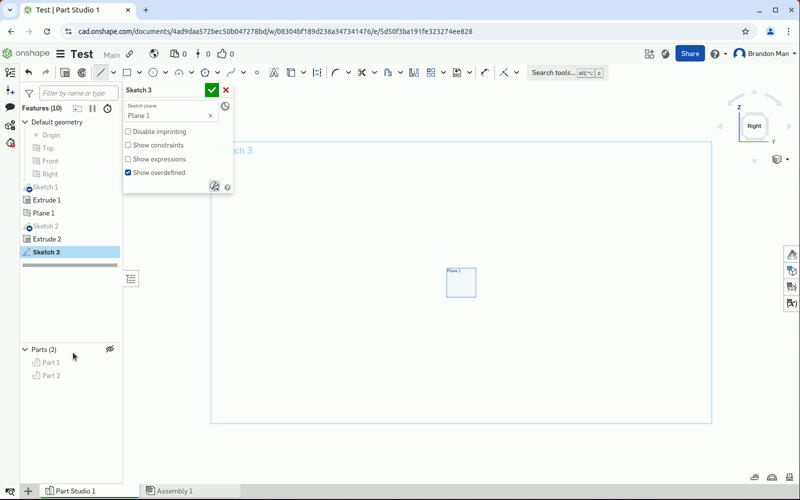
key_down(shift)
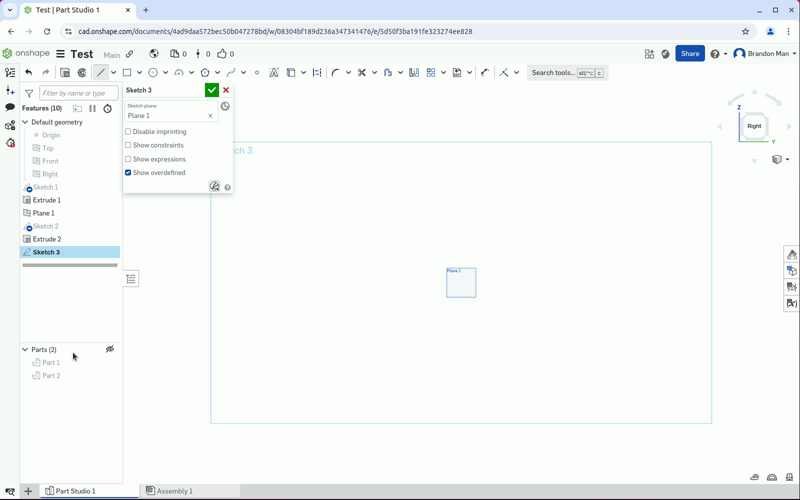
mouse_move(407, 260)
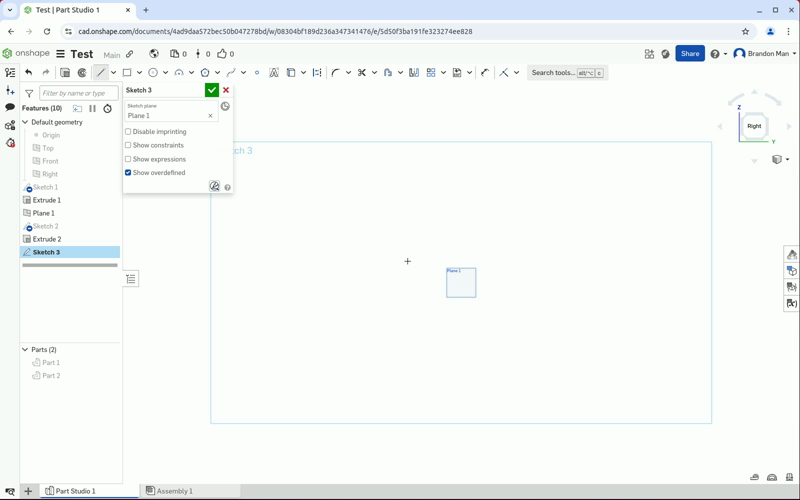
click(407, 260)
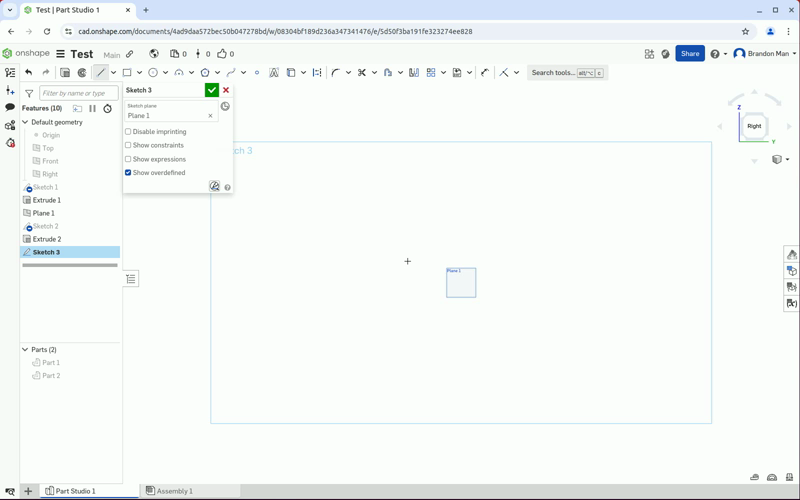
key_up(shift)
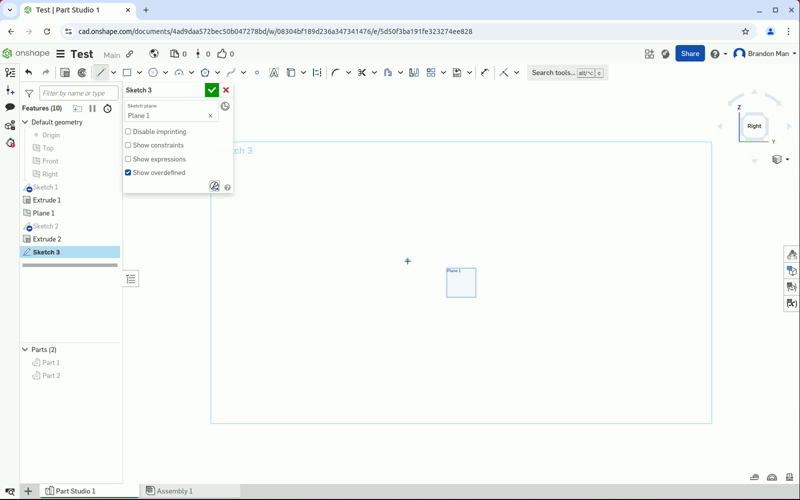
key_down(shift)
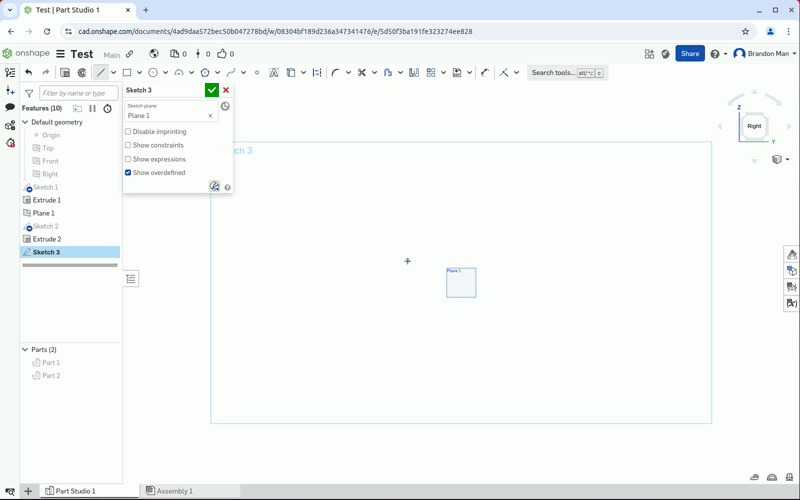
mouse_move(513, 260)
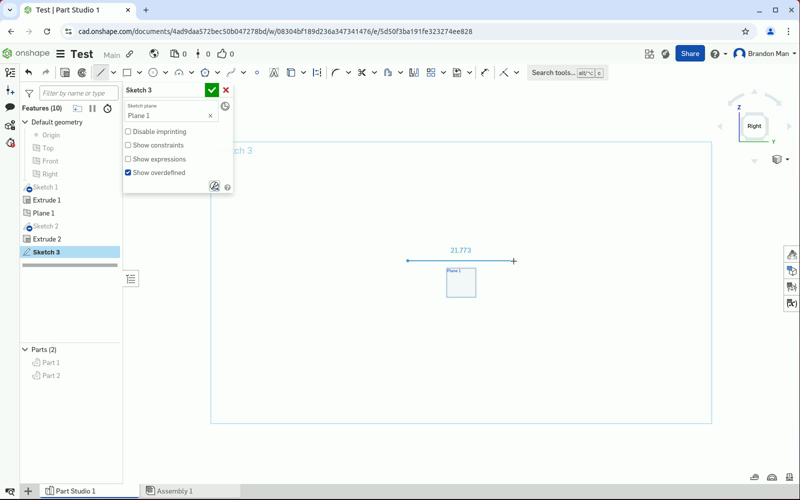
click(513, 260)
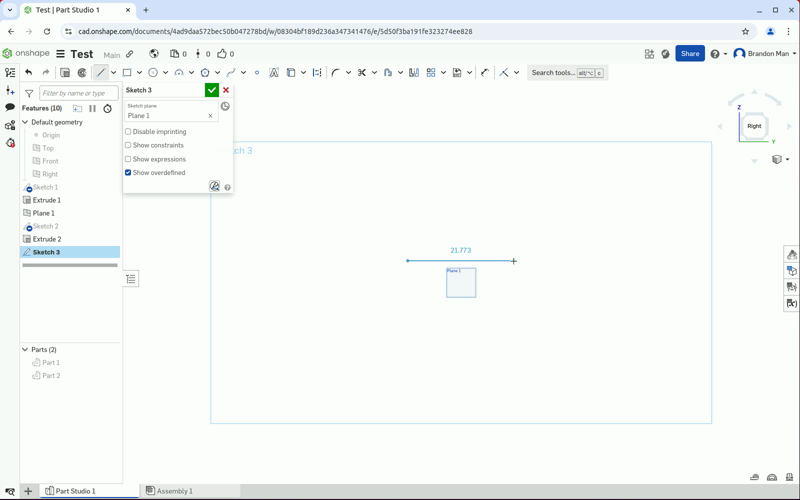
key_up(shift)
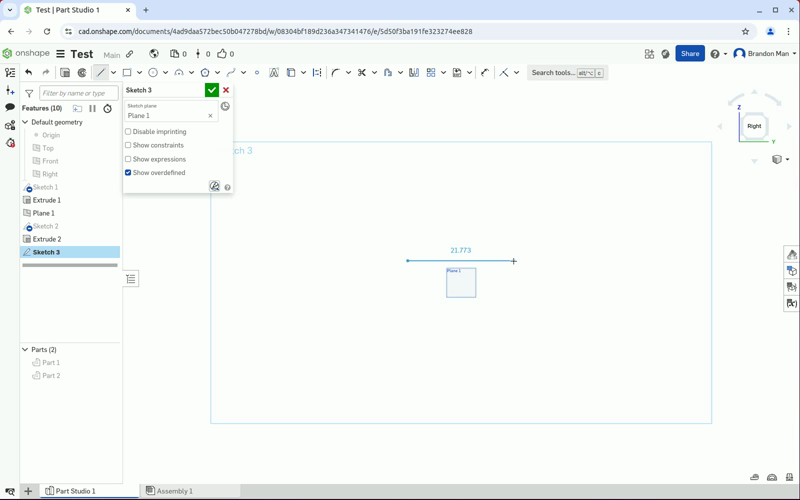
key_down(shift)
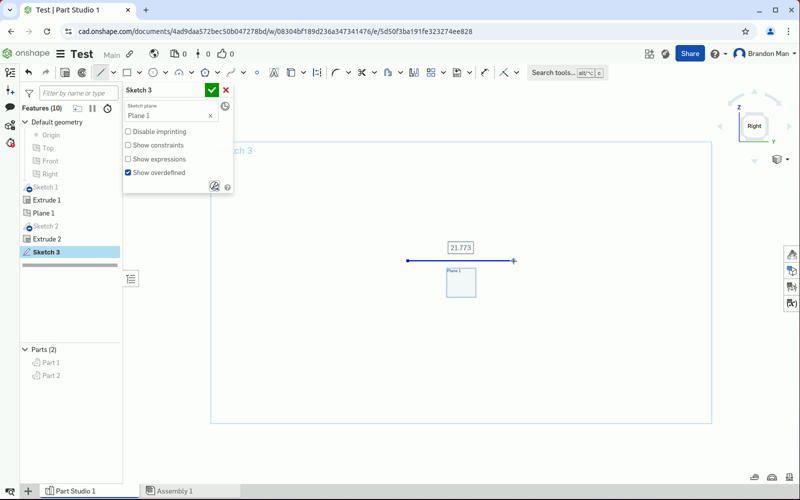
mouse_move(543, 260)
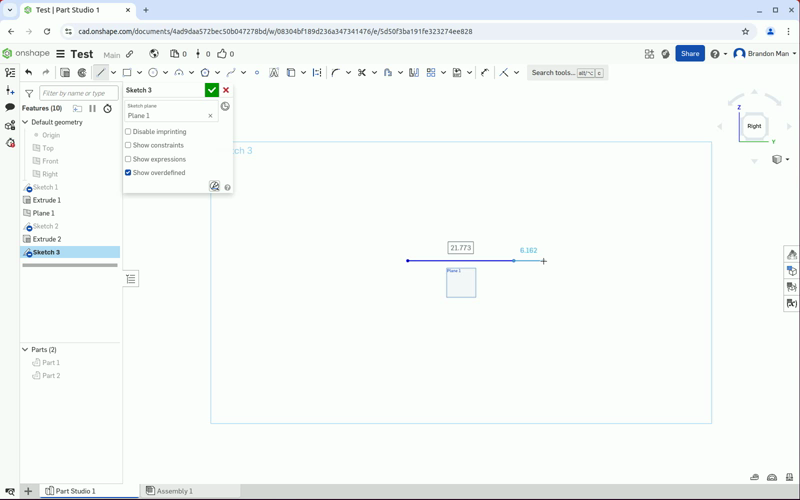
mouse_move(513, 257)
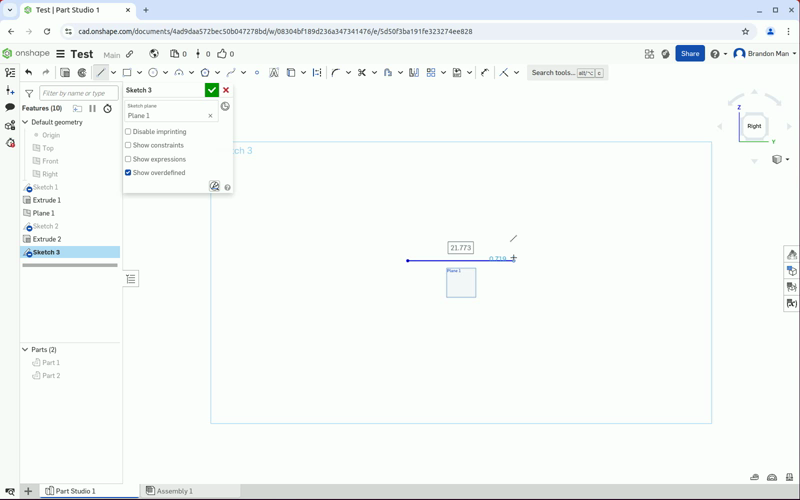
scroll(6)
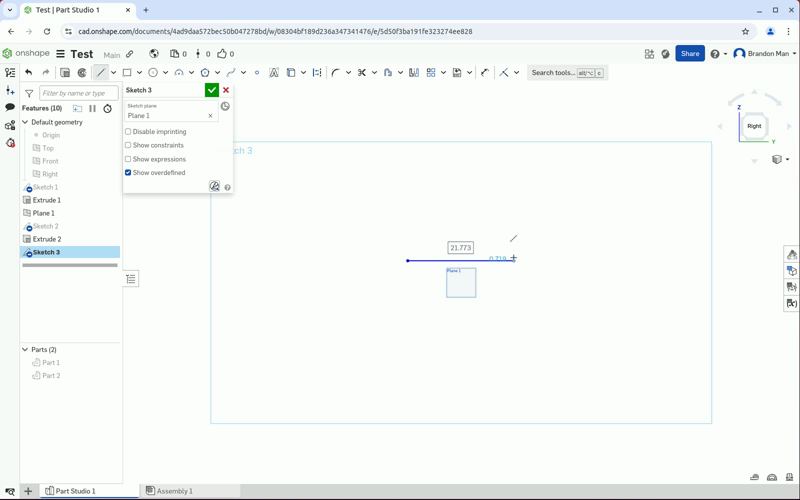
scroll(6)
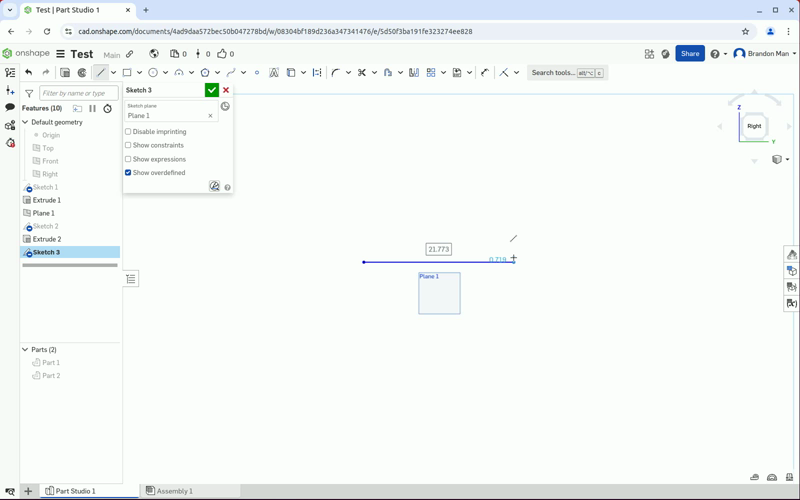
scroll(6)
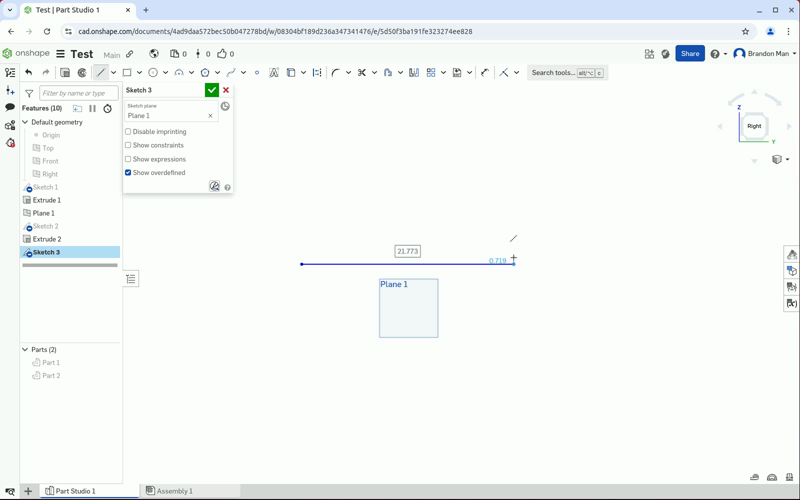
scroll(6)
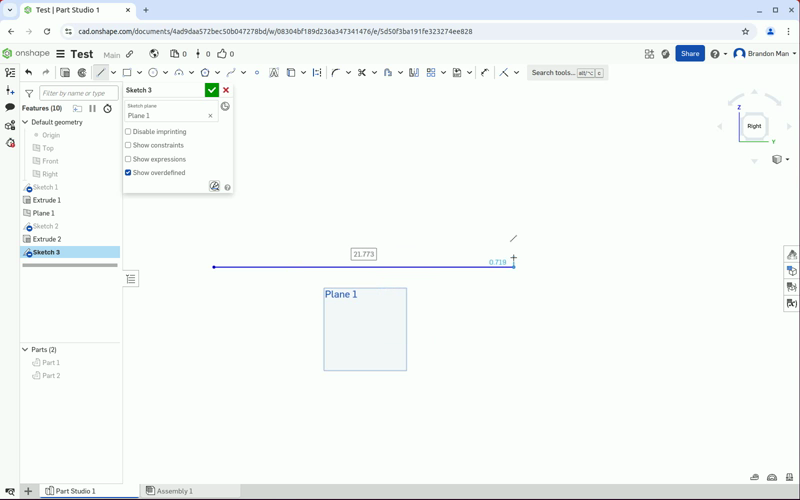
scroll(6)
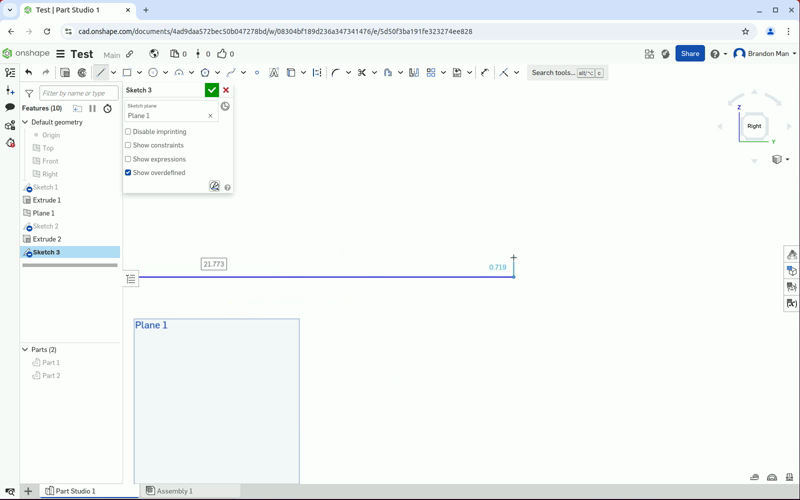
scroll(6)
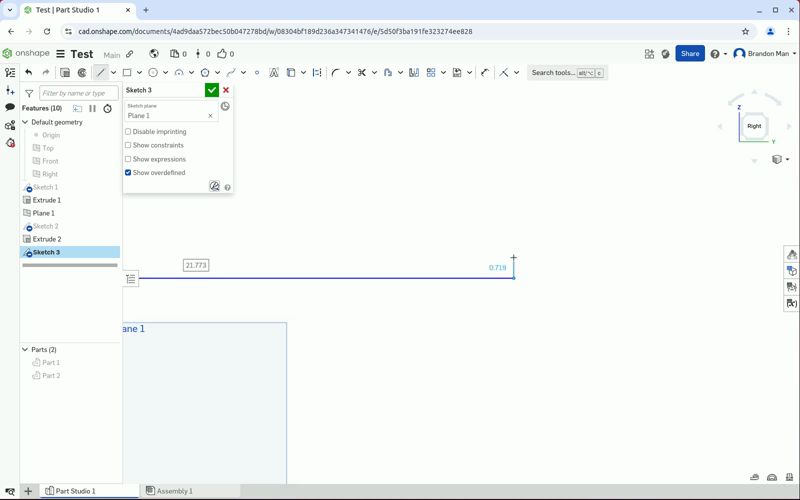
scroll(6)
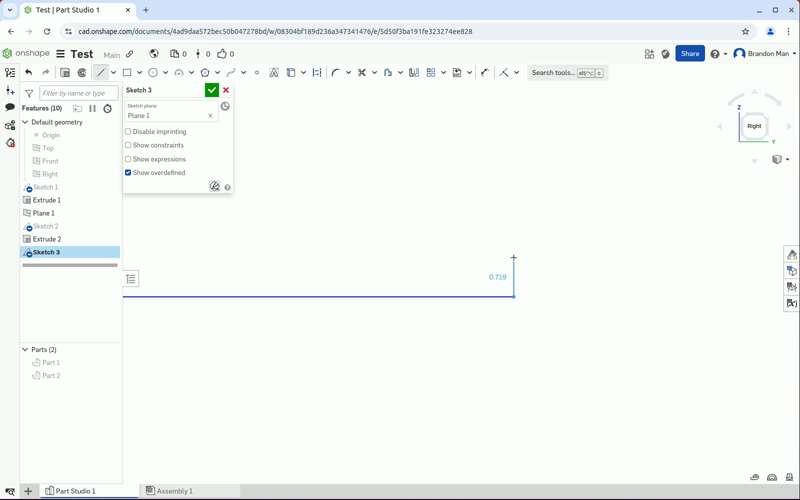
click(513, 257)
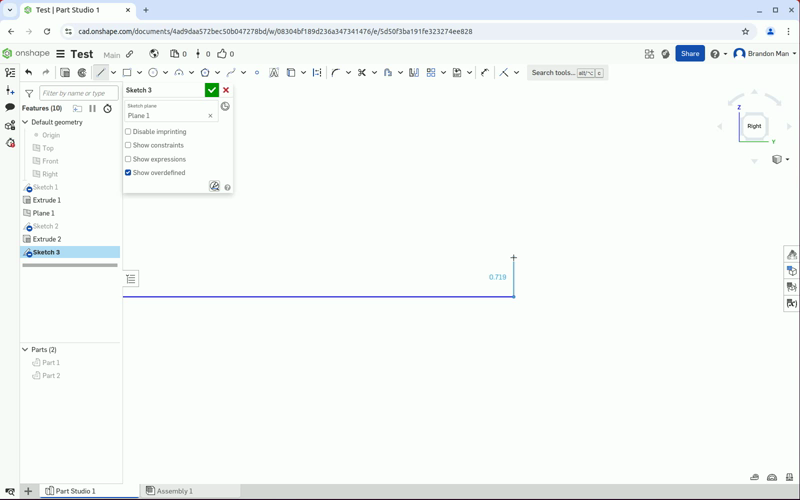
scroll(-6)
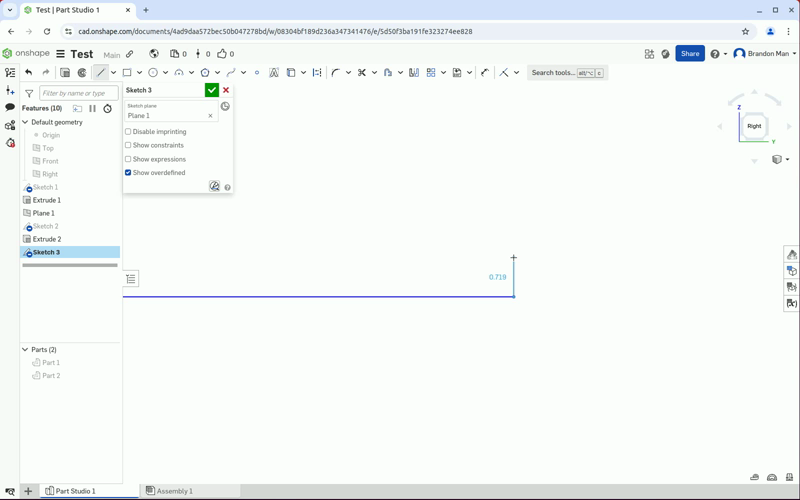
scroll(-6)
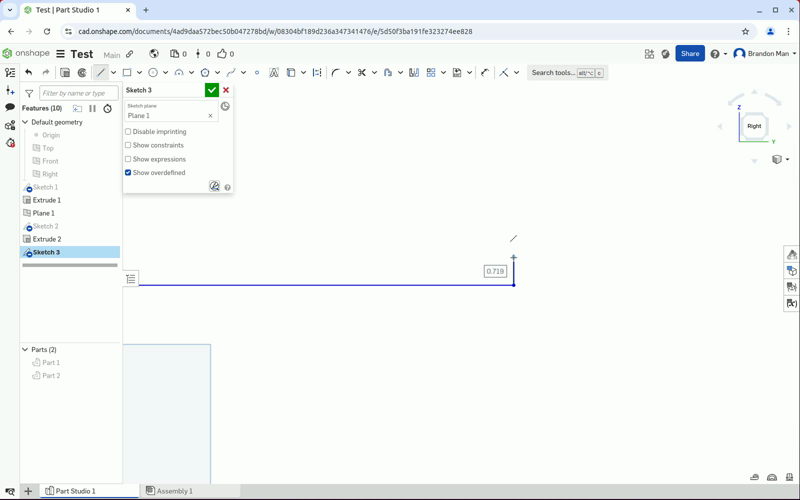
scroll(-6)
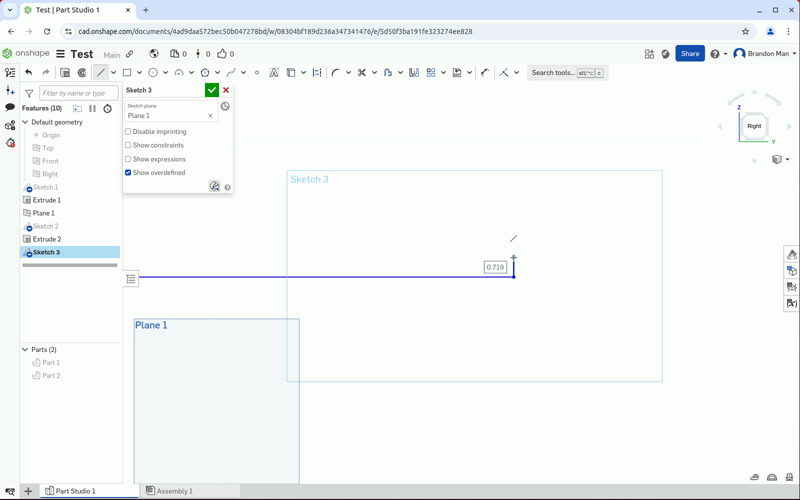
scroll(-6)
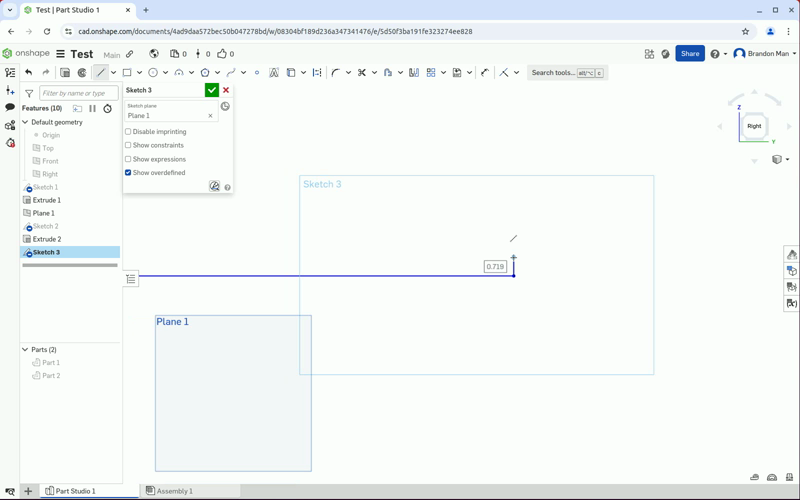
scroll(-6)
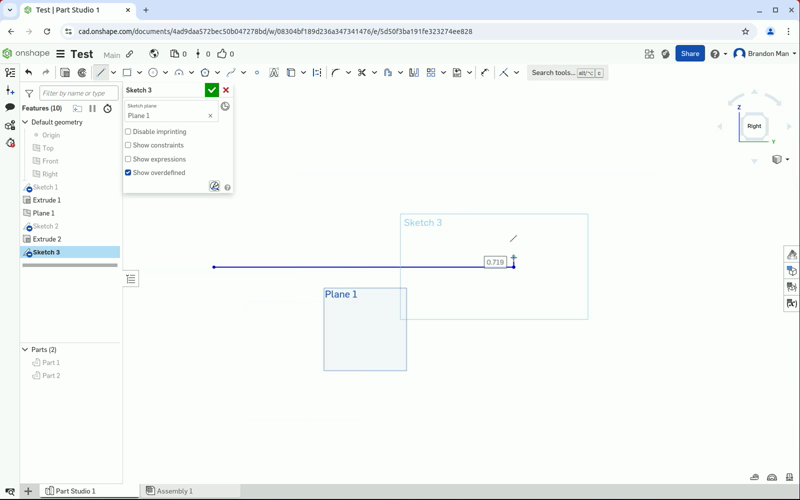
scroll(-6)
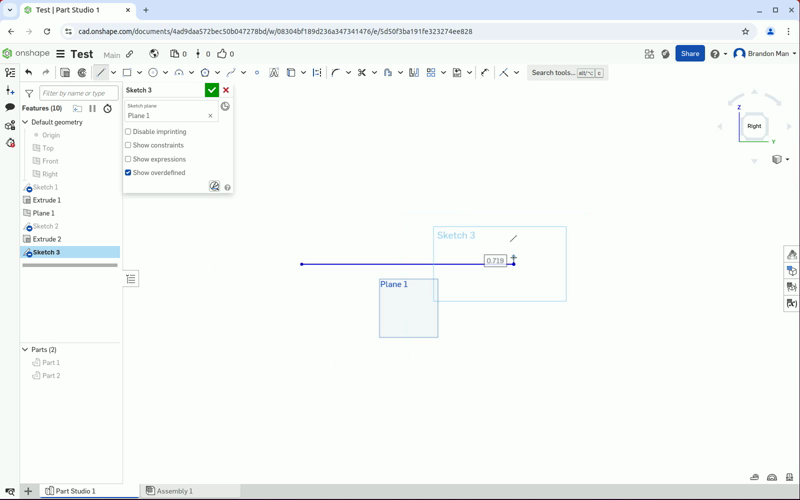
scroll(-6)
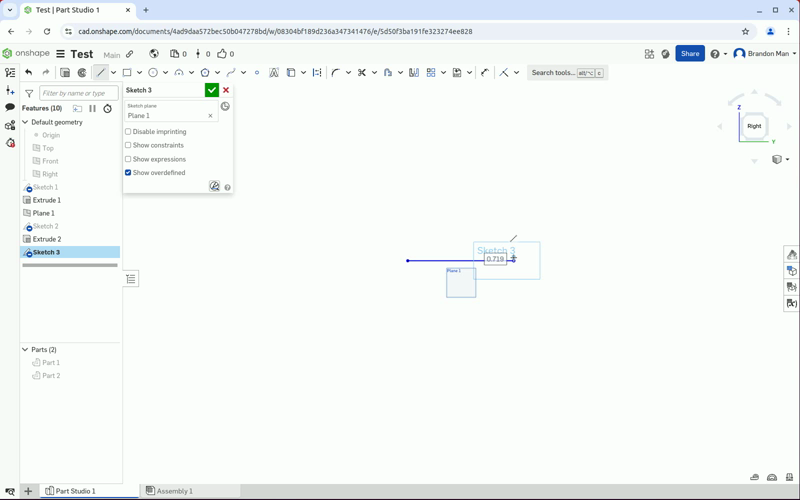
key_up(shift)
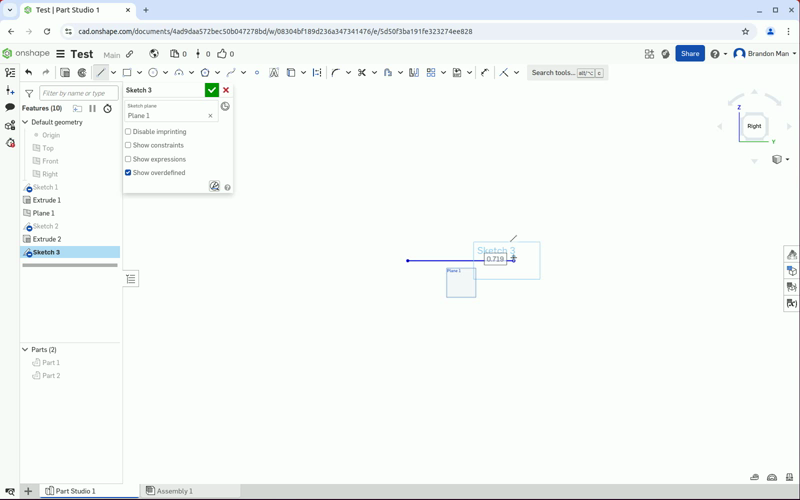
key_down(shift)
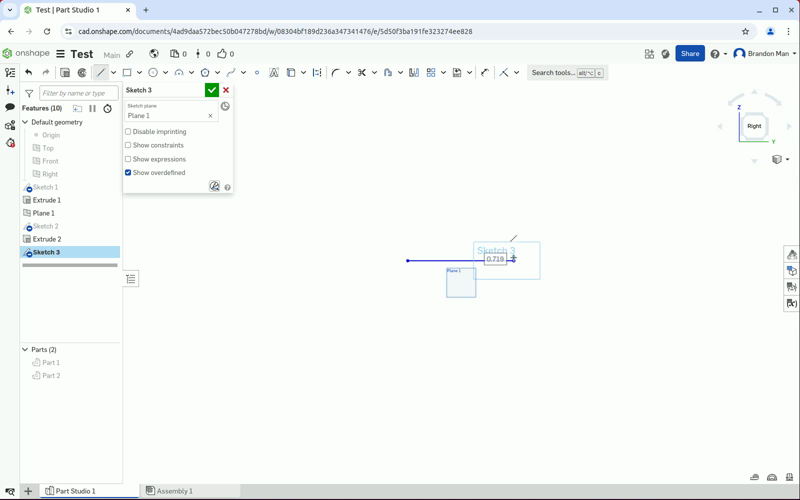
mouse_move(407, 257)
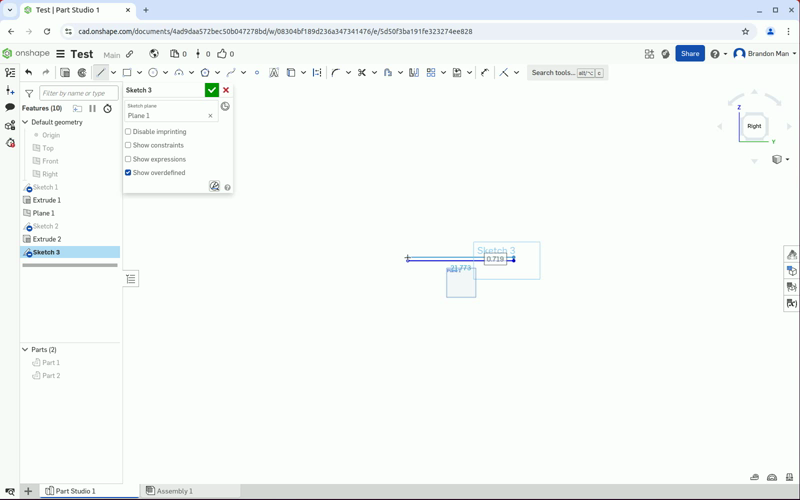
scroll(6)
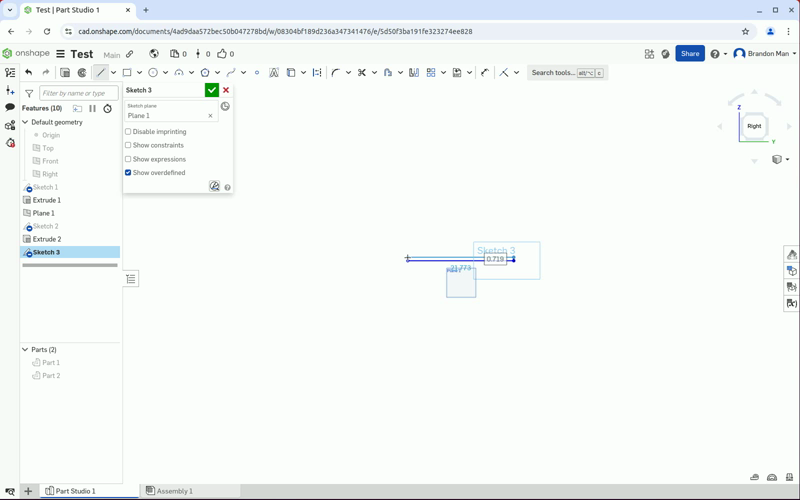
scroll(6)
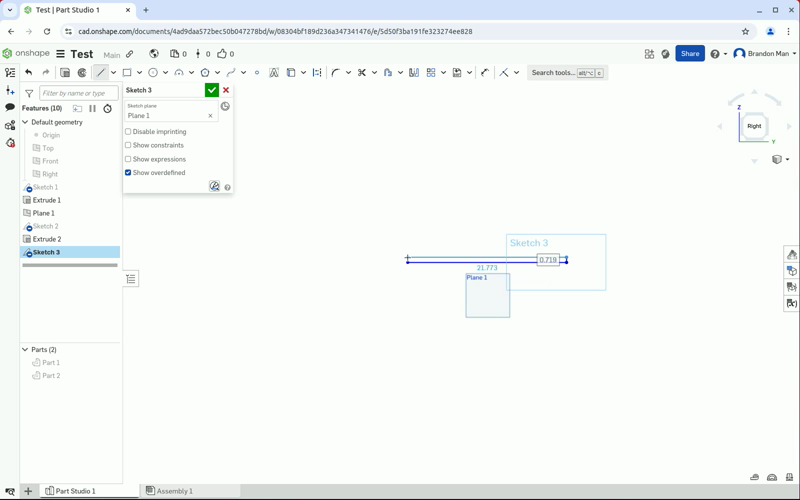
scroll(6)
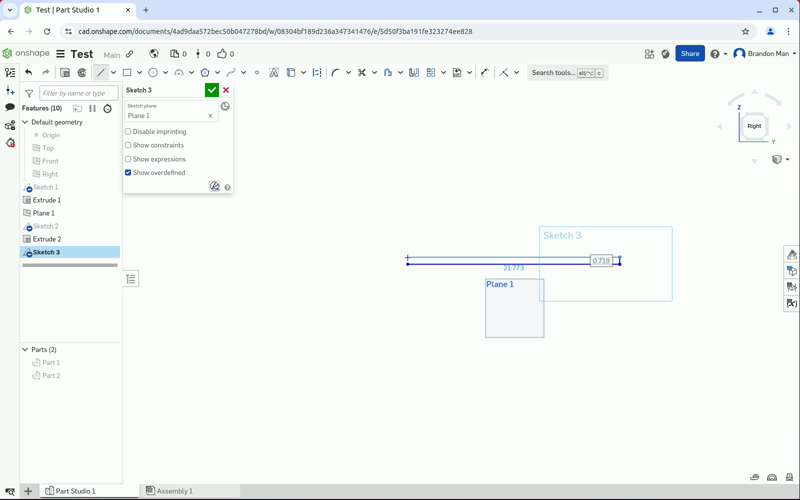
scroll(6)
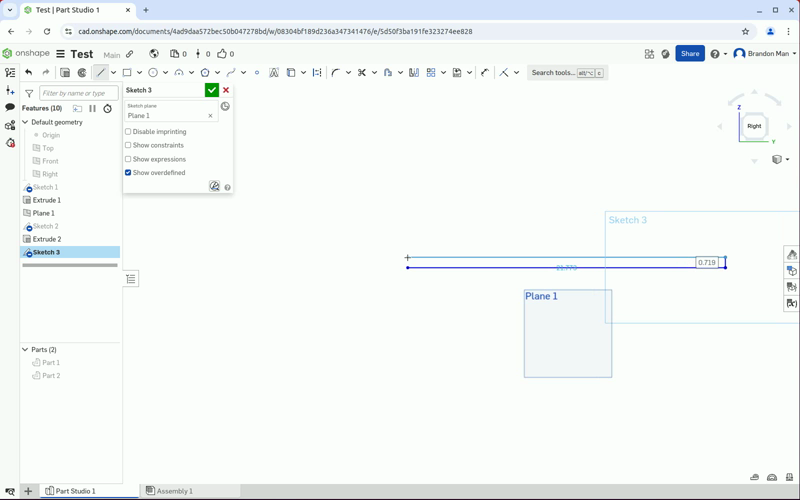
scroll(6)
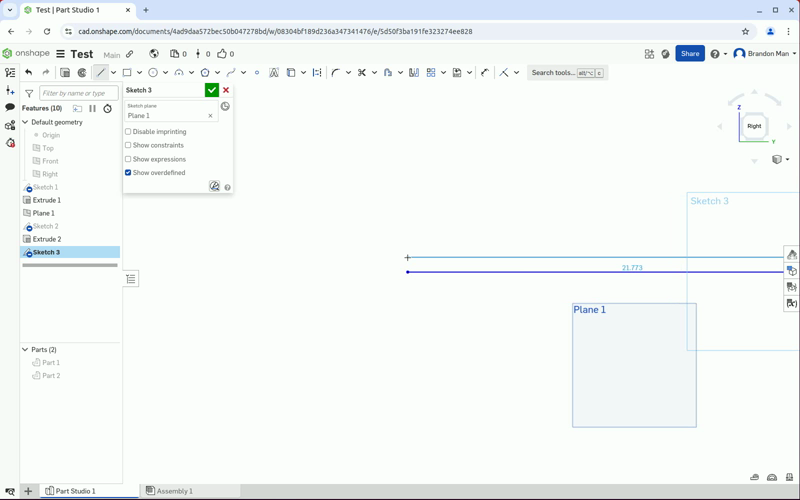
scroll(6)
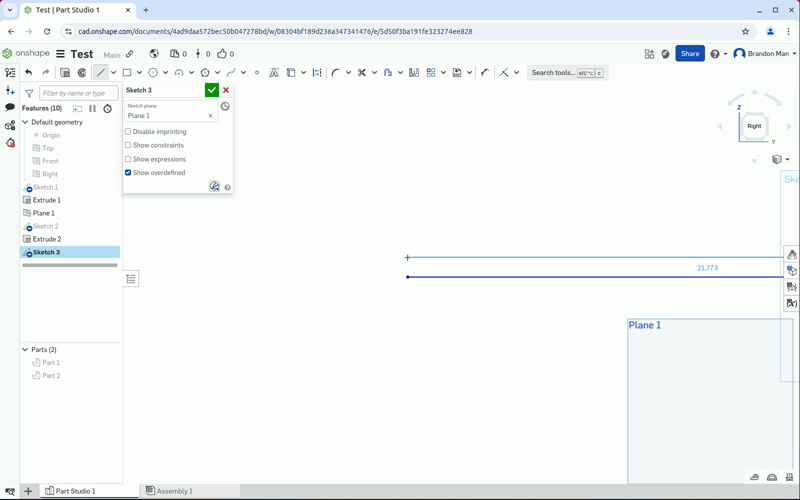
scroll(6)
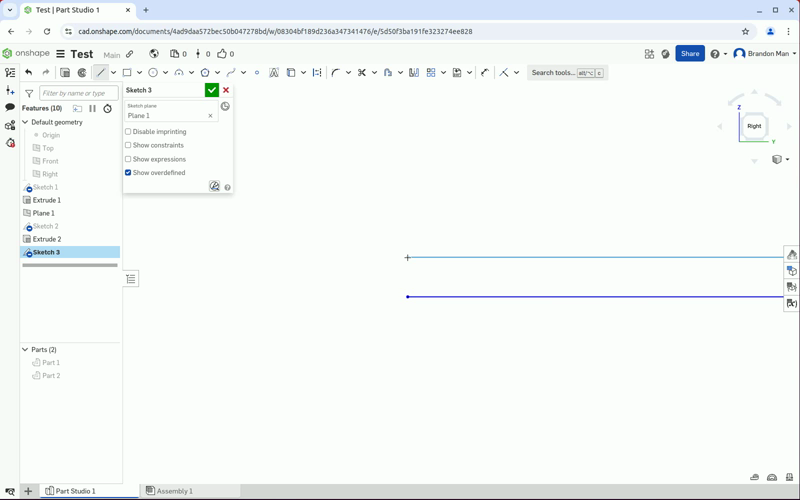
click(407, 257)
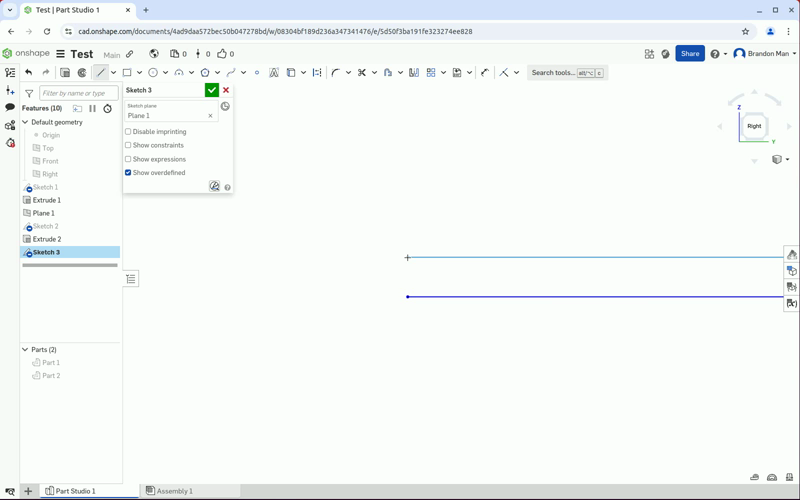
scroll(-6)
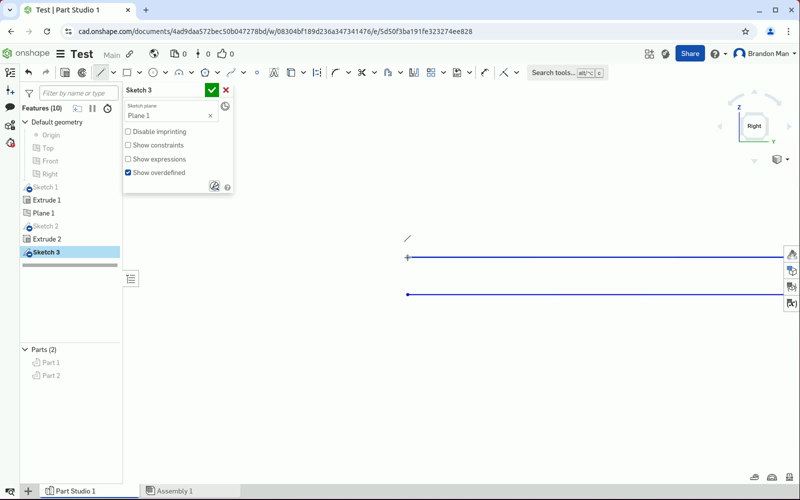
scroll(-6)
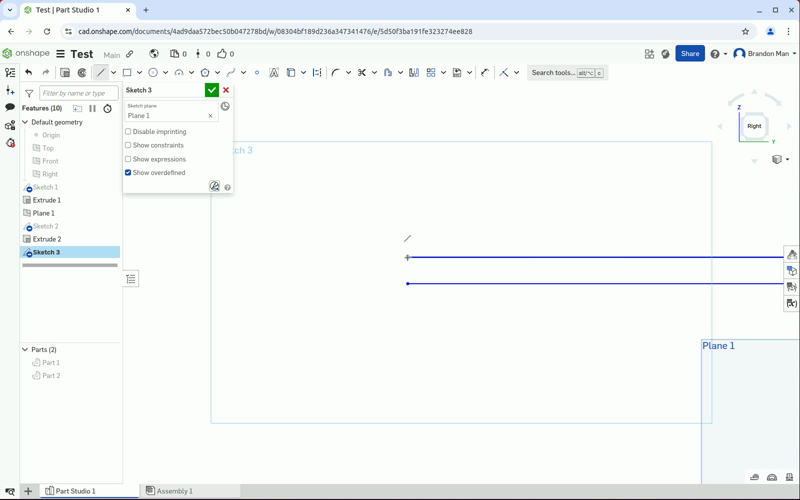
scroll(-6)
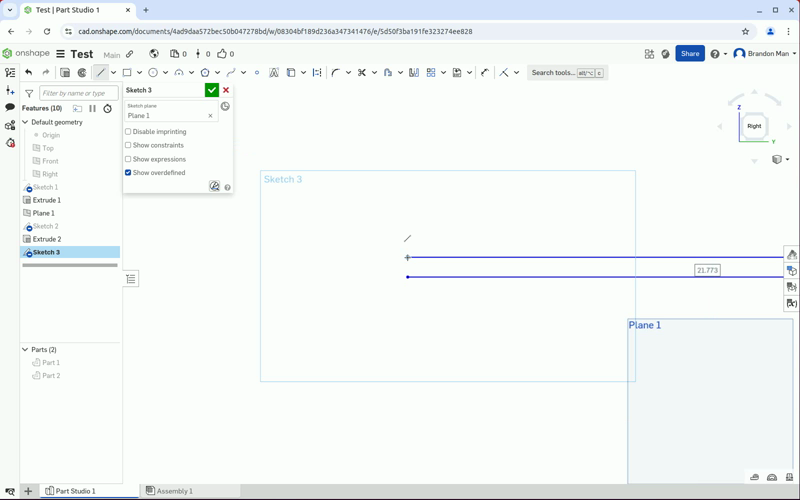
scroll(-6)
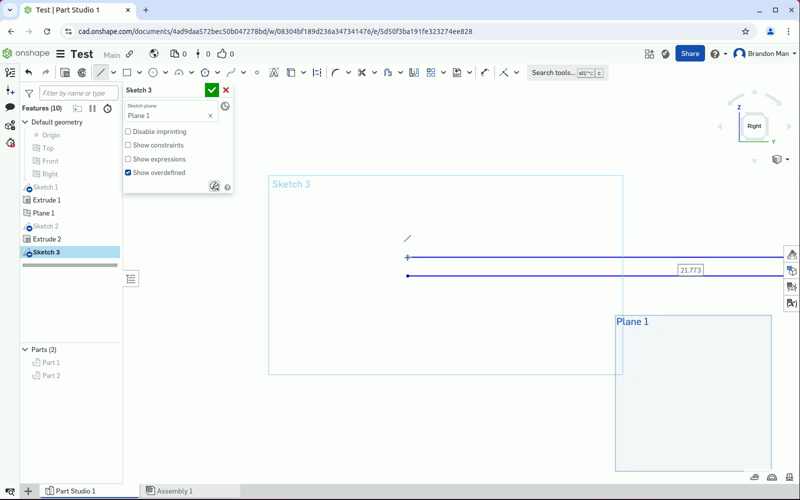
scroll(-6)
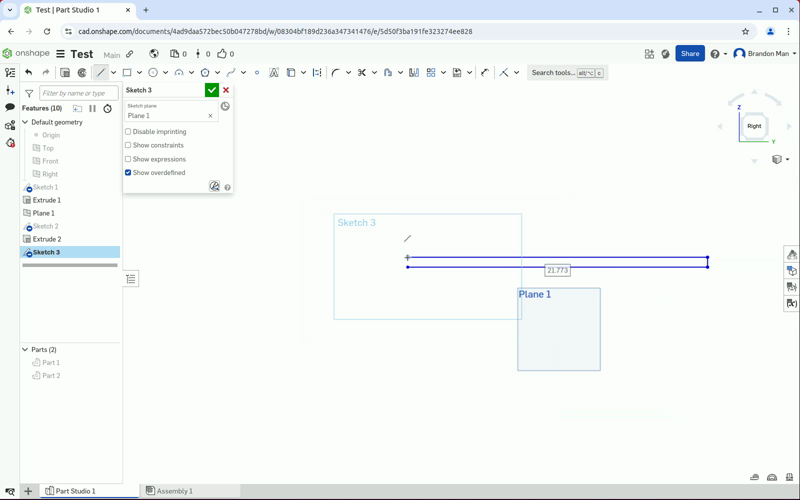
scroll(-6)
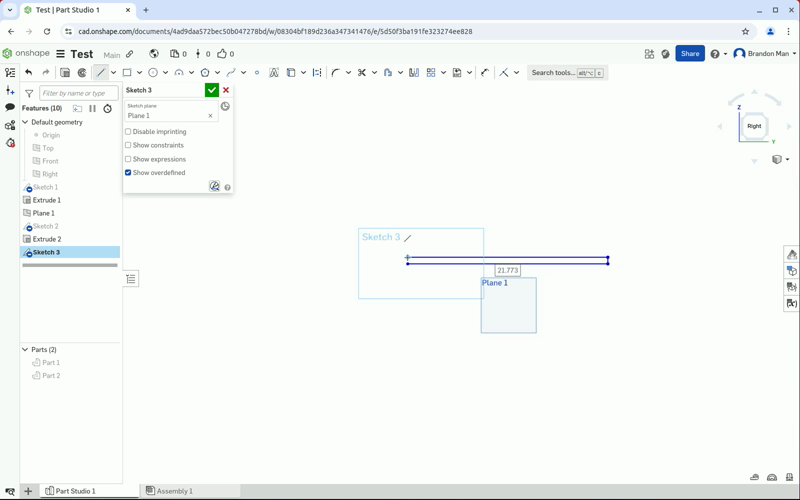
scroll(-6)
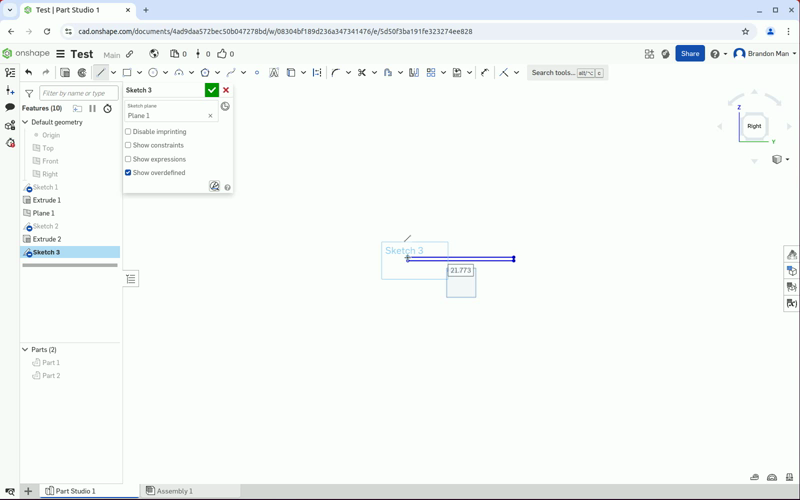
key_up(shift)
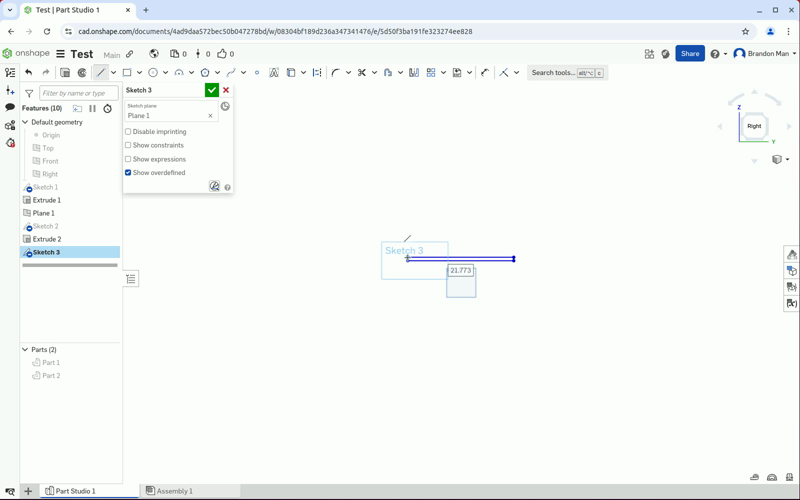
mouse_move(437, 257)
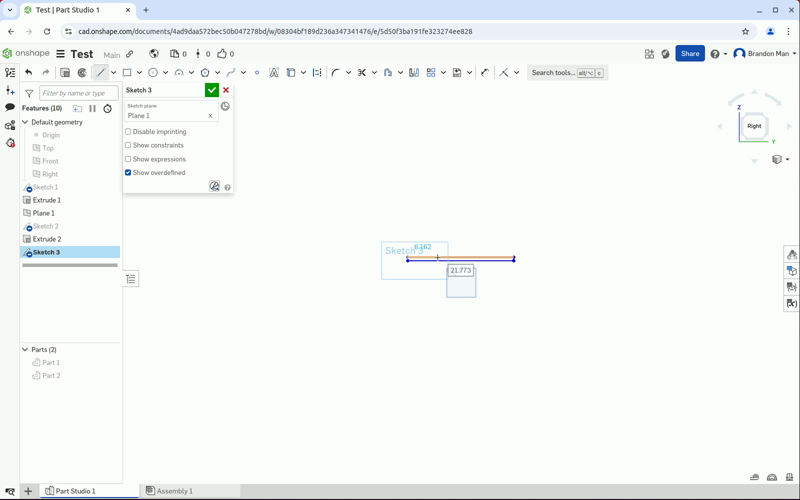
key_down(shift)
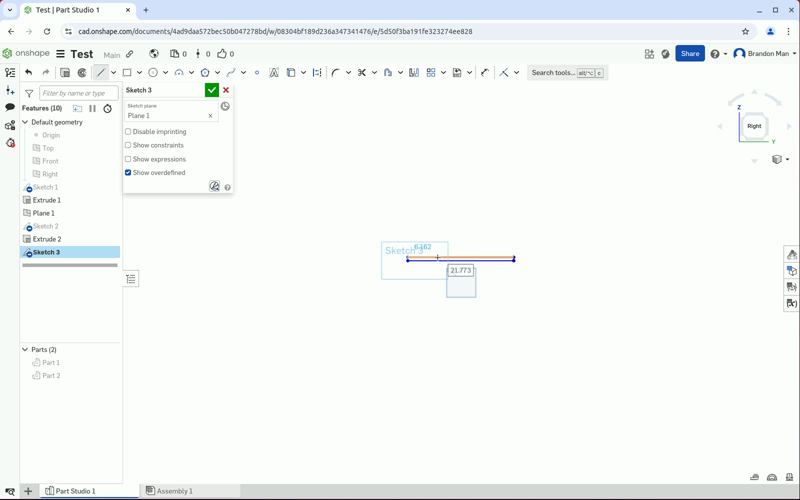
mouse_move(407, 260)
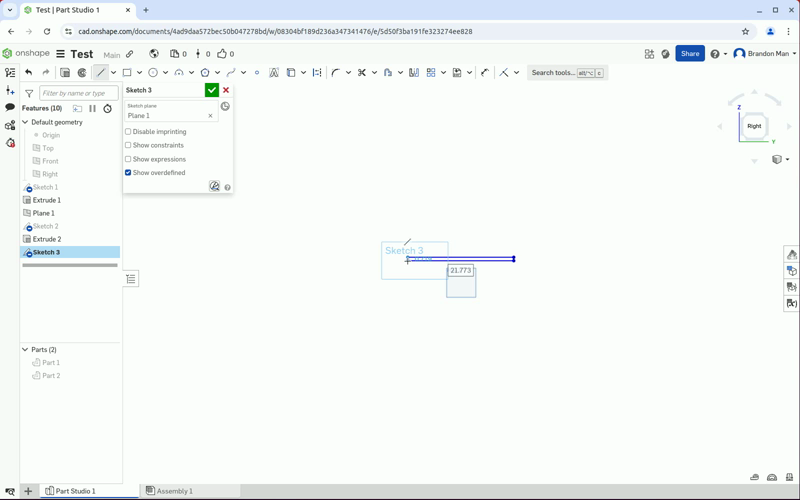
scroll(6)
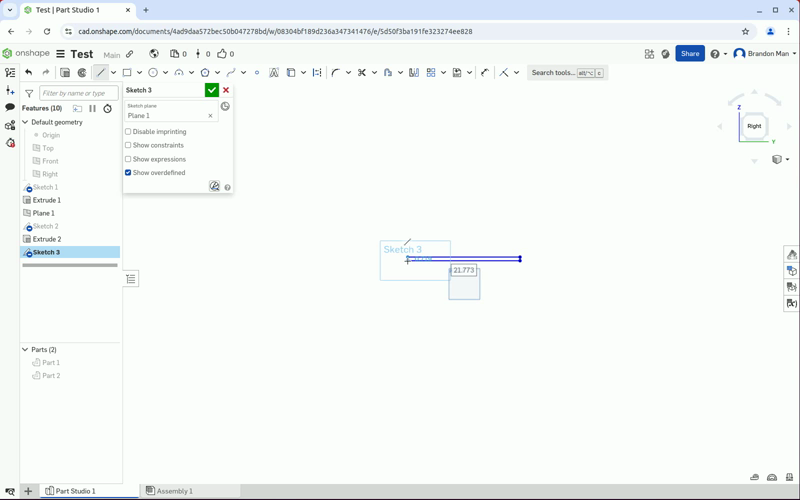
scroll(6)
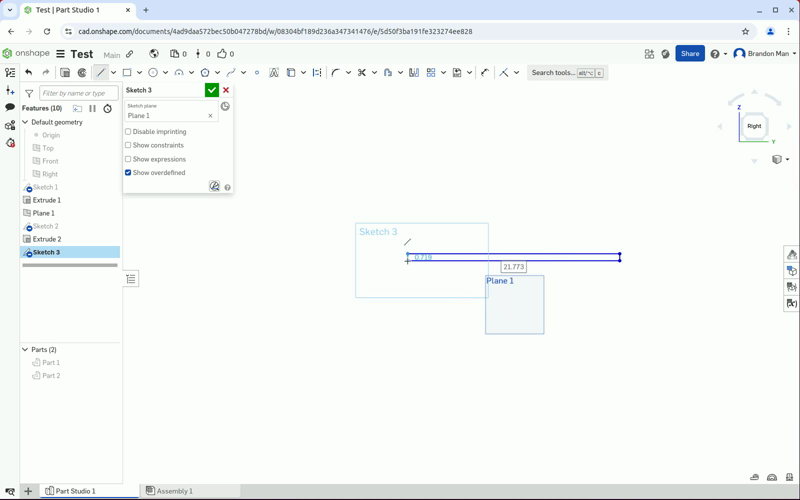
scroll(6)
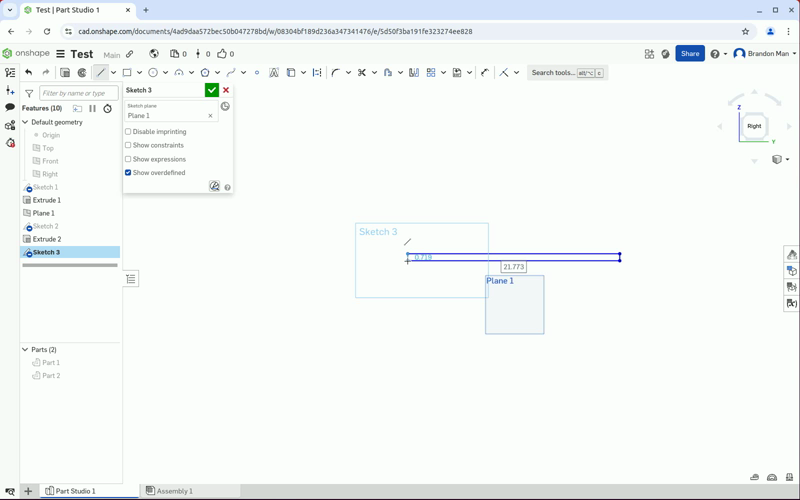
scroll(6)
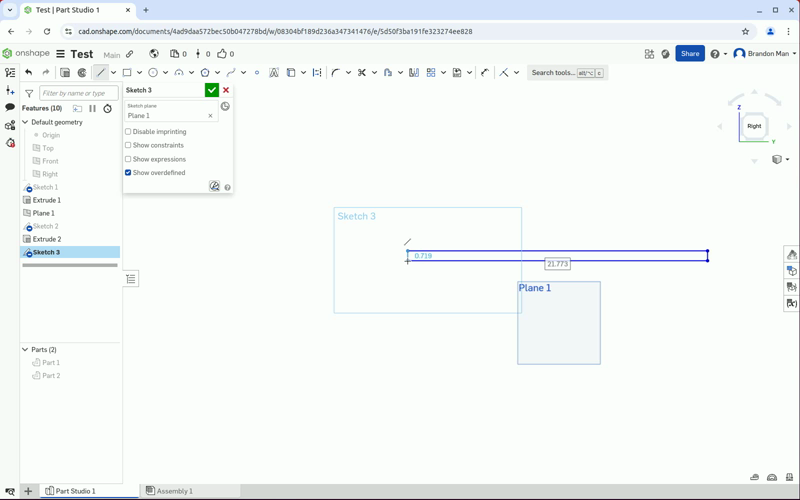
scroll(6)
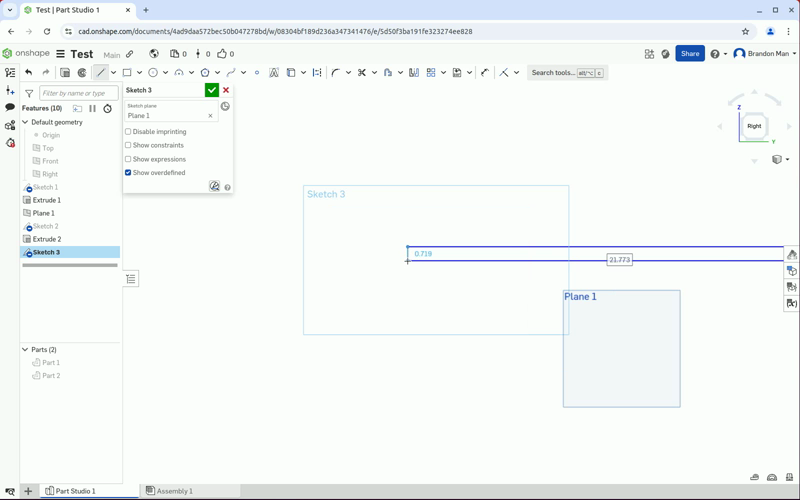
scroll(6)
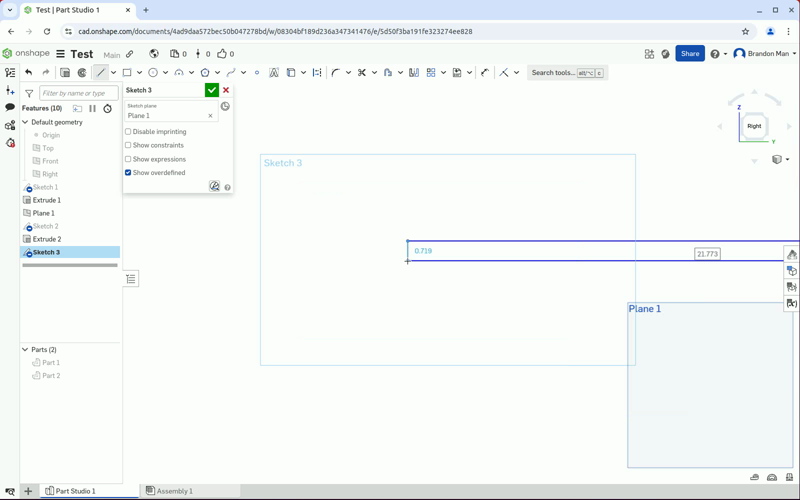
scroll(6)
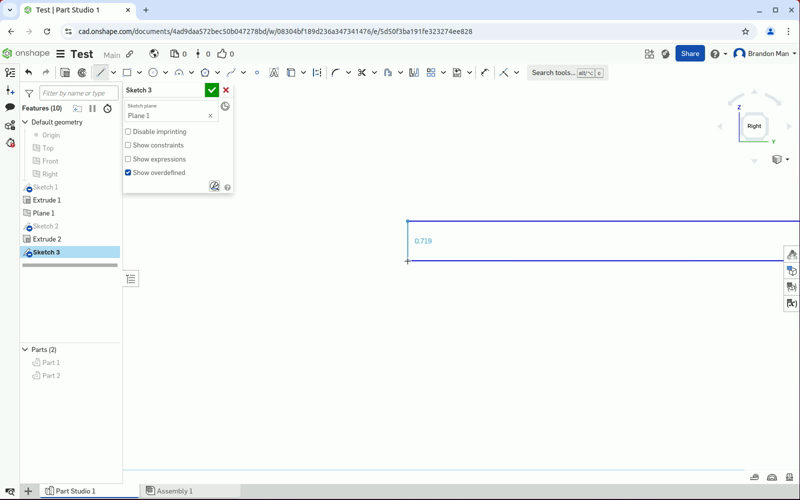
key_up(shift)
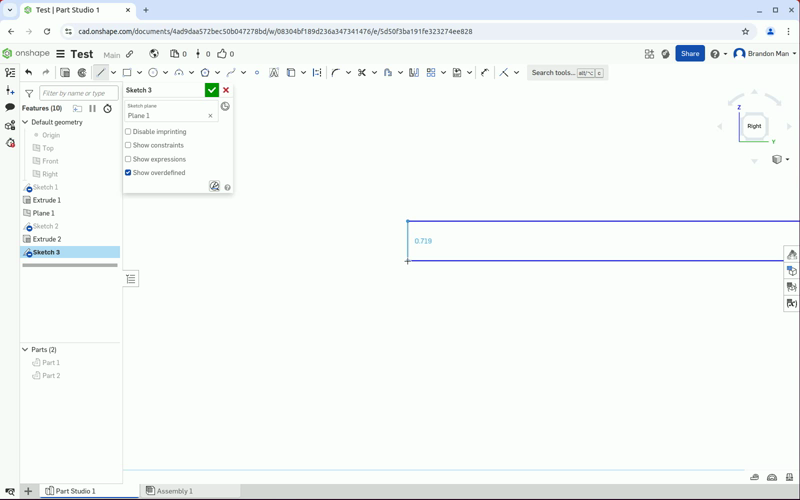
click(407, 260)
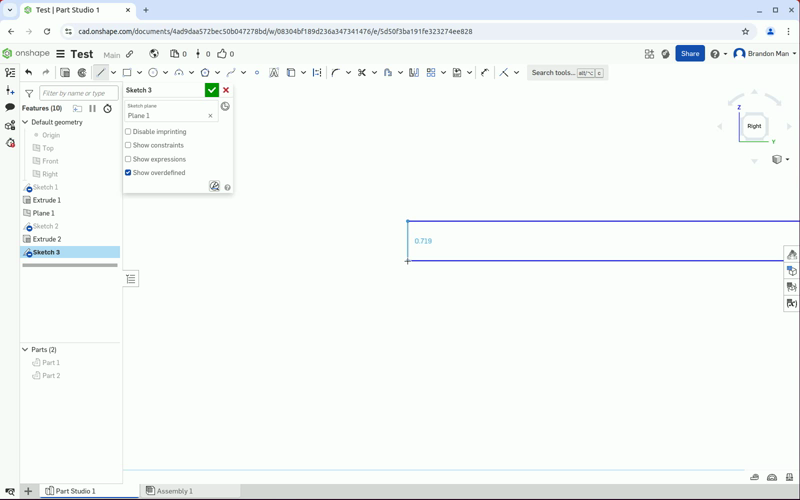
scroll(-6)
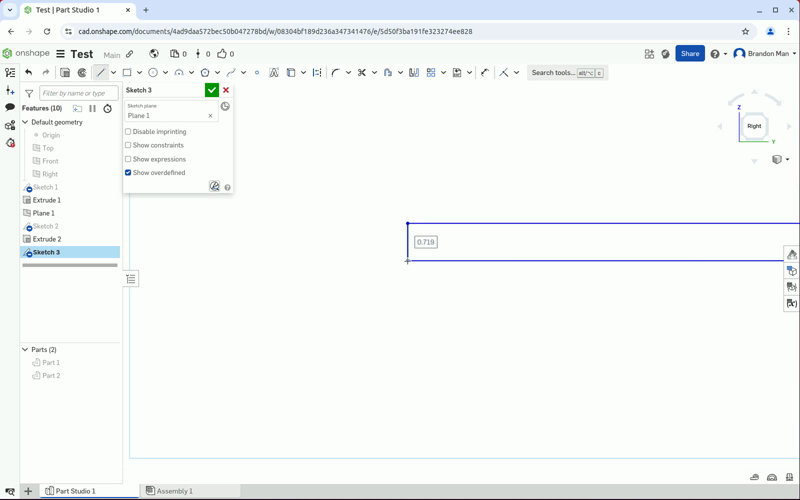
scroll(-6)
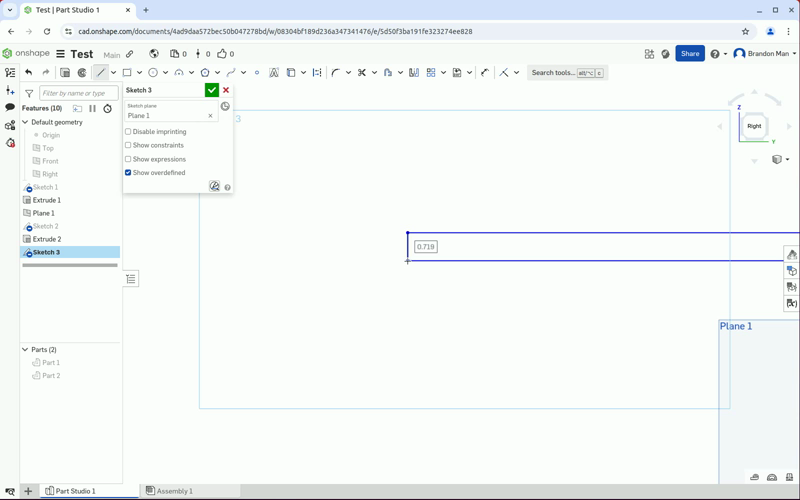
scroll(-6)
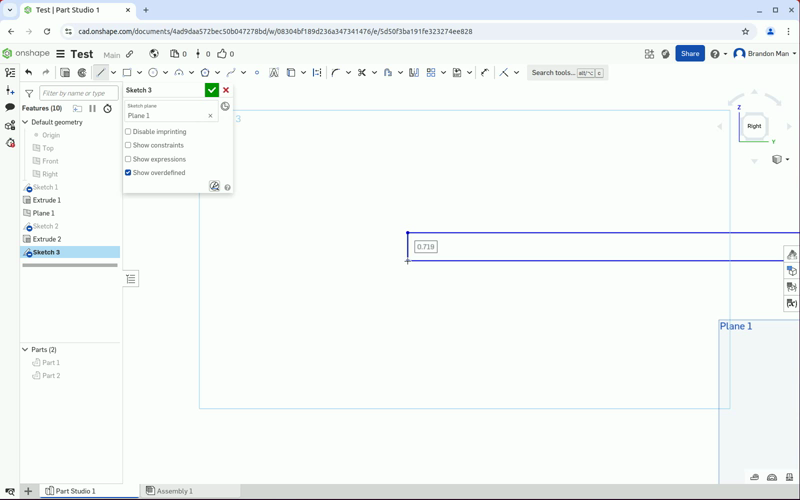
scroll(-6)
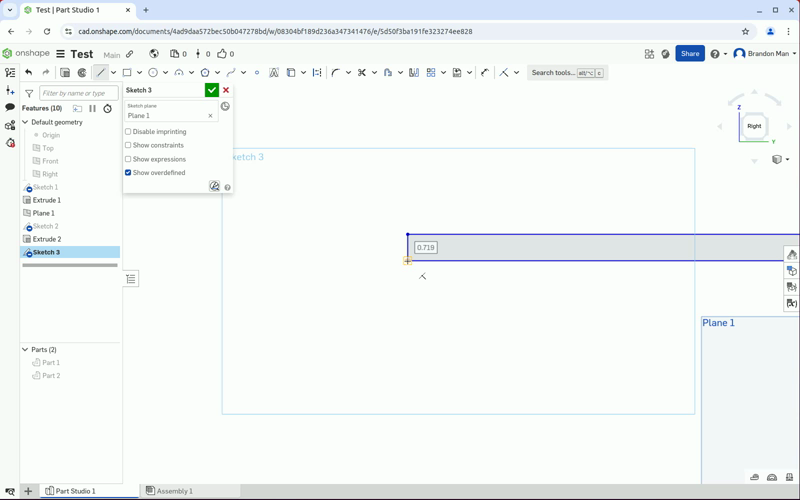
scroll(-6)
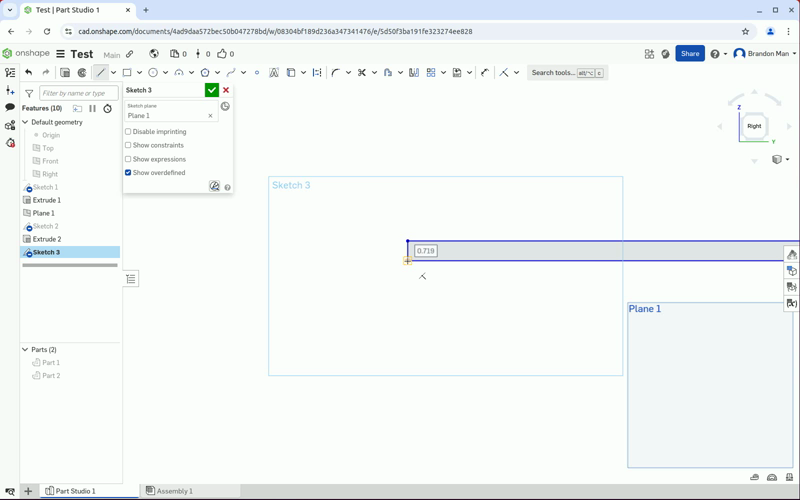
scroll(-6)
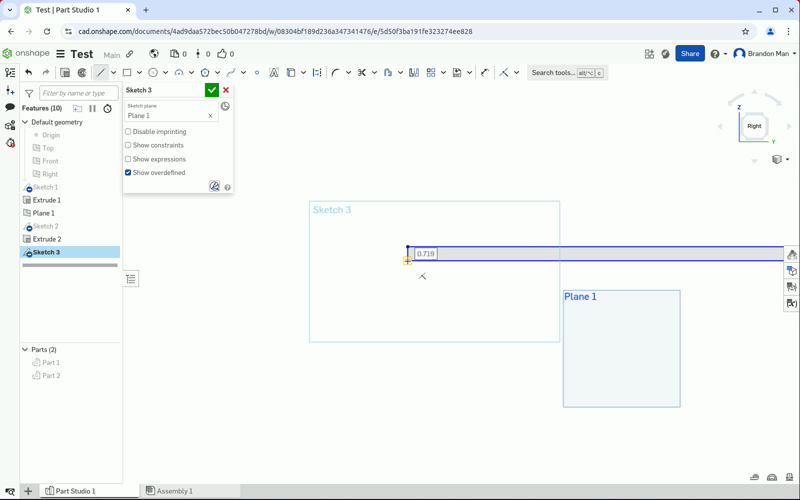
scroll(-6)
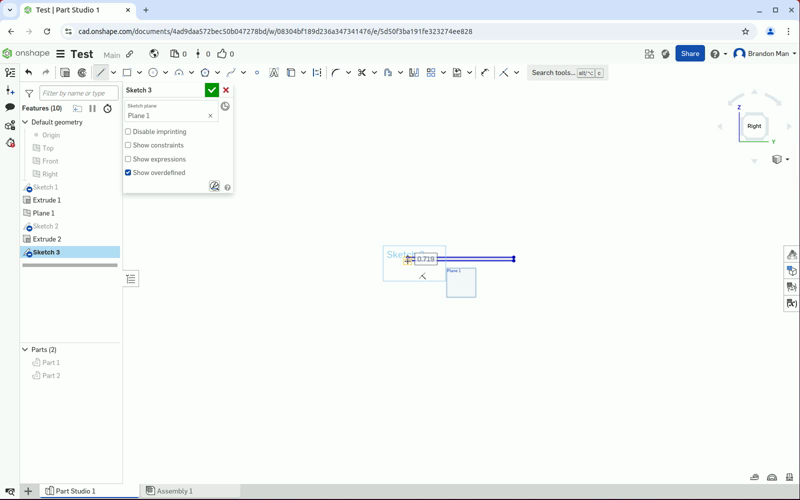
key(esc)
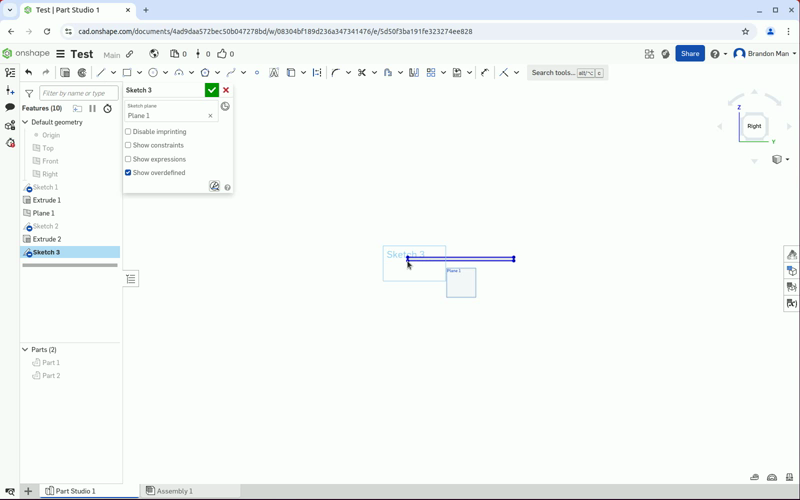
mouse_move(431, 257)
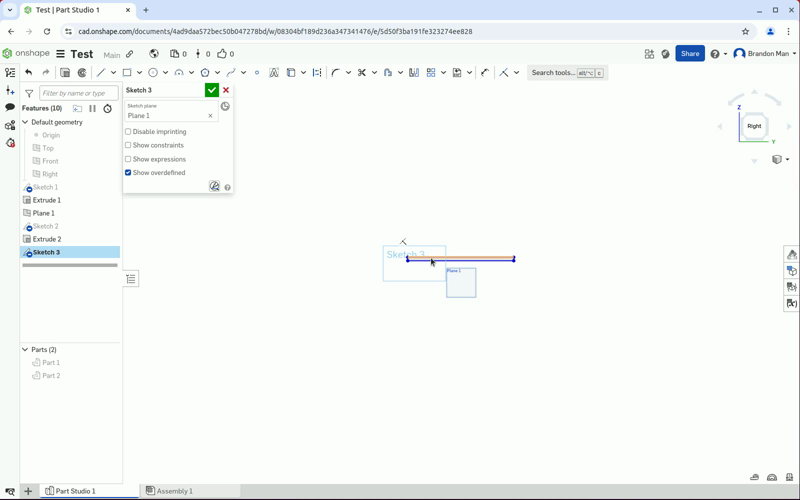
scroll(6)
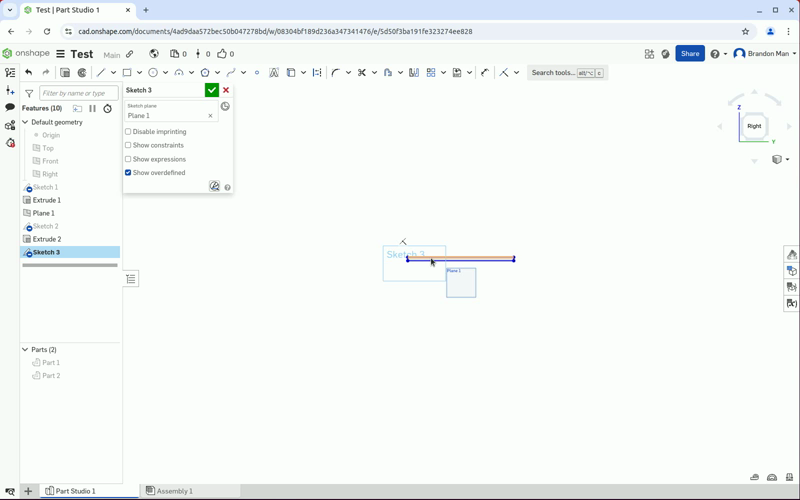
scroll(6)
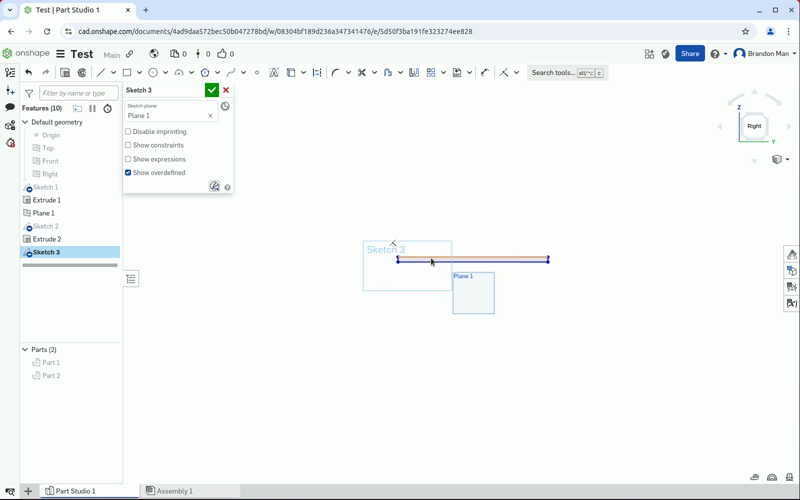
scroll(6)
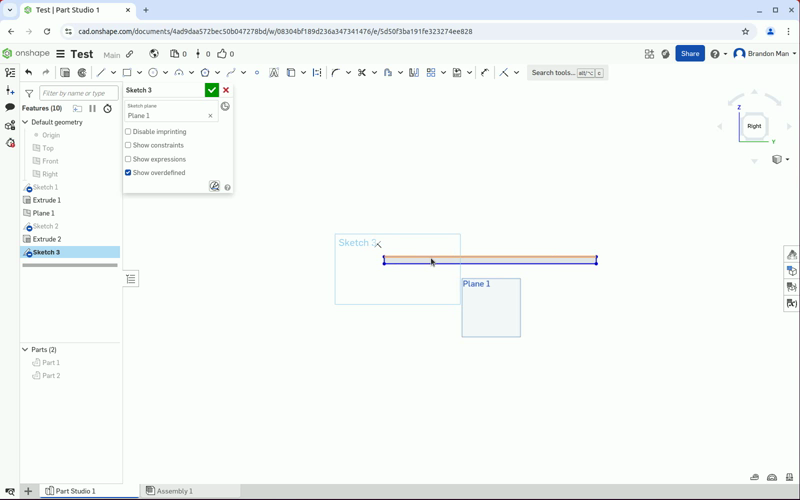
scroll(6)
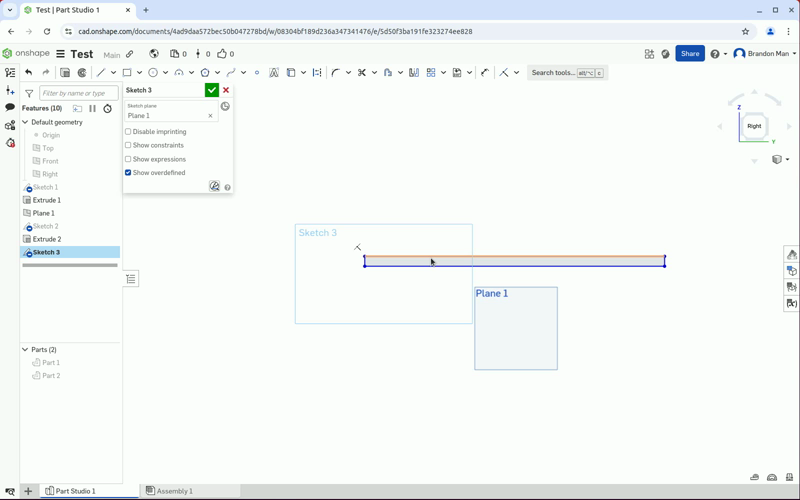
scroll(6)
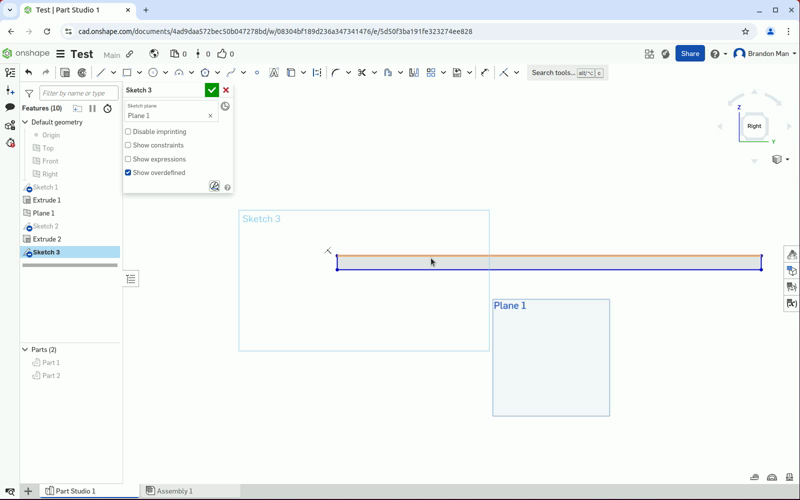
scroll(6)
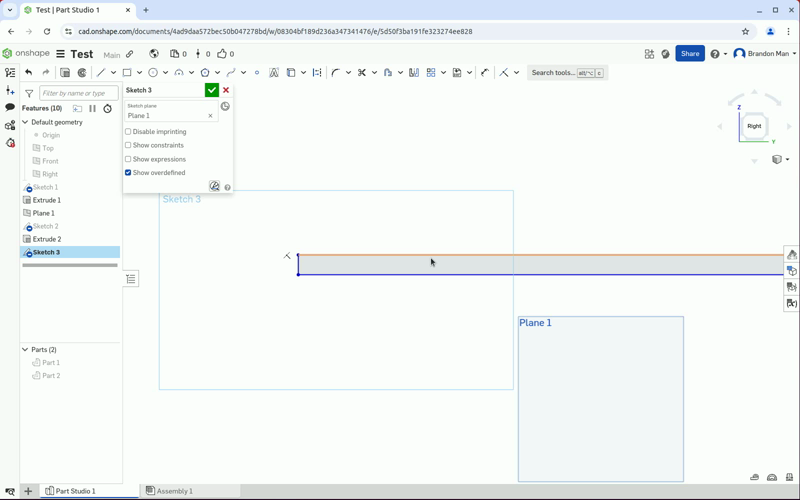
scroll(6)
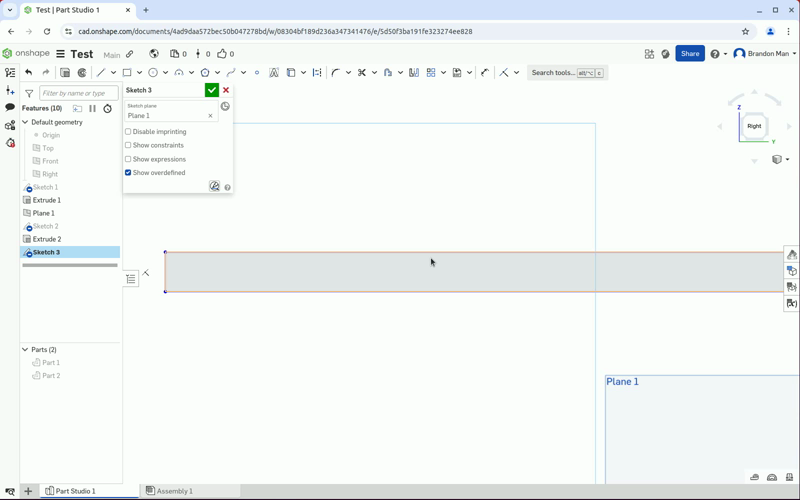
click(431, 257)
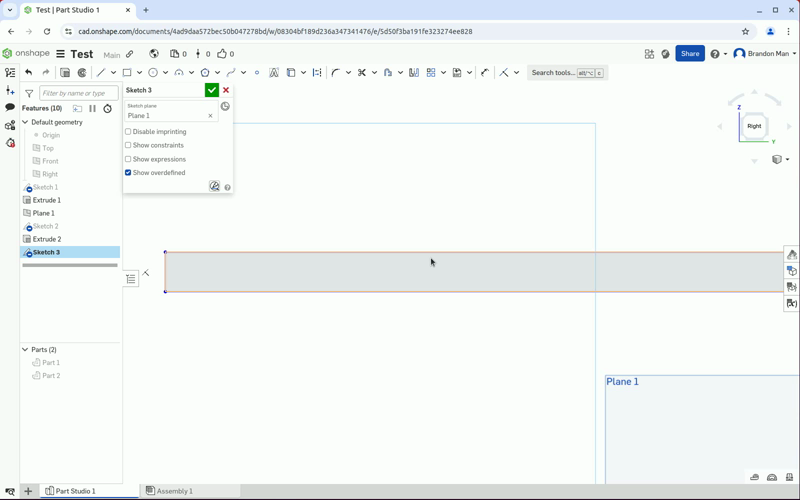
scroll(-6)
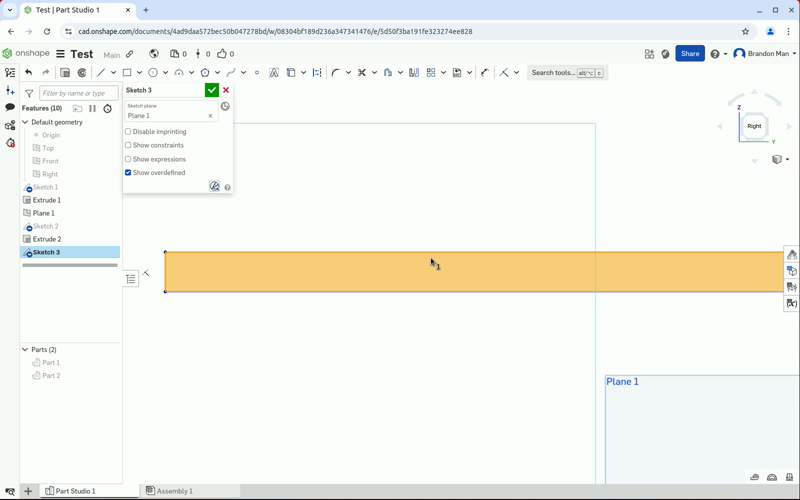
scroll(-6)
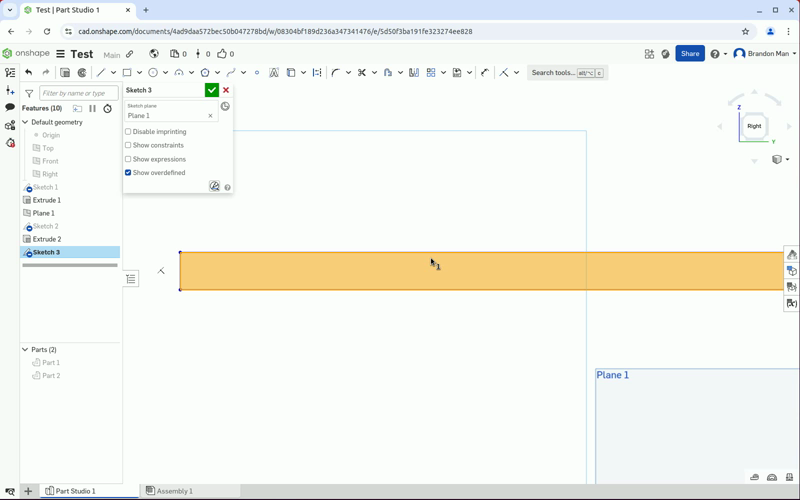
scroll(-6)
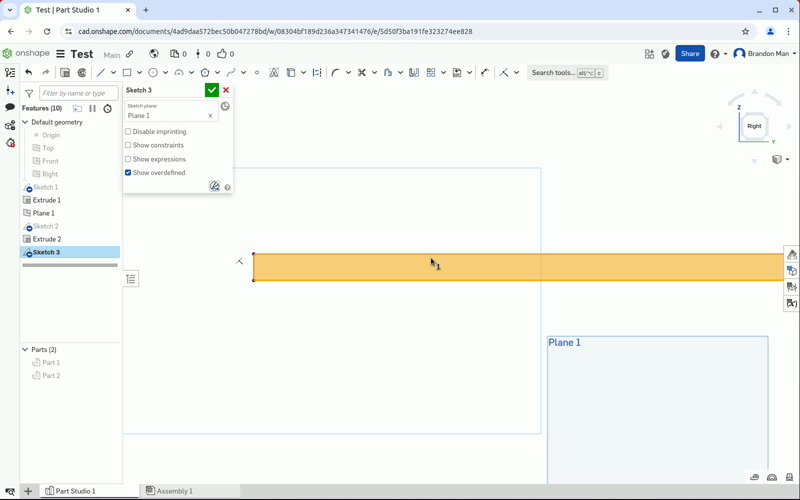
scroll(-6)
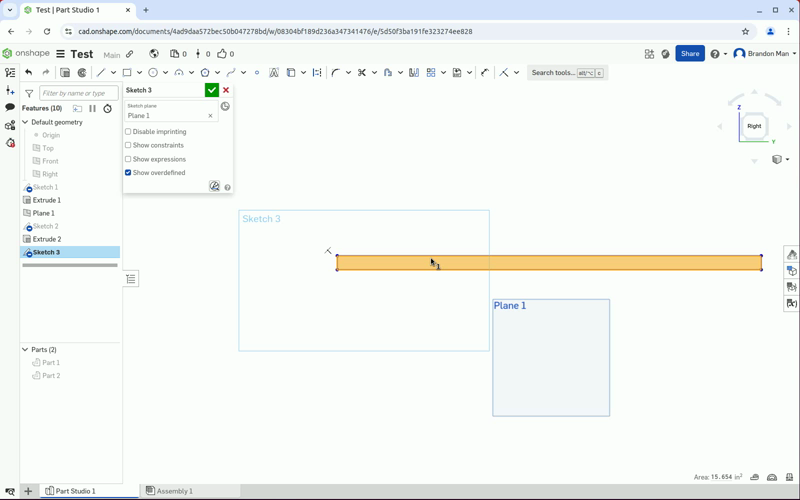
scroll(-6)
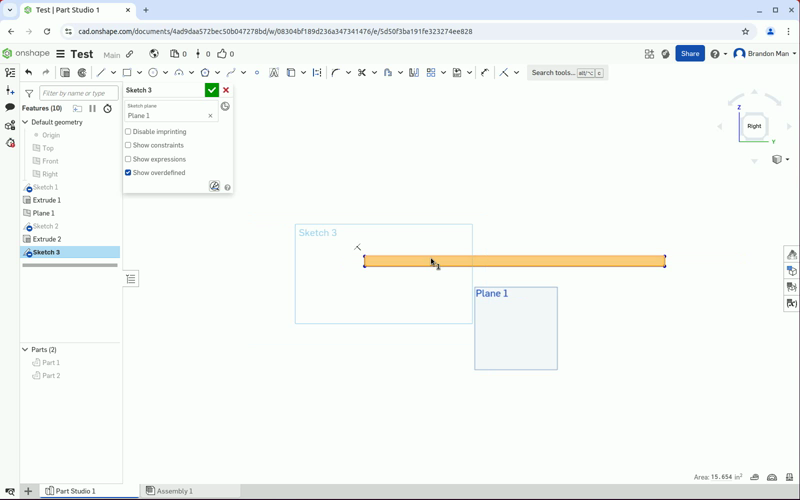
scroll(-6)
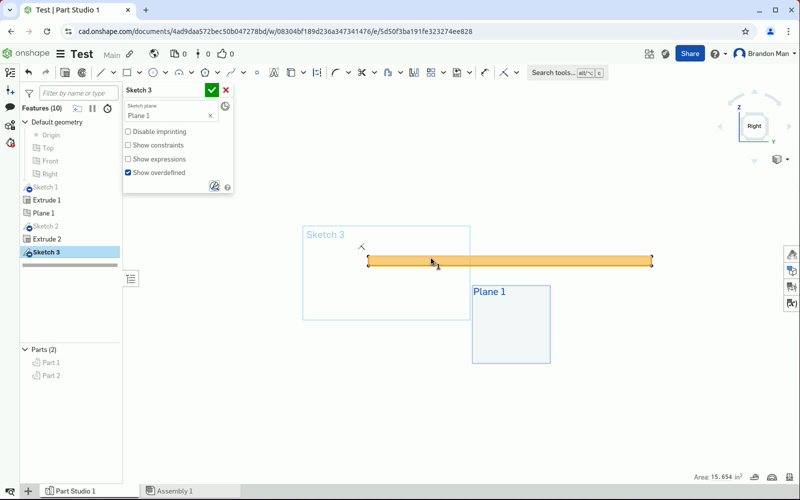
scroll(-6)
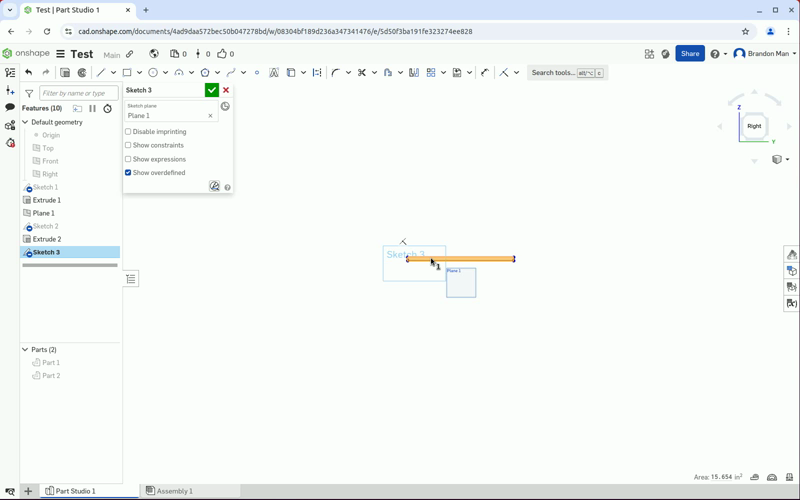
mouse_move(73, 352)
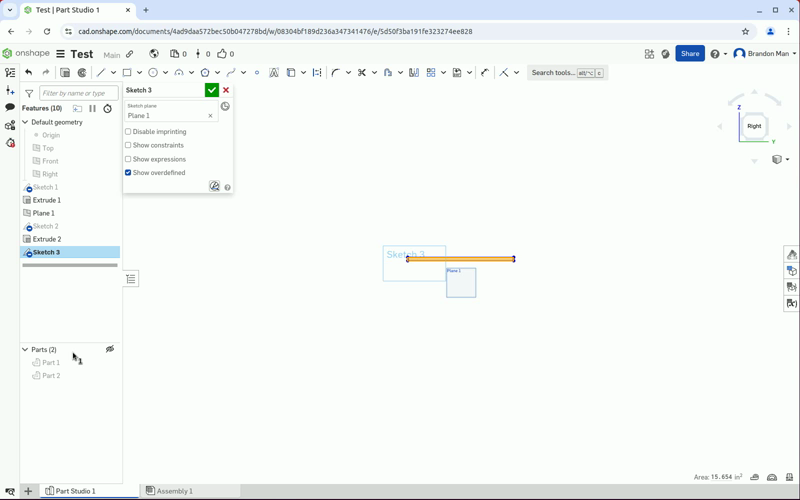
key(shift+y)
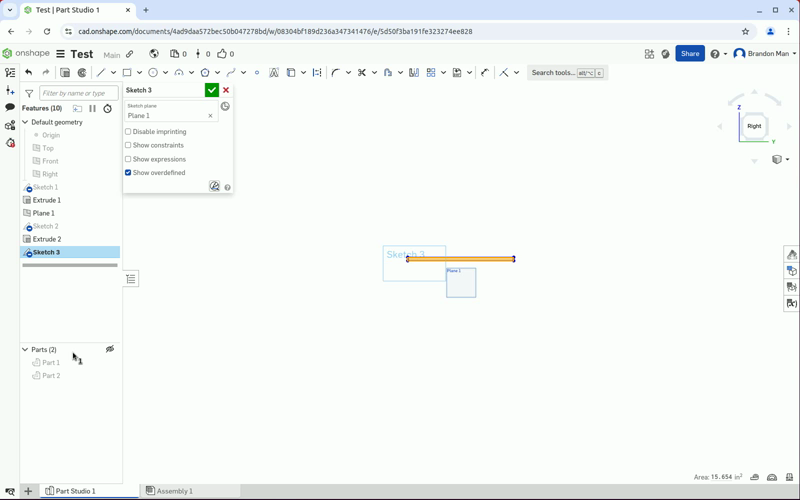
key(shift+e)
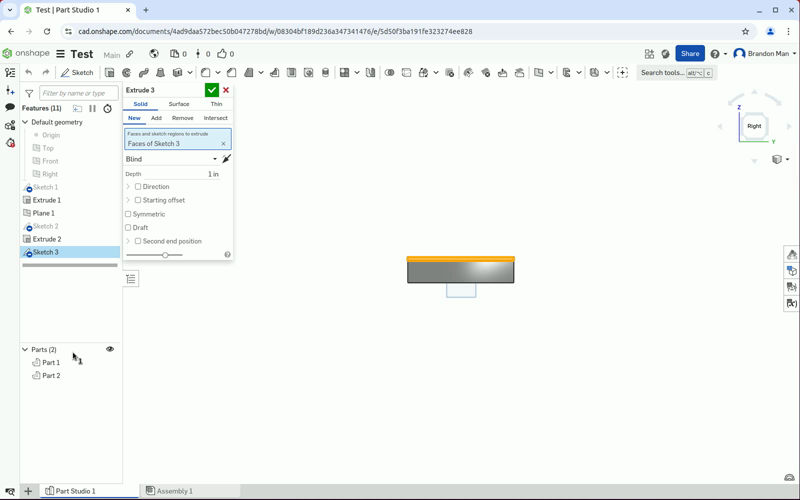
mouse_move(143, 106)
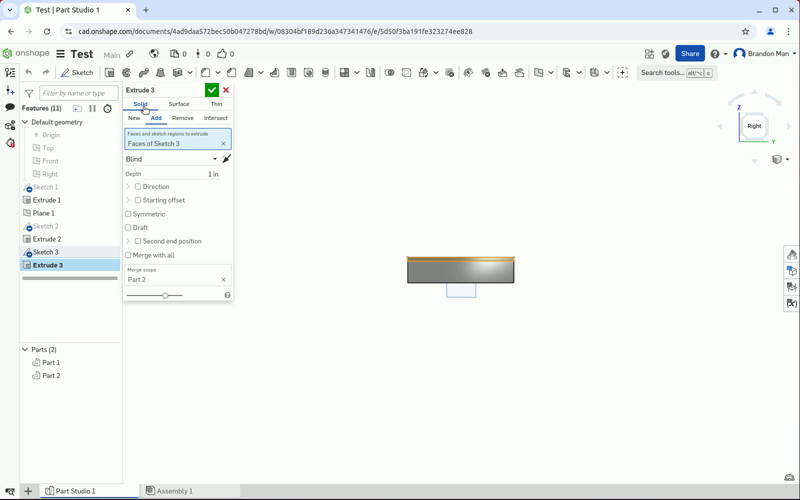
click(143, 106)
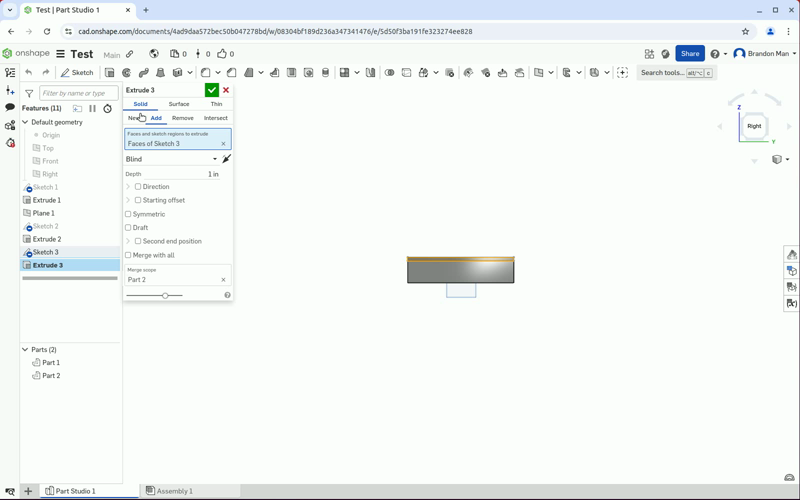
mouse_move(137, 120)
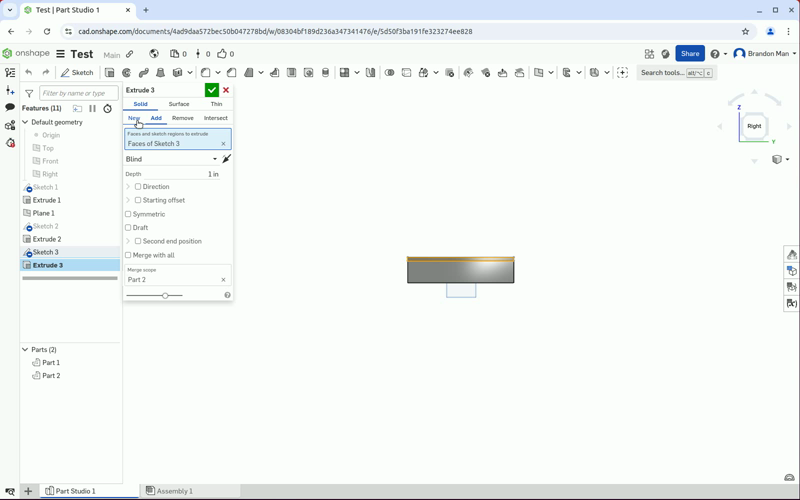
click(137, 120)
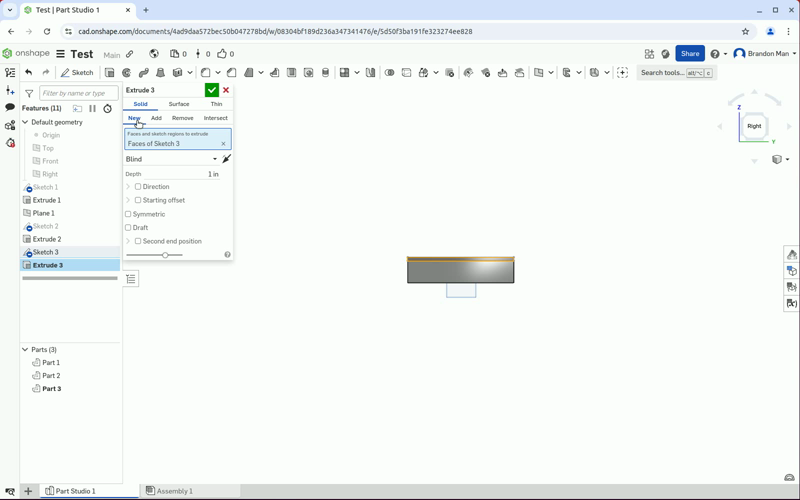
key(tab, 4)
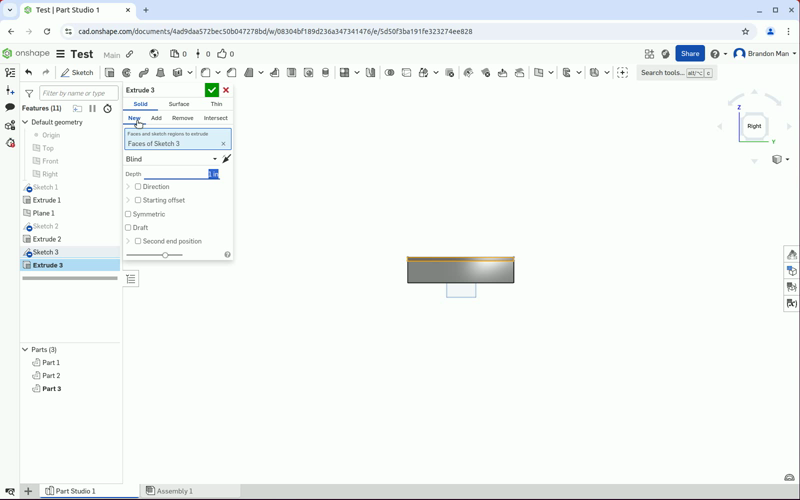
text(0.722)
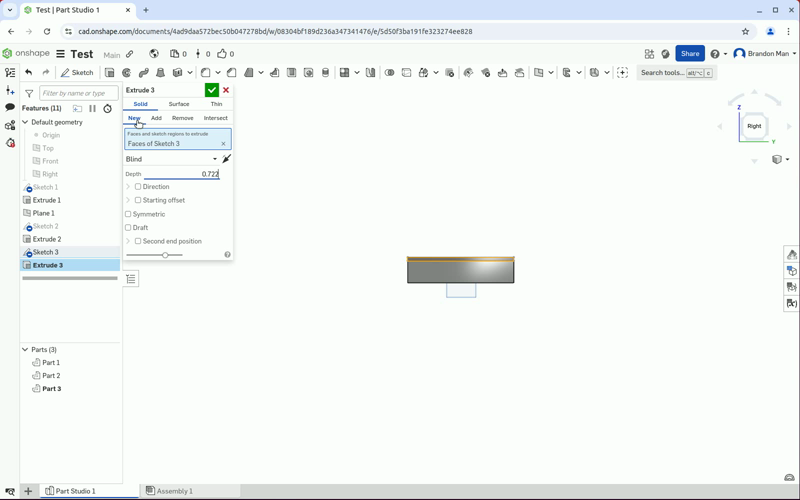
key(enter)
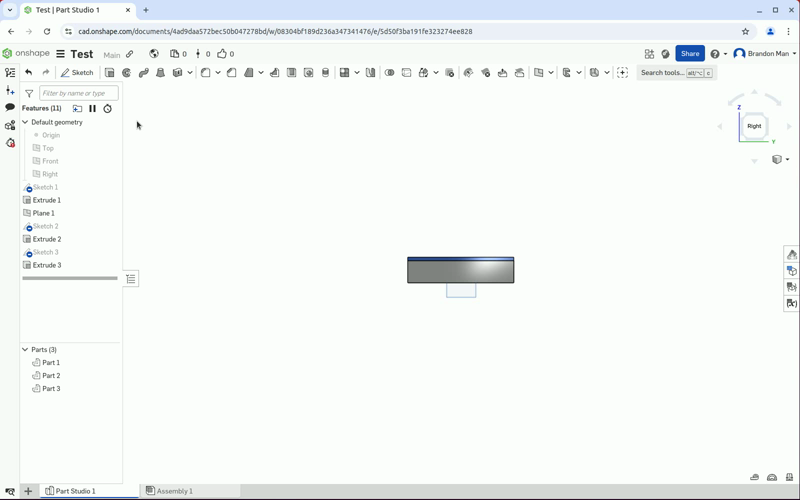
key(shift+h)
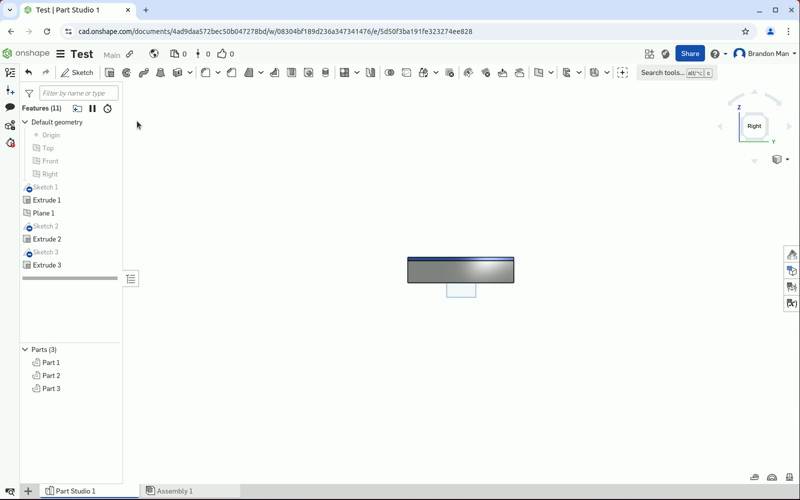
key(shift+h)
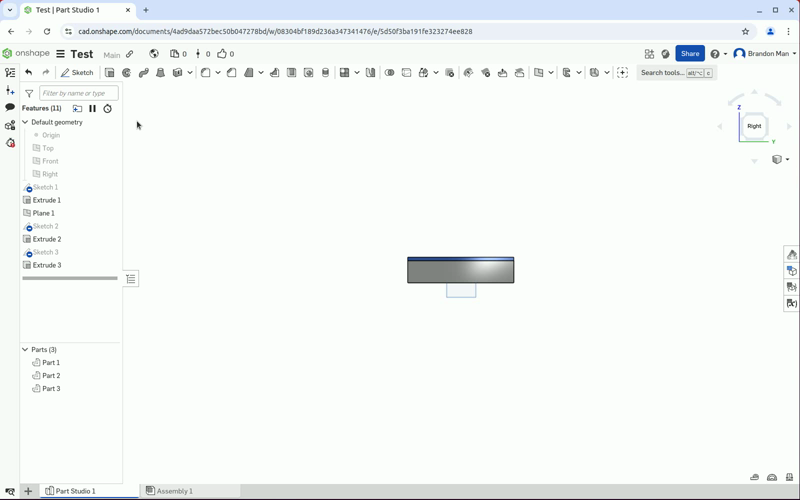
mouse_move(73, 189)
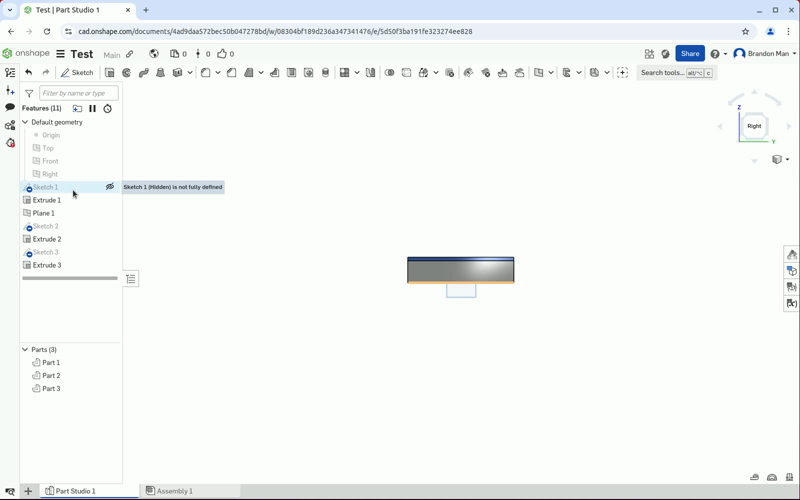
click(73, 189)
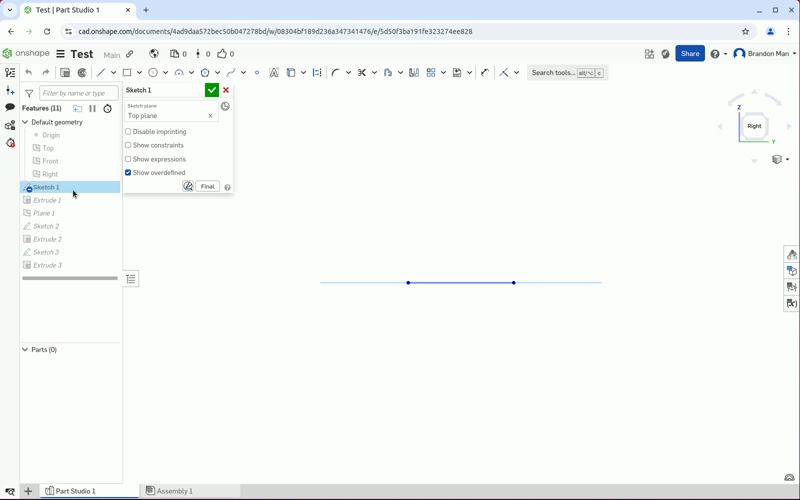
mouse_move(229, 92)
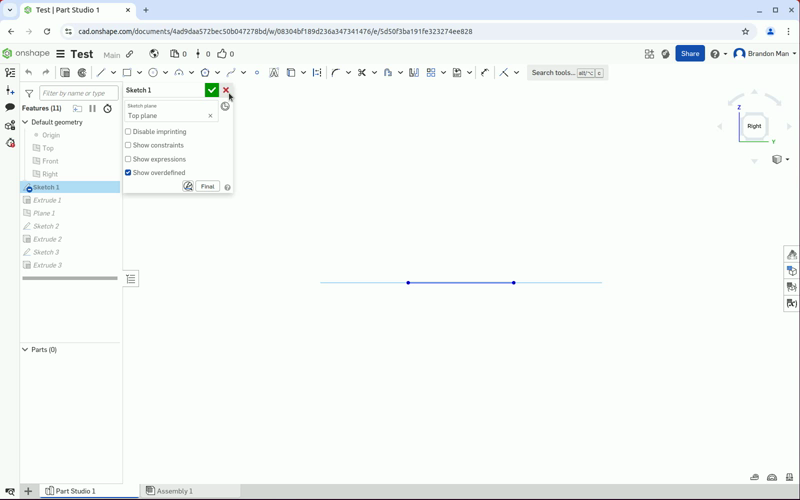
click(229, 92)
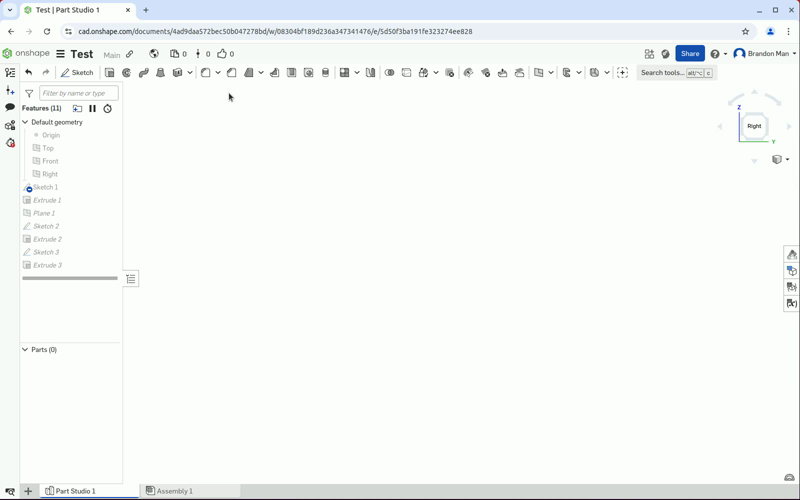
mouse_move(73, 352)
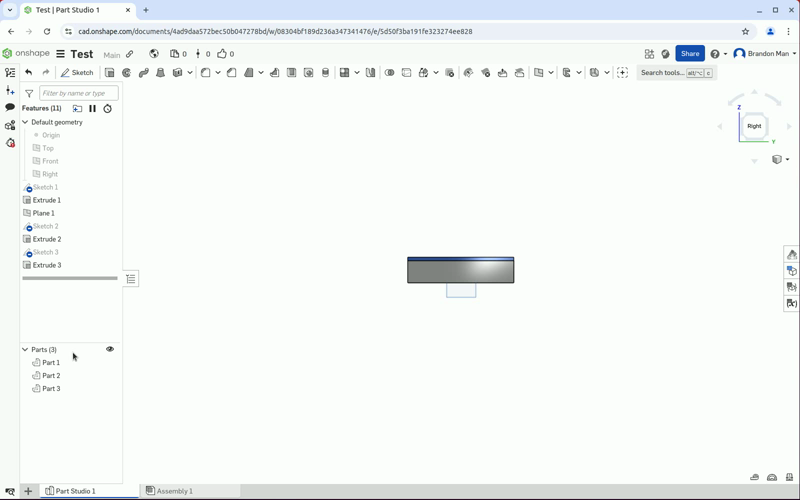
key(y)
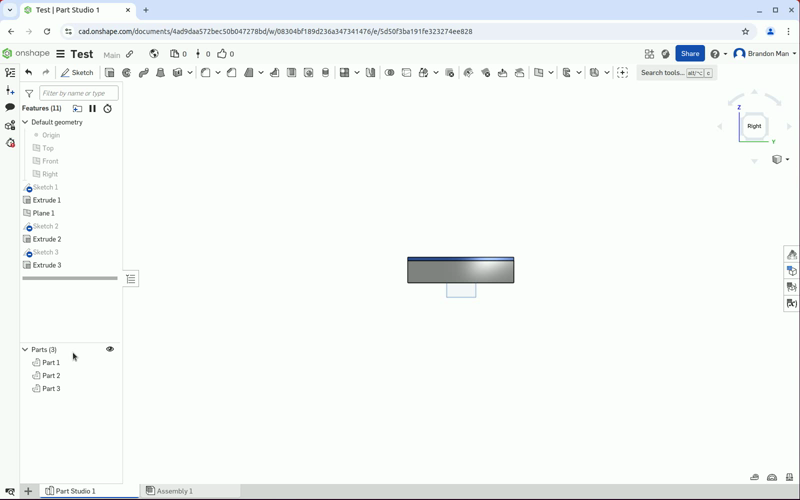
key(shift+p)
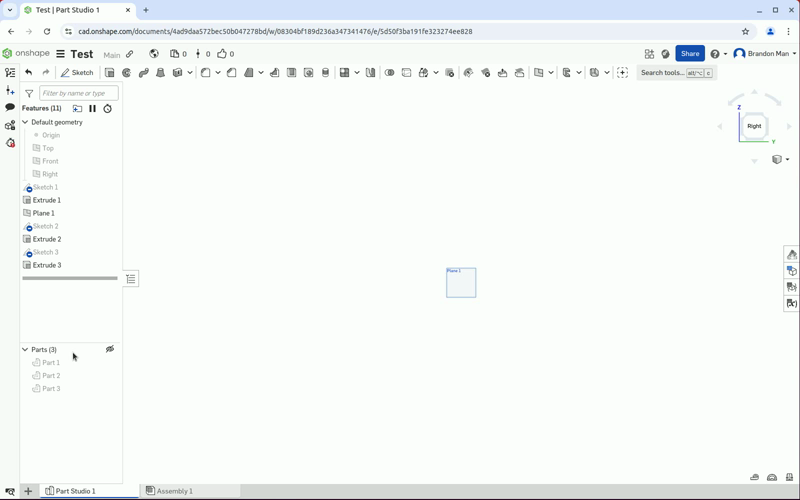
key(space)
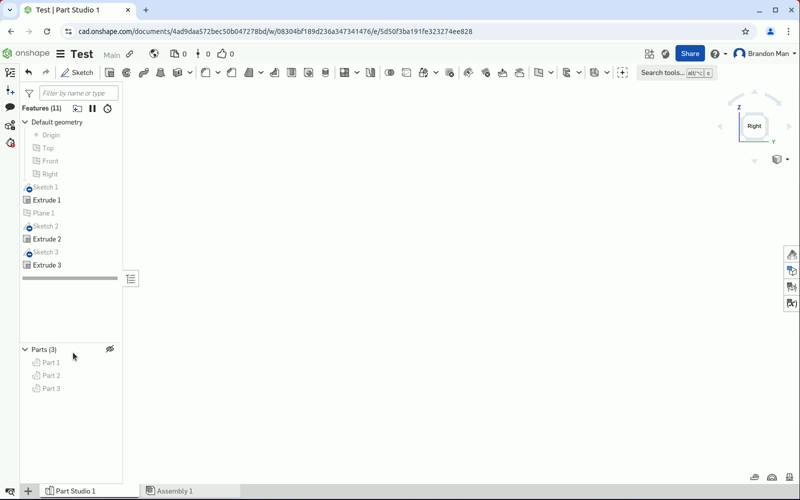
key_down(shift)
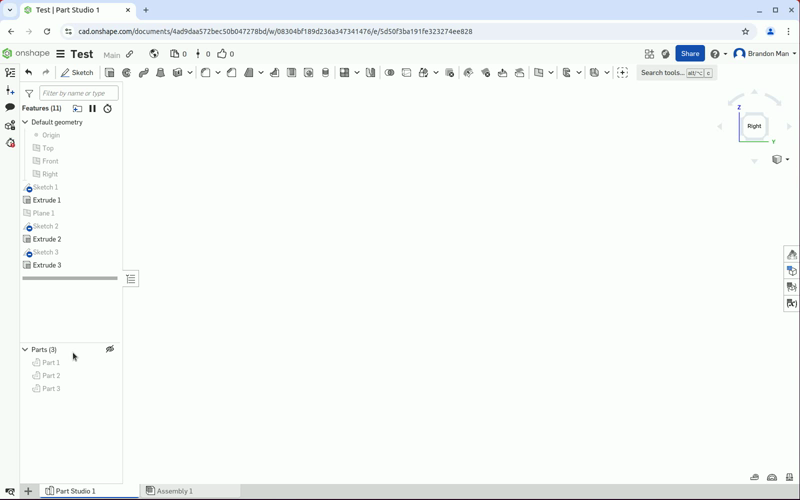
key(right)
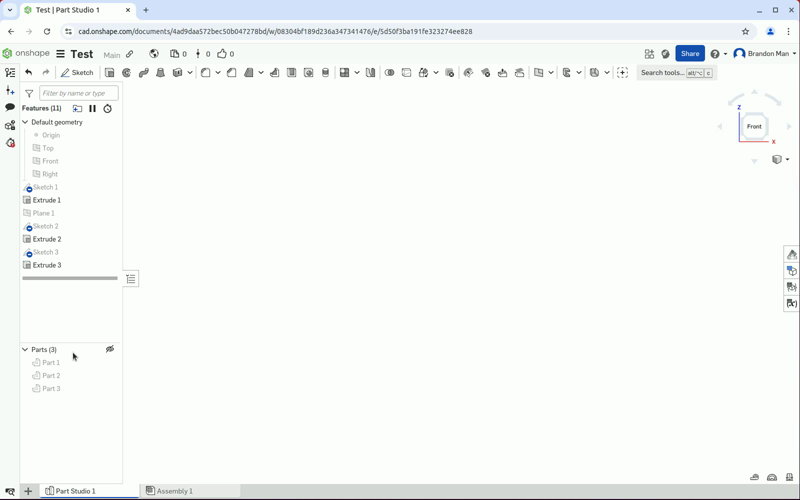
key_up(shift)
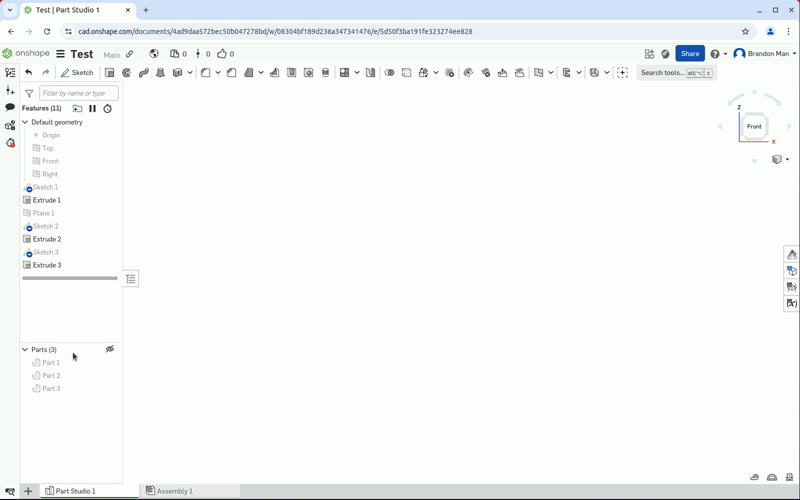
mouse_move(73, 352)
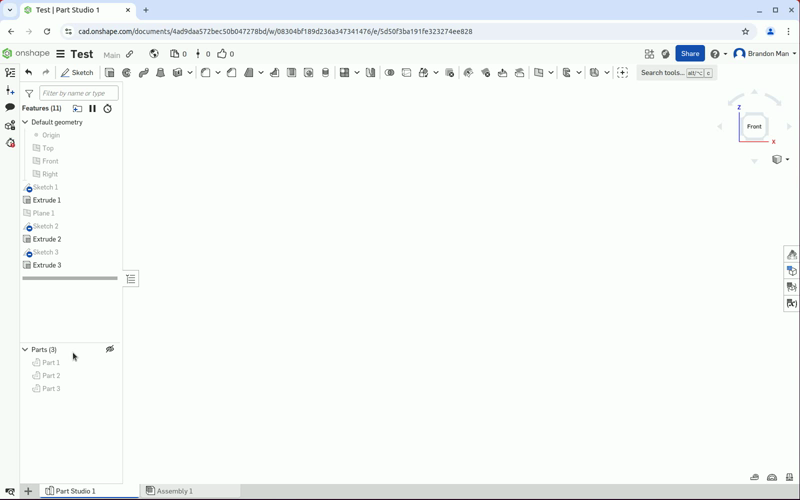
key(shift+y)
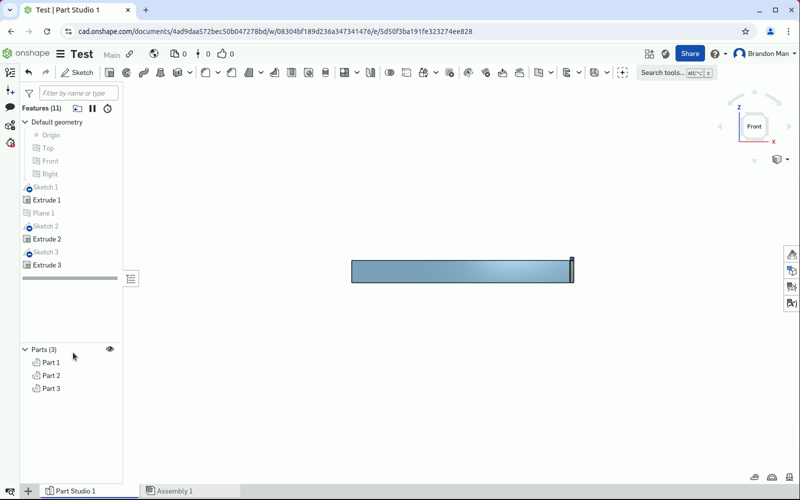
mouse_move(541, 75)
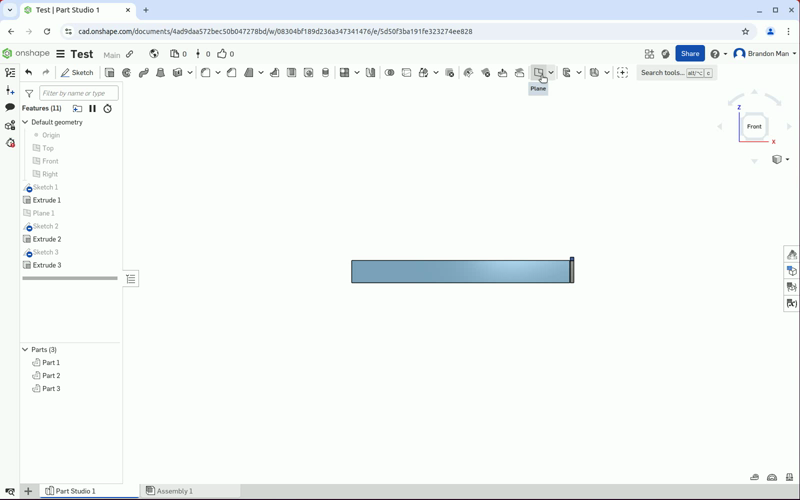
click(541, 75)
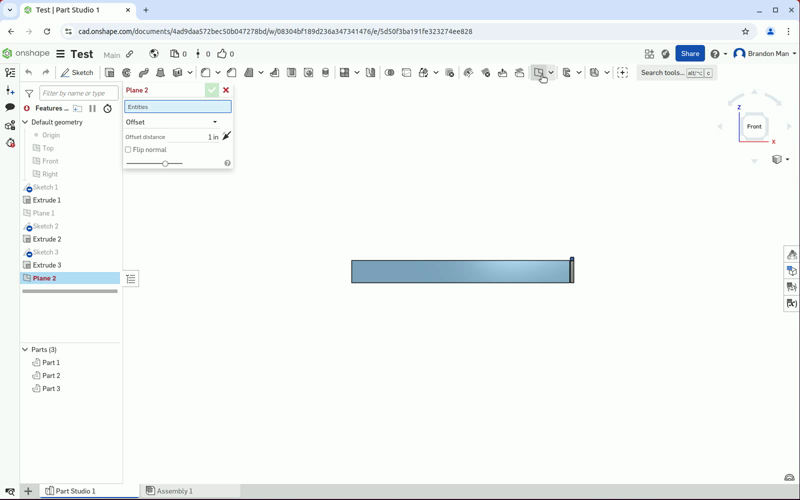
mouse_move(73, 163)
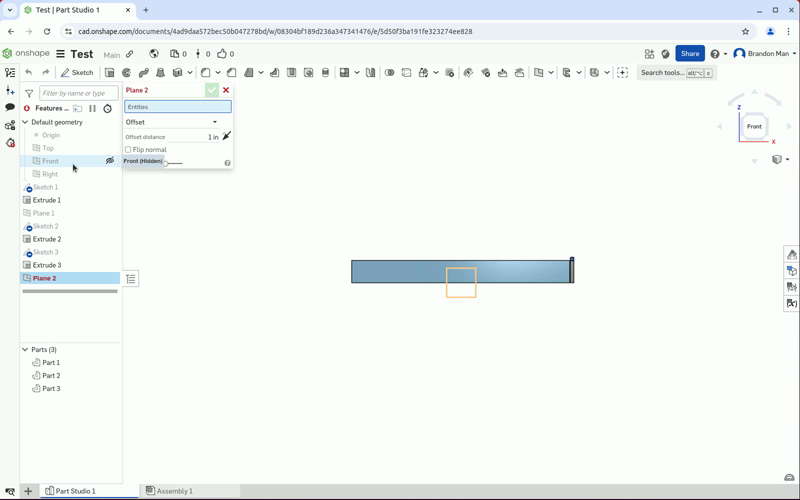
click(73, 163)
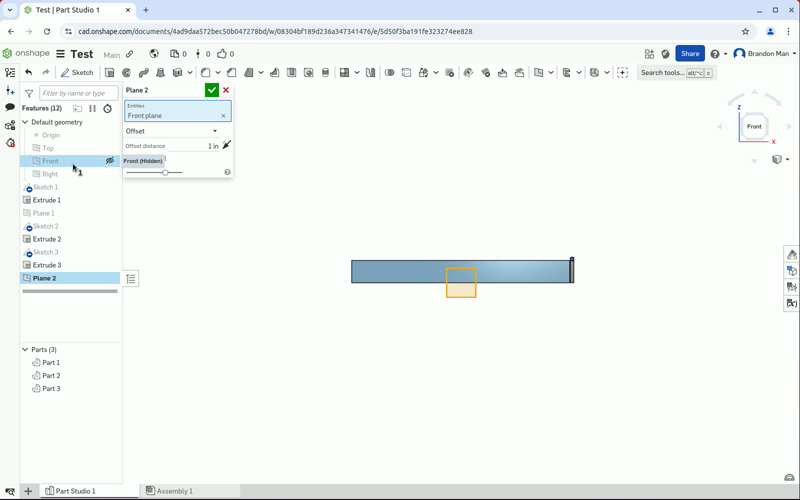
key(tab, 2)
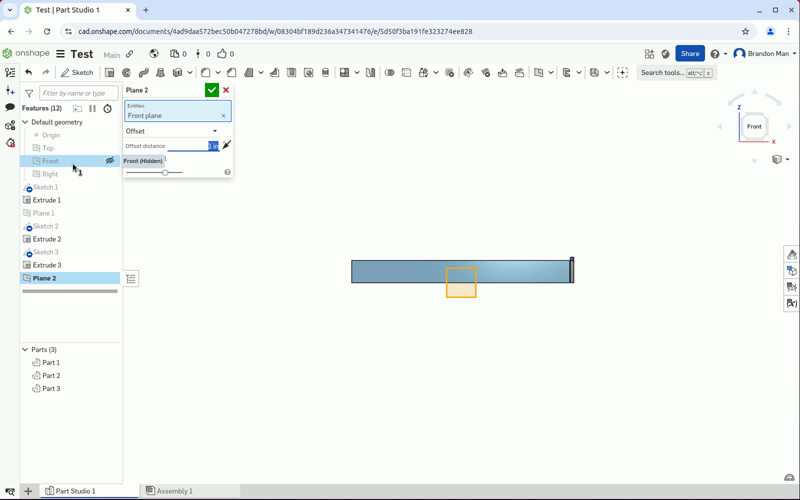
text(10.845)
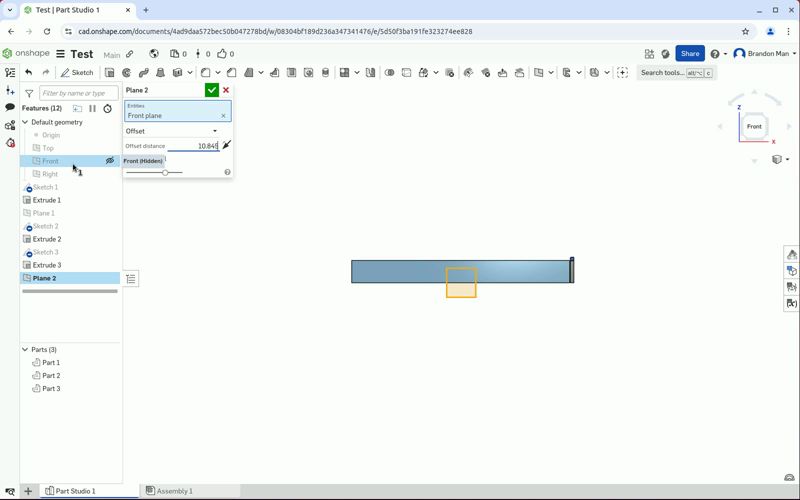
key(enter, 2)
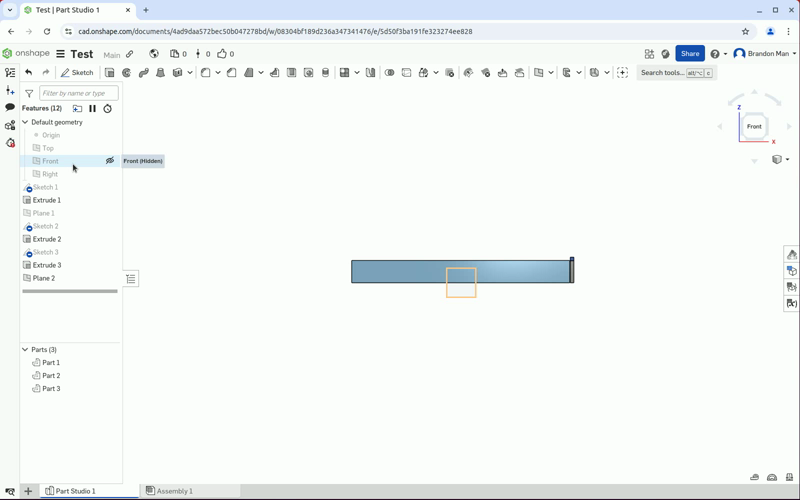
key(shift+s)
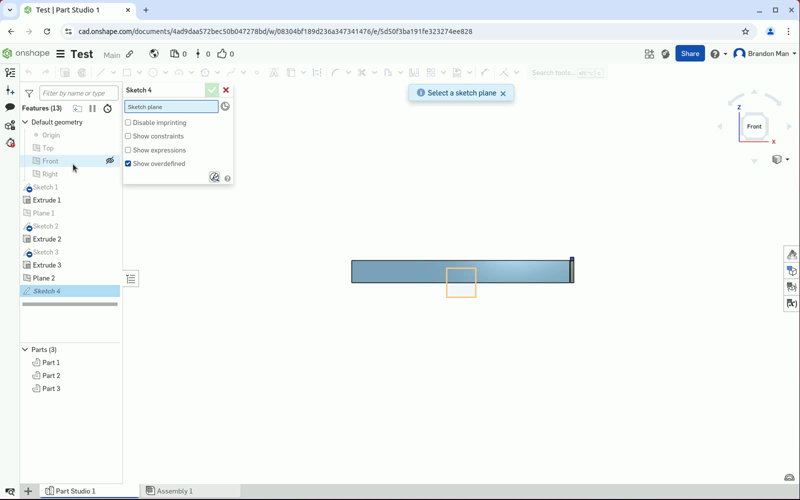
mouse_move(73, 280)
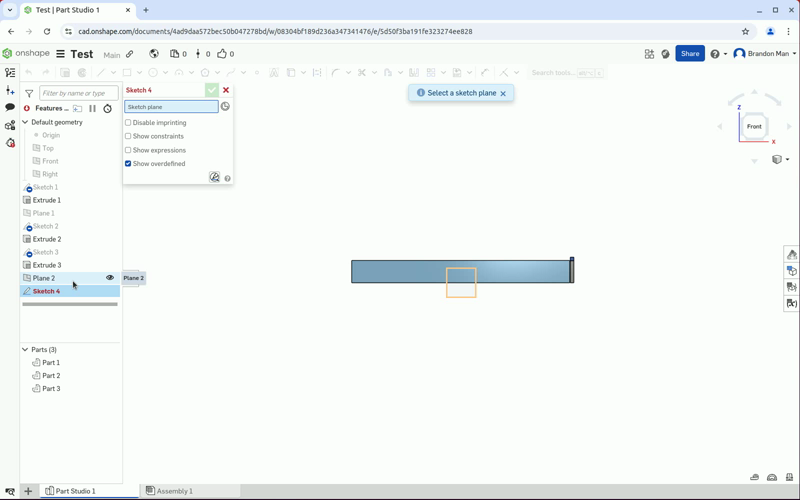
click(73, 280)
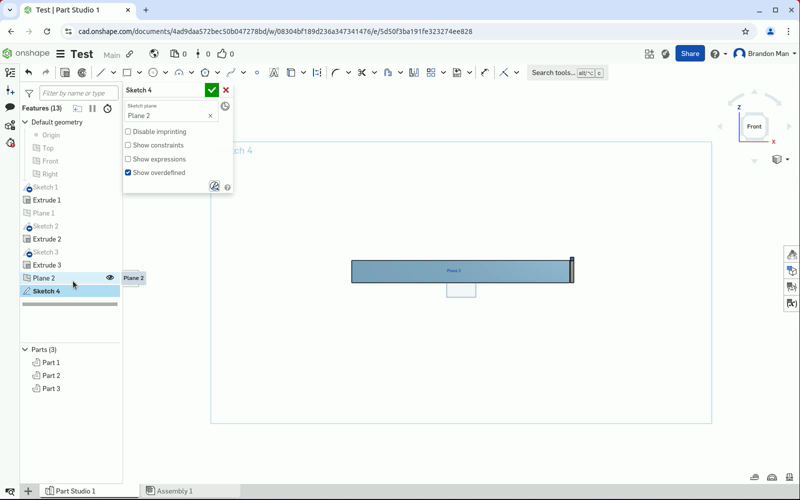
mouse_move(73, 352)
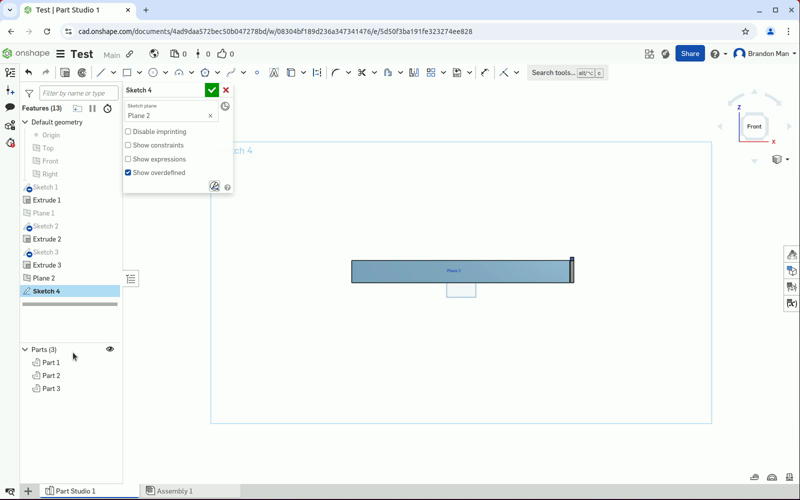
key(y)
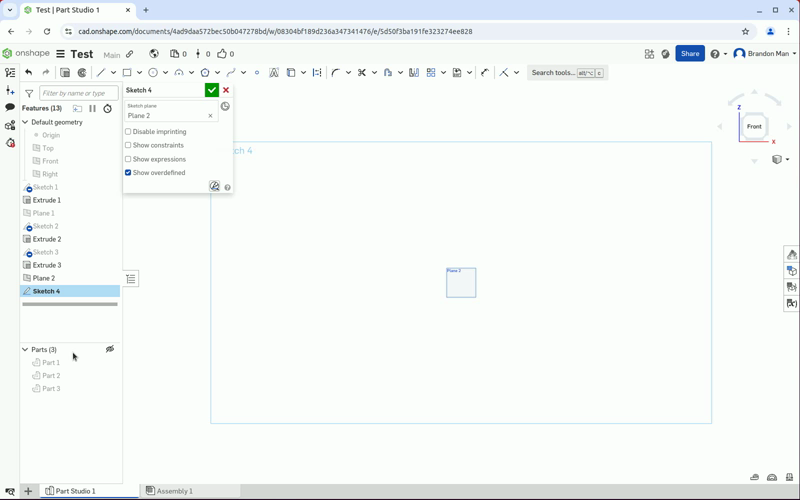
key(l)
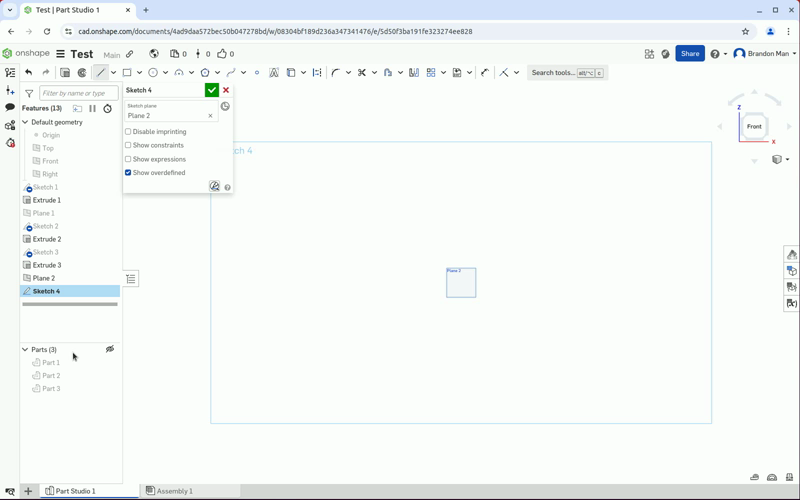
key_down(shift)
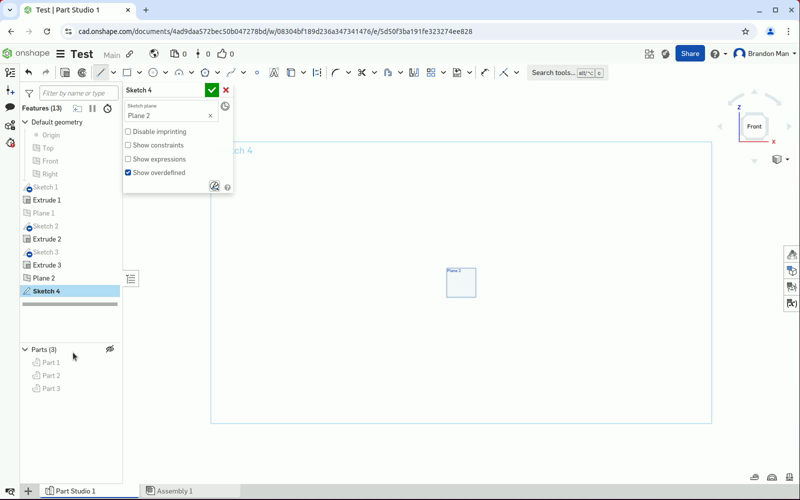
mouse_move(348, 282)
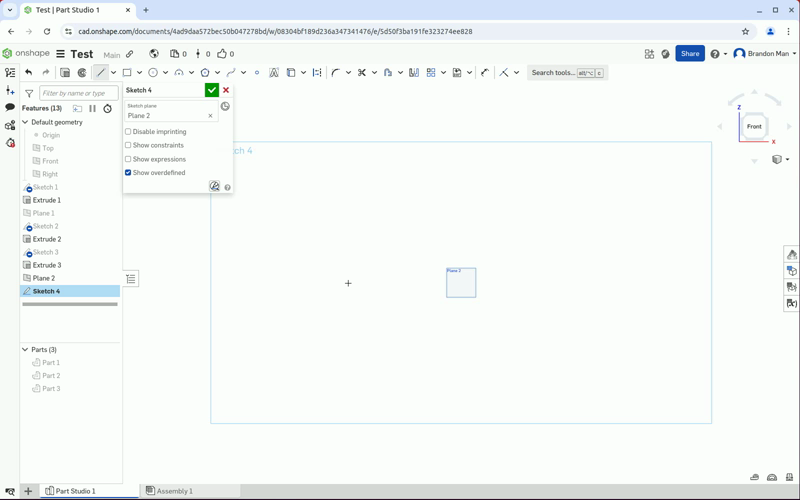
click(348, 282)
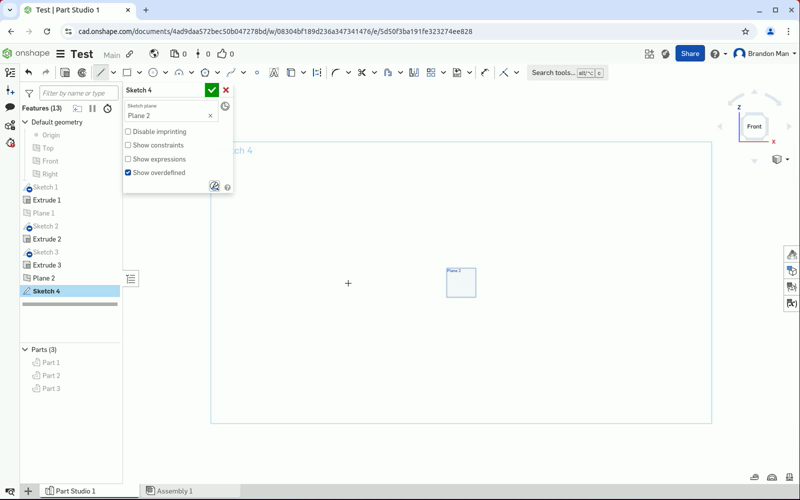
key_up(shift)
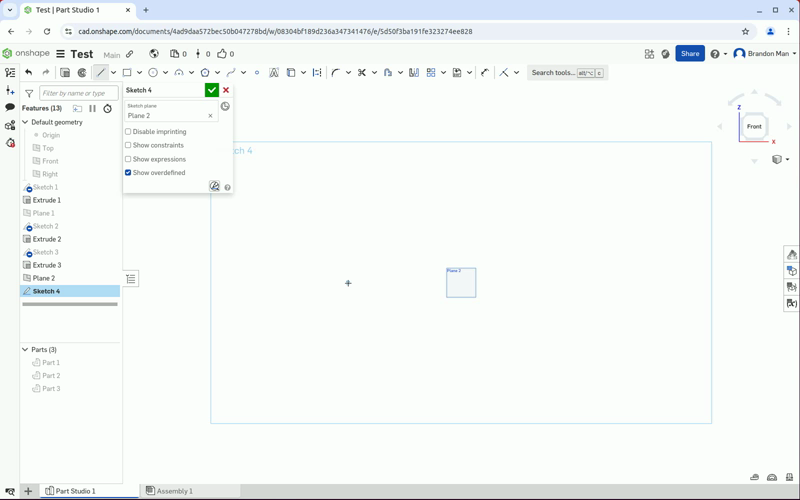
key_down(shift)
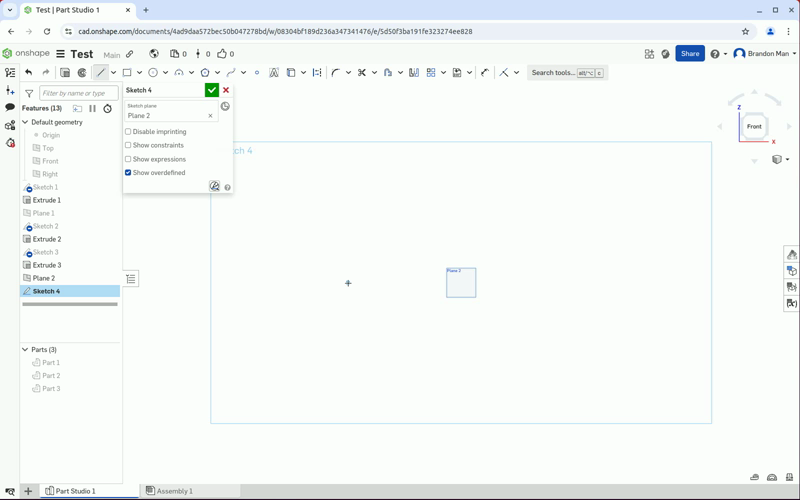
mouse_move(378, 282)
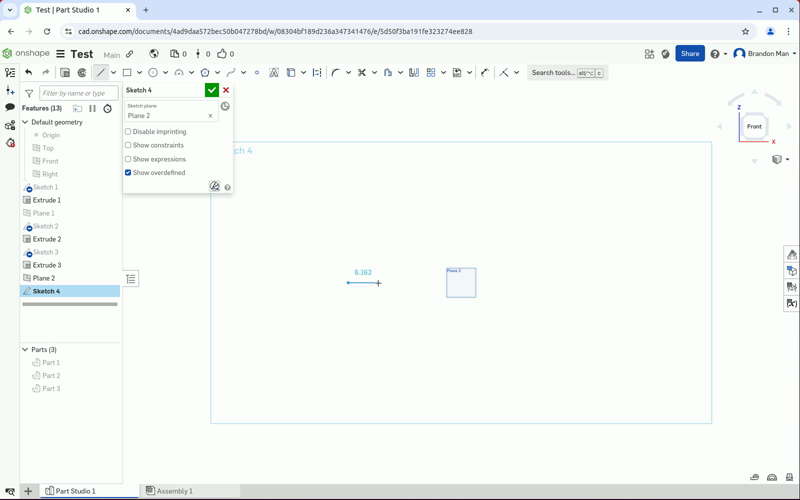
mouse_move(350, 282)
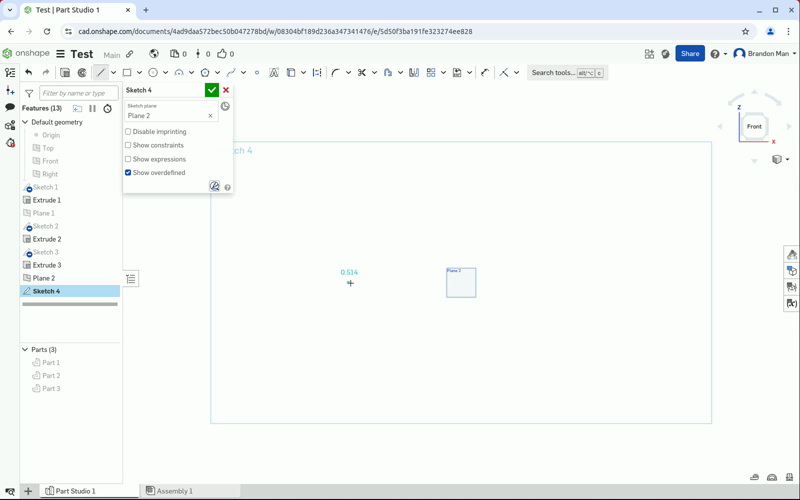
scroll(6)
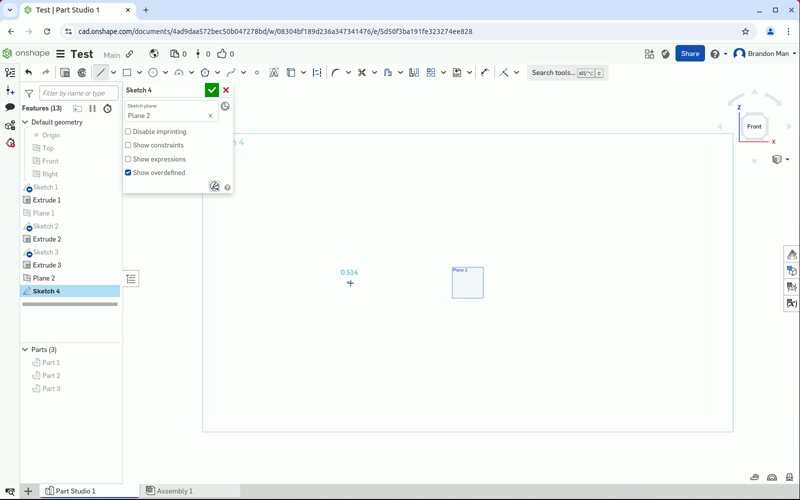
scroll(6)
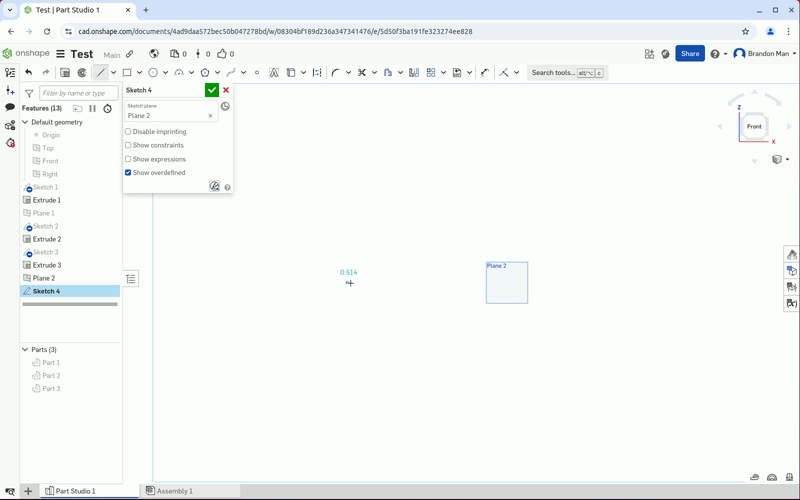
scroll(6)
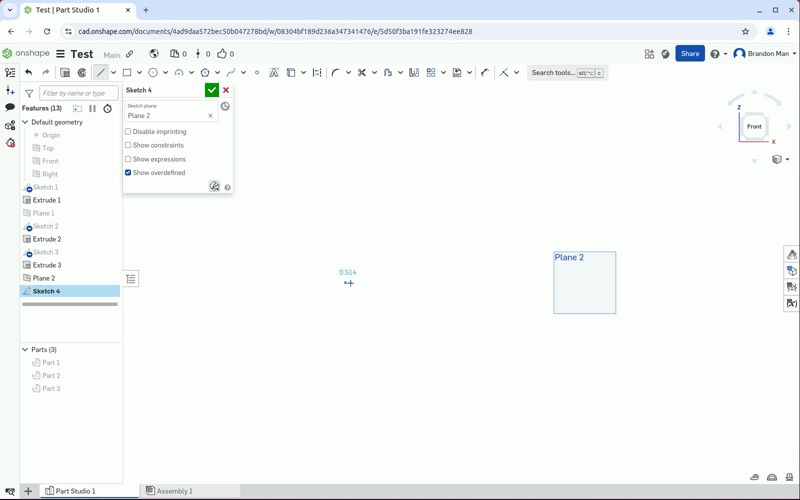
scroll(6)
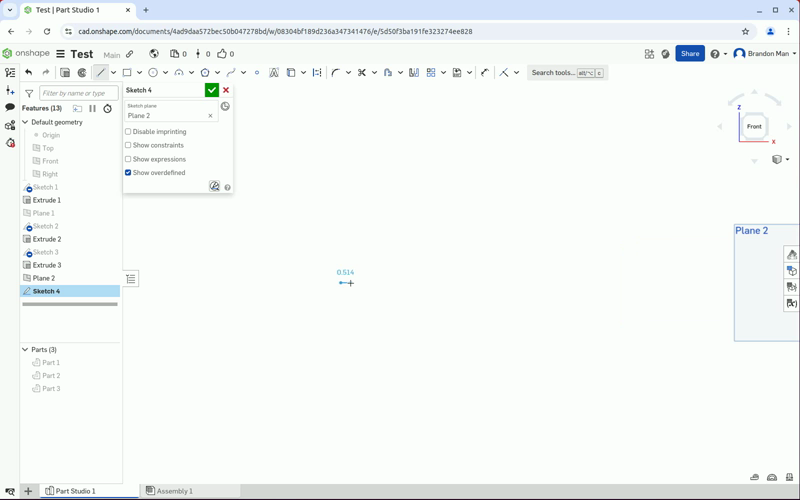
scroll(6)
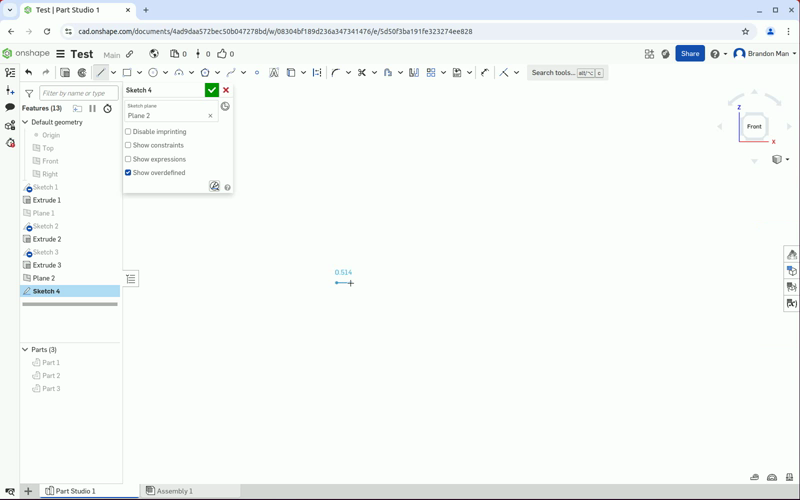
scroll(6)
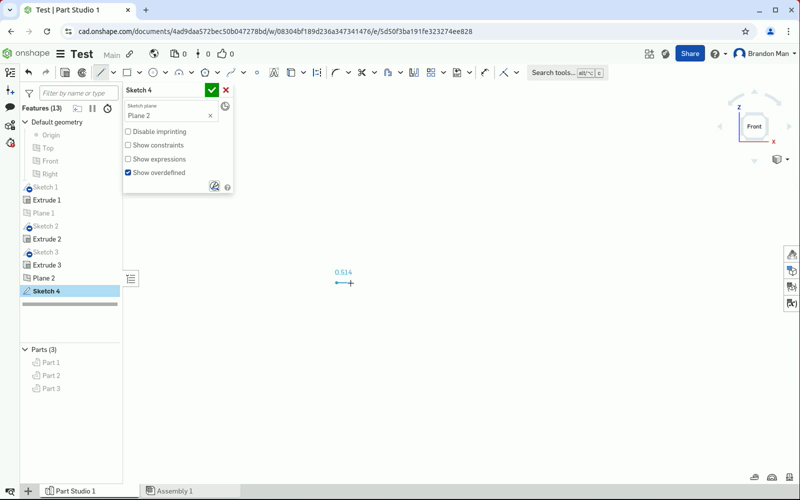
scroll(6)
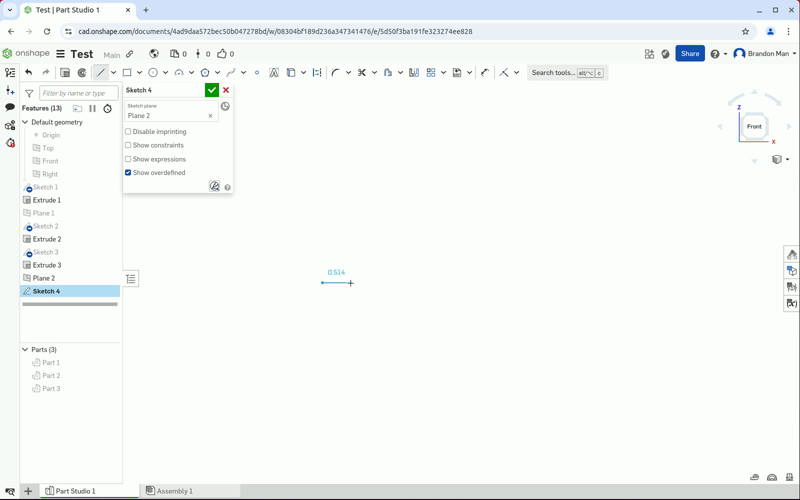
click(350, 282)
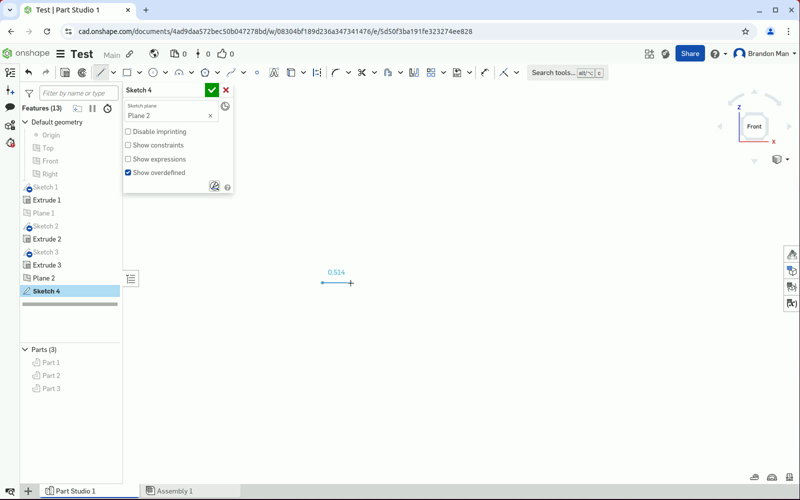
scroll(-6)
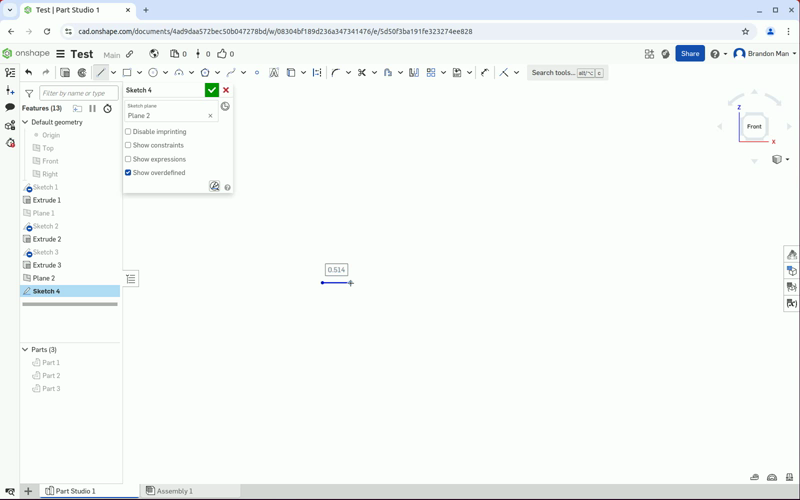
scroll(-6)
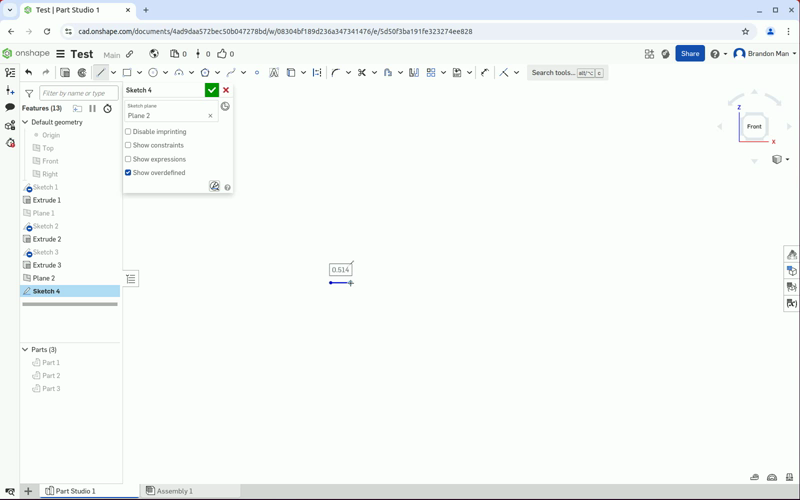
scroll(-6)
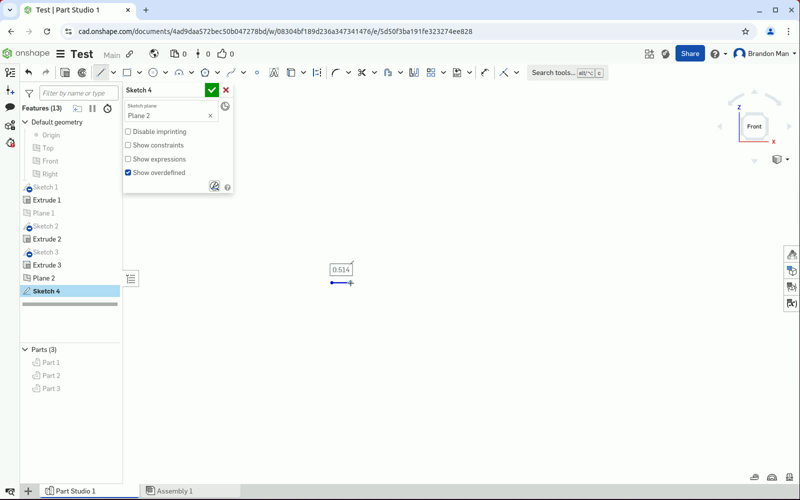
scroll(-6)
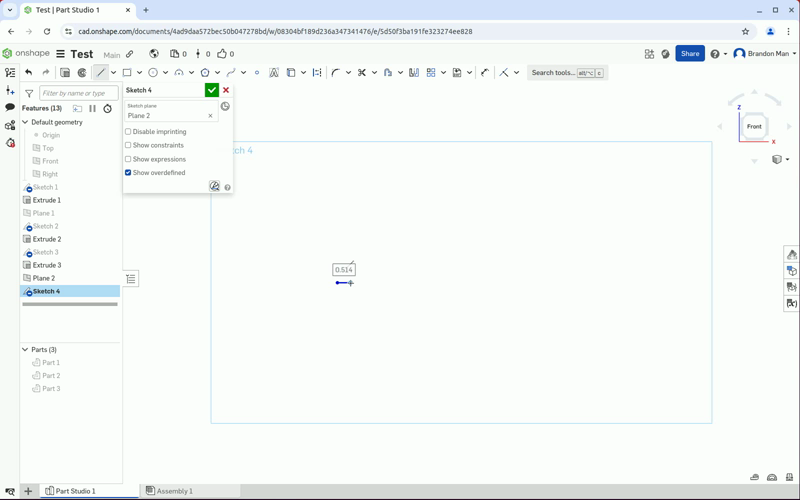
scroll(-6)
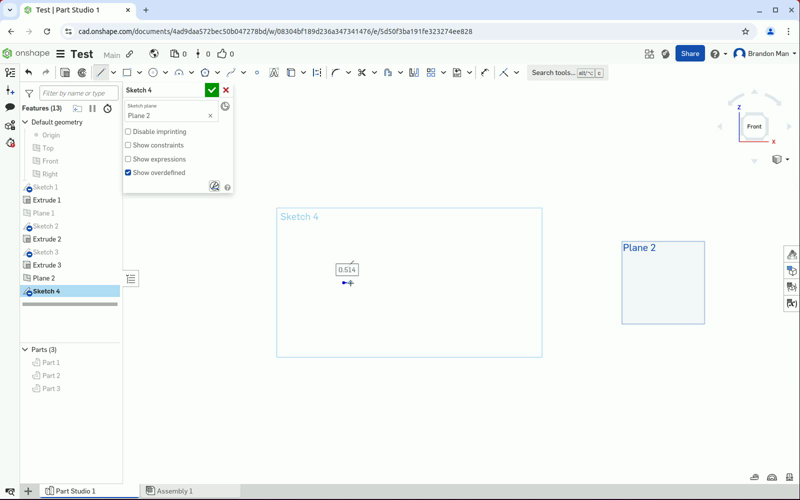
scroll(-6)
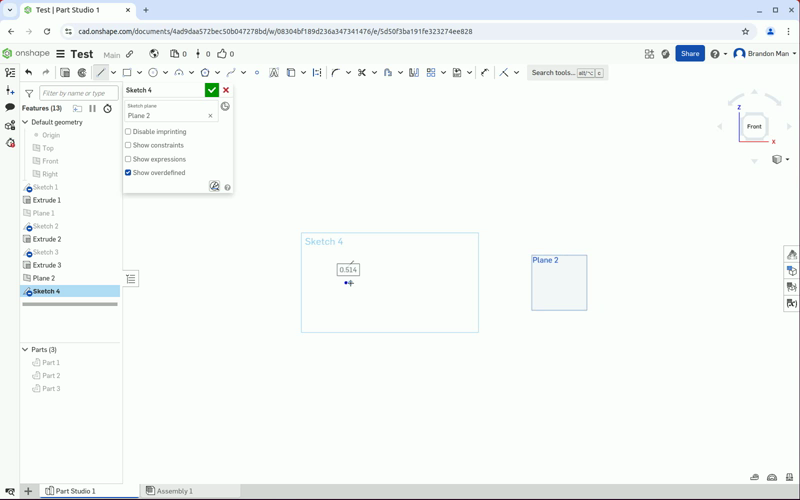
scroll(-6)
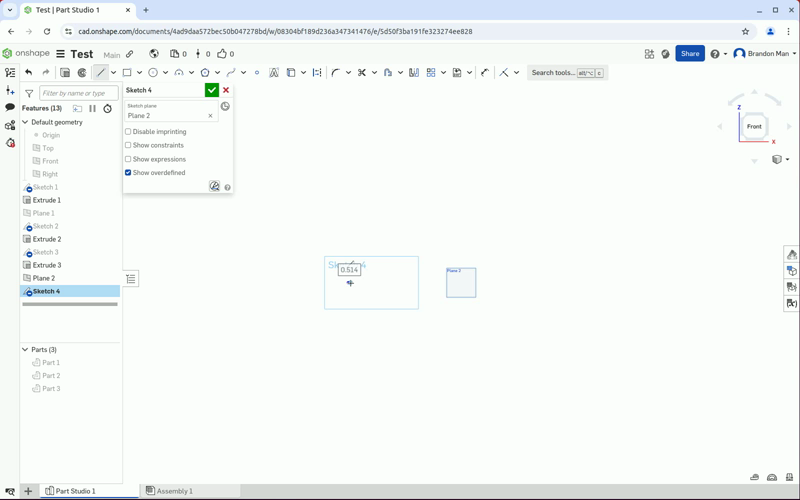
key_up(shift)
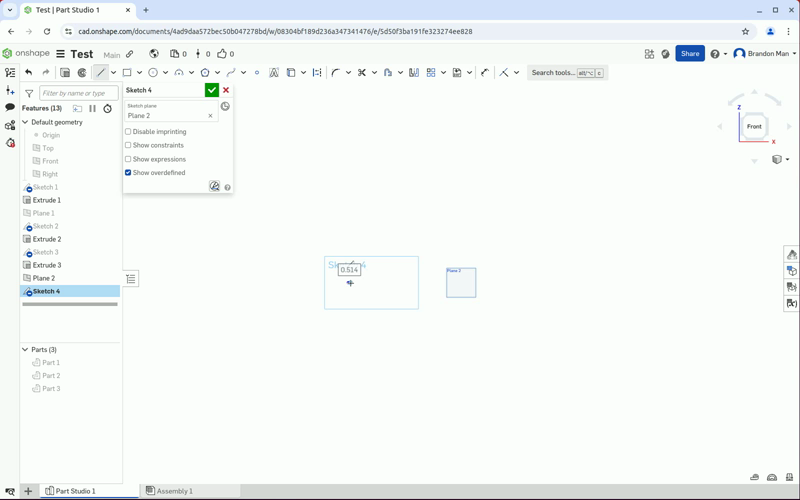
key_down(shift)
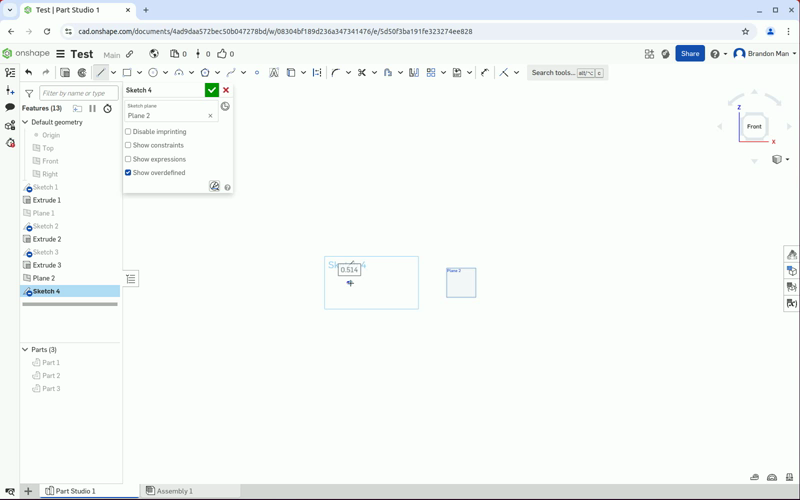
mouse_move(380, 282)
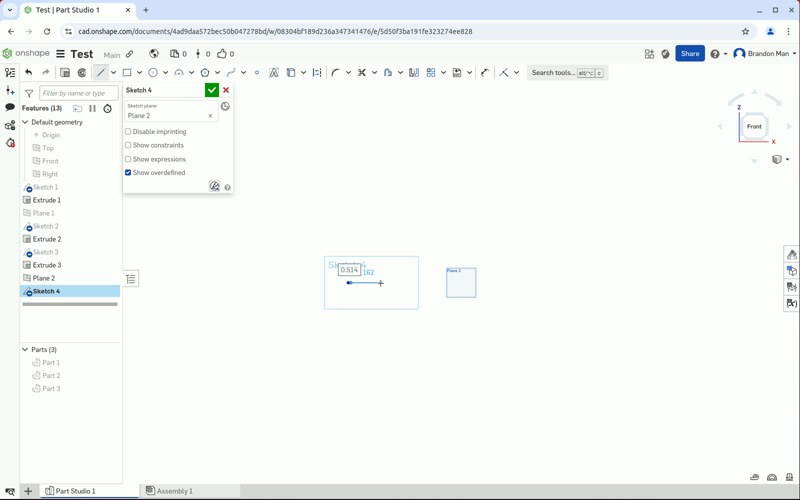
mouse_move(350, 259)
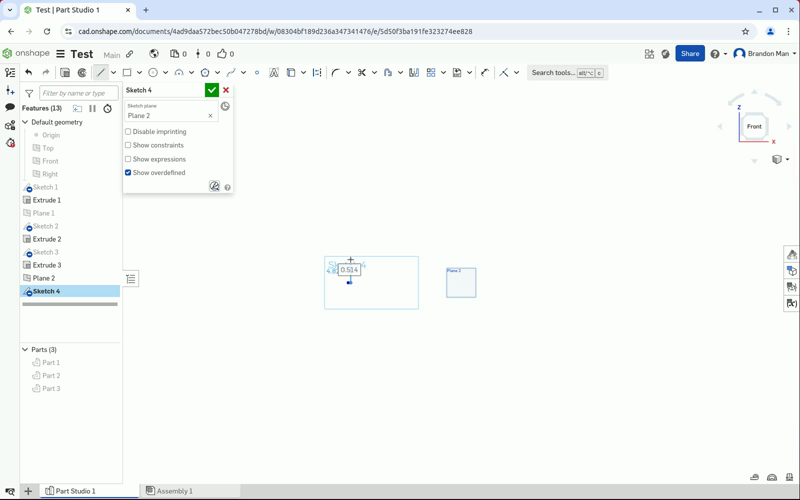
click(350, 259)
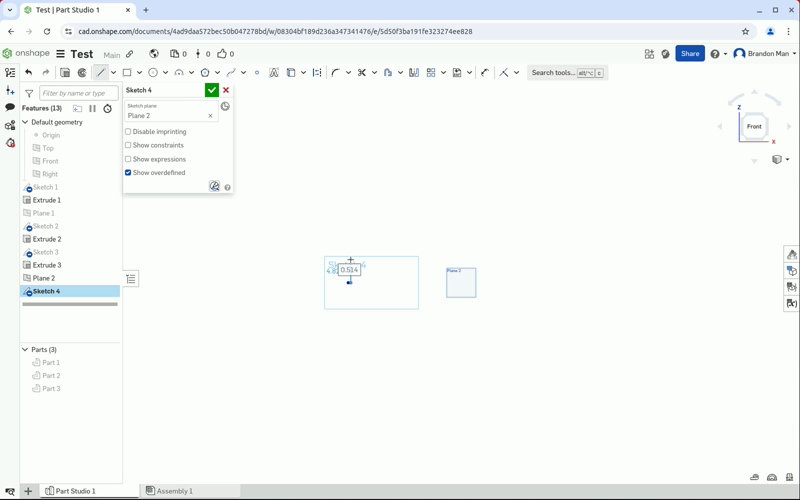
key_up(shift)
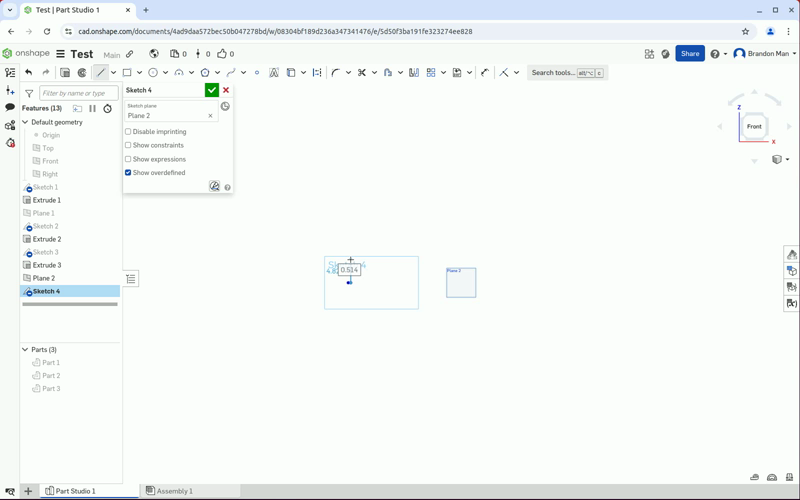
key_down(shift)
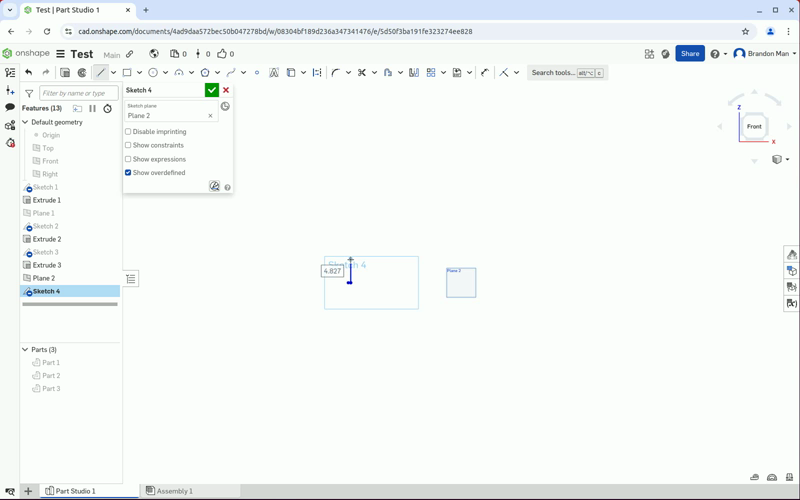
mouse_move(569, 259)
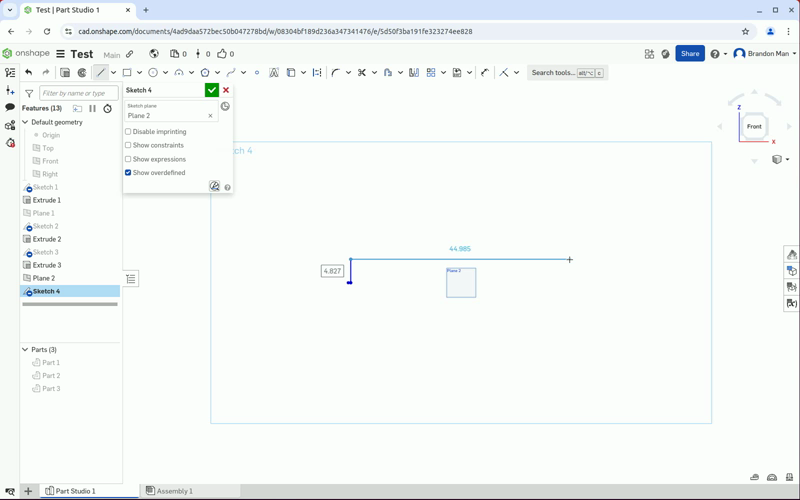
click(569, 259)
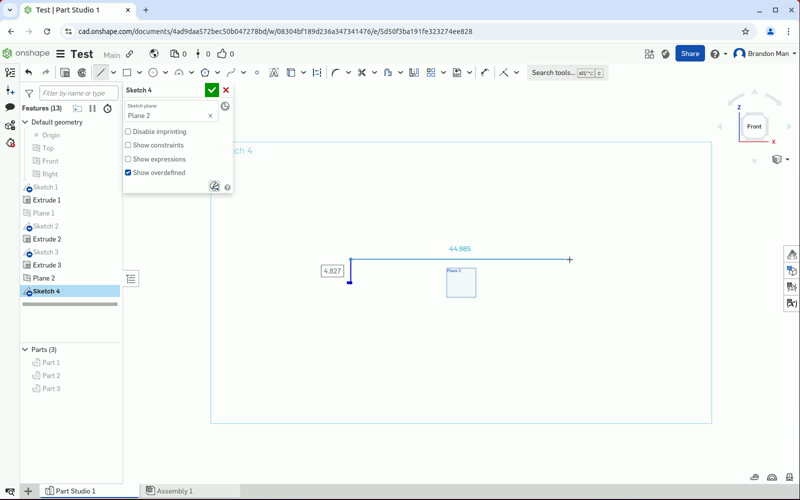
key_up(shift)
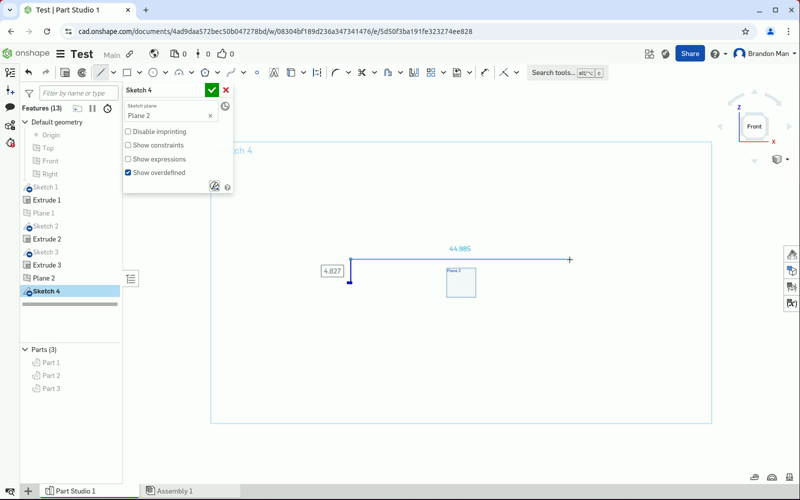
key_down(shift)
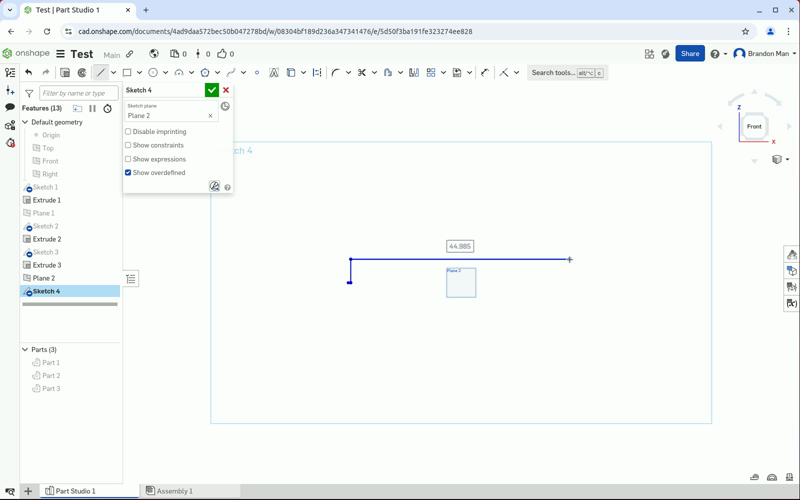
mouse_move(589, 259)
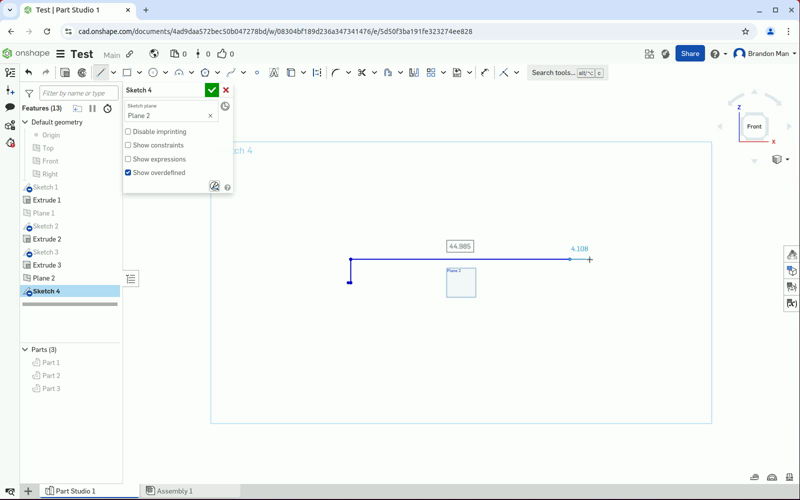
mouse_move(569, 282)
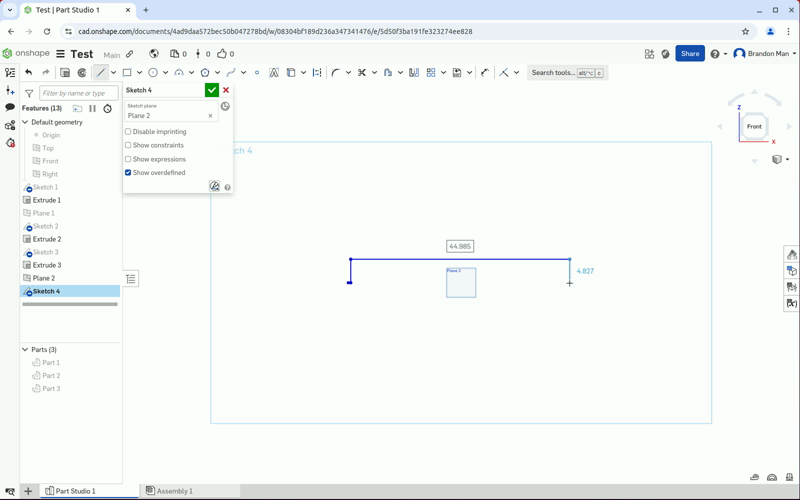
click(569, 282)
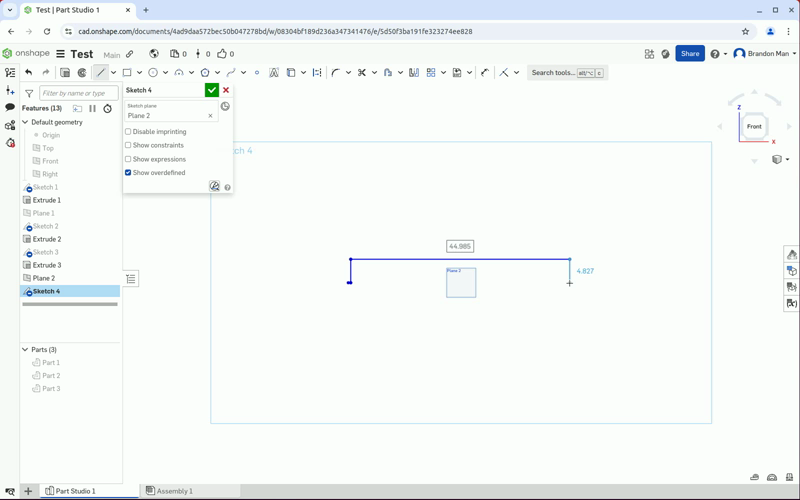
key_up(shift)
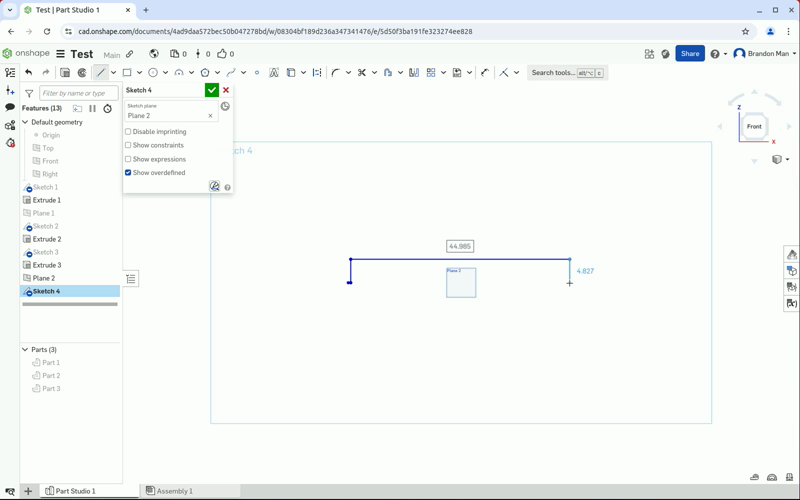
key_down(shift)
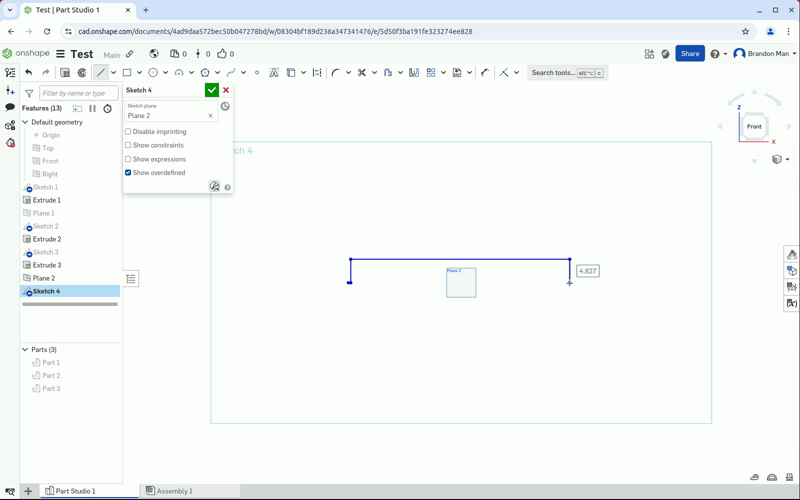
mouse_move(589, 282)
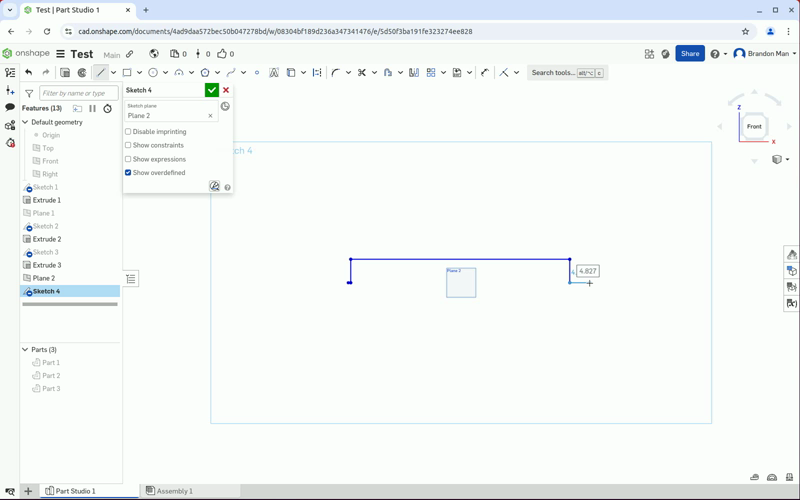
mouse_move(572, 282)
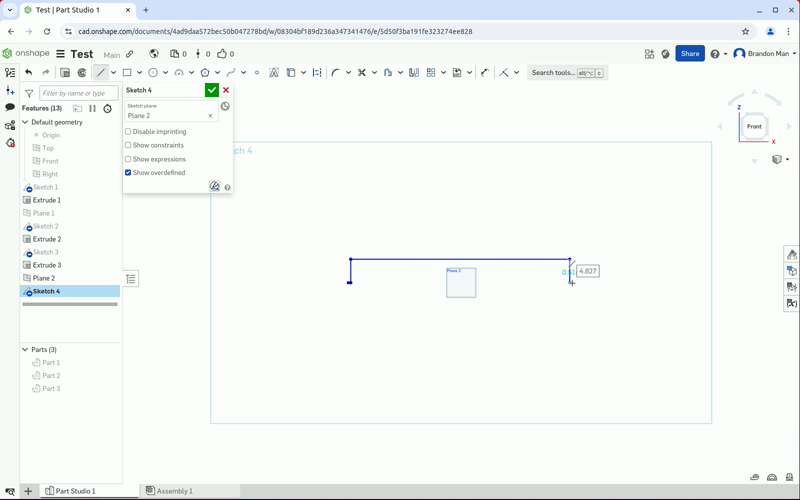
scroll(6)
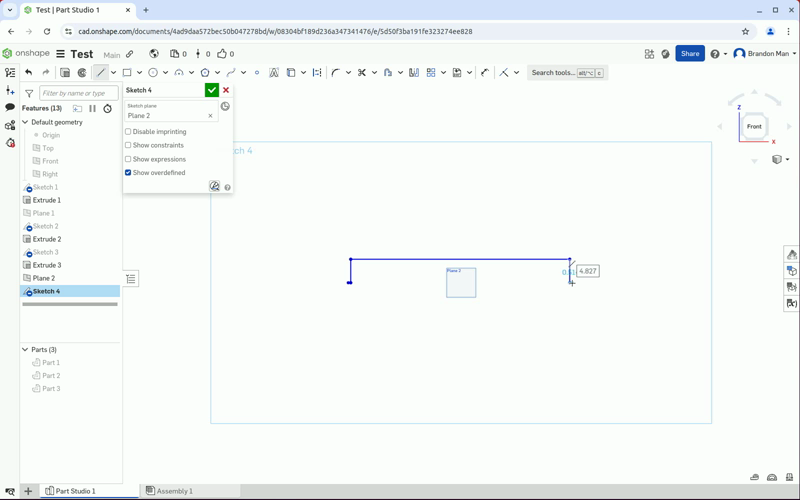
scroll(6)
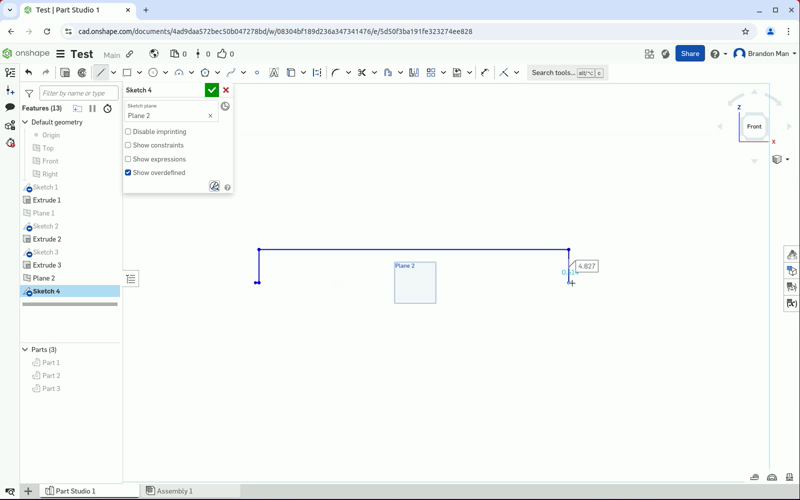
scroll(6)
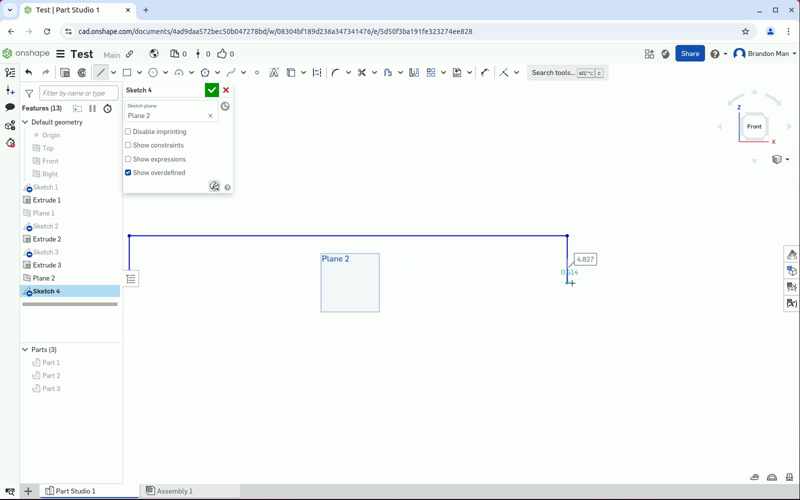
scroll(6)
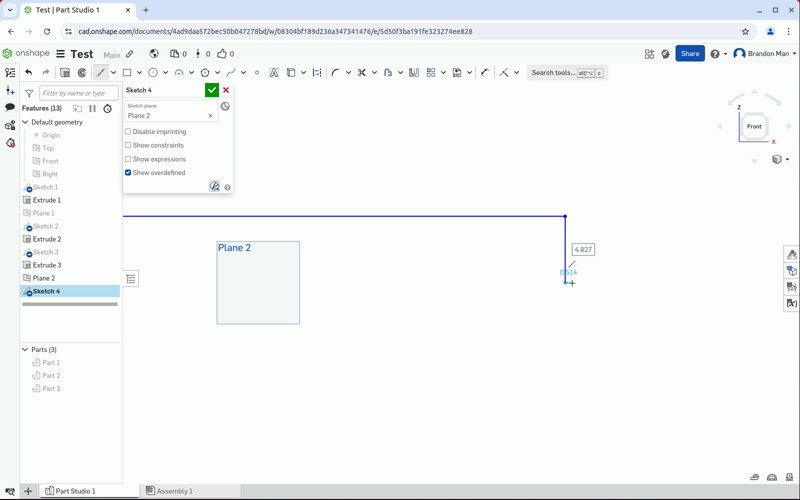
scroll(6)
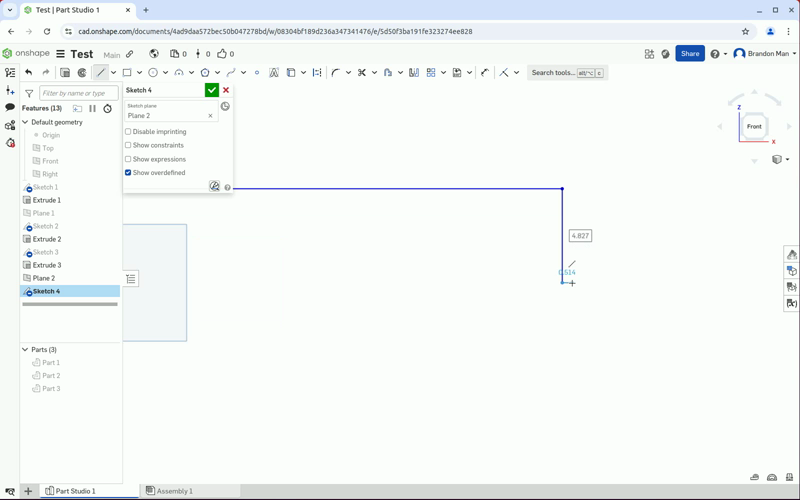
scroll(6)
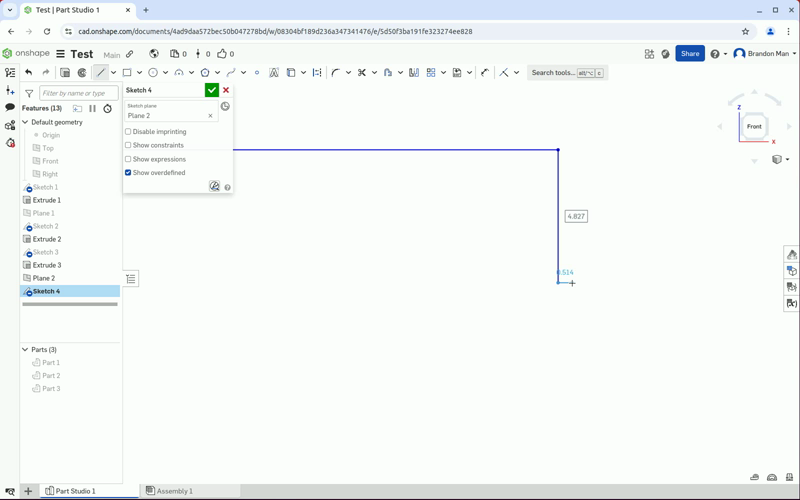
scroll(6)
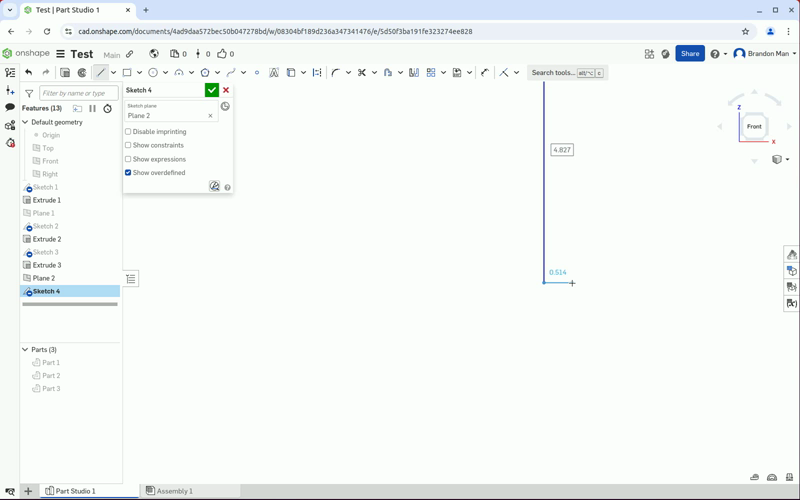
click(572, 282)
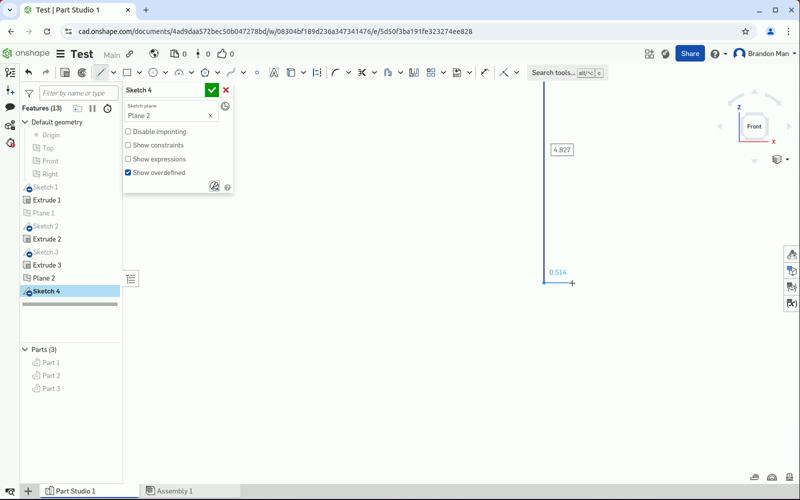
scroll(-6)
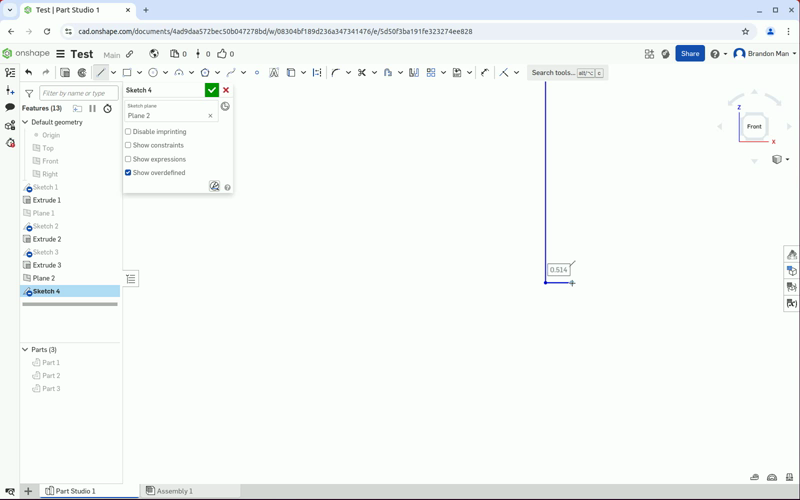
scroll(-6)
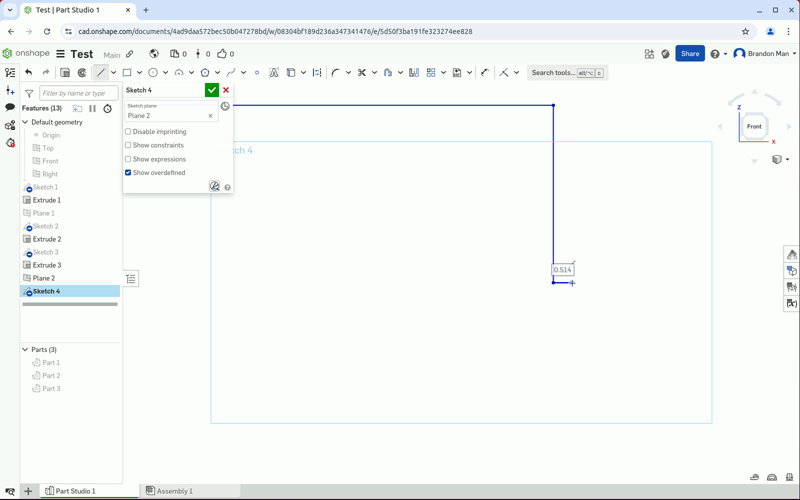
scroll(-6)
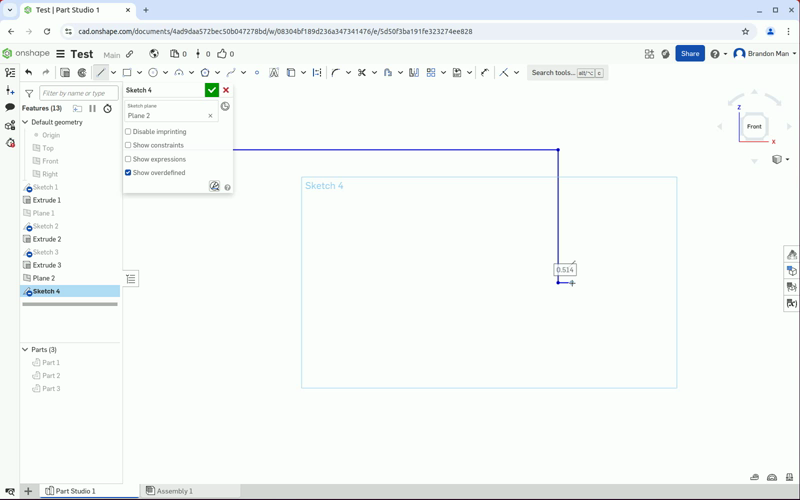
scroll(-6)
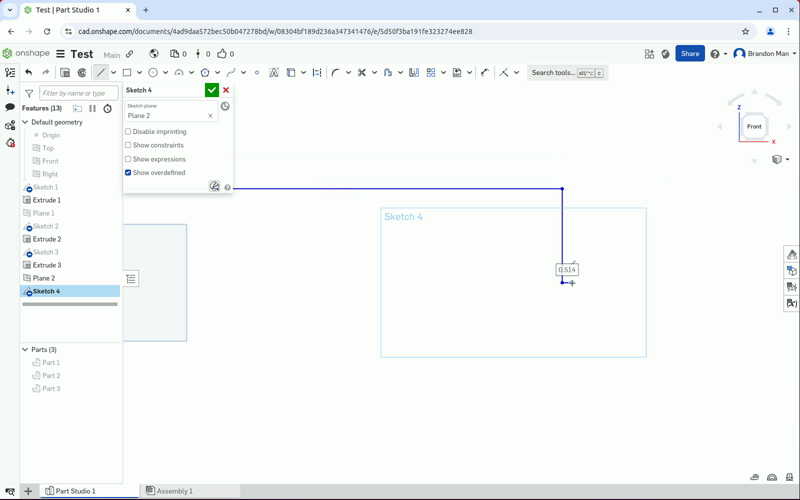
scroll(-6)
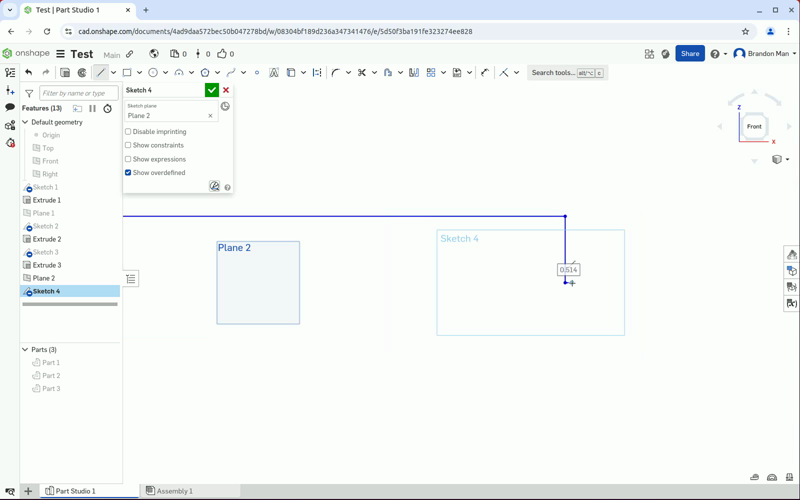
scroll(-6)
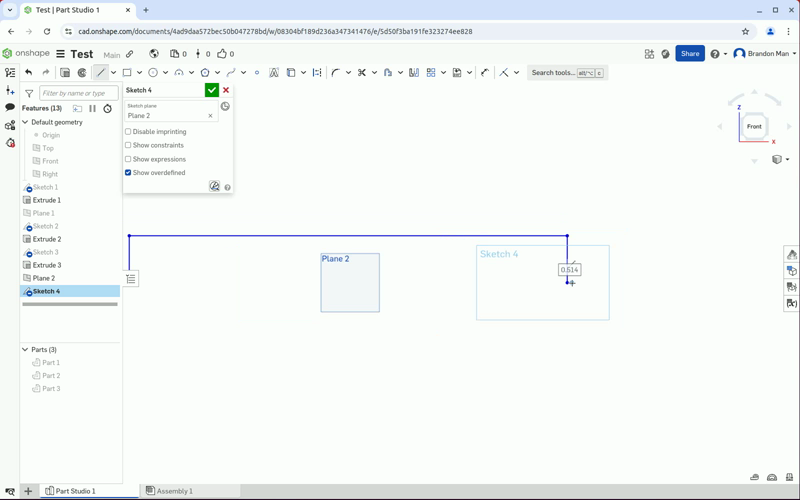
scroll(-6)
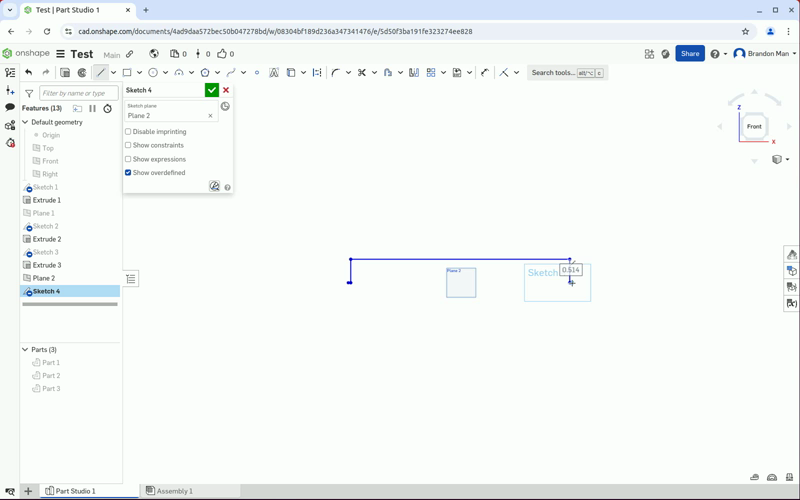
key_up(shift)
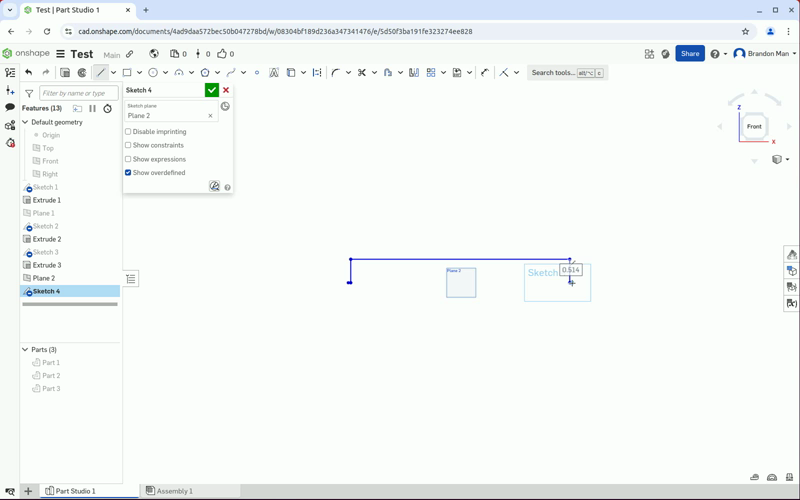
key_down(shift)
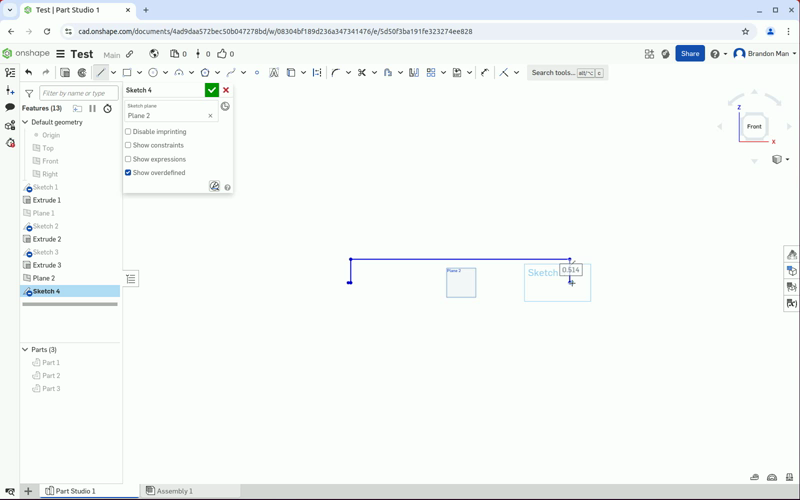
mouse_move(589, 282)
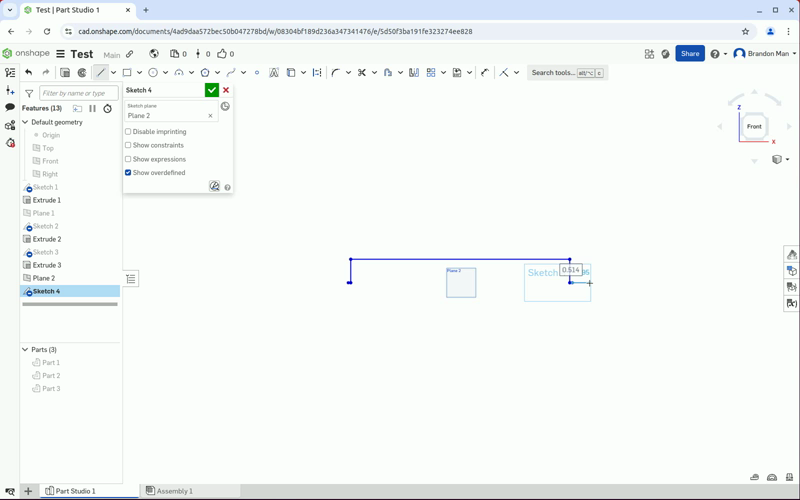
mouse_move(572, 257)
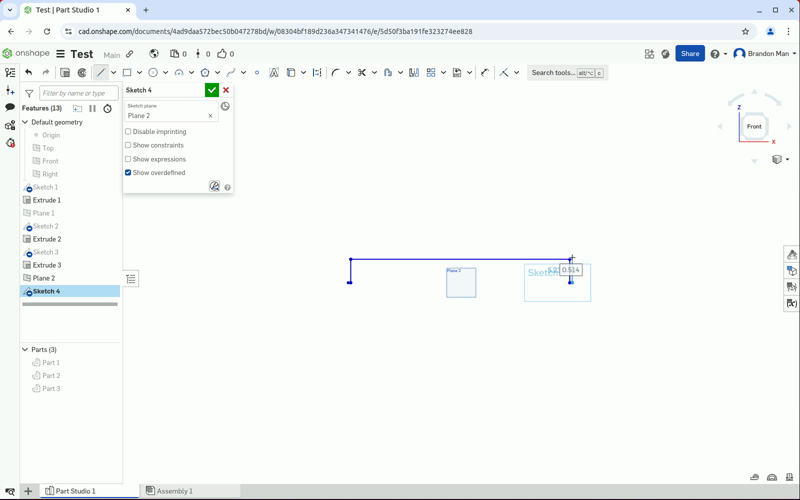
scroll(6)
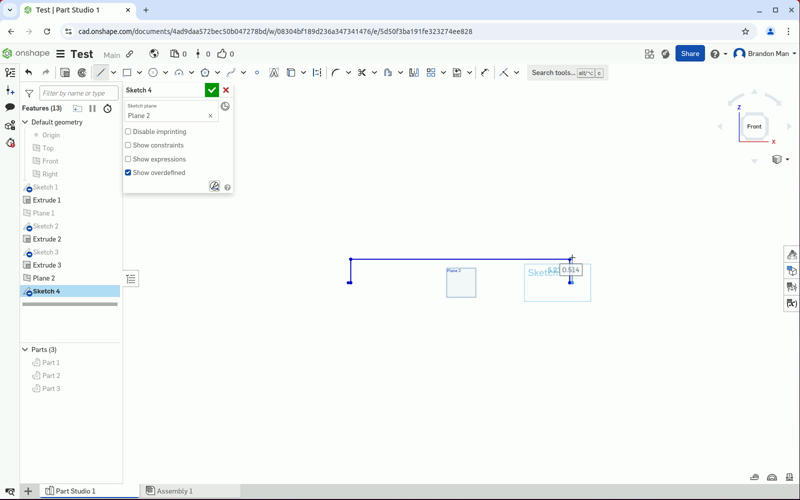
scroll(6)
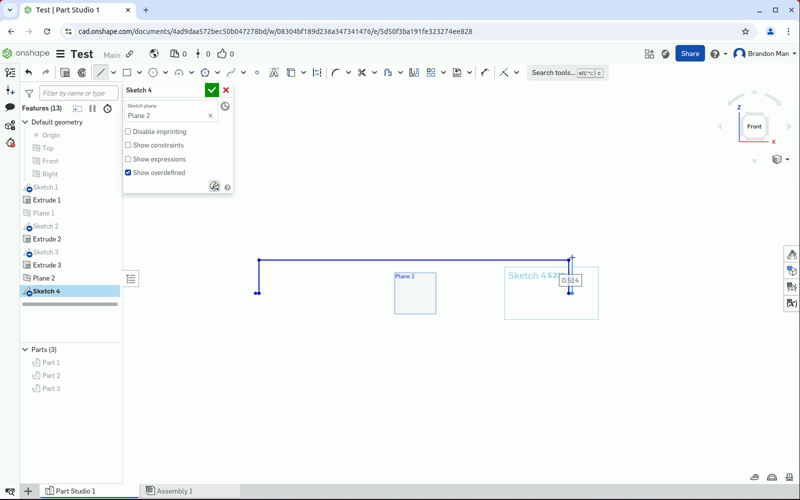
scroll(6)
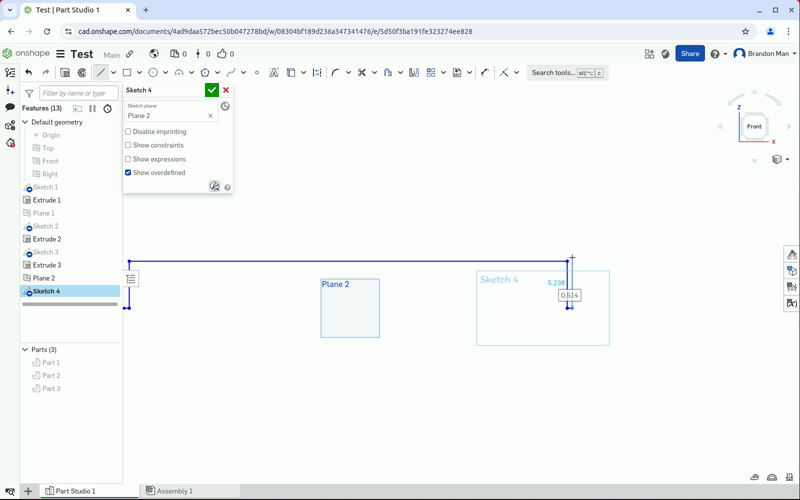
scroll(6)
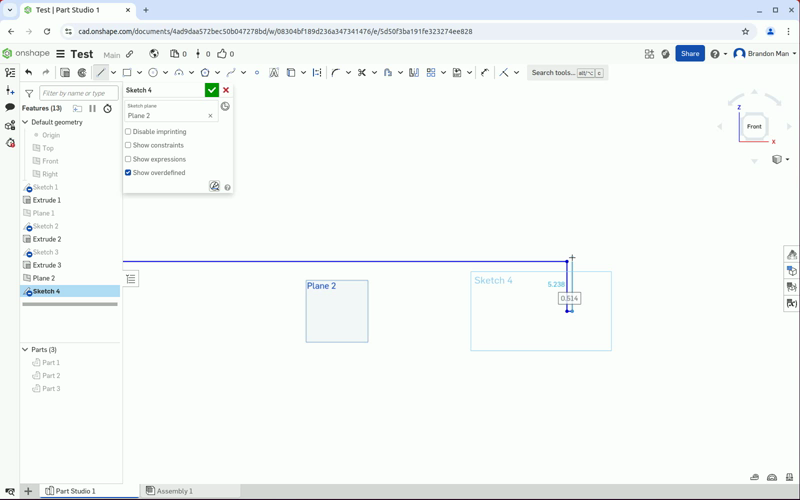
scroll(6)
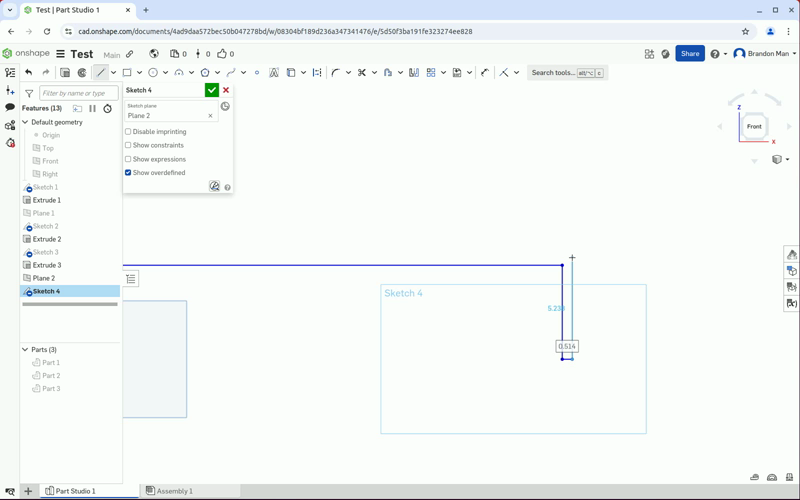
scroll(6)
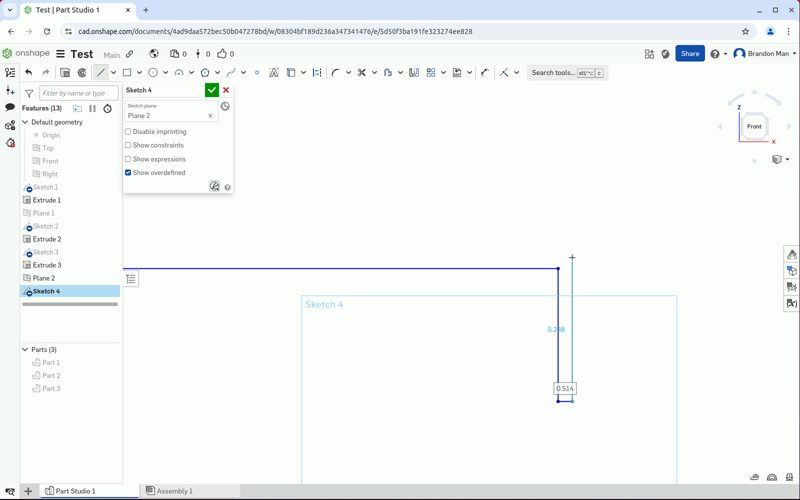
scroll(6)
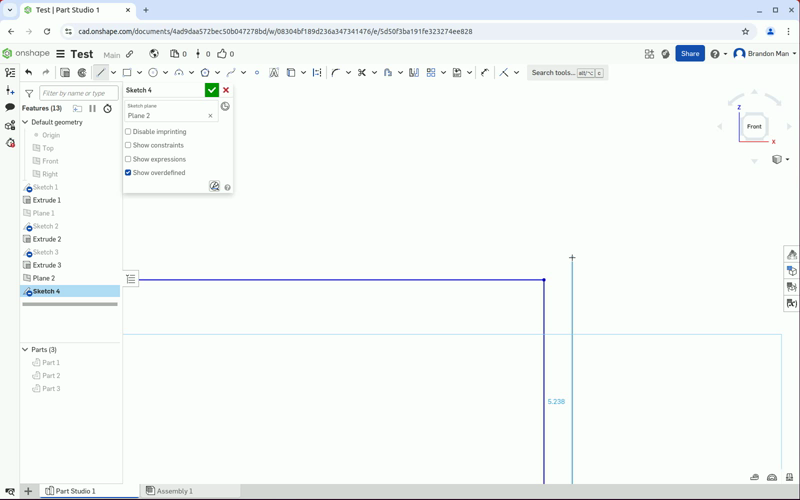
click(572, 257)
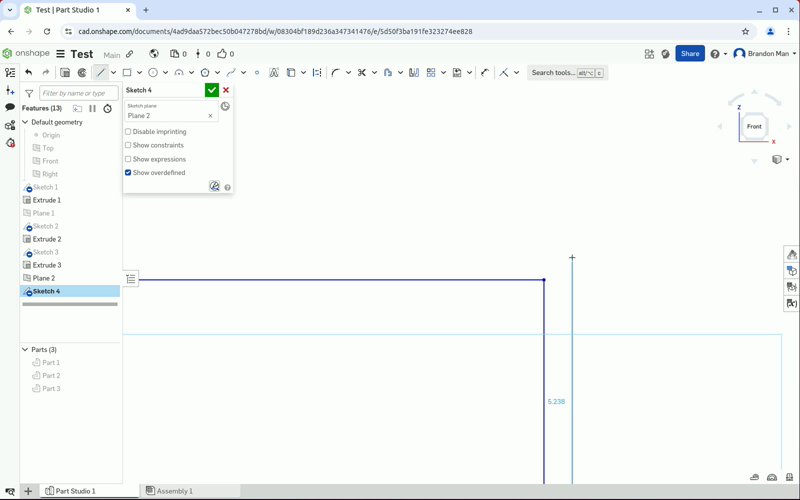
scroll(-6)
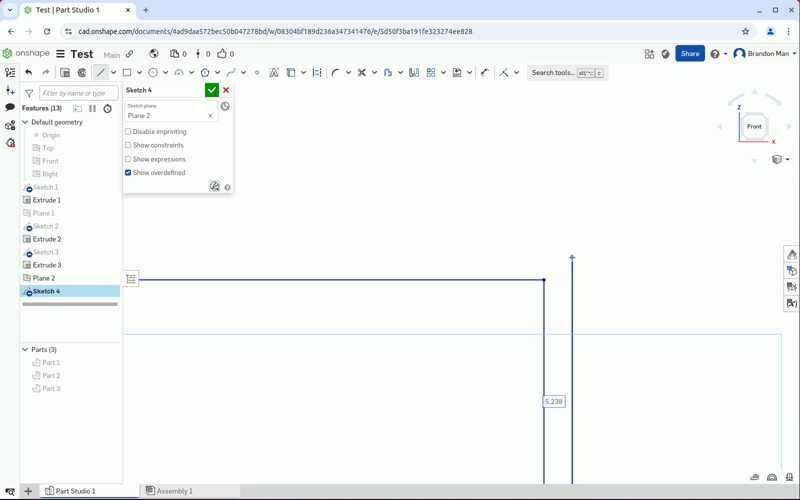
scroll(-6)
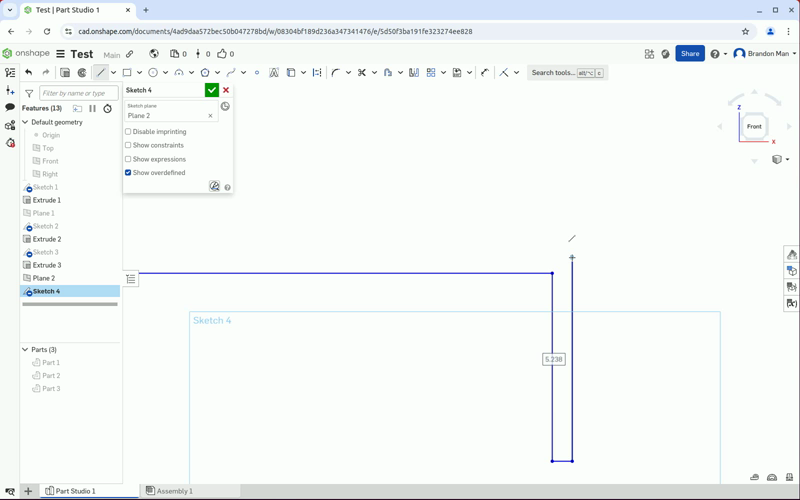
scroll(-6)
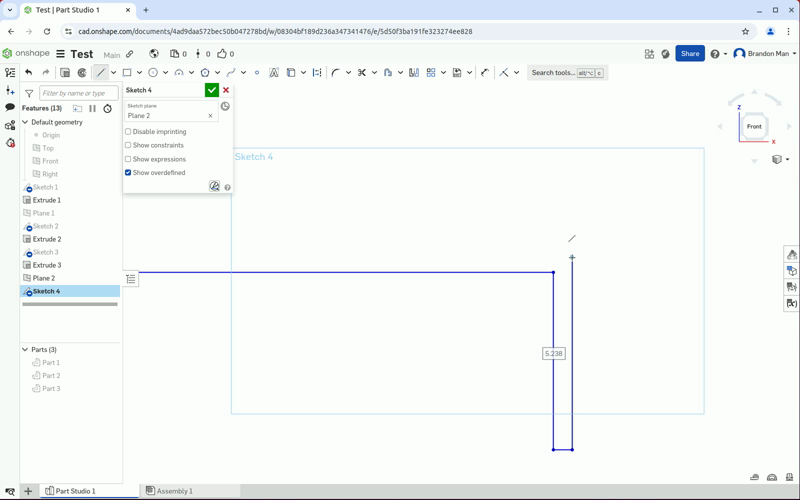
scroll(-6)
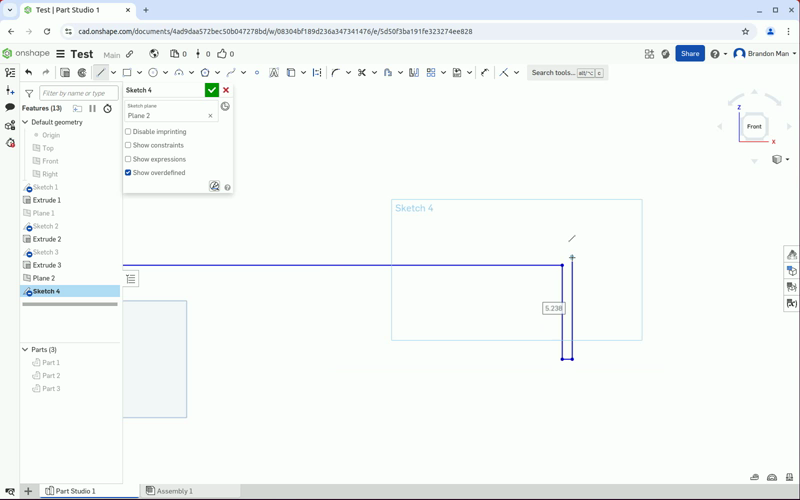
scroll(-6)
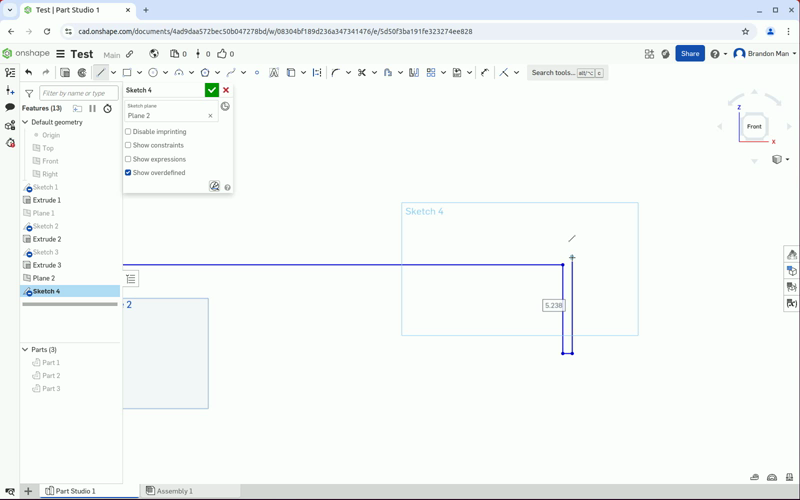
scroll(-6)
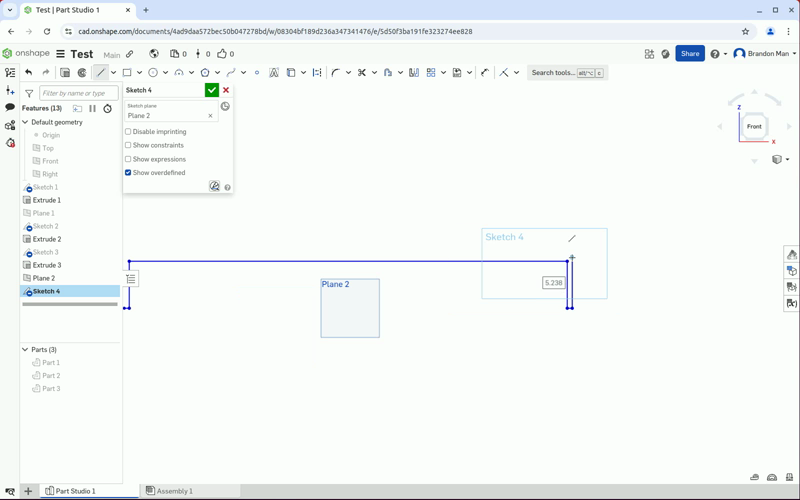
scroll(-6)
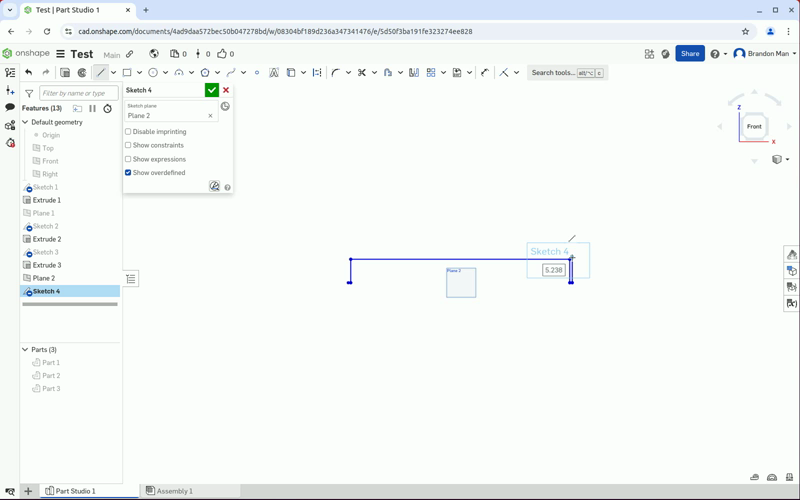
key_up(shift)
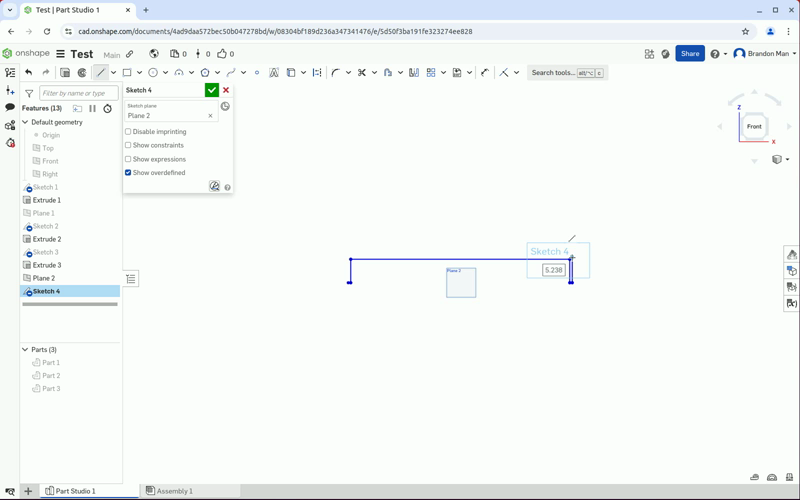
key_down(shift)
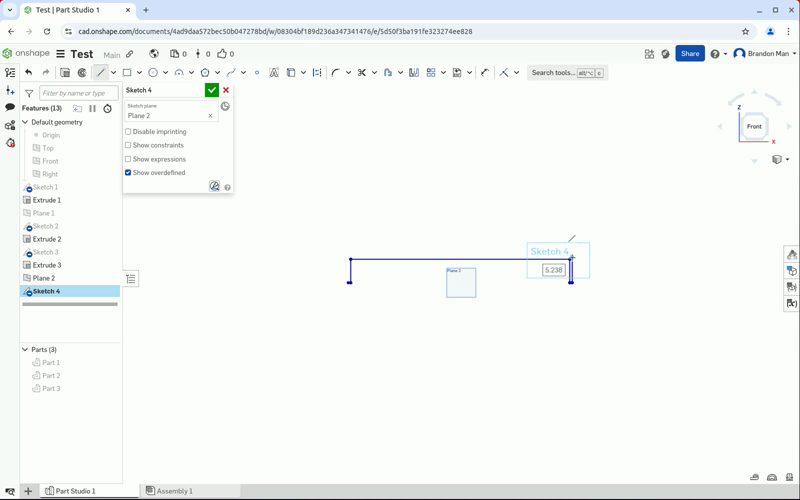
mouse_move(348, 257)
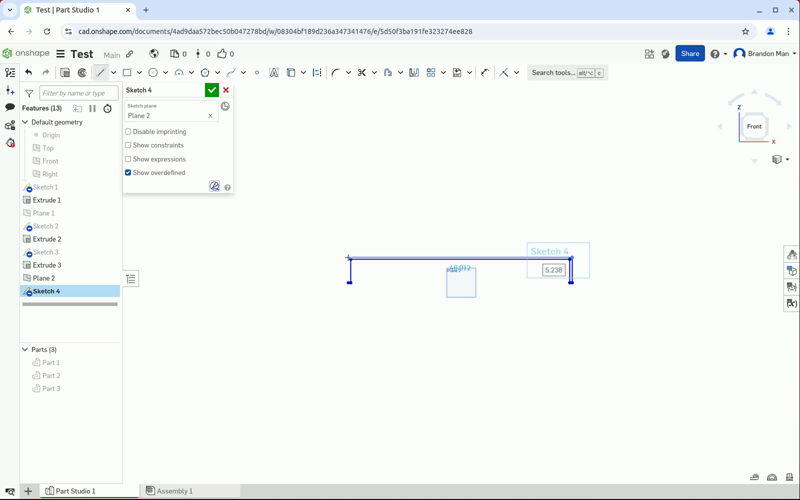
scroll(6)
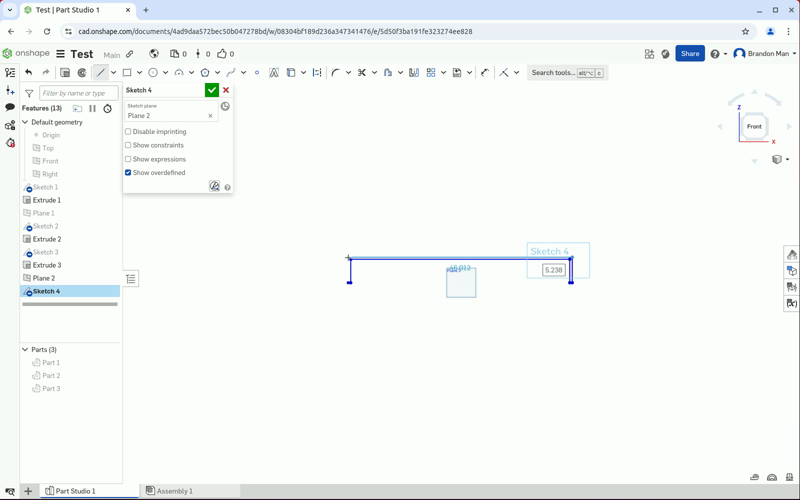
scroll(6)
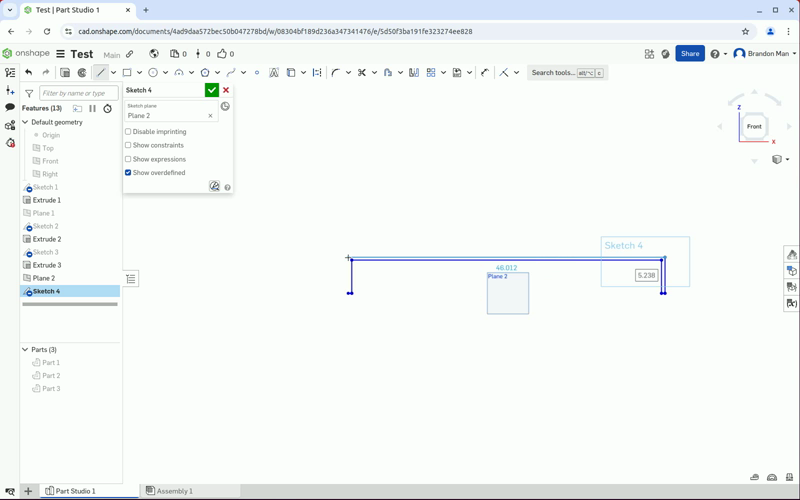
scroll(6)
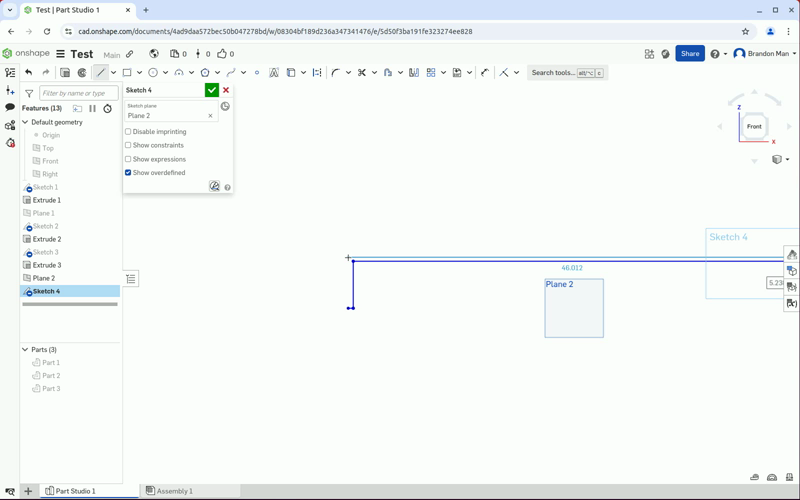
scroll(6)
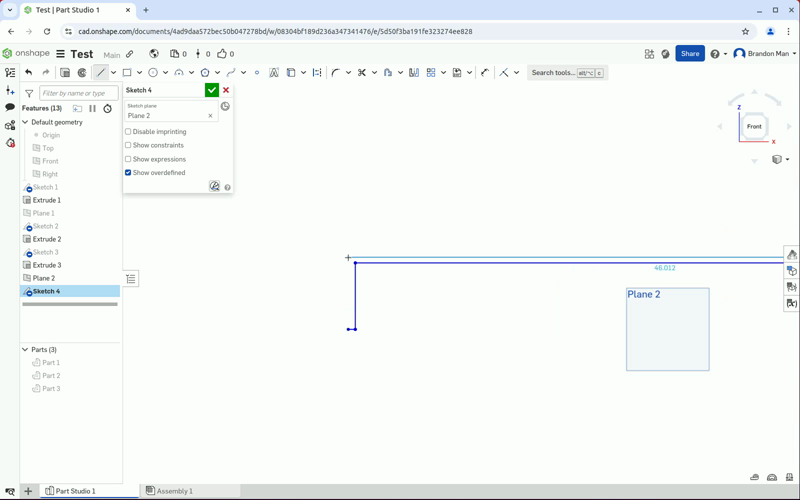
scroll(6)
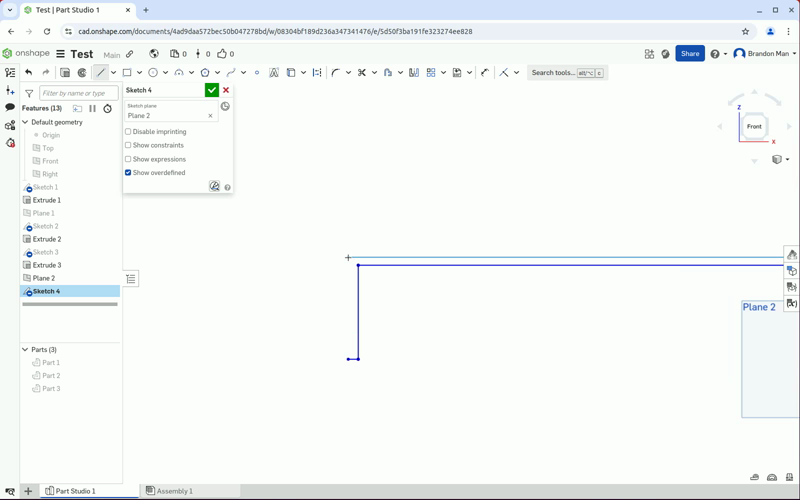
scroll(6)
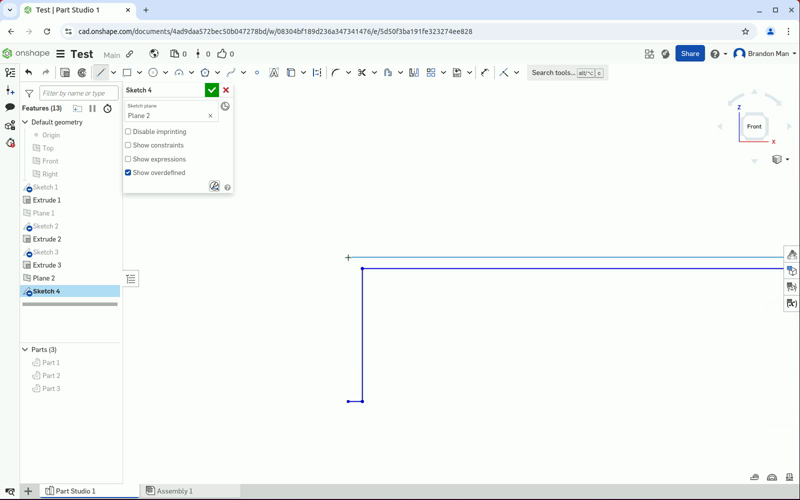
scroll(6)
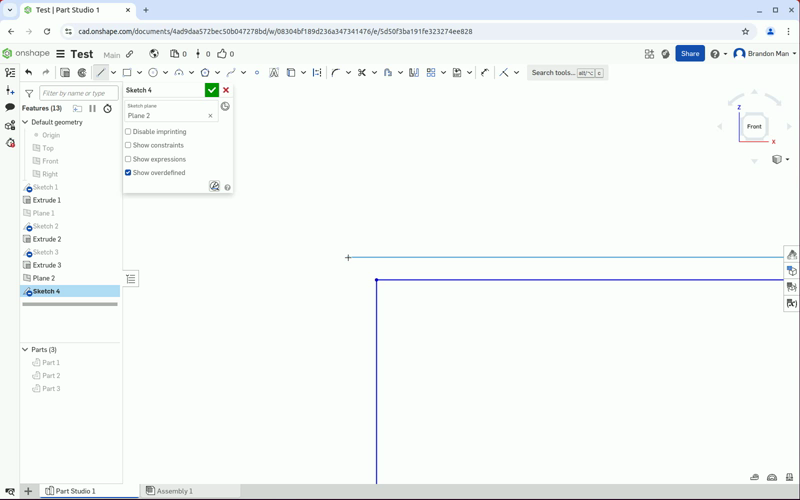
click(348, 257)
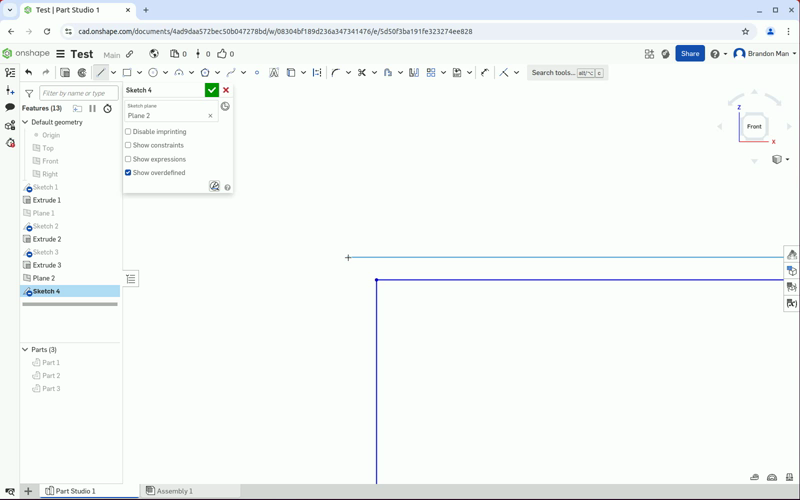
scroll(-6)
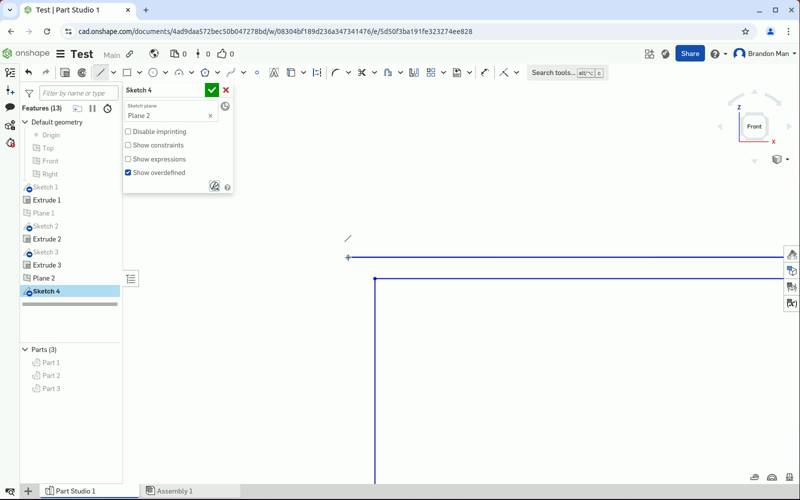
scroll(-6)
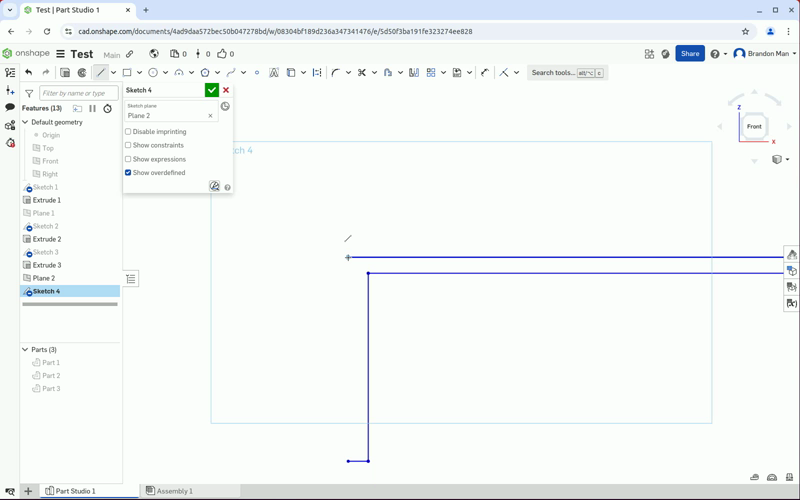
scroll(-6)
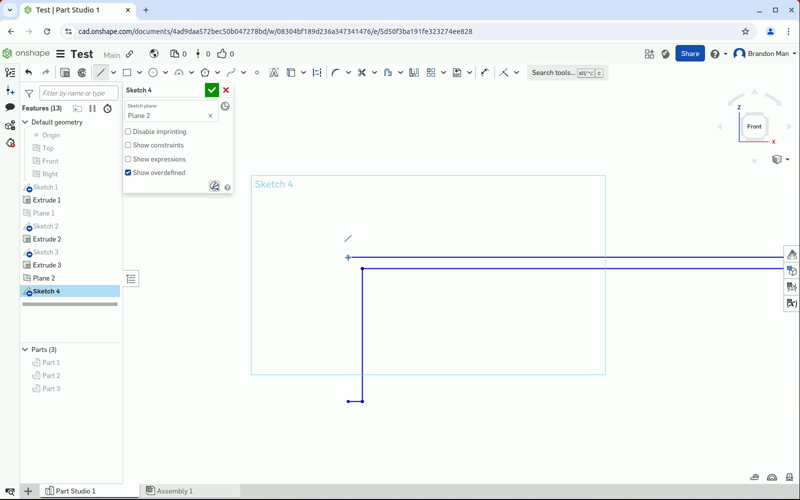
scroll(-6)
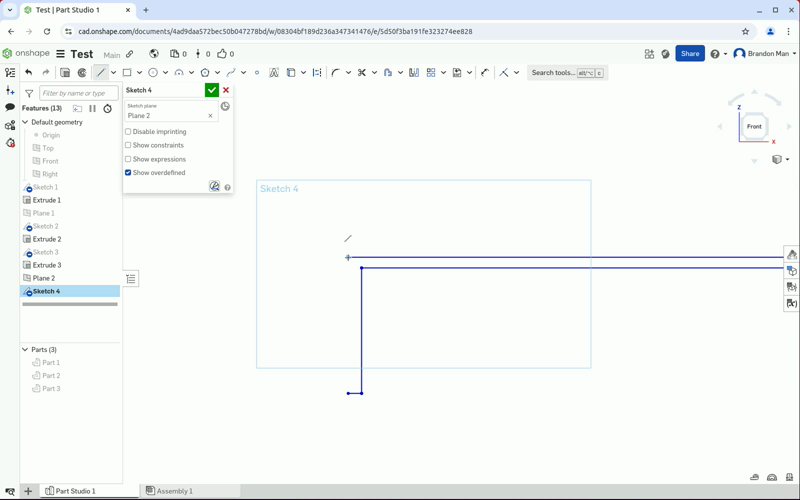
scroll(-6)
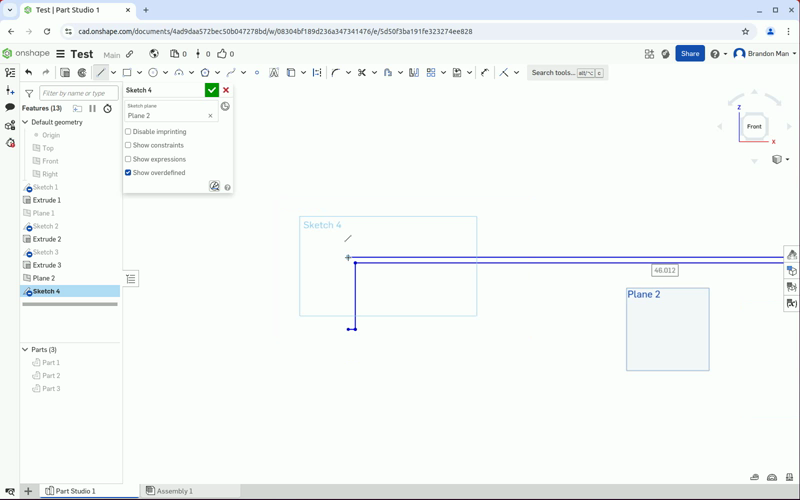
scroll(-6)
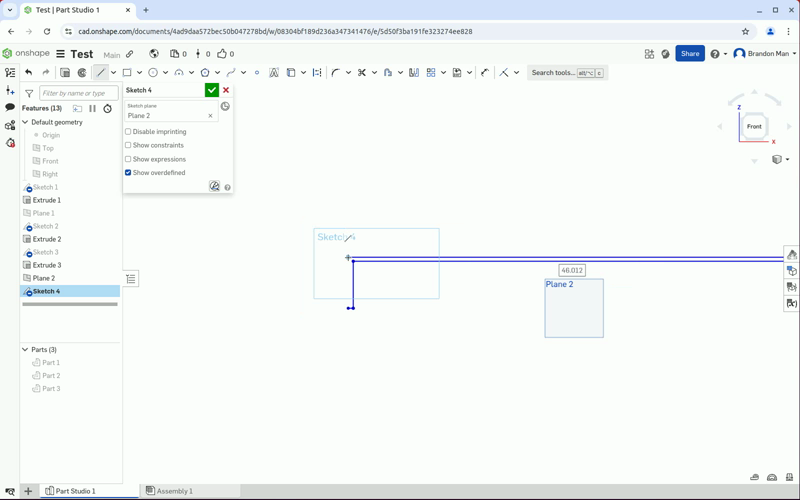
scroll(-6)
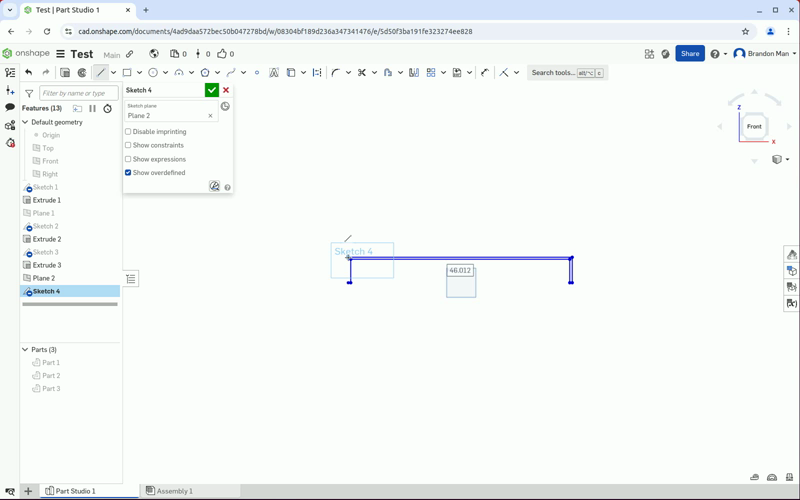
key_up(shift)
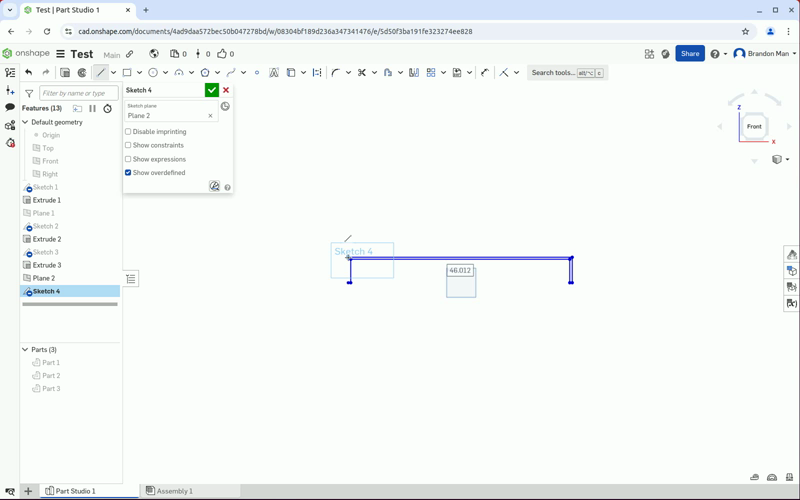
mouse_move(378, 257)
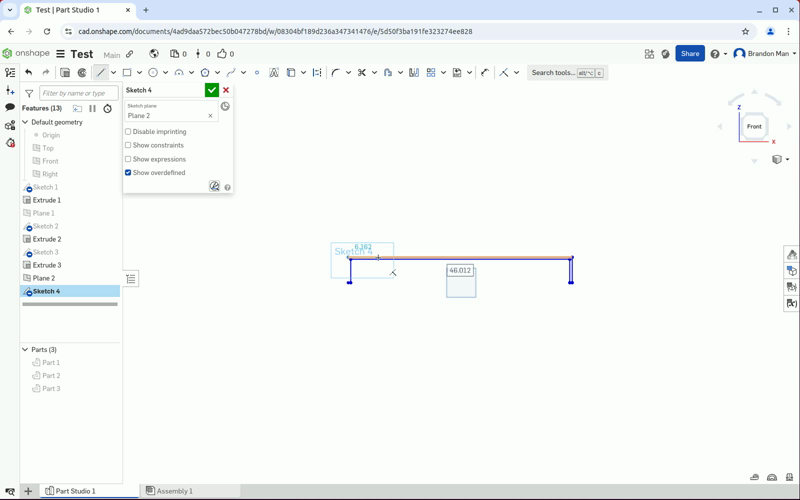
key_down(shift)
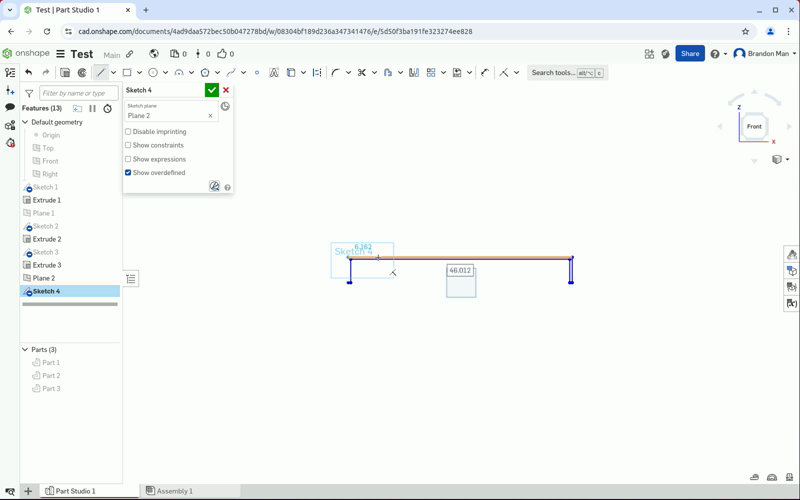
mouse_move(348, 282)
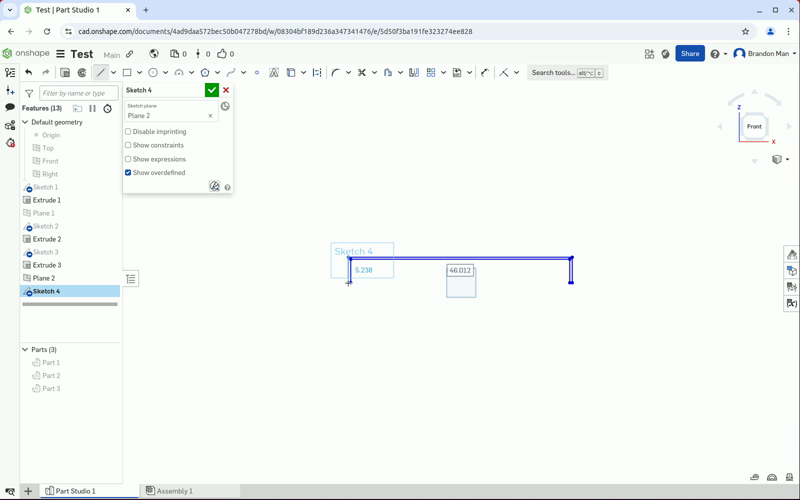
scroll(6)
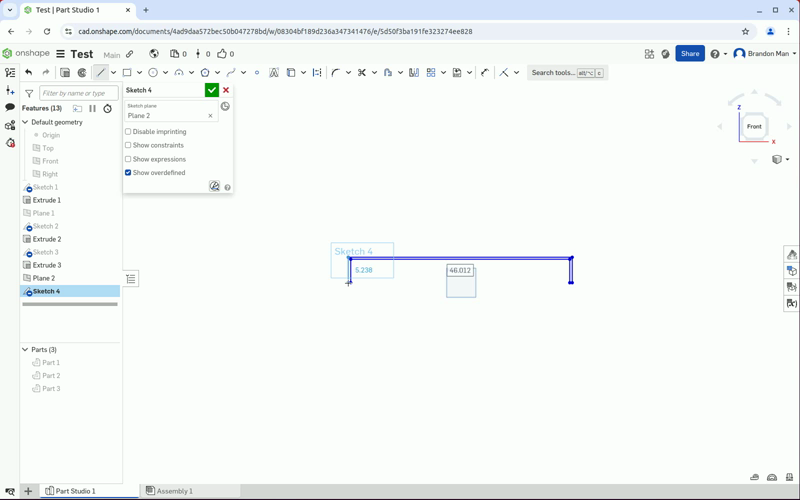
scroll(6)
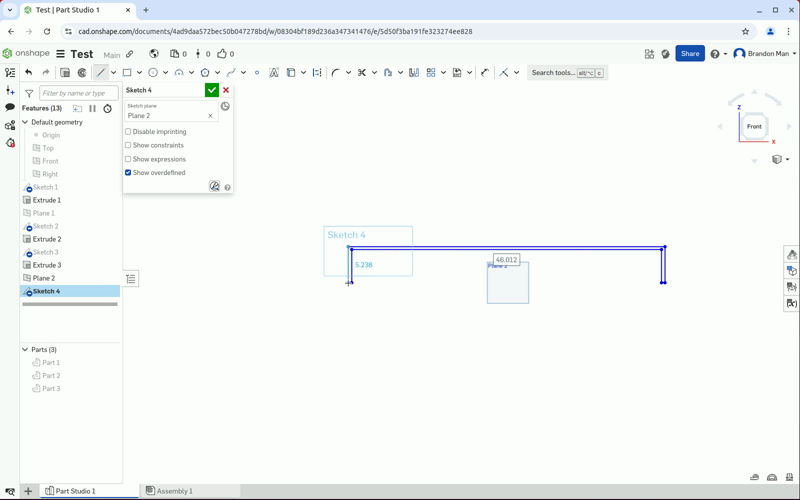
scroll(6)
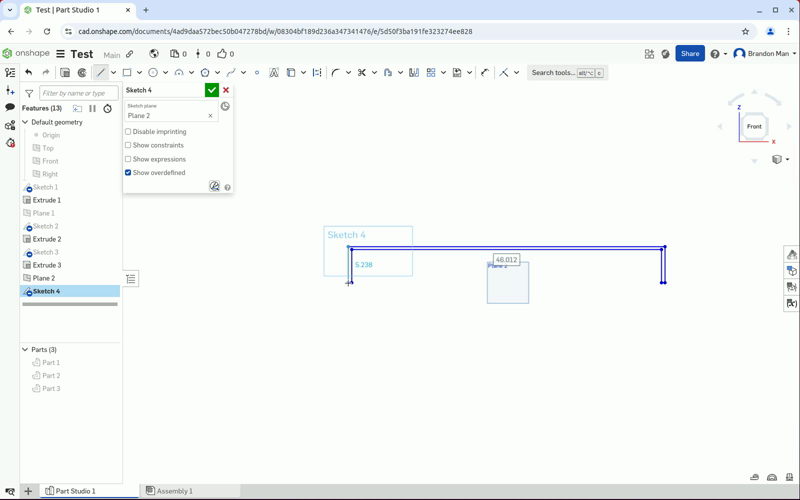
scroll(6)
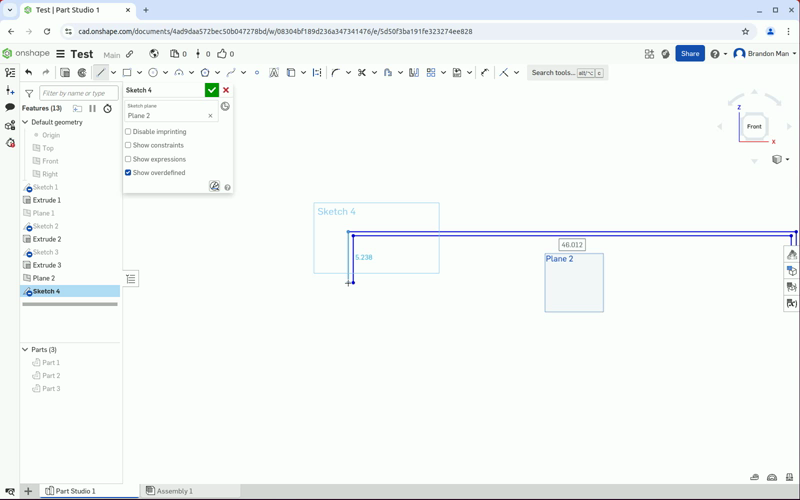
scroll(6)
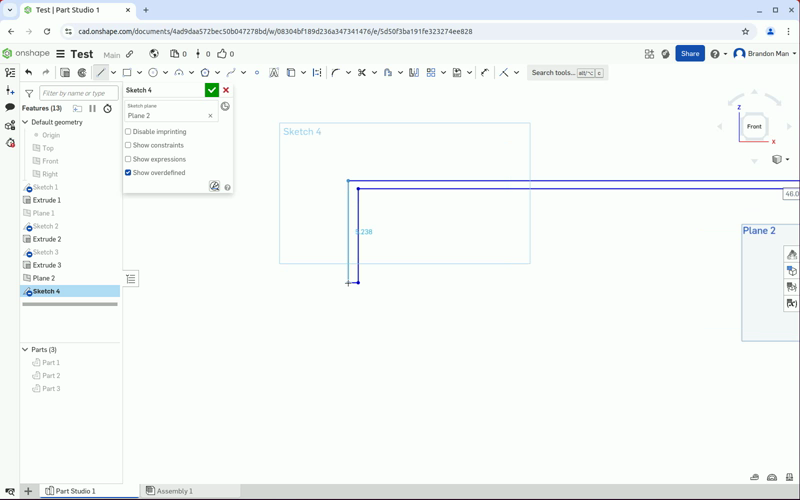
scroll(6)
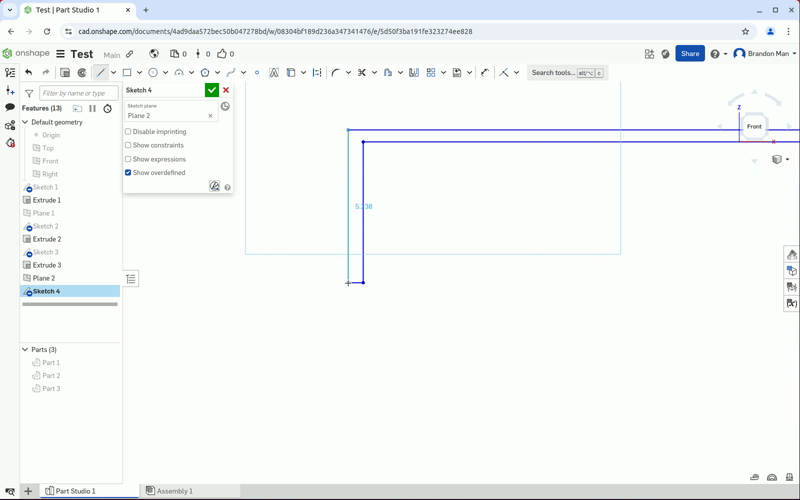
scroll(6)
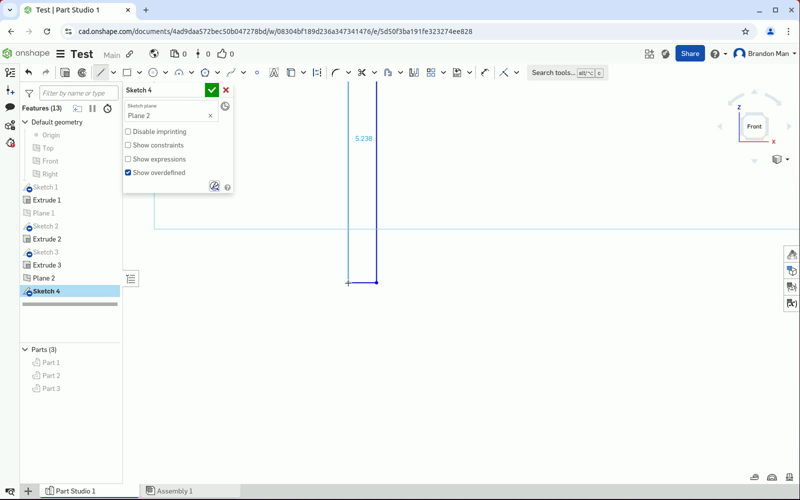
key_up(shift)
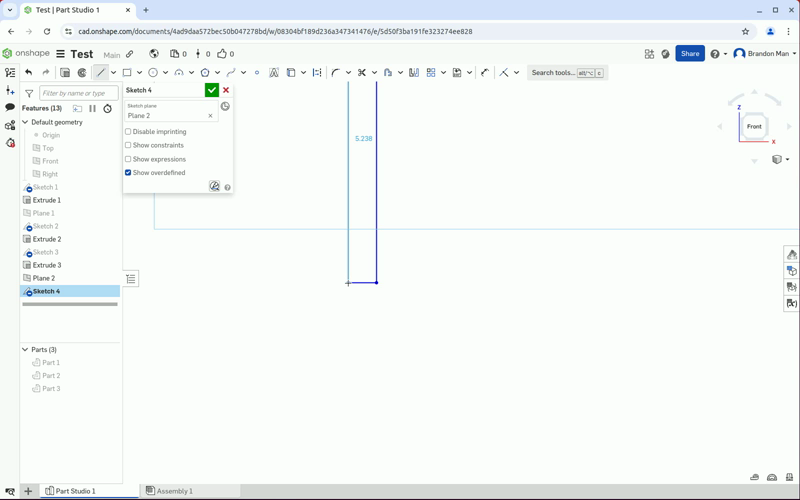
click(348, 282)
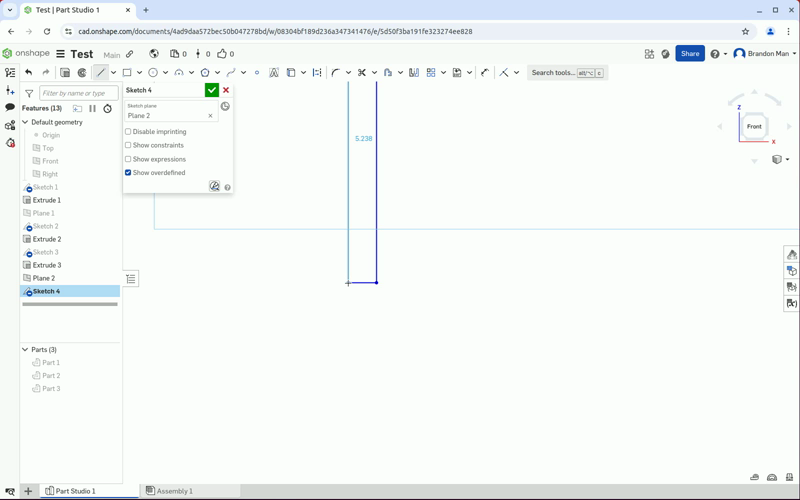
scroll(-6)
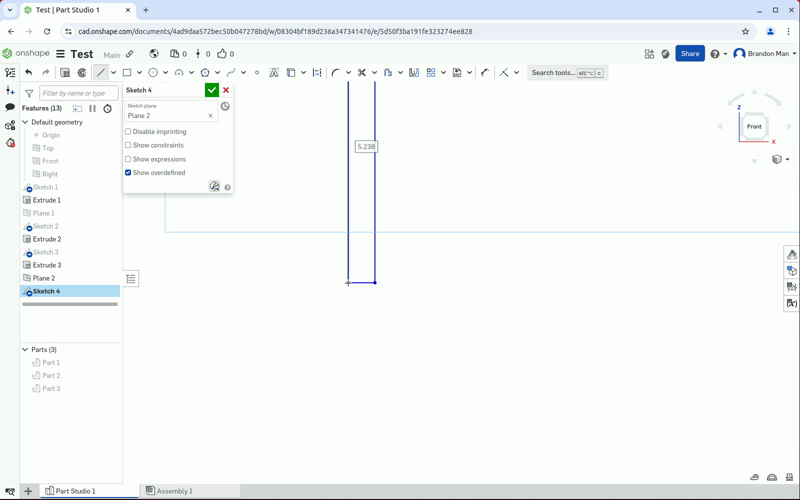
scroll(-6)
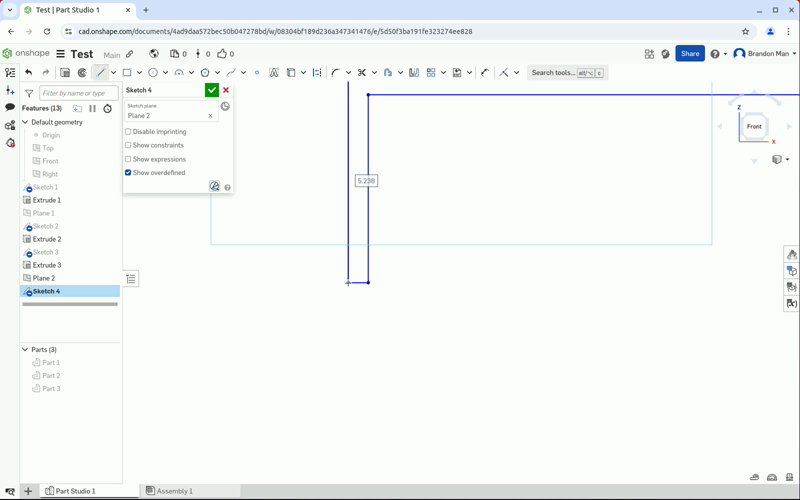
scroll(-6)
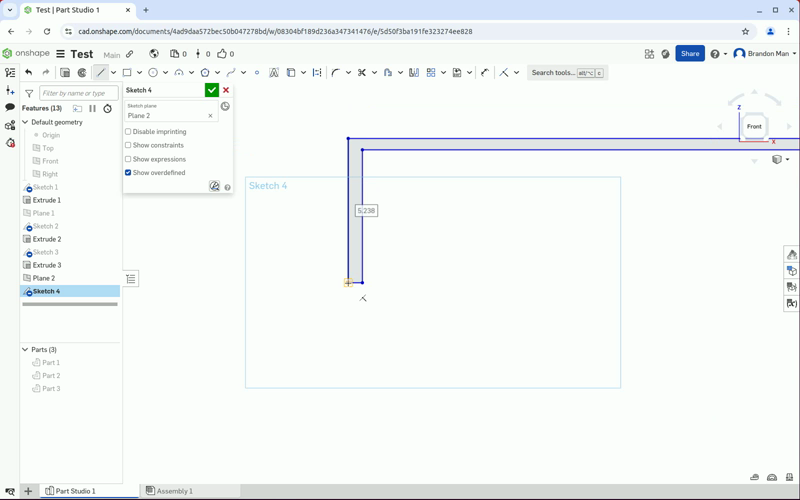
scroll(-6)
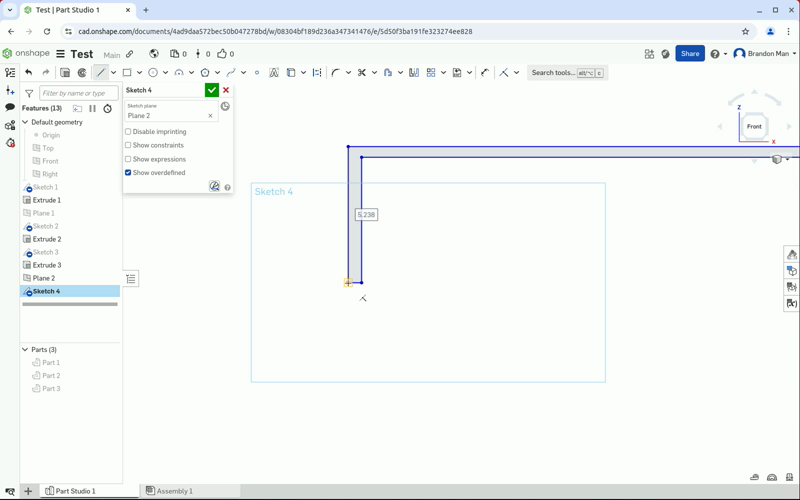
scroll(-6)
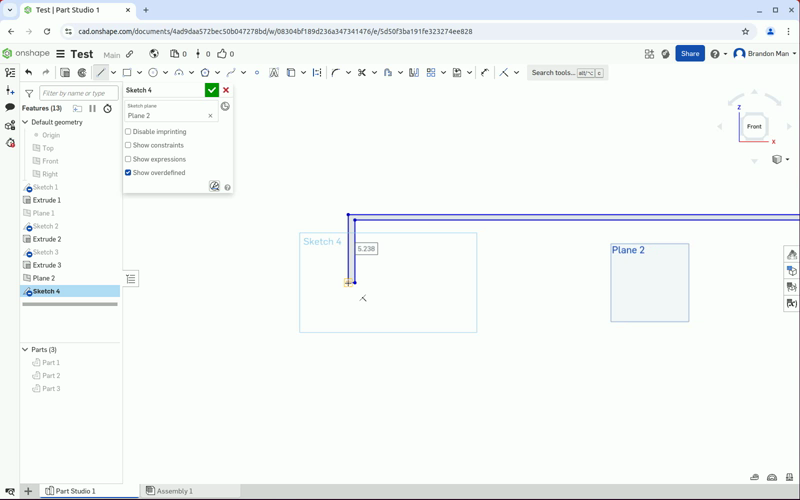
scroll(-6)
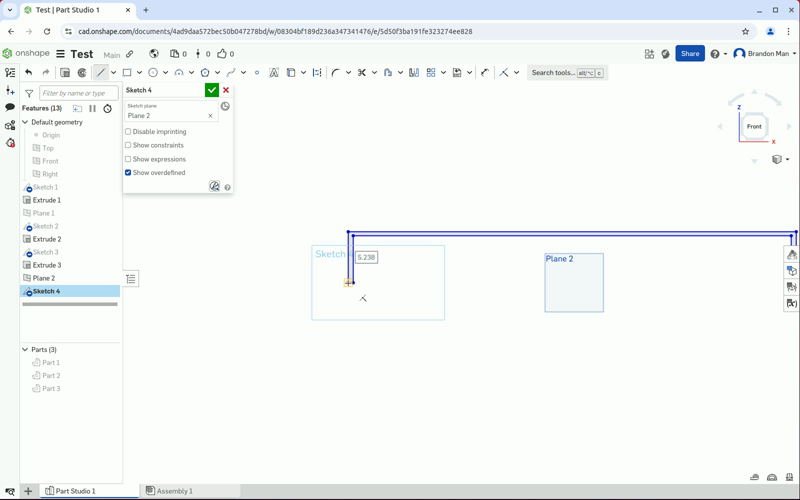
scroll(-6)
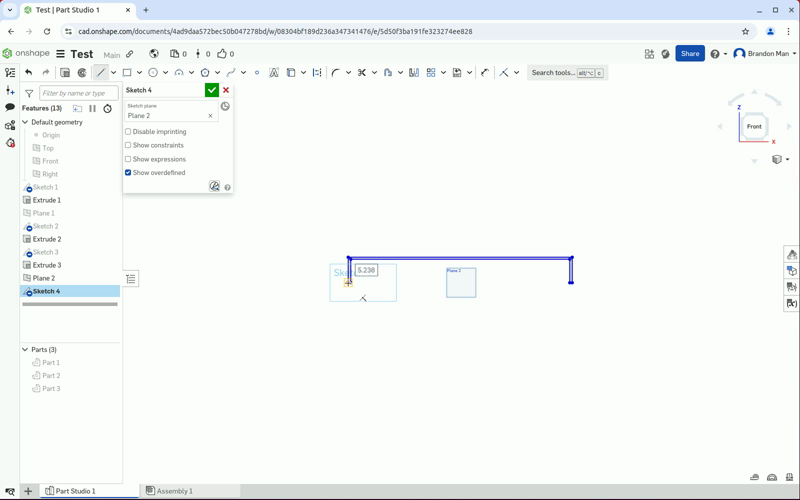
key(esc)
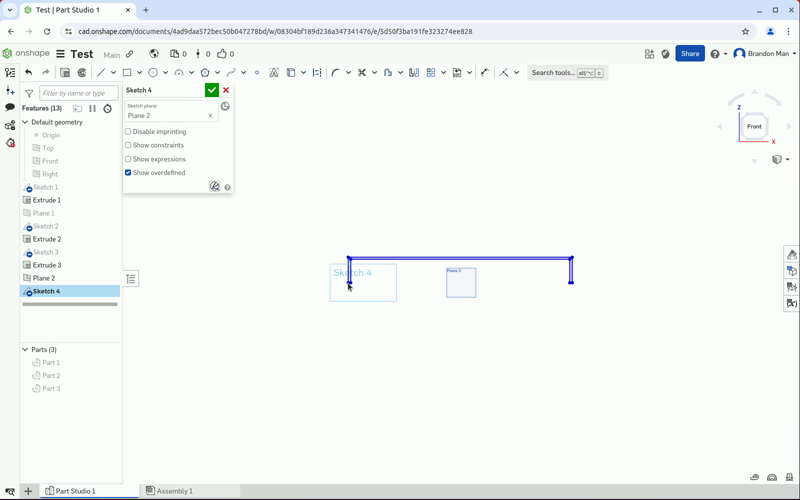
mouse_move(510, 258)
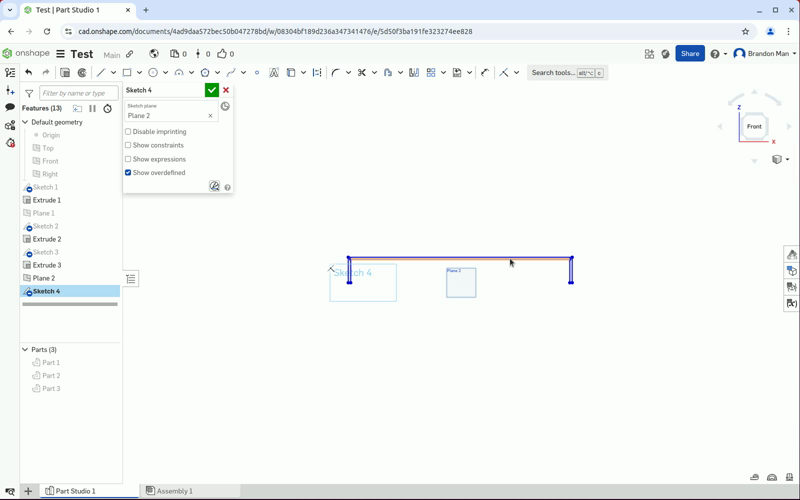
scroll(6)
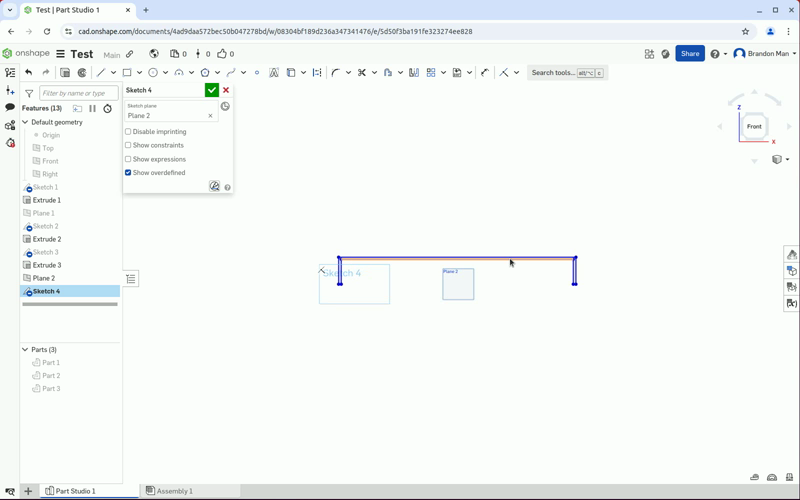
scroll(6)
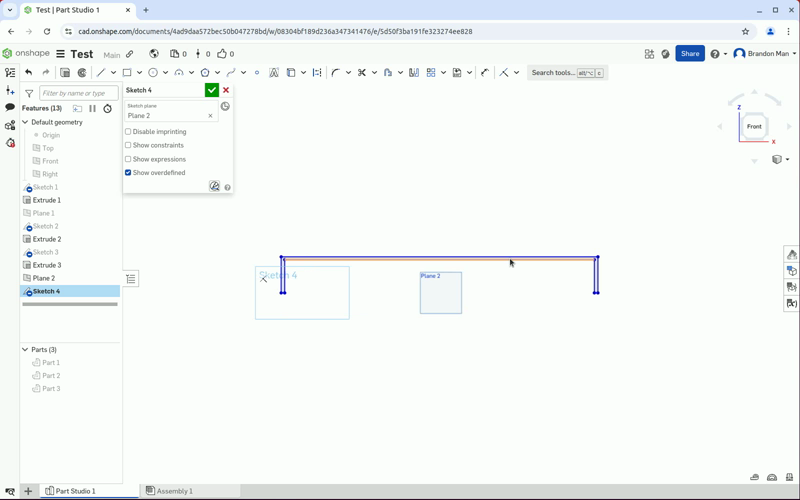
scroll(6)
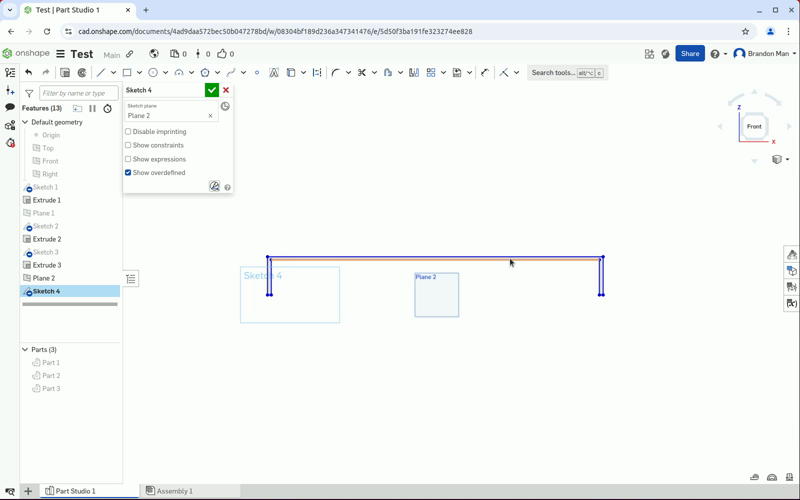
scroll(6)
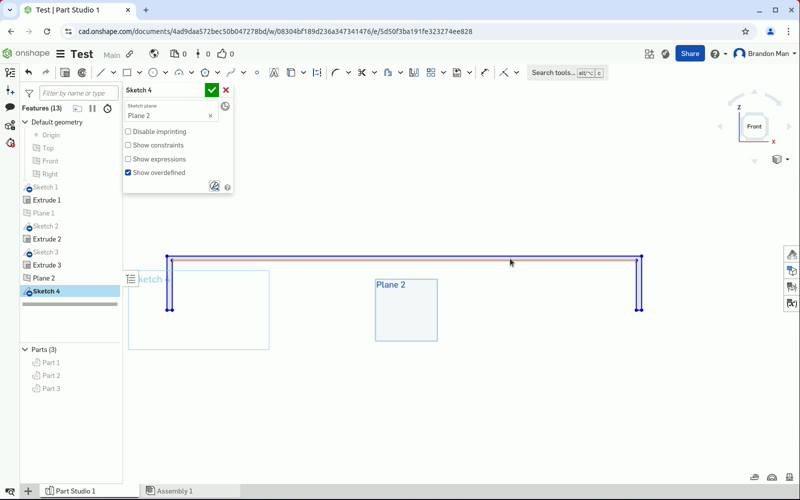
scroll(6)
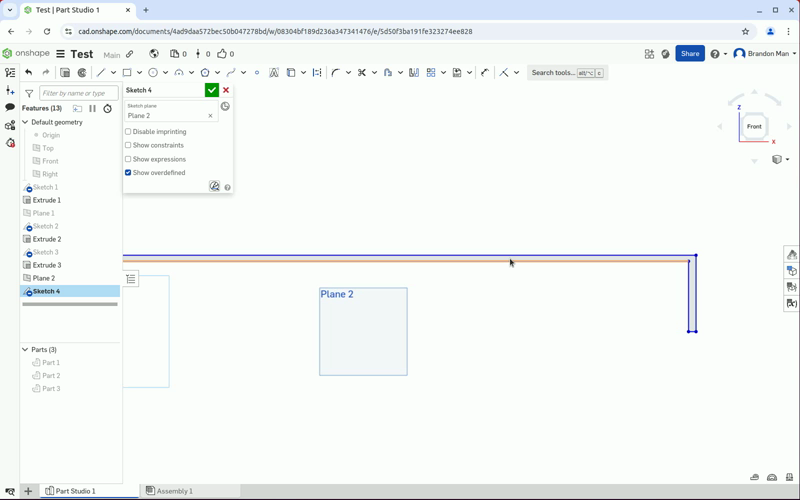
scroll(6)
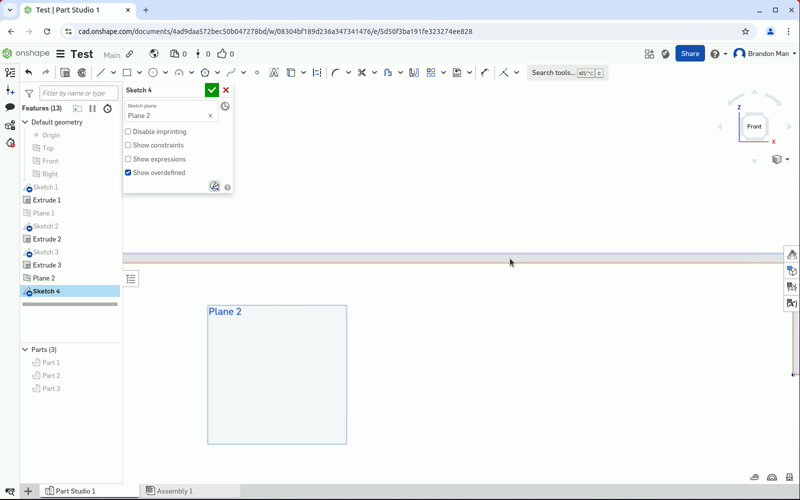
scroll(6)
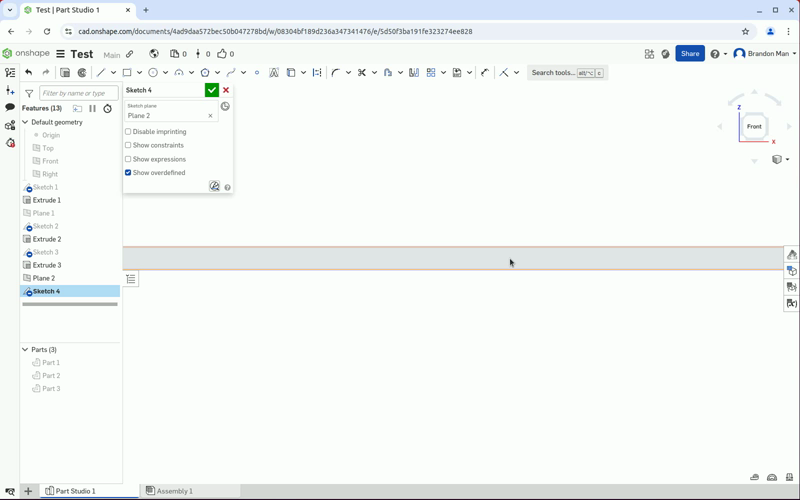
click(510, 258)
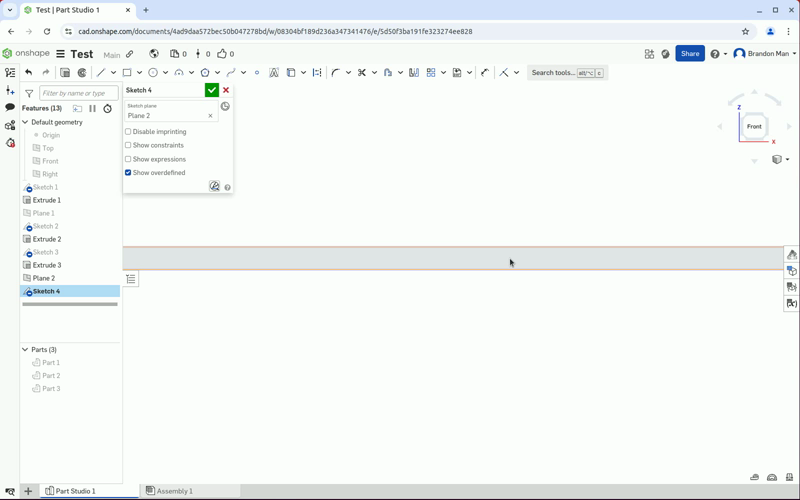
scroll(-6)
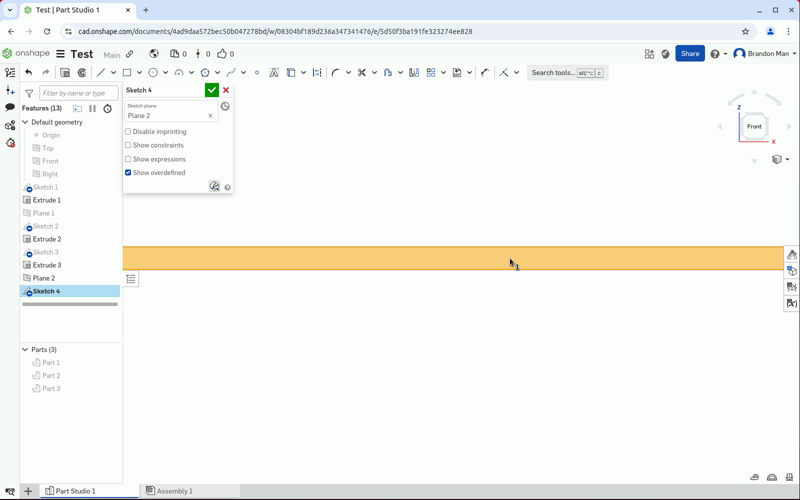
scroll(-6)
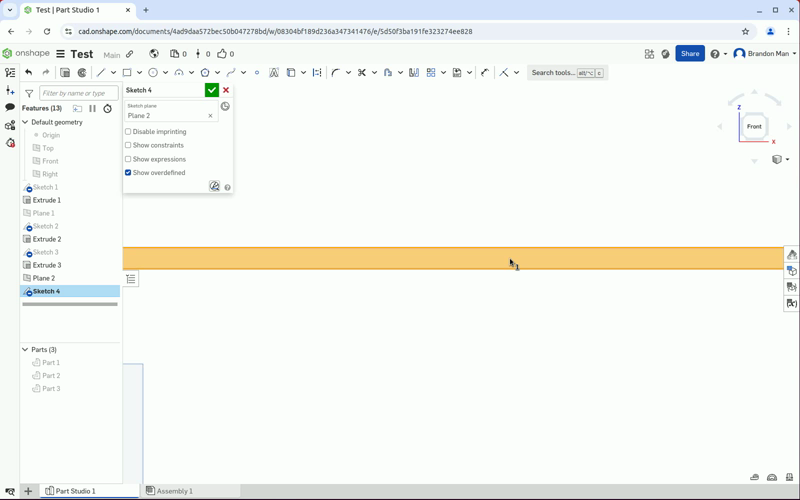
scroll(-6)
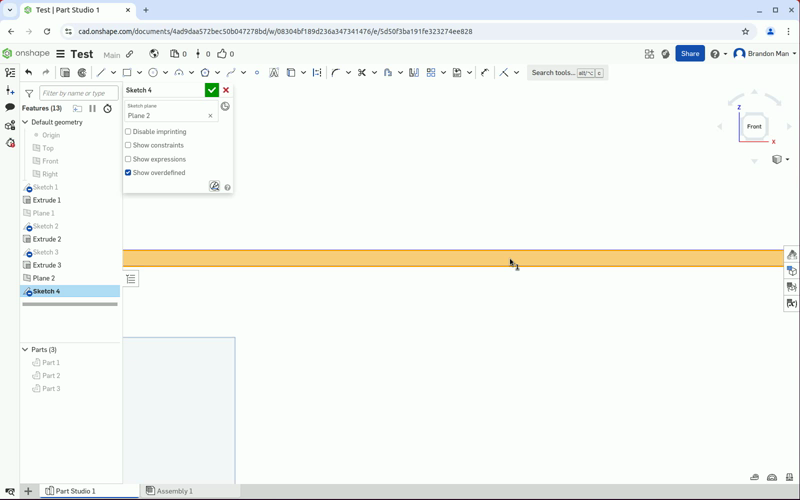
scroll(-6)
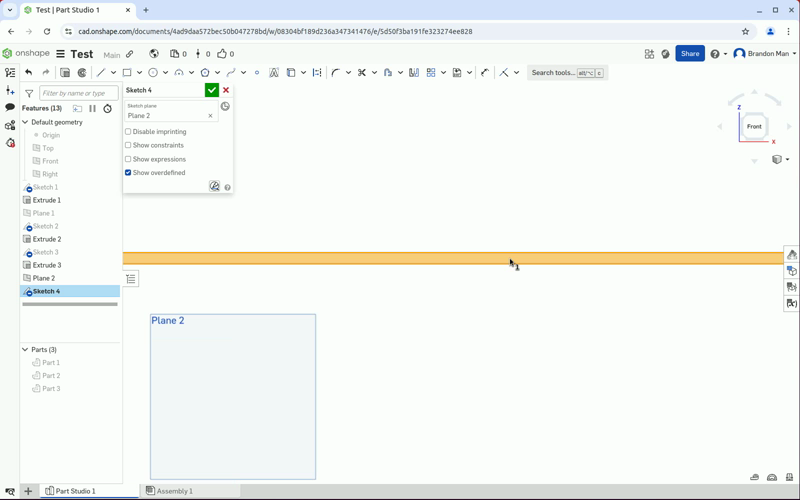
scroll(-6)
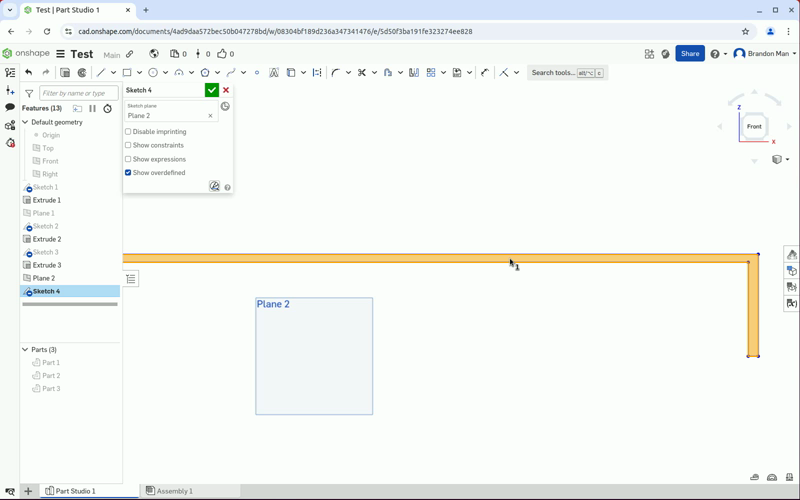
scroll(-6)
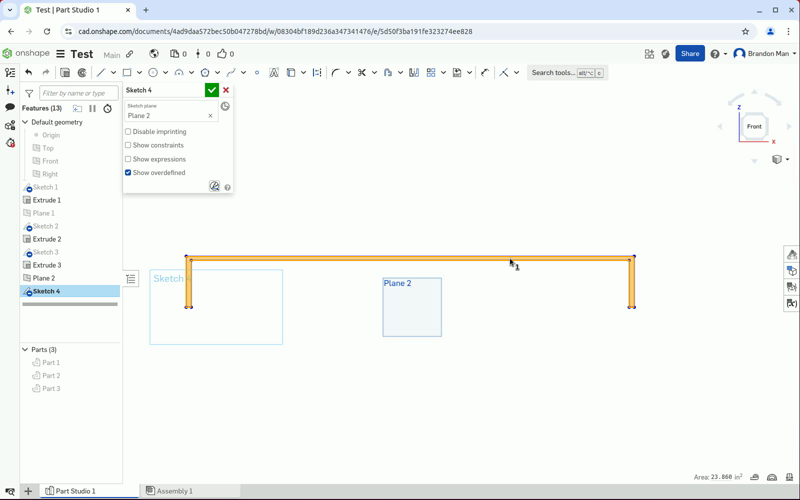
scroll(-6)
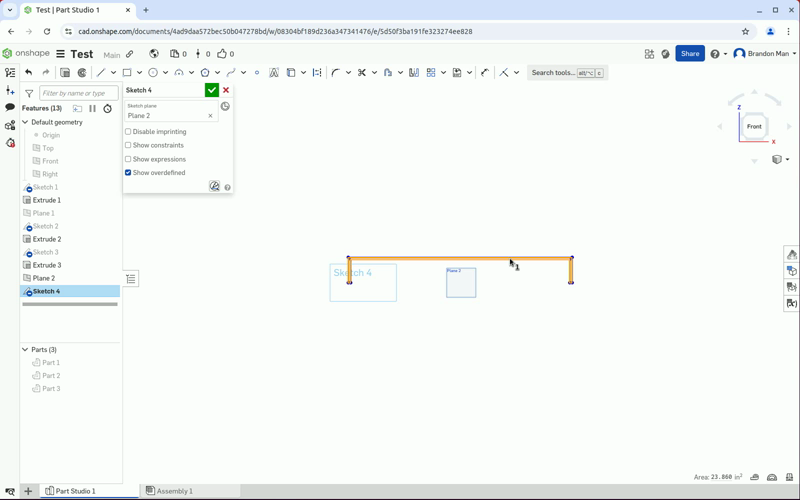
mouse_move(73, 352)
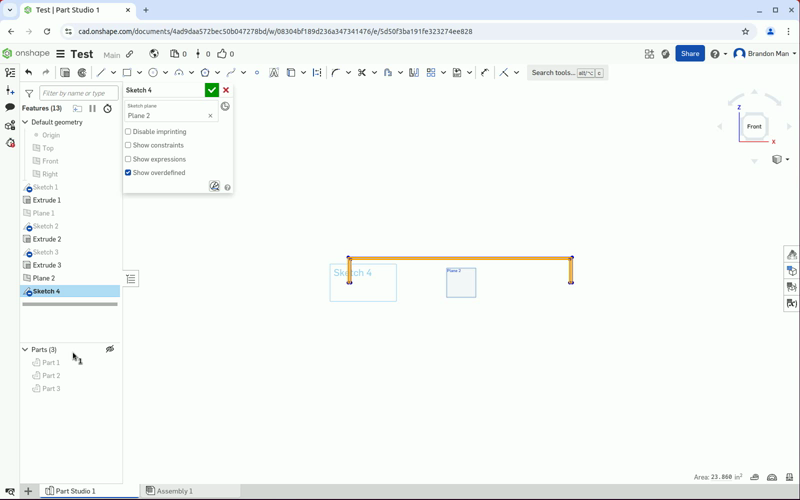
key(shift+y)
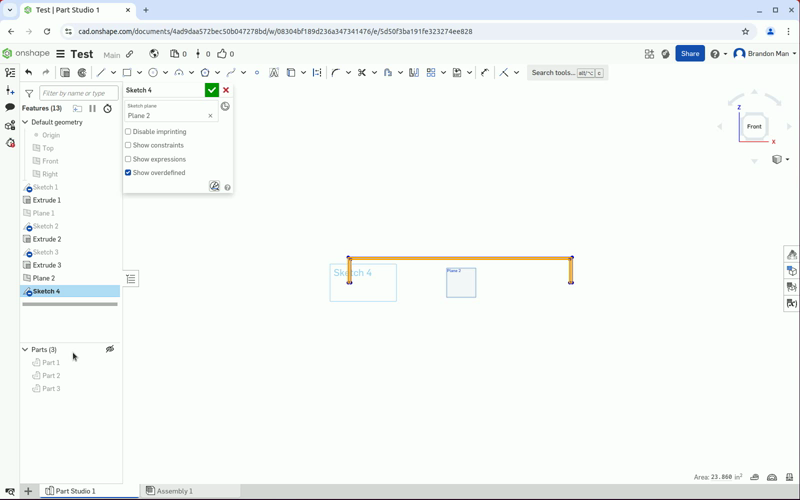
key(shift+e)
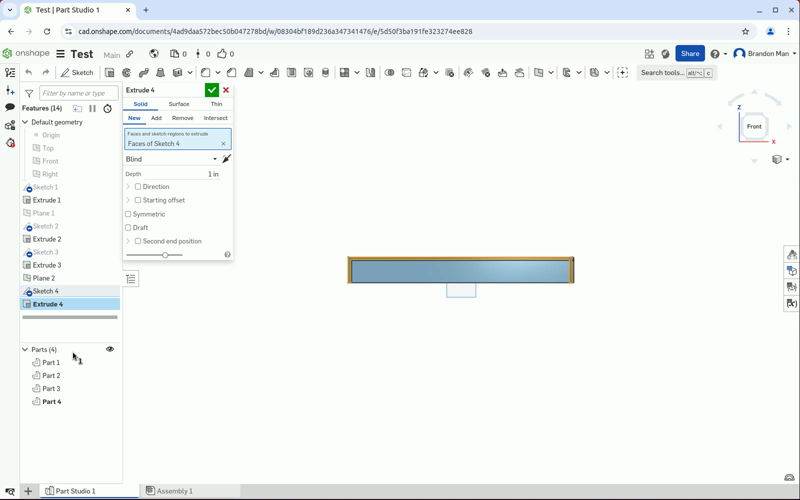
mouse_move(143, 106)
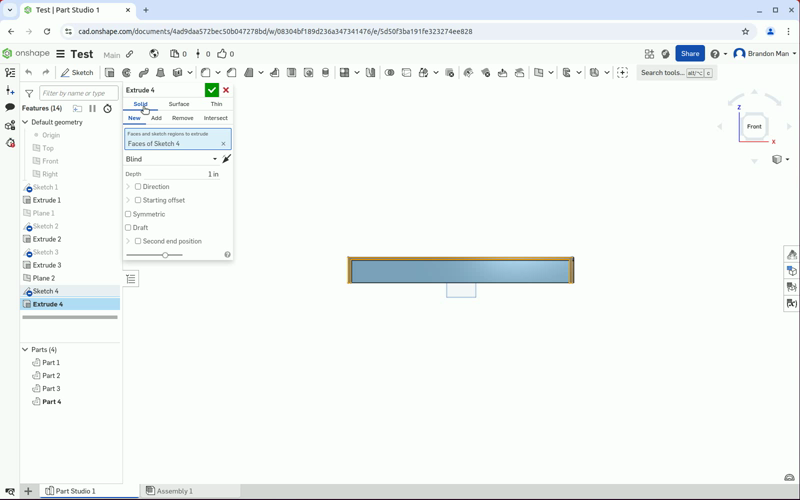
click(143, 106)
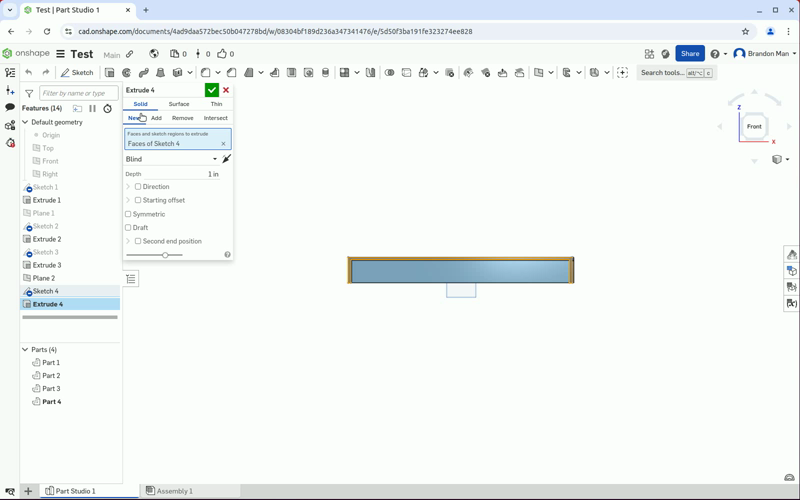
mouse_move(137, 120)
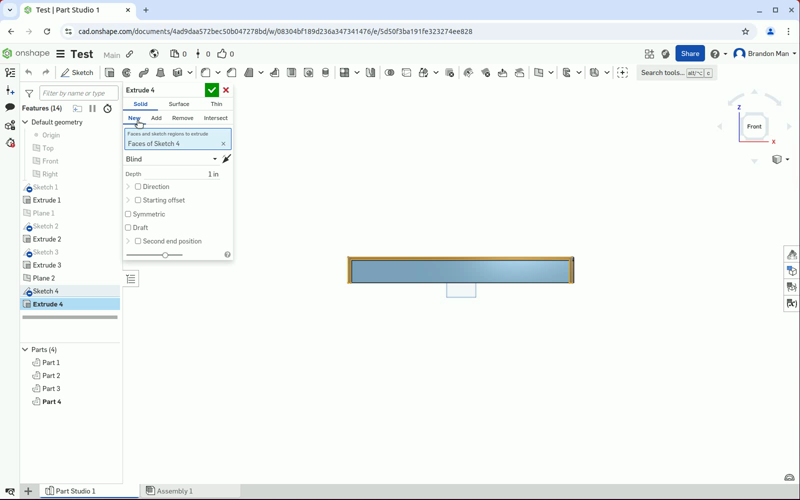
click(137, 120)
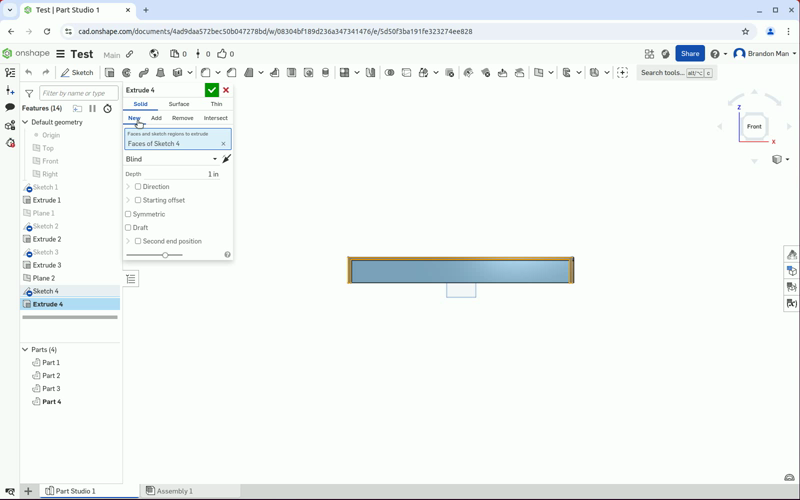
key(tab, 4)
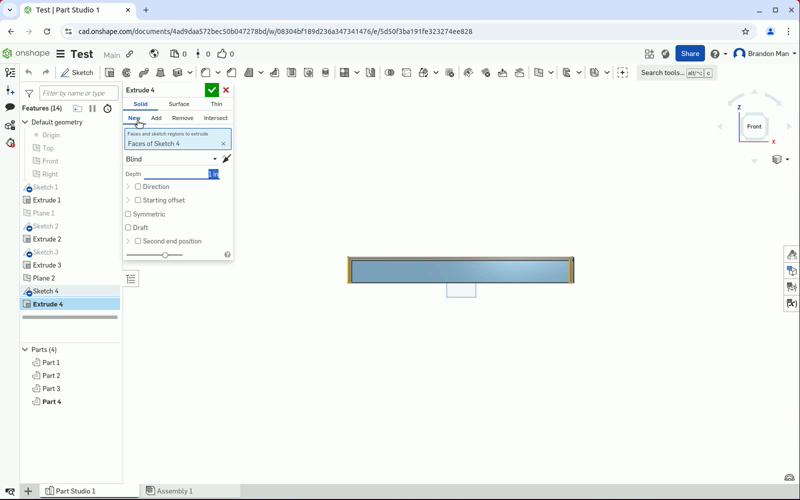
text(0.722)
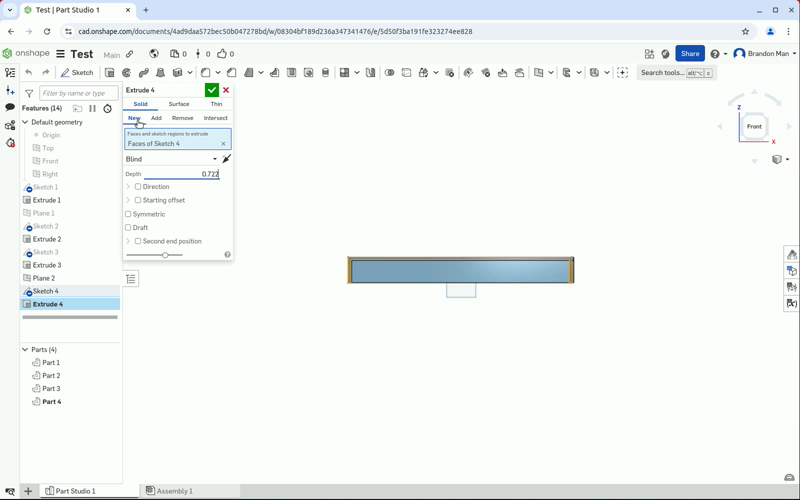
key(enter)
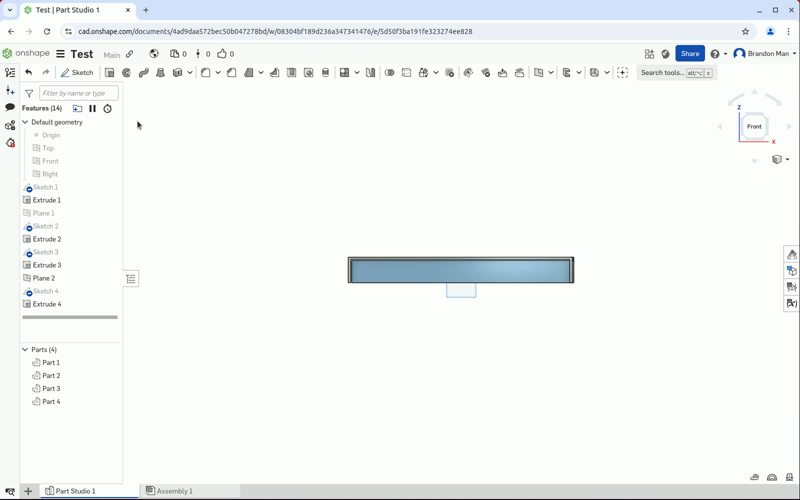
key(shift+h)
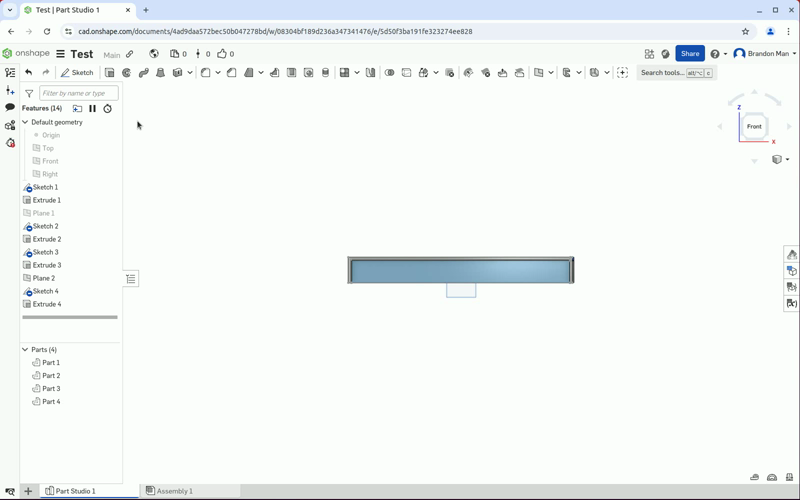
key(shift+h)
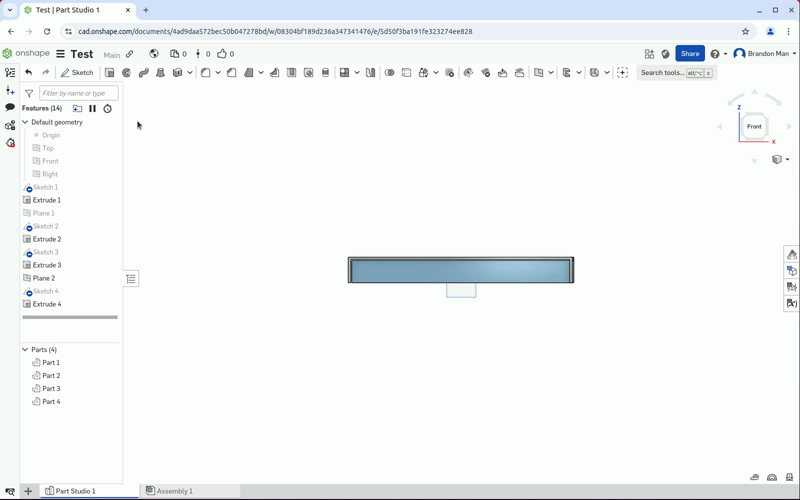
mouse_move(73, 189)
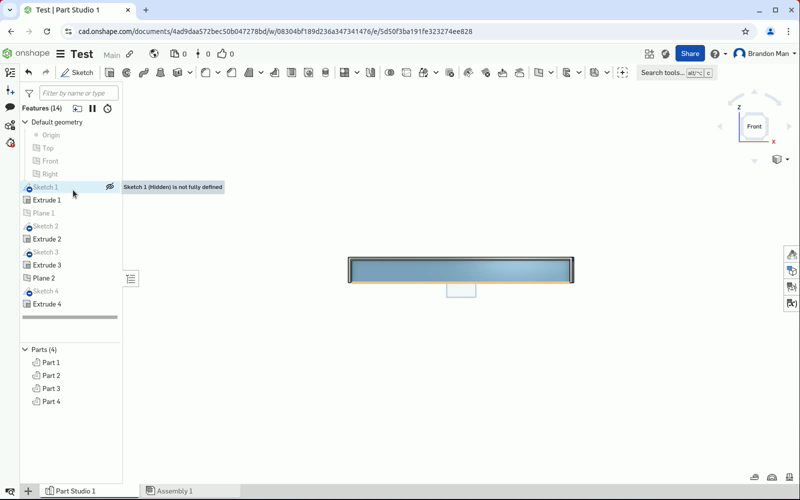
click(73, 189)
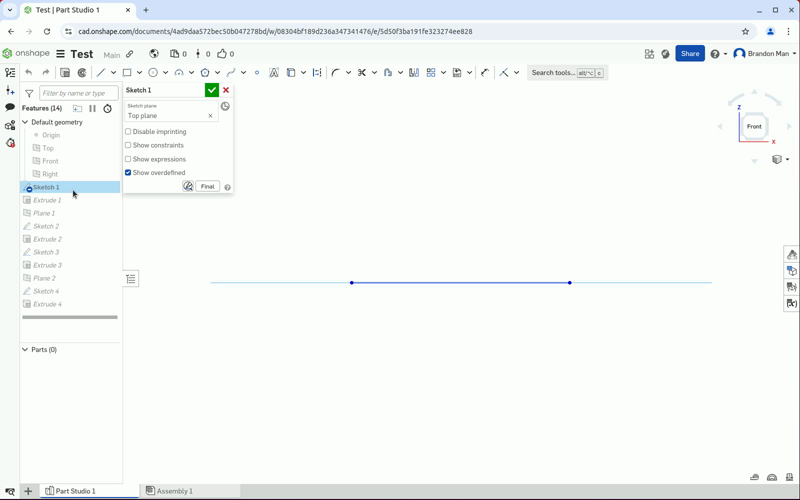
mouse_move(229, 92)
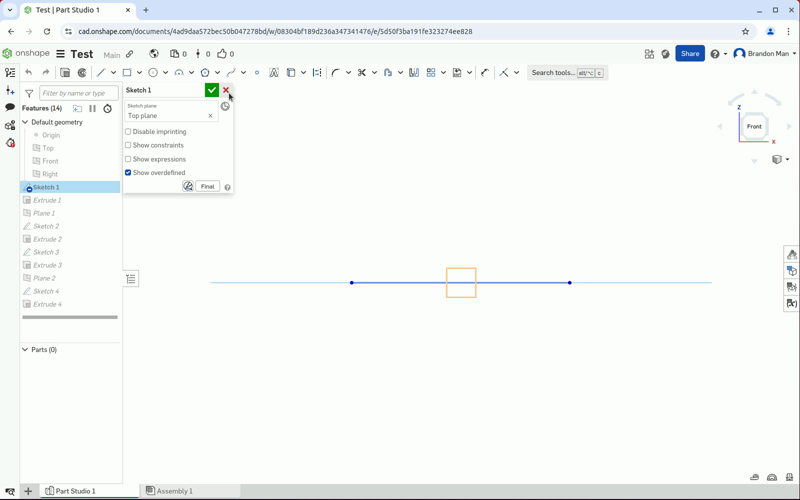
click(229, 92)
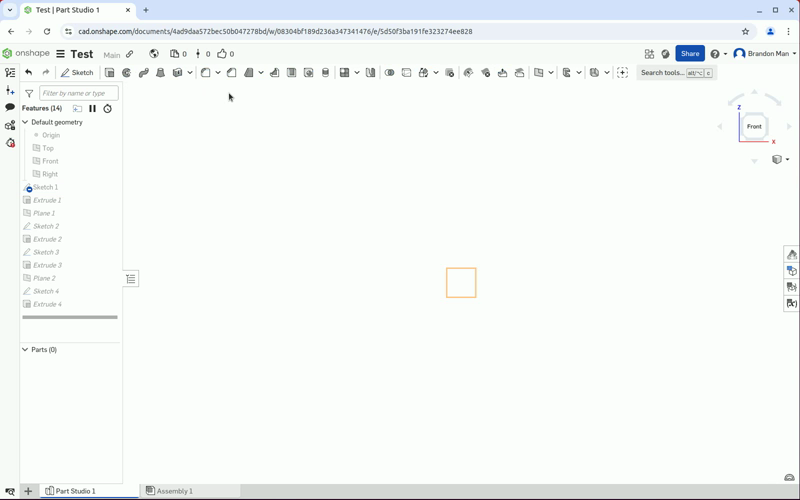
key(shift+s)
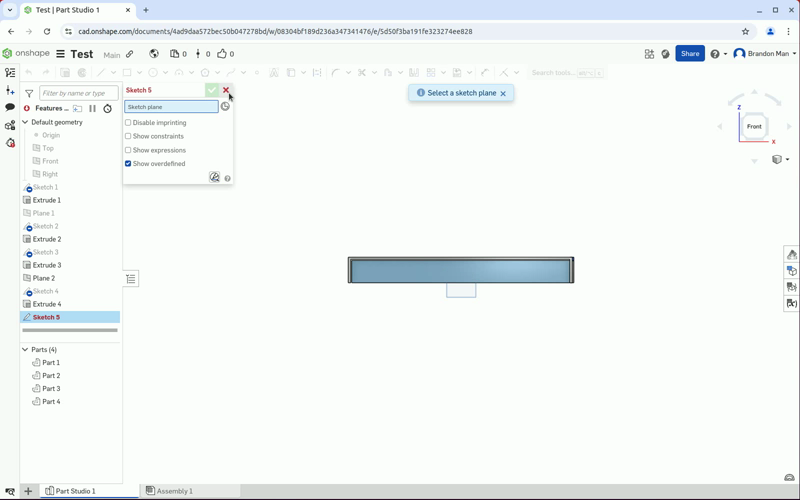
mouse_move(73, 280)
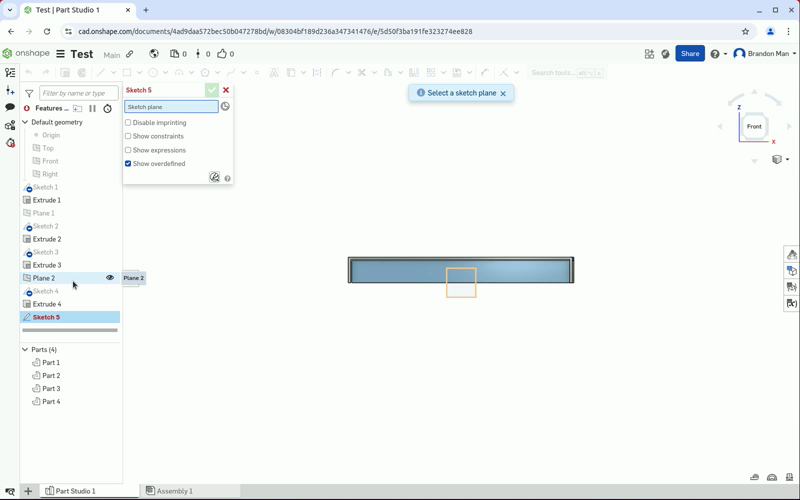
click(73, 280)
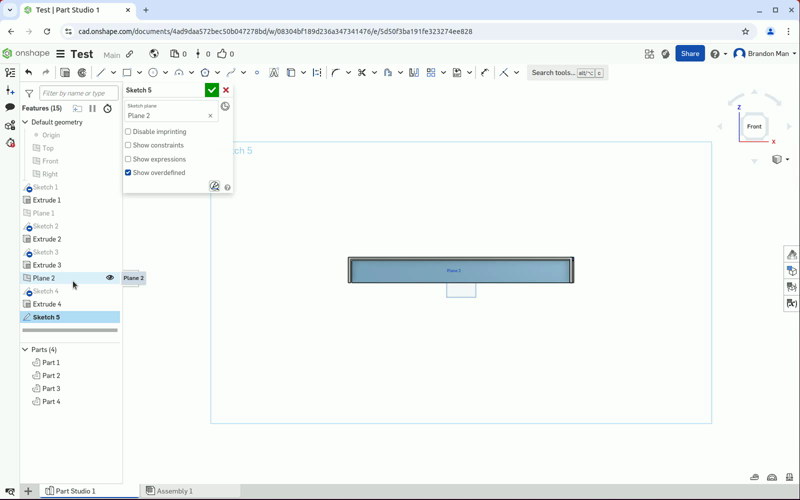
mouse_move(73, 352)
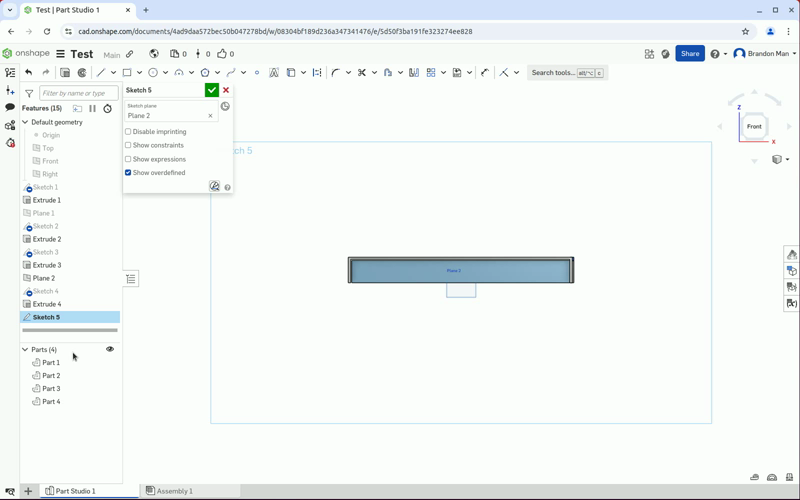
key(y)
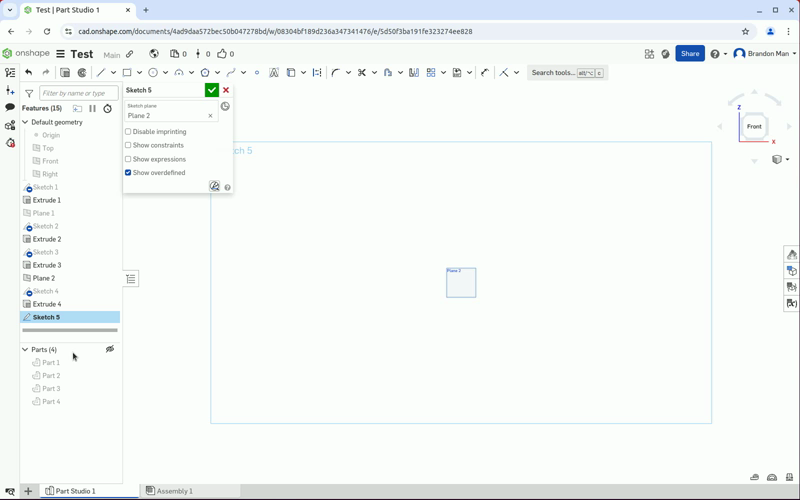
key(l)
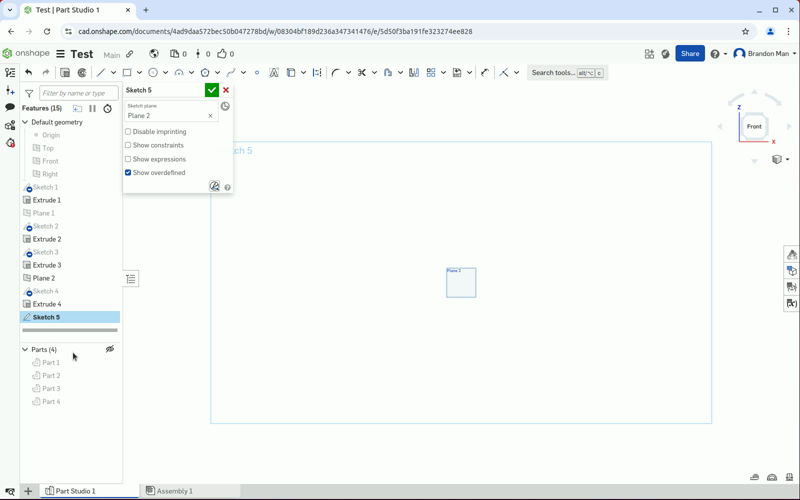
key_down(shift)
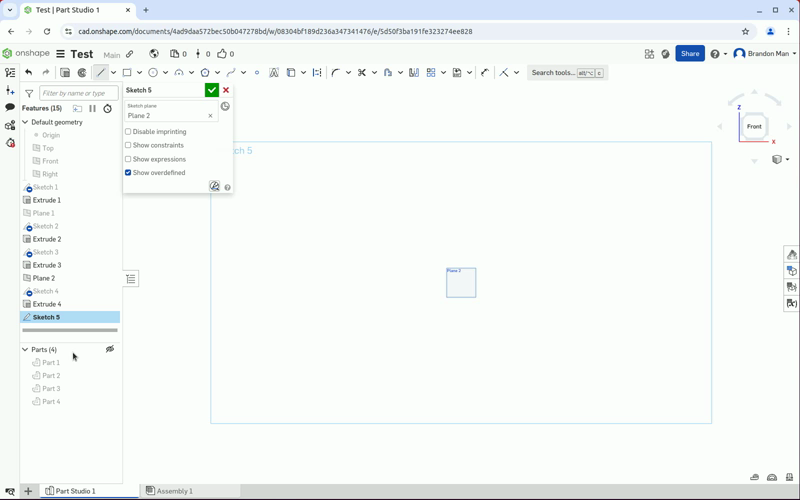
mouse_move(351, 282)
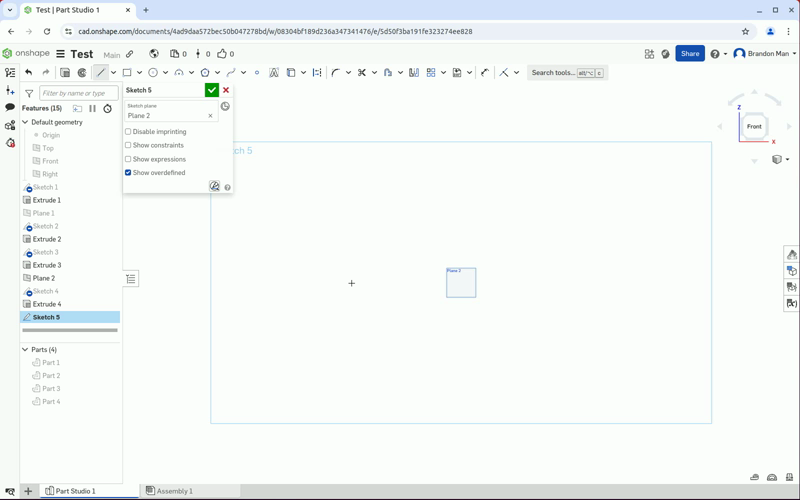
click(351, 282)
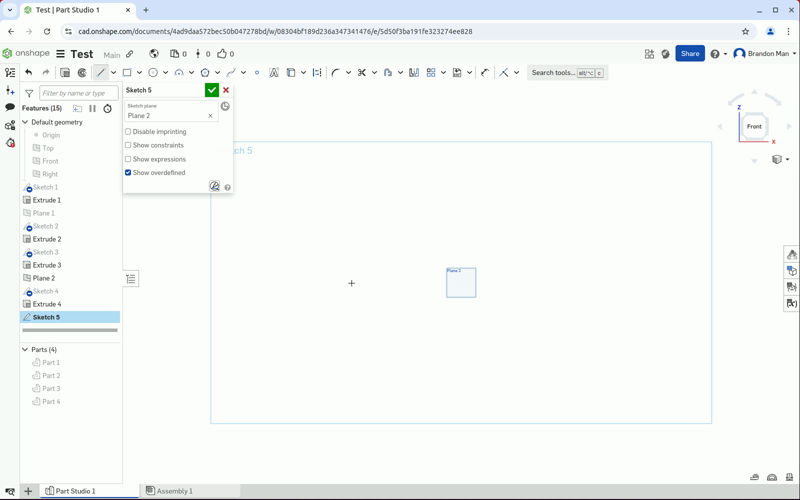
key_up(shift)
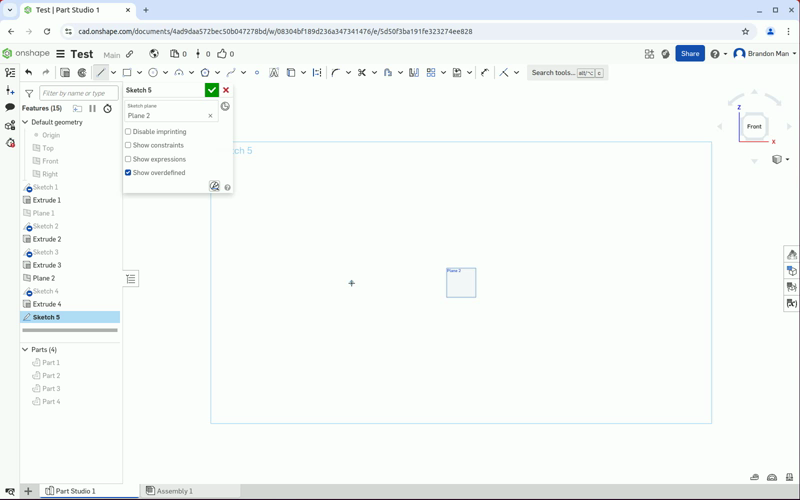
key_down(shift)
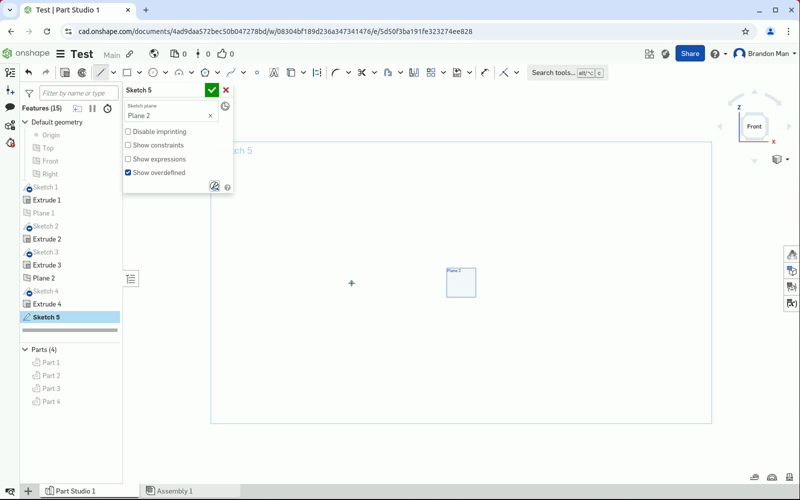
mouse_move(569, 282)
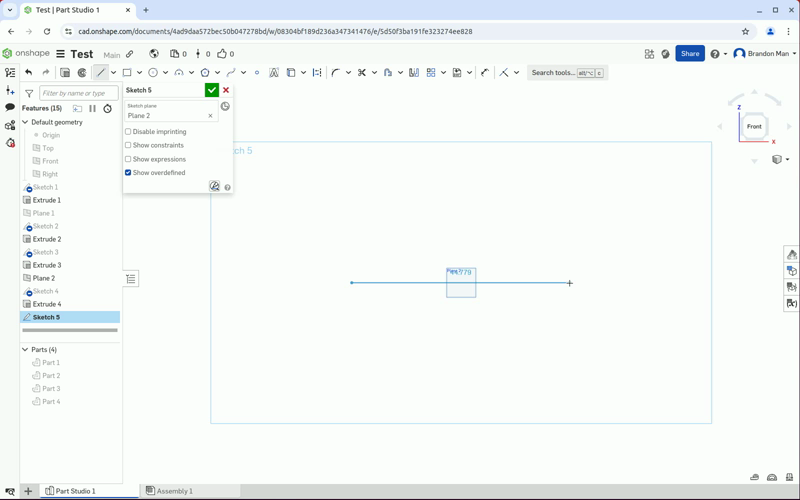
click(569, 282)
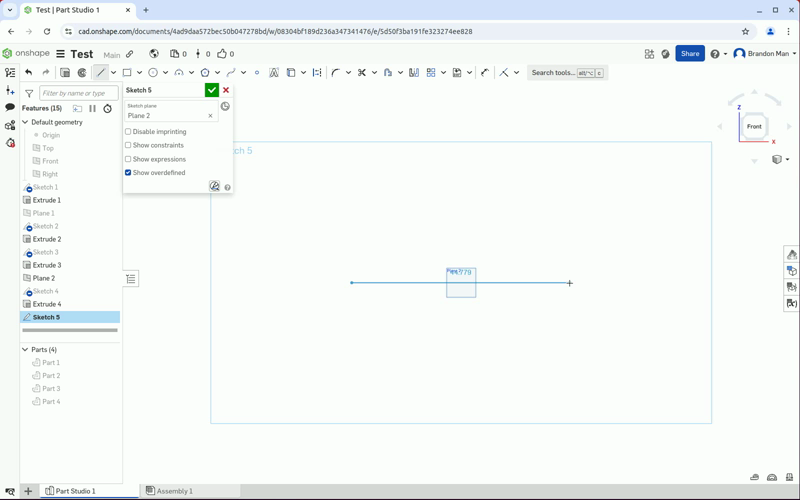
key_up(shift)
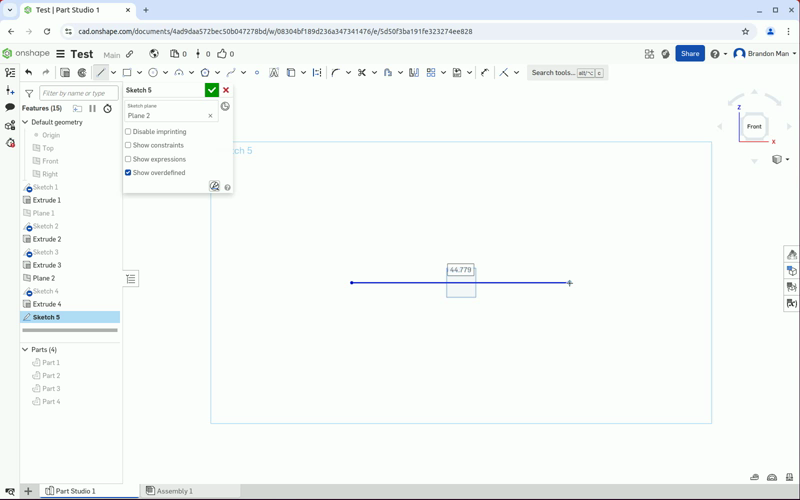
key_down(shift)
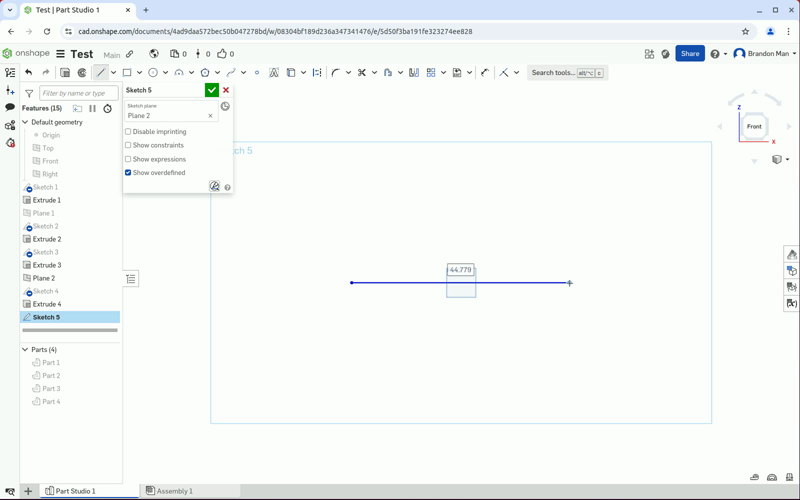
mouse_move(589, 282)
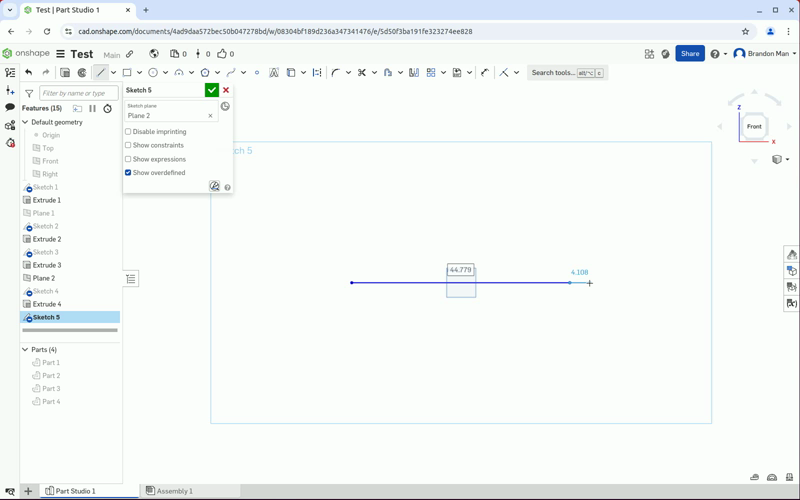
mouse_move(569, 260)
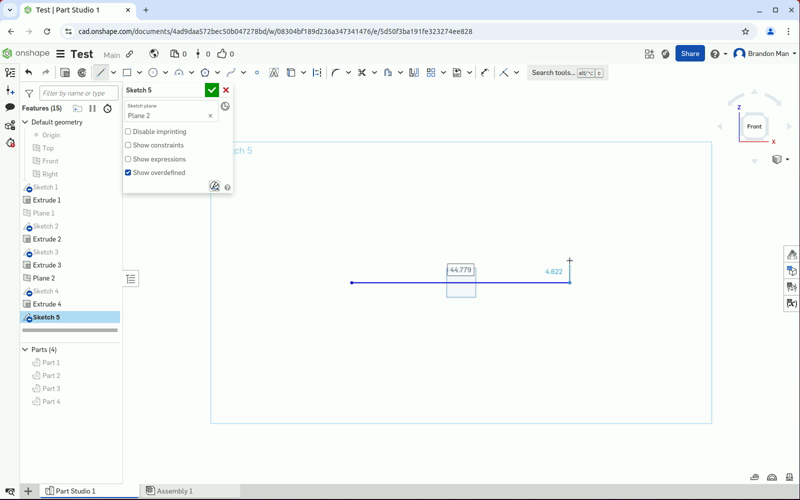
click(569, 260)
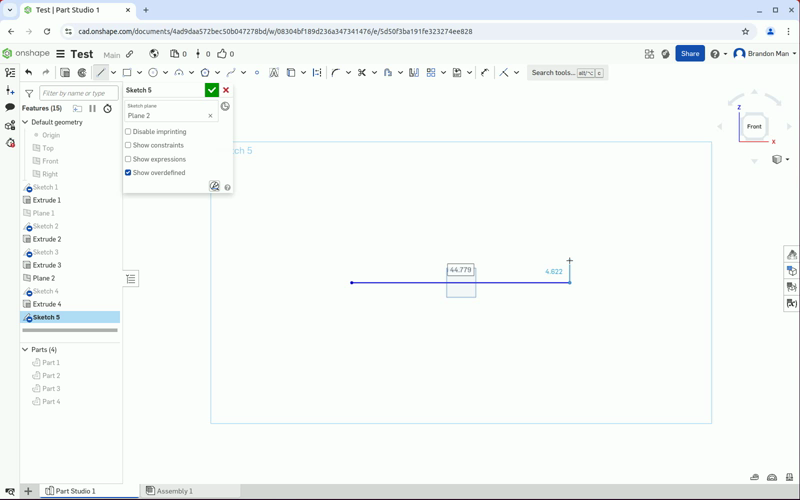
key_up(shift)
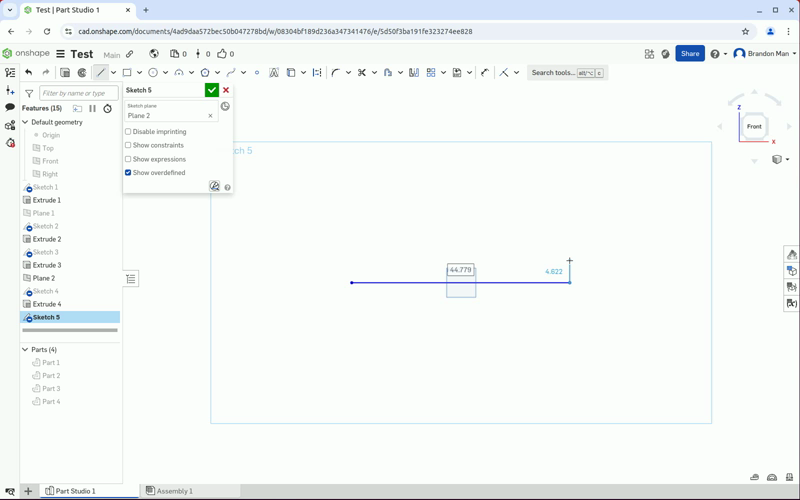
key_down(shift)
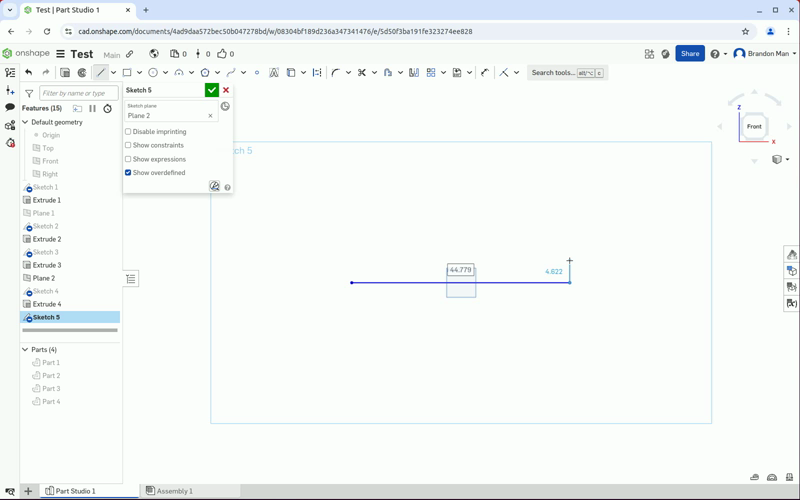
mouse_move(351, 260)
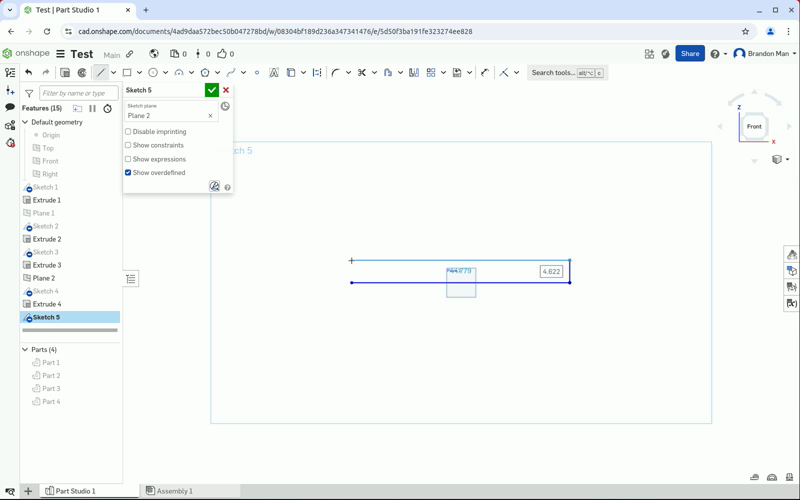
click(351, 260)
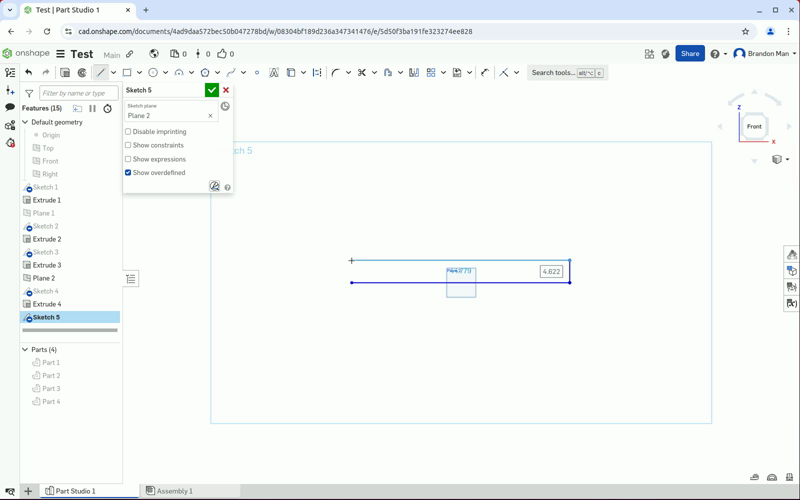
key_up(shift)
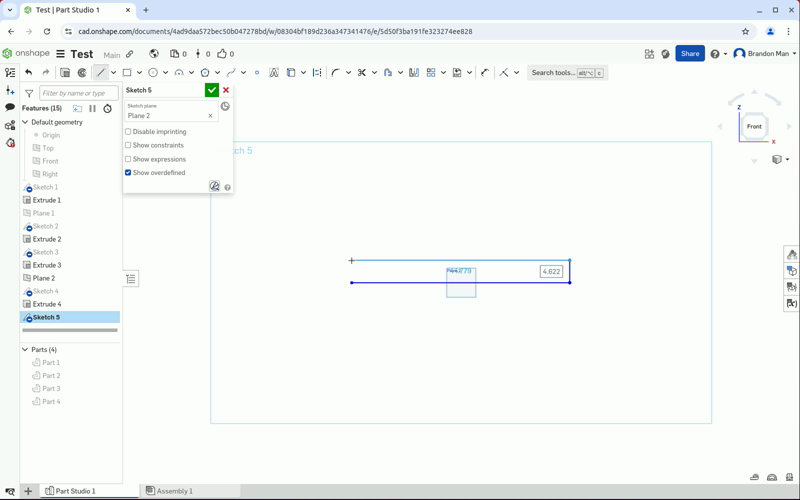
mouse_move(381, 260)
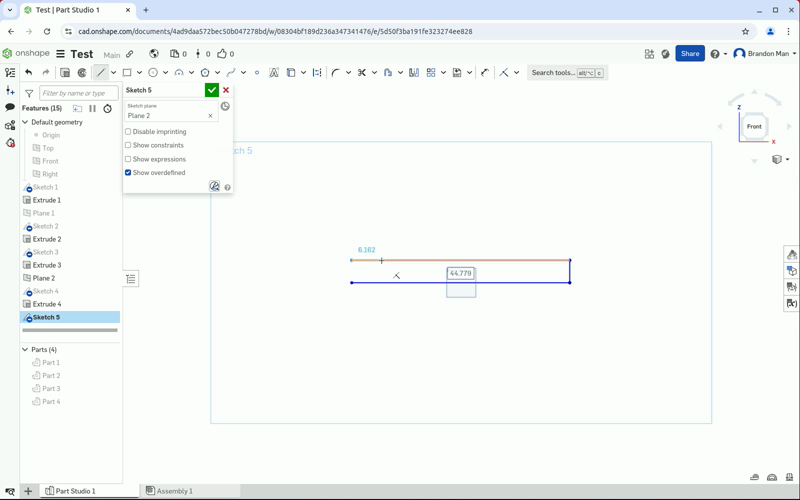
key_down(shift)
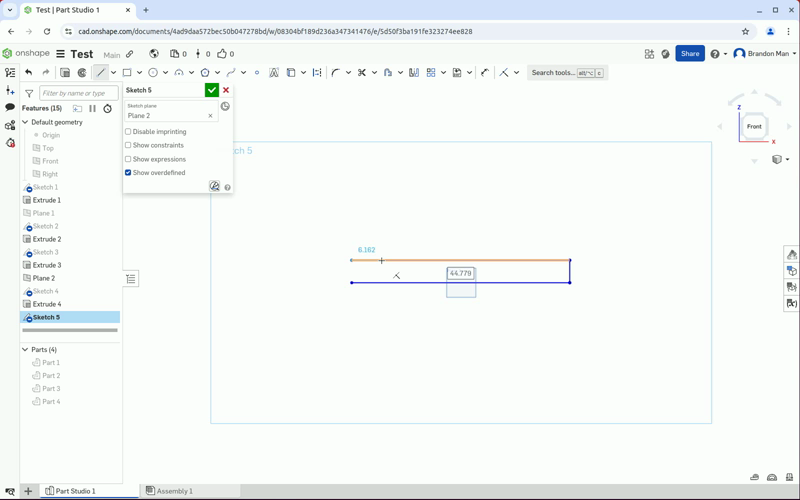
mouse_move(351, 282)
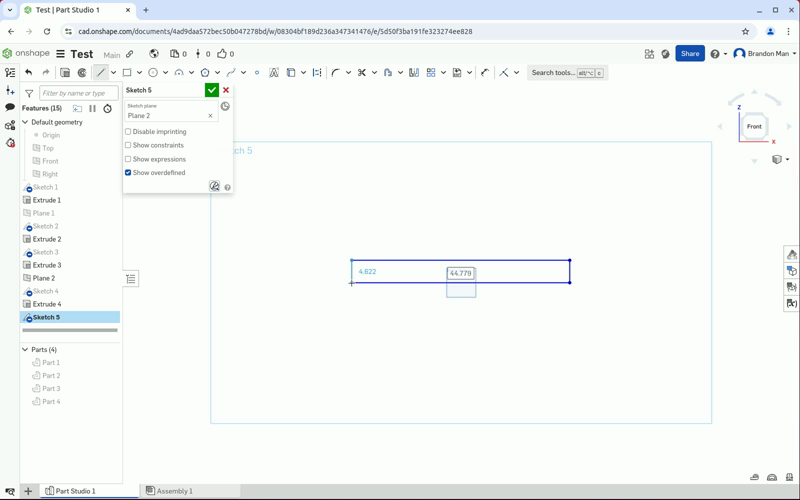
key_up(shift)
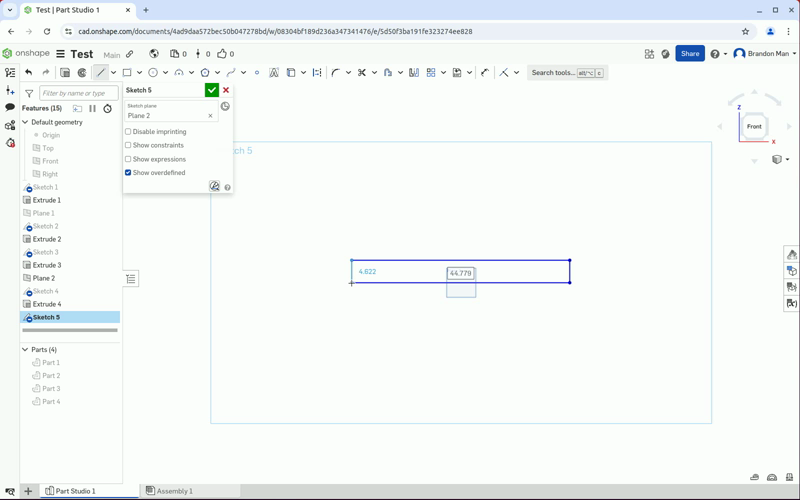
click(351, 282)
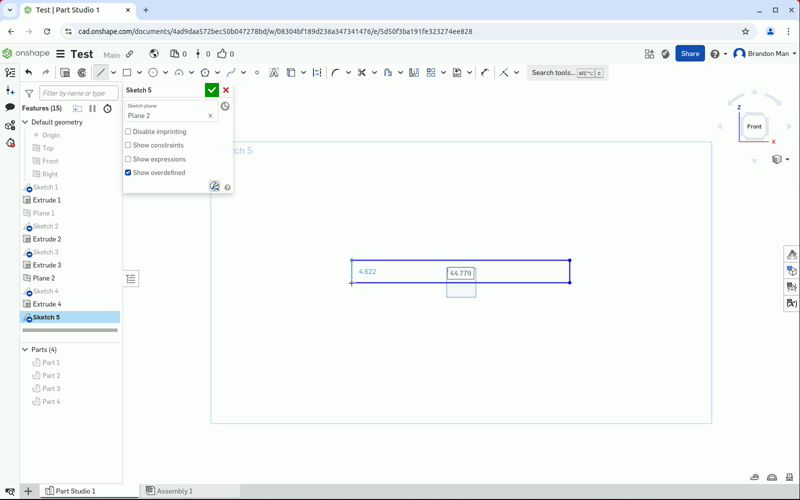
key(esc)
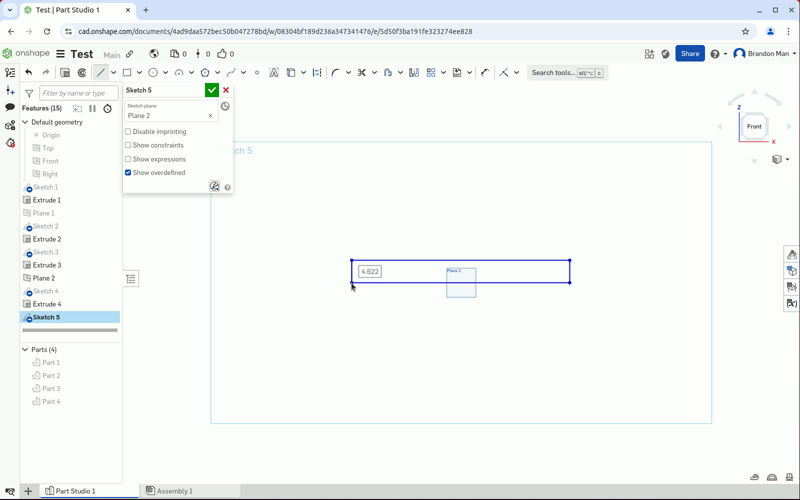
mouse_move(384, 274)
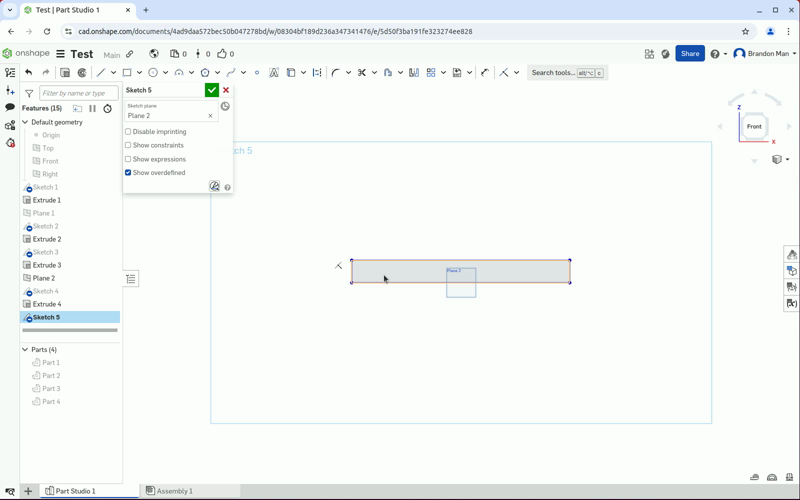
click(384, 274)
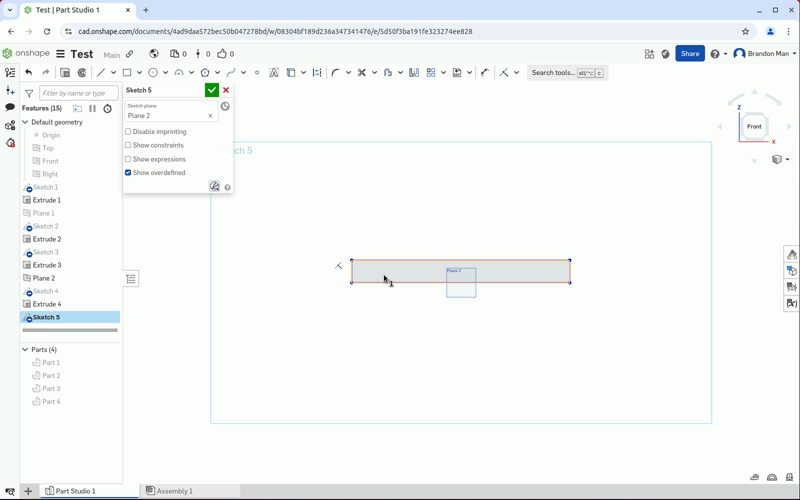
mouse_move(73, 352)
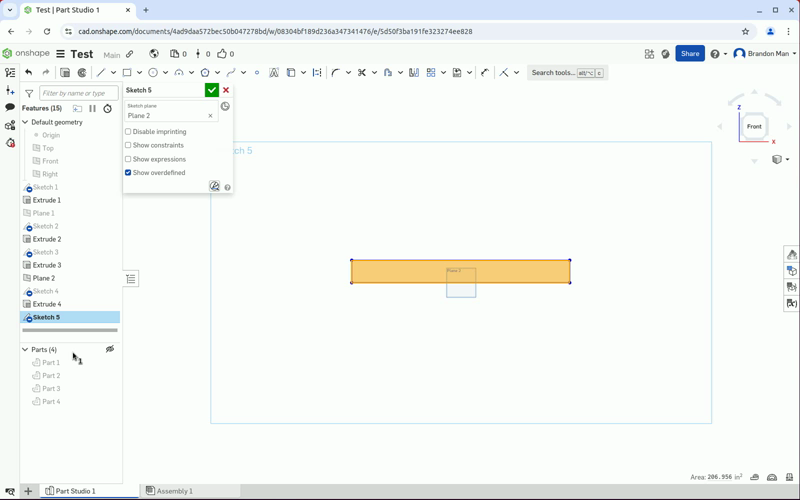
key(shift+y)
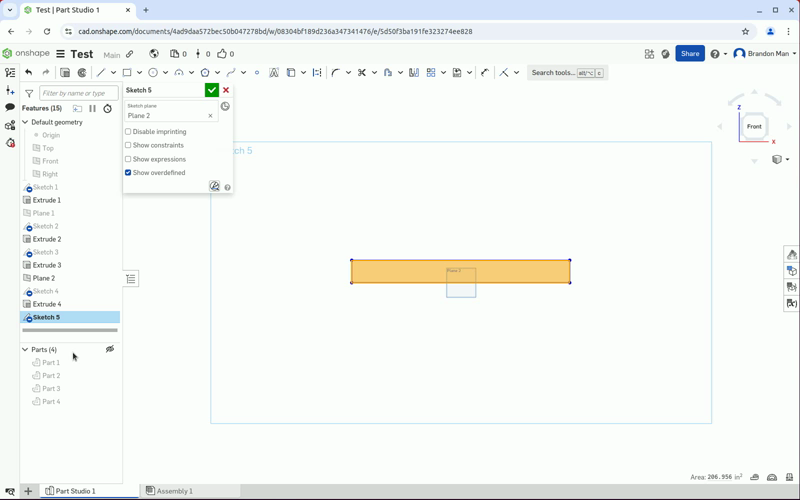
key(shift+e)
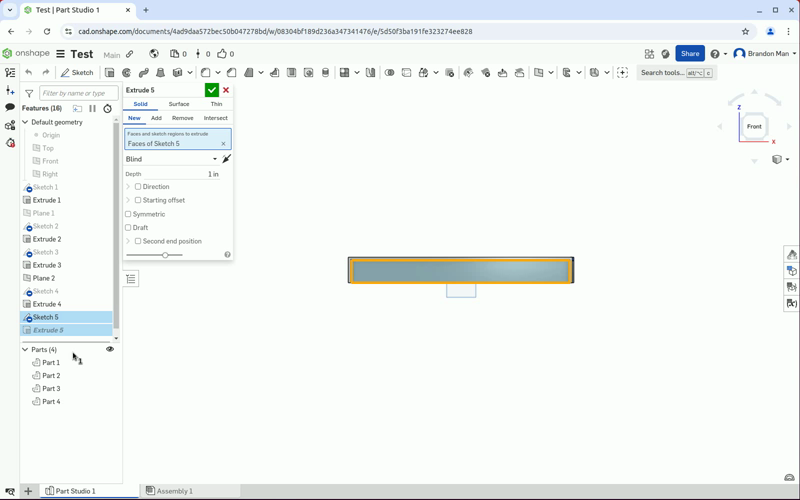
mouse_move(143, 106)
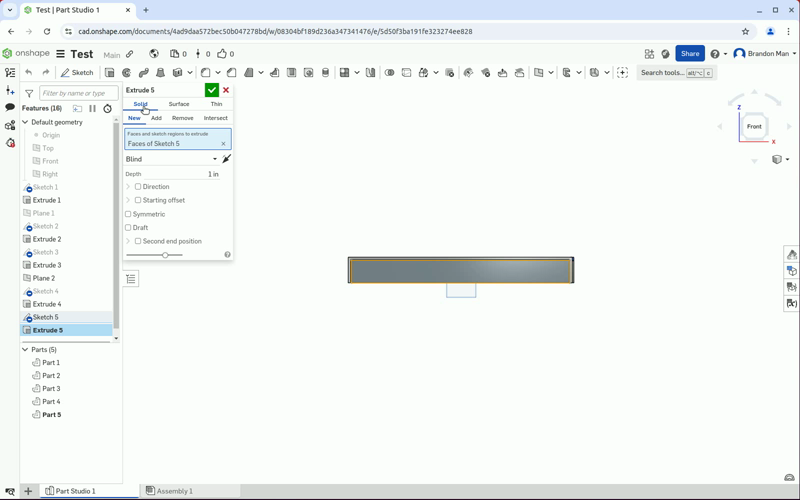
click(143, 106)
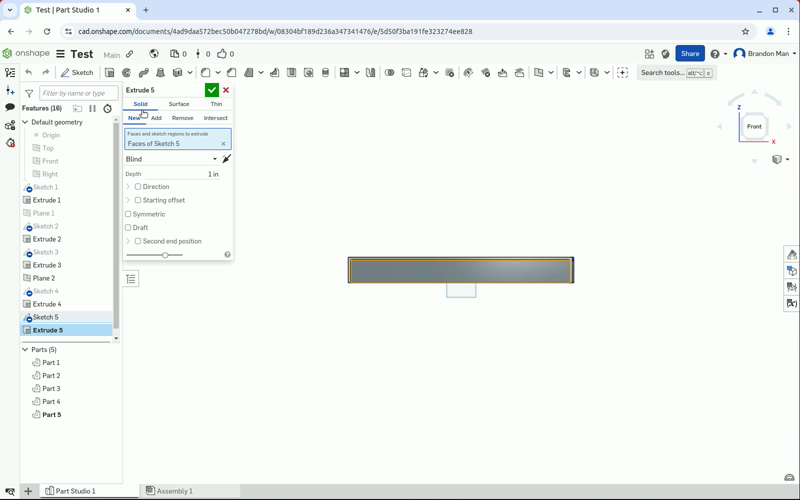
mouse_move(137, 120)
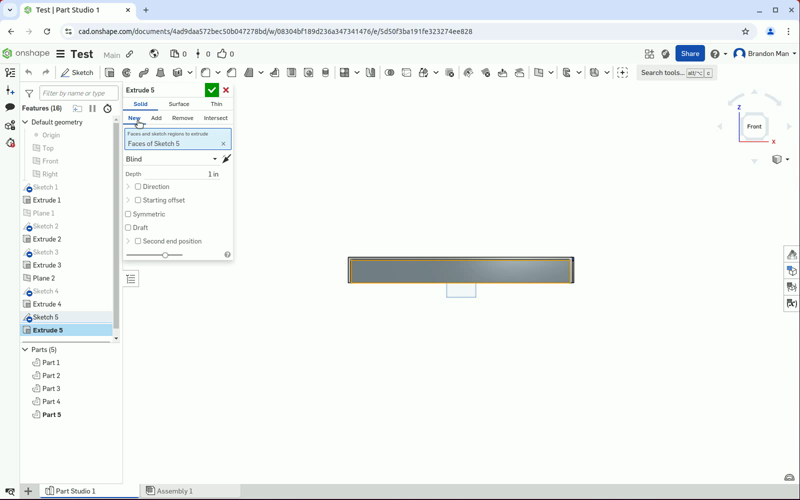
click(137, 120)
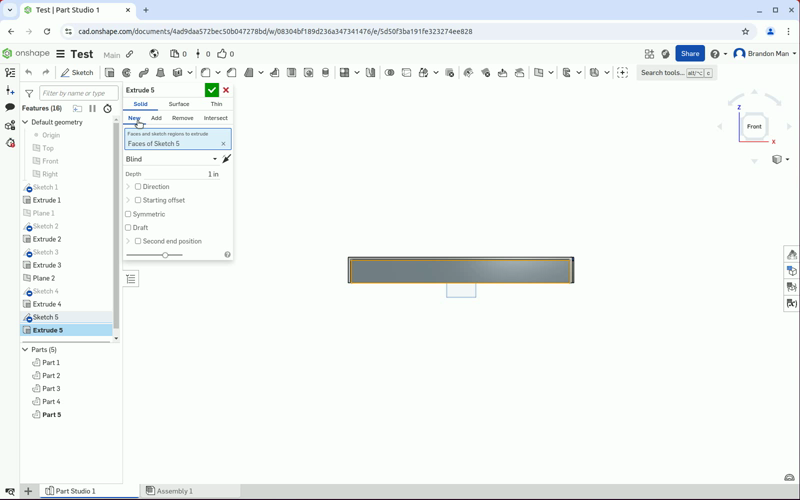
key(tab, 4)
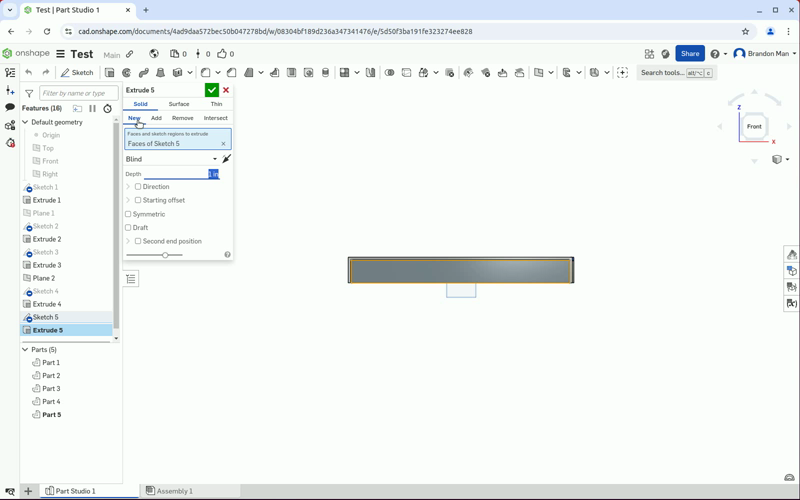
text(0.722)
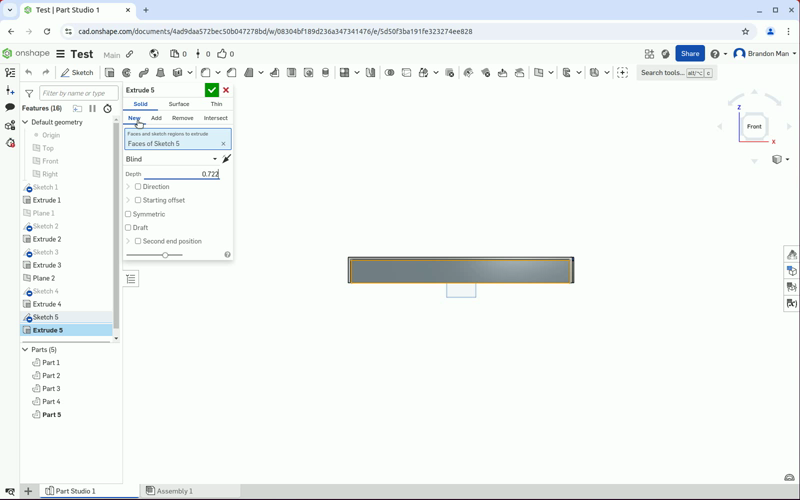
key(enter)
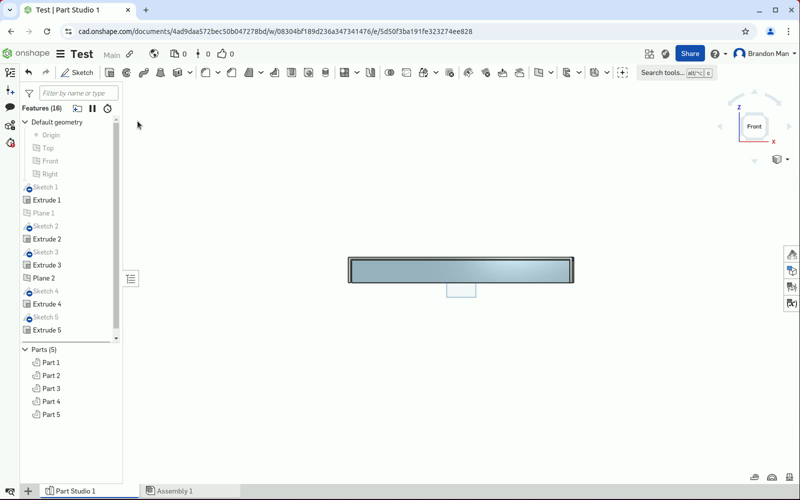
key(shift+h)
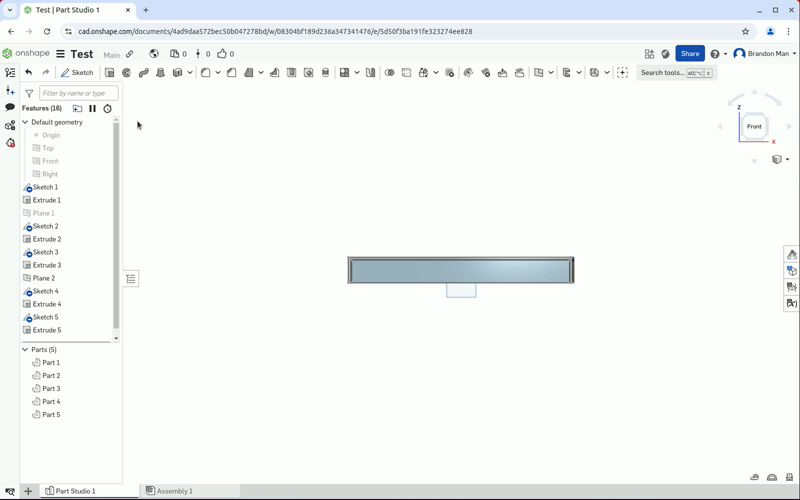
key(shift+h)
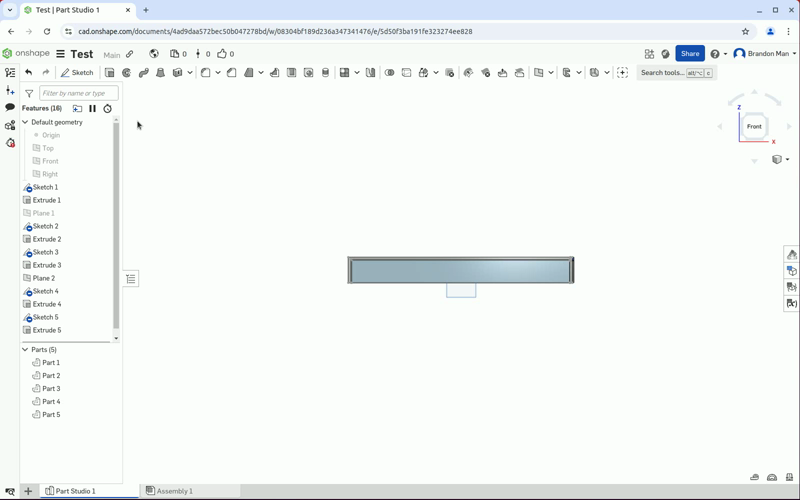
key(shift+7)
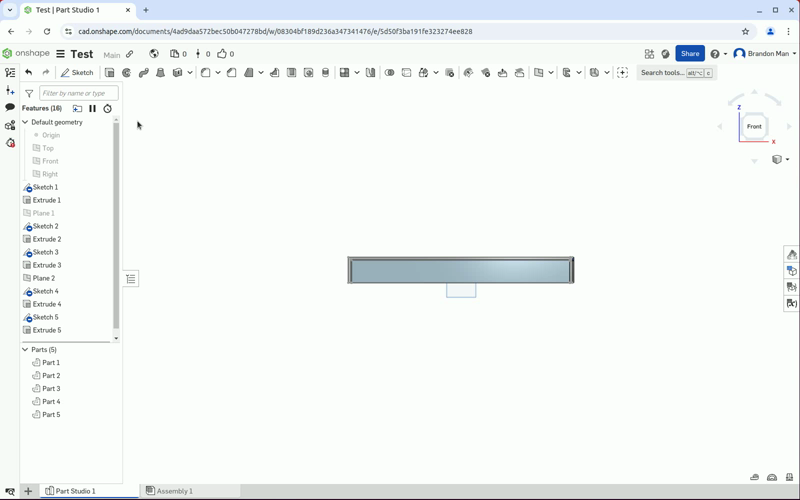
key(left, 2)
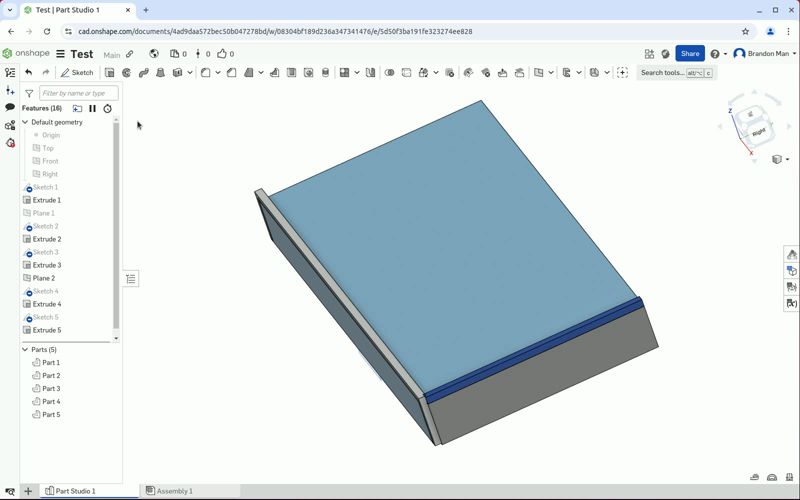
key(down, 2)
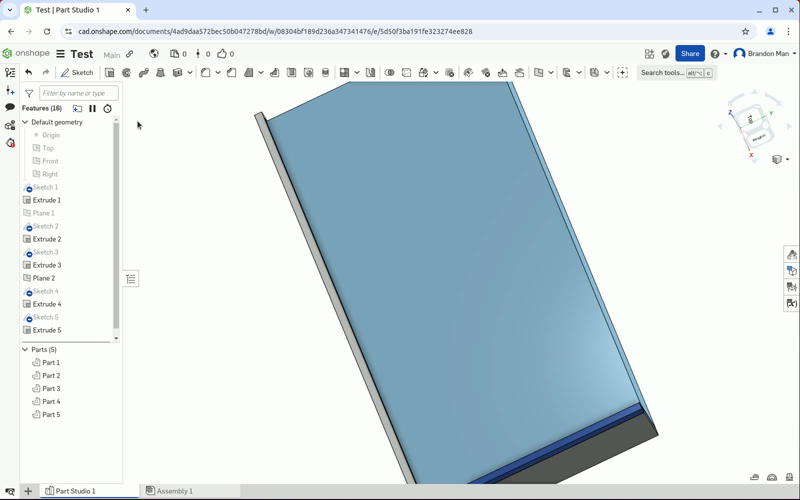
key(up, 2)
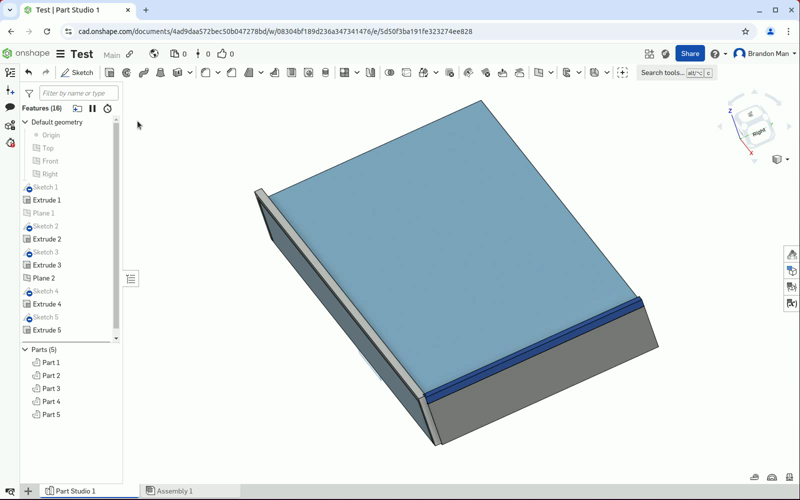
key(right, 2)
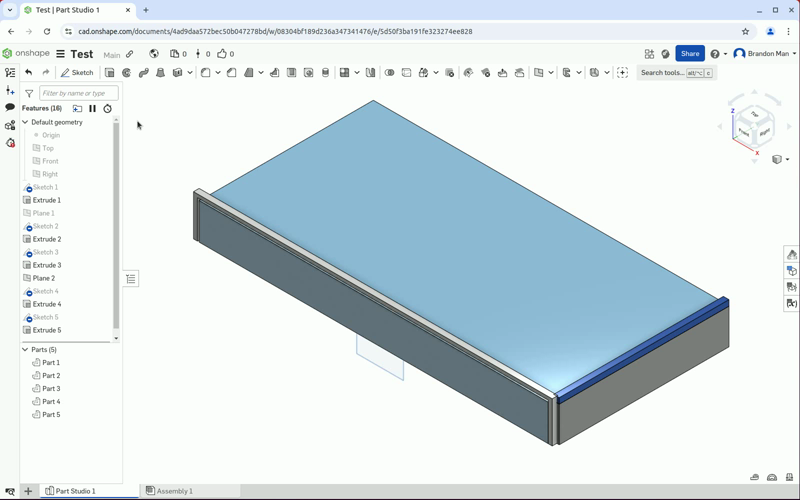
mouse_move(69, 189)
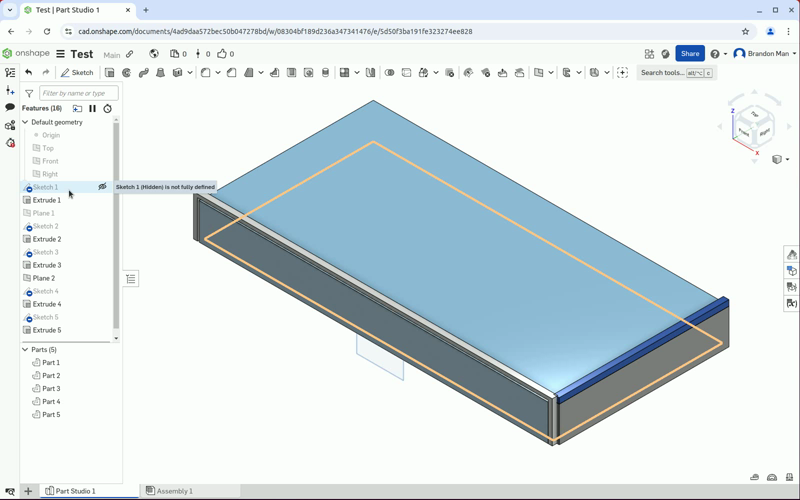
click(69, 189)